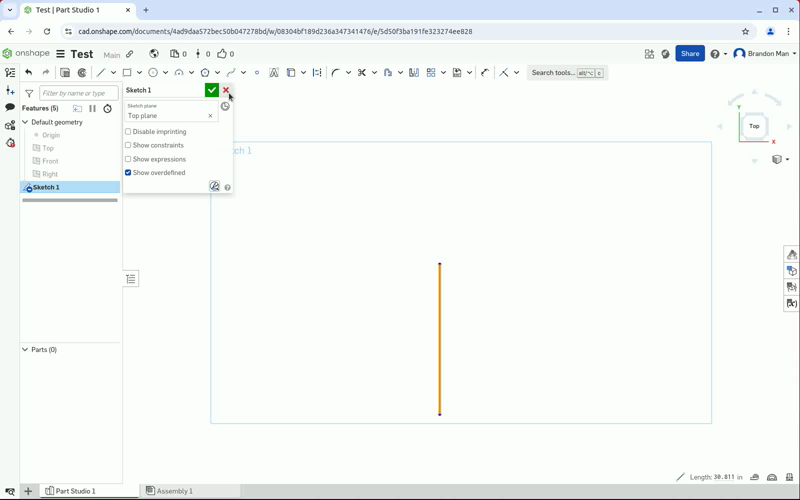
key(shift+h)
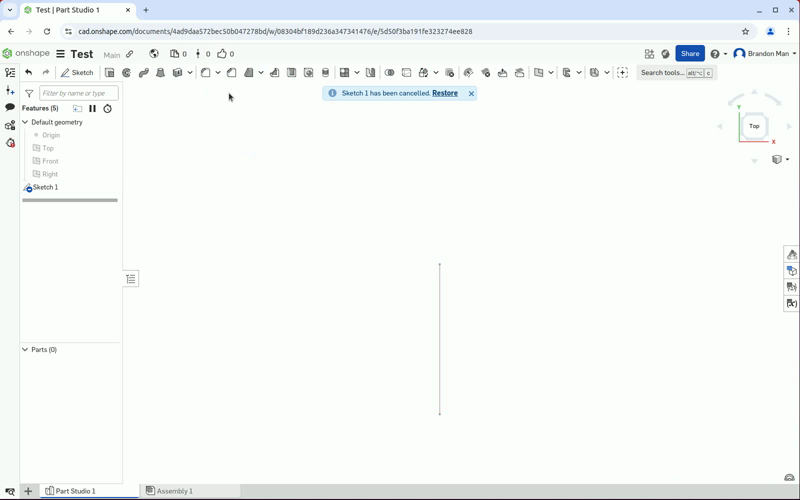
key(shift+s)
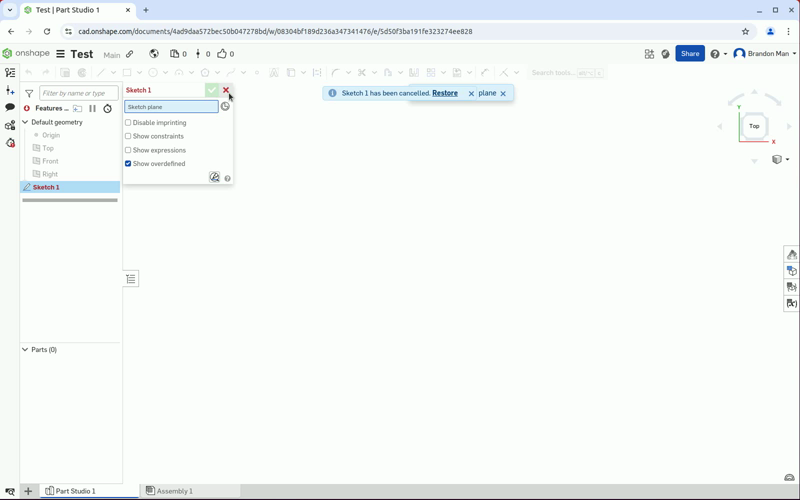
mouse_move(73, 150)
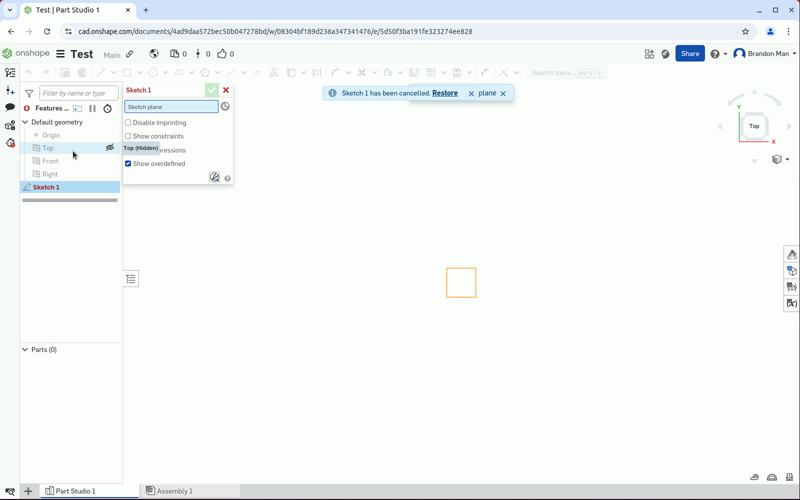
click(73, 150)
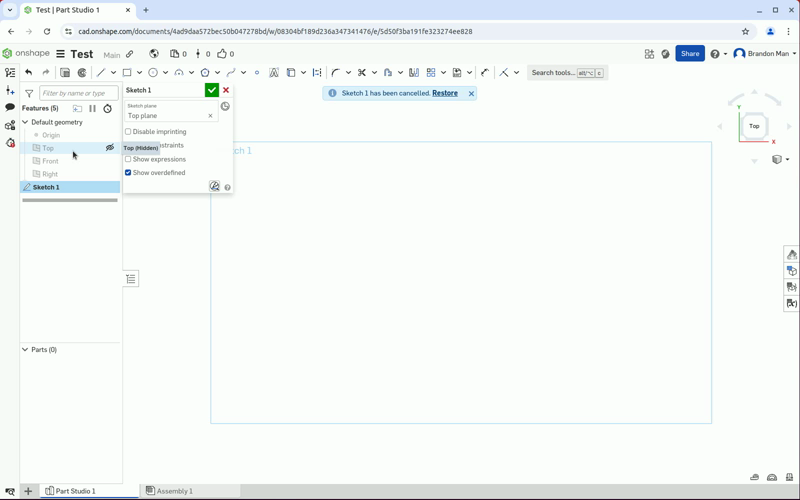
mouse_move(73, 352)
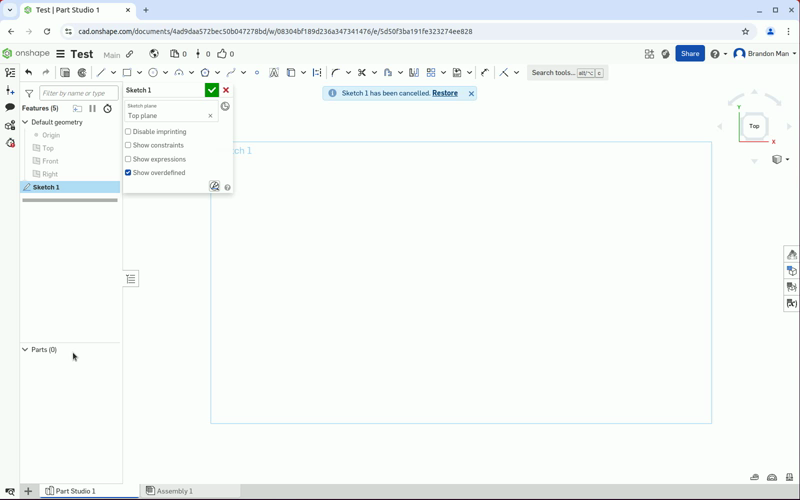
key(y)
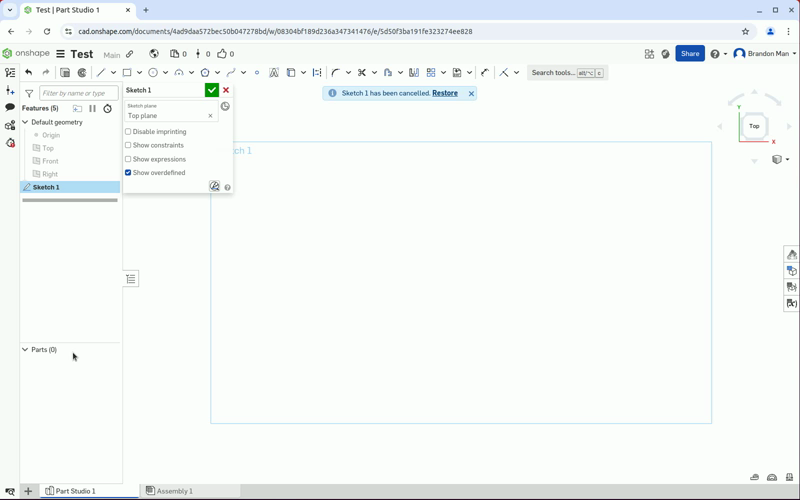
key(c)
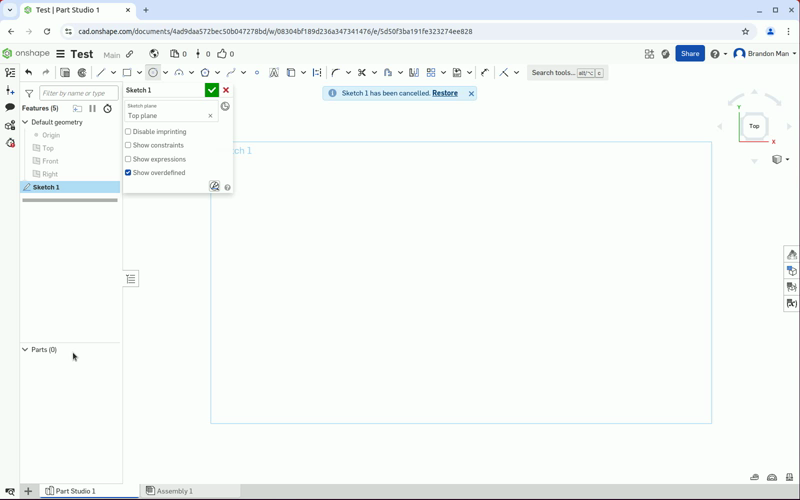
key_down(shift)
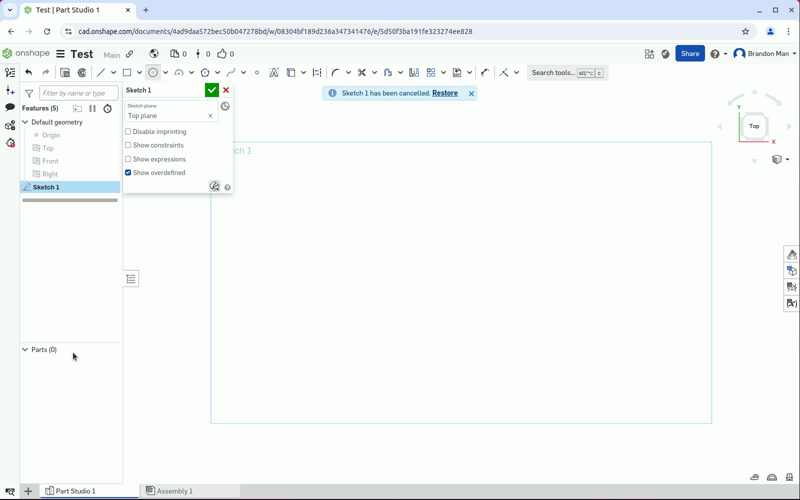
mouse_move(461, 282)
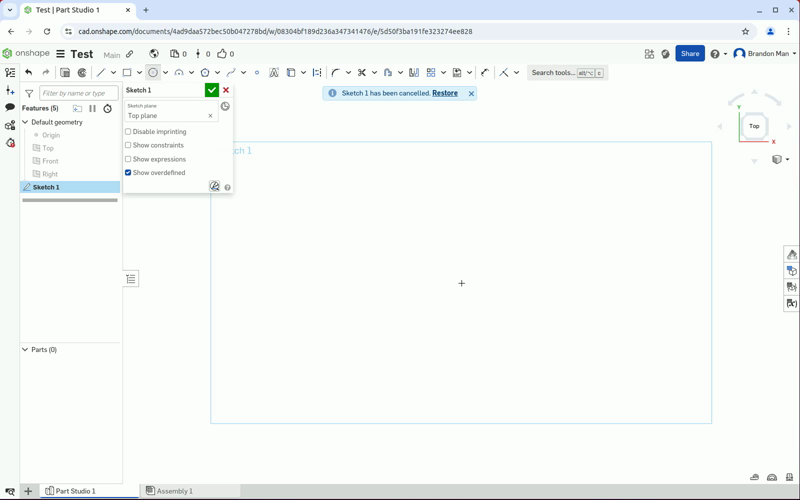
click(461, 282)
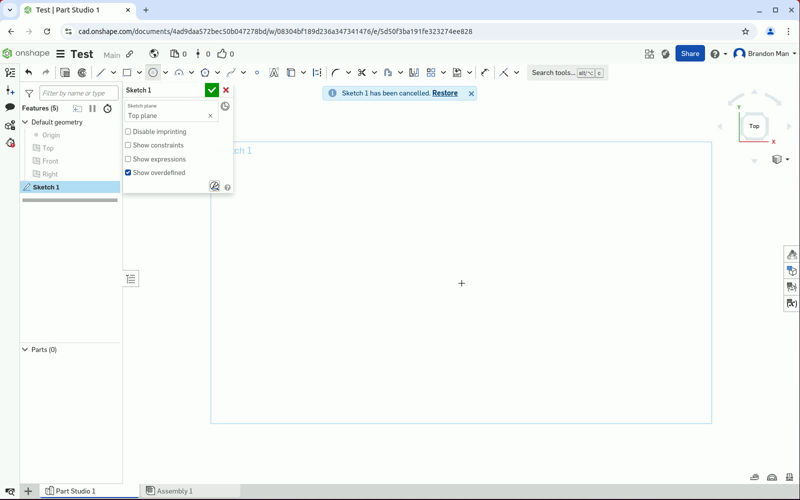
key_up(shift)
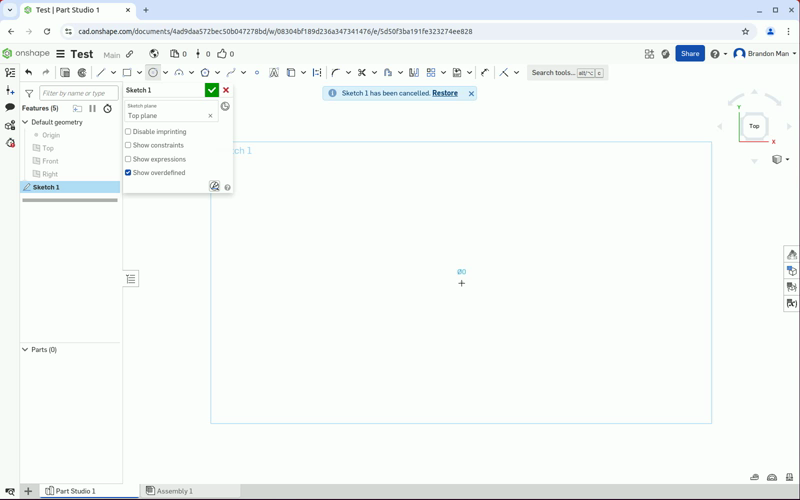
mouse_move(480, 282)
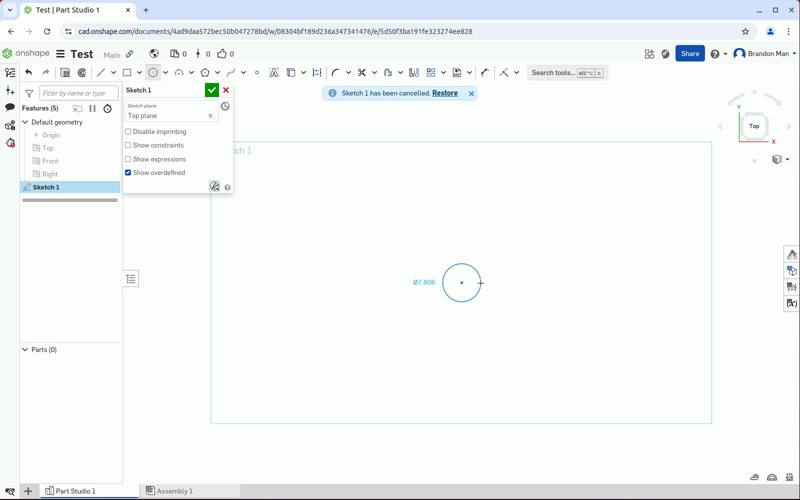
click(480, 282)
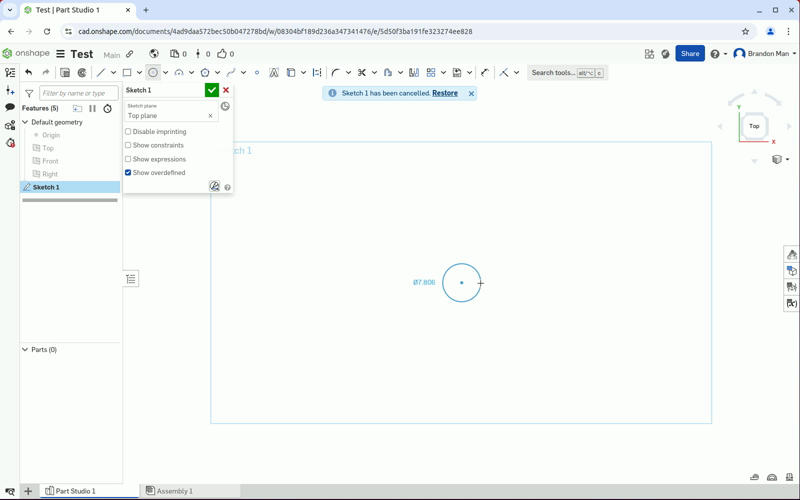
key(esc)
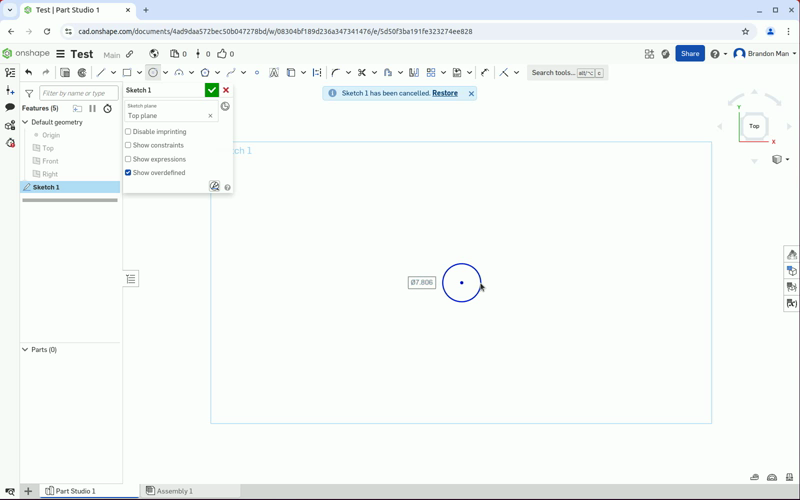
key(c)
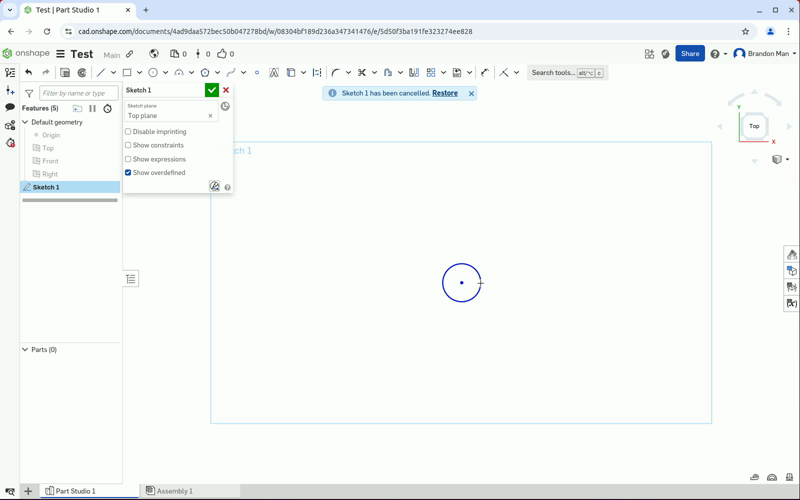
key_down(shift)
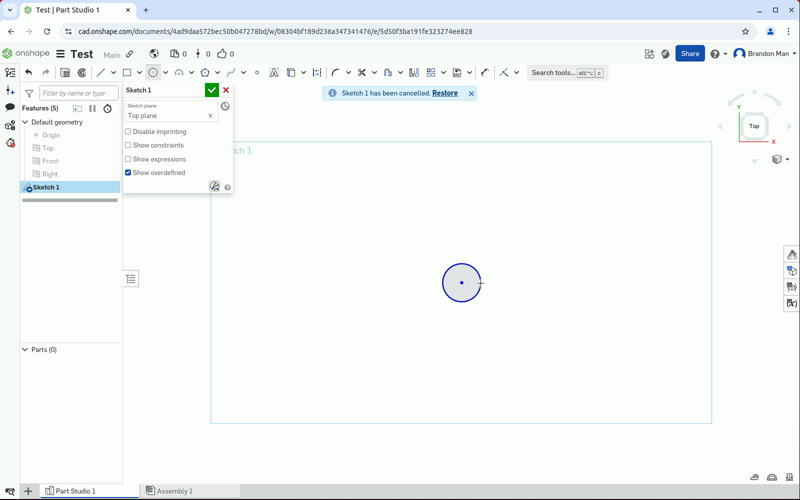
mouse_move(461, 282)
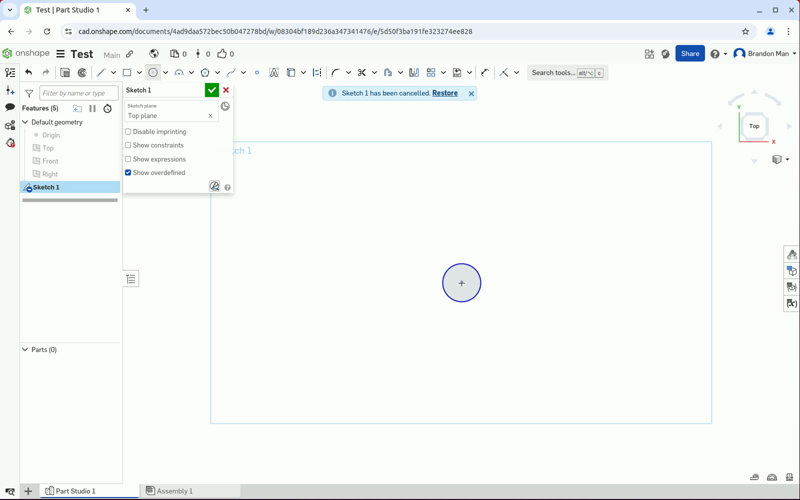
click(461, 282)
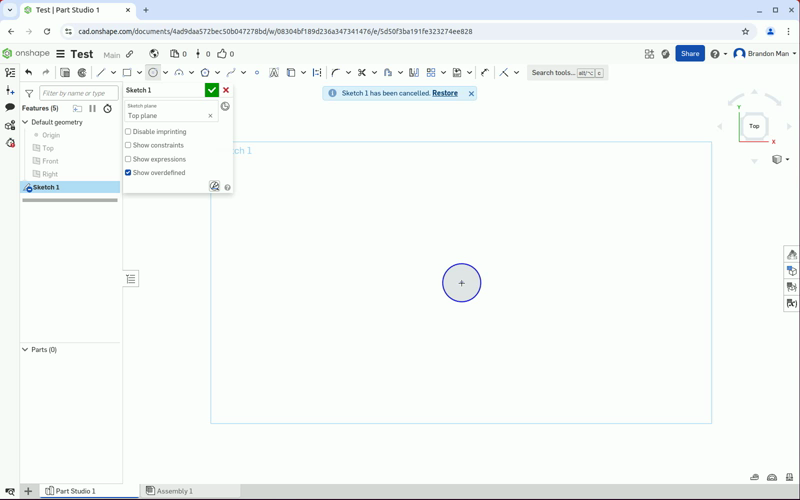
key_up(shift)
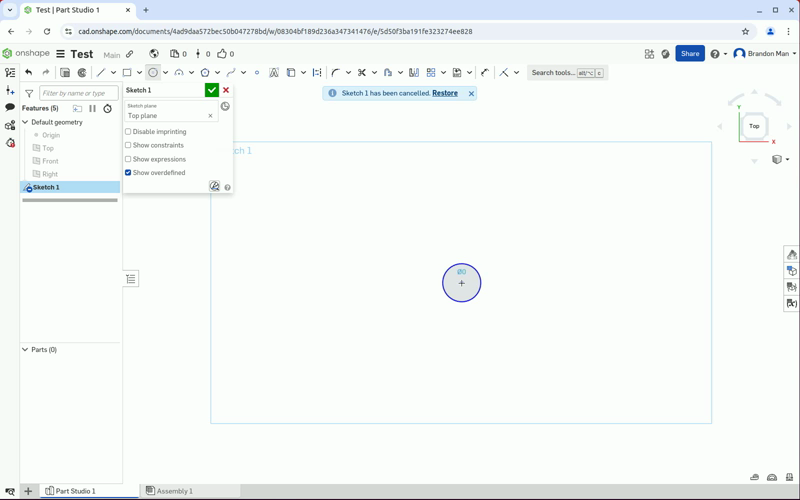
mouse_move(469, 282)
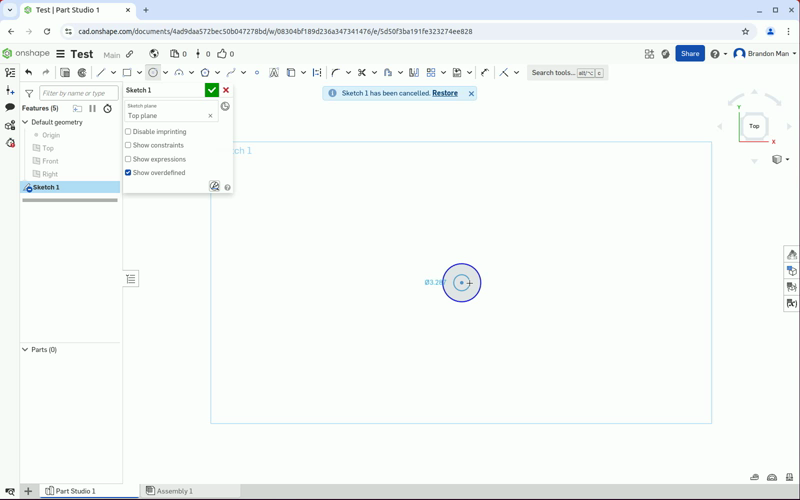
click(469, 282)
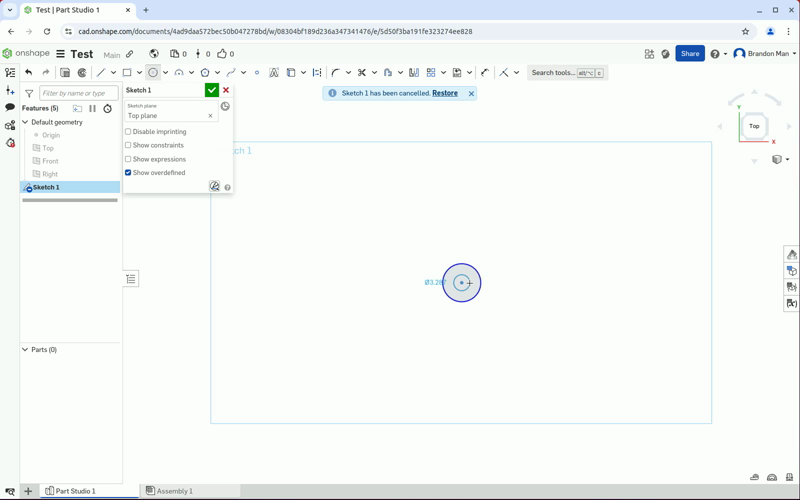
key(esc)
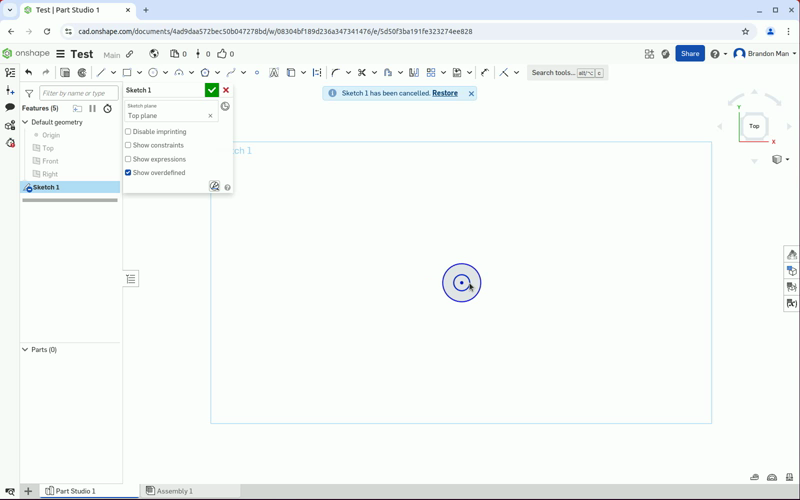
mouse_move(461, 271)
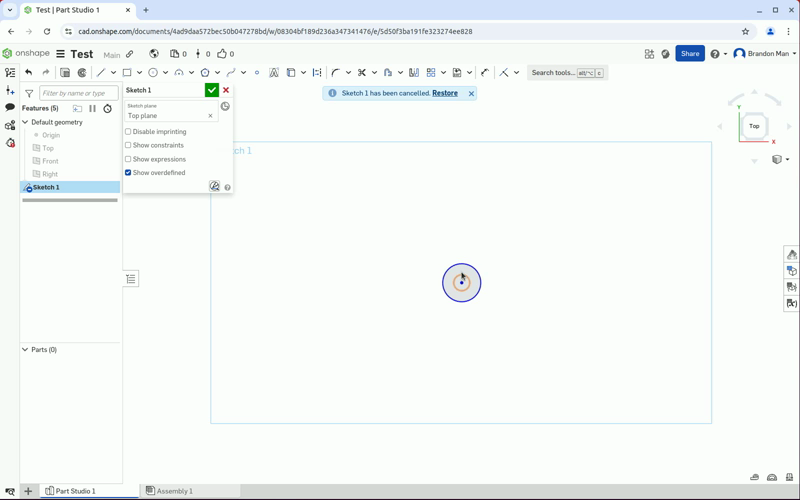
scroll(6)
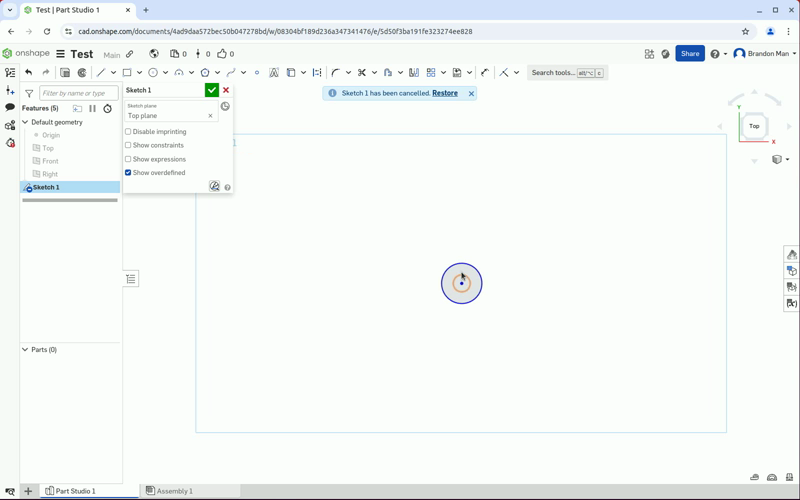
scroll(6)
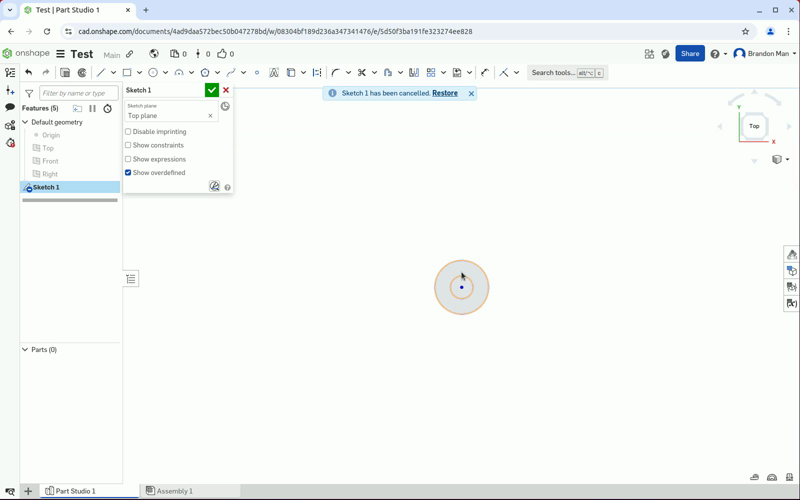
scroll(6)
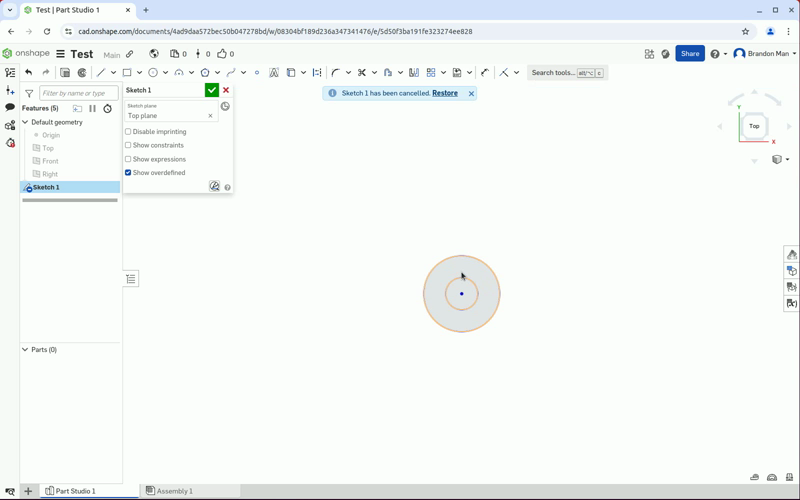
scroll(6)
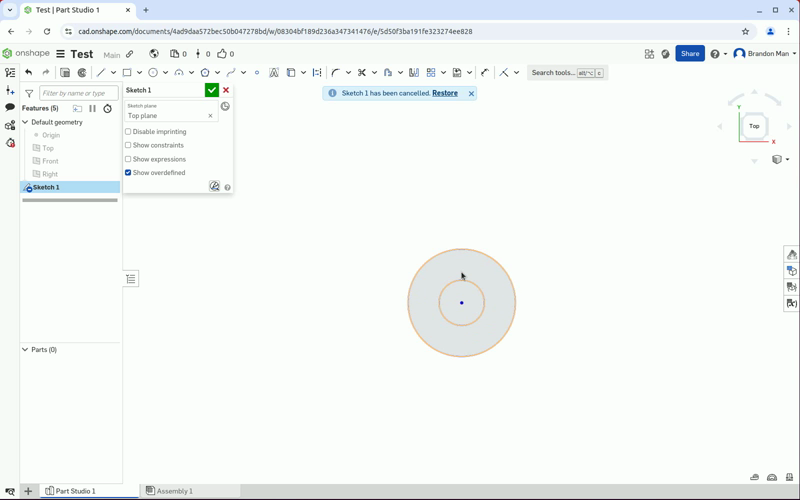
scroll(6)
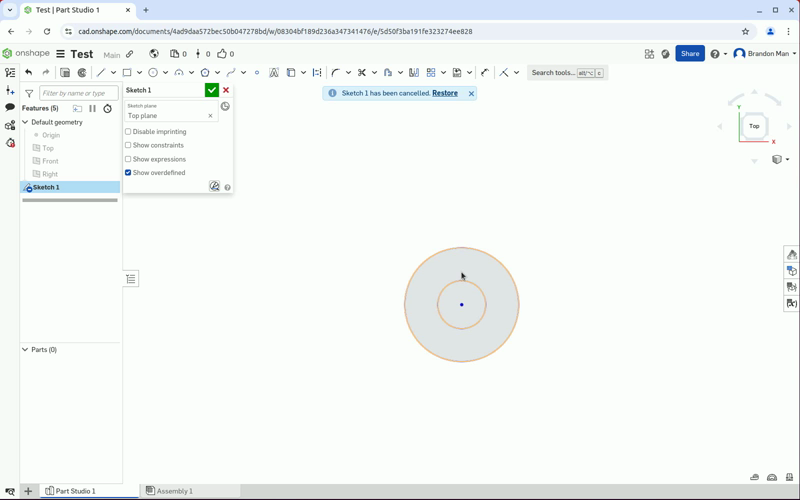
scroll(6)
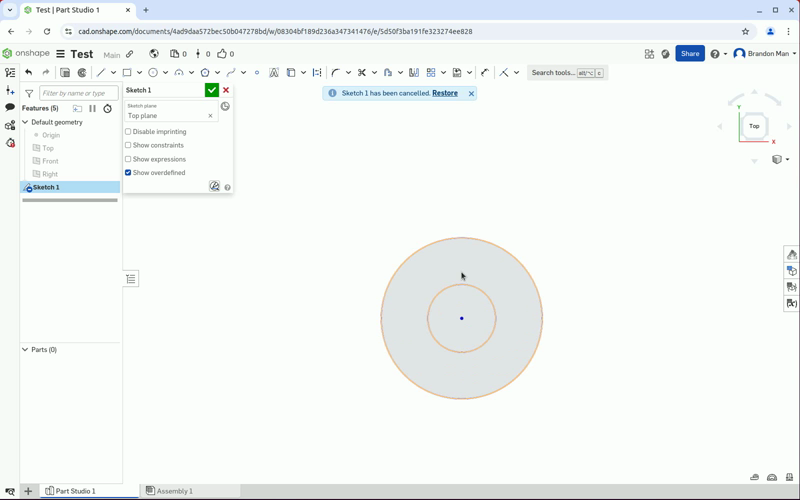
scroll(6)
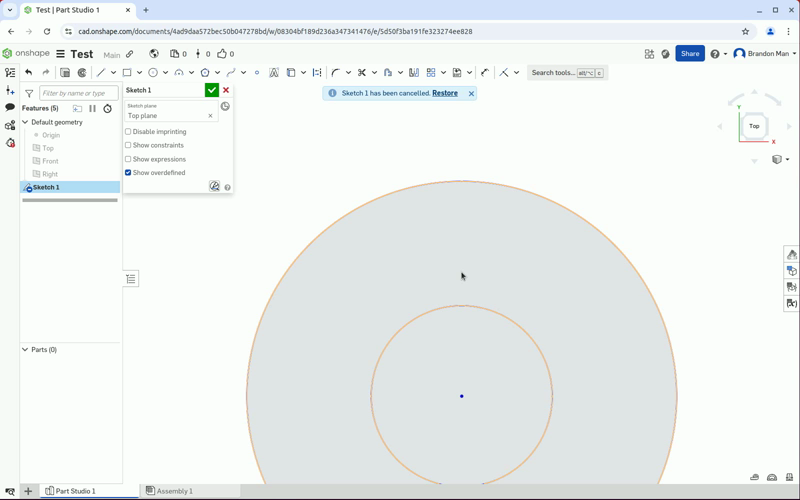
click(461, 271)
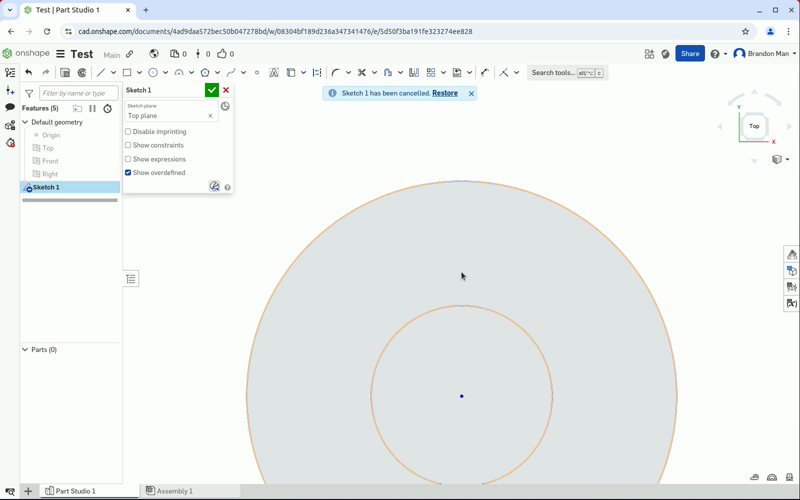
scroll(-6)
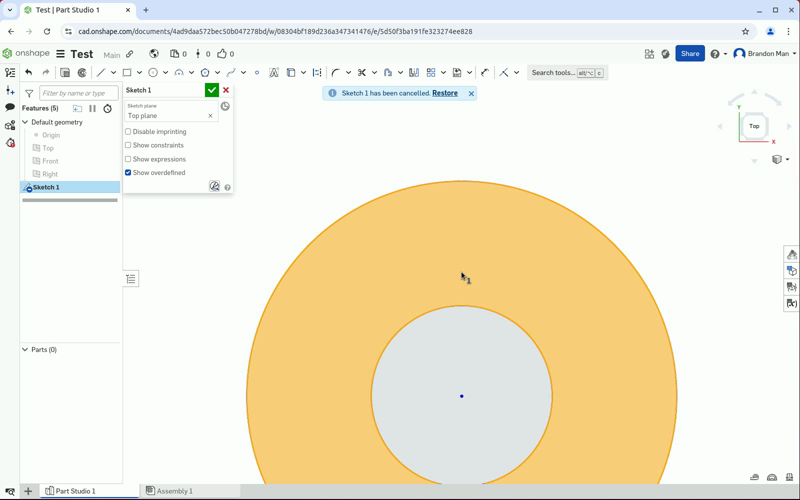
scroll(-6)
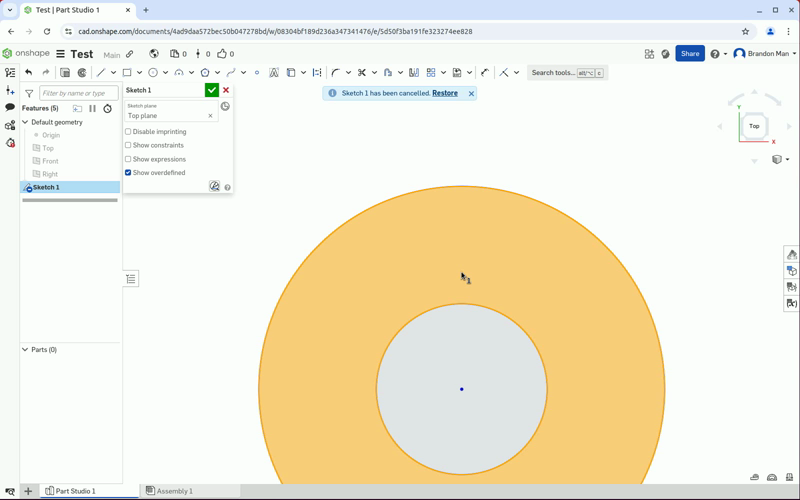
scroll(-6)
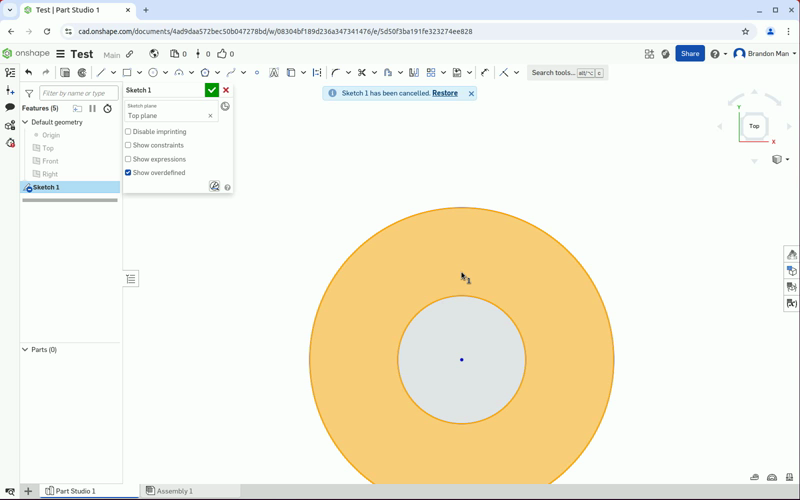
scroll(-6)
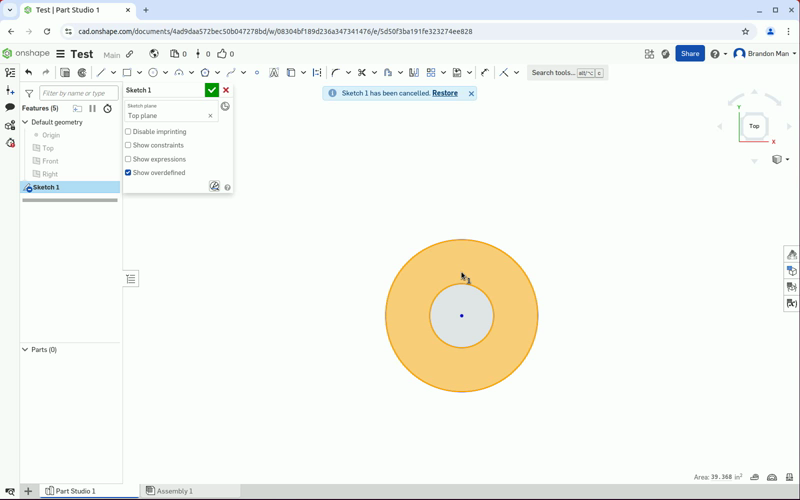
scroll(-6)
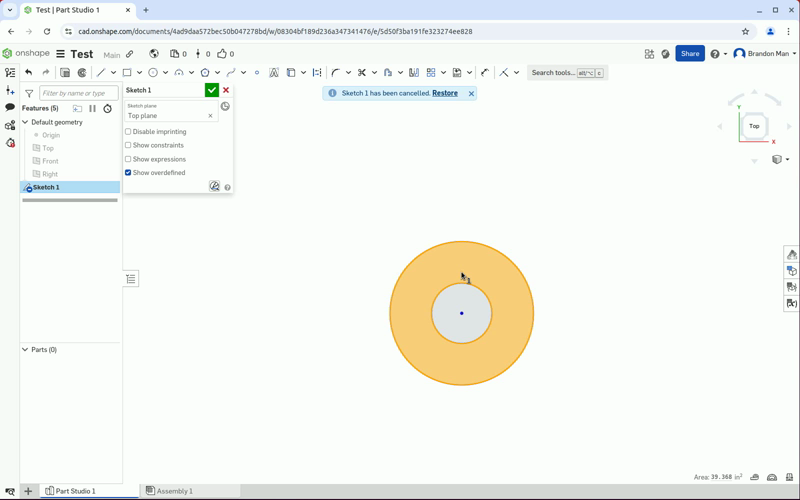
scroll(-6)
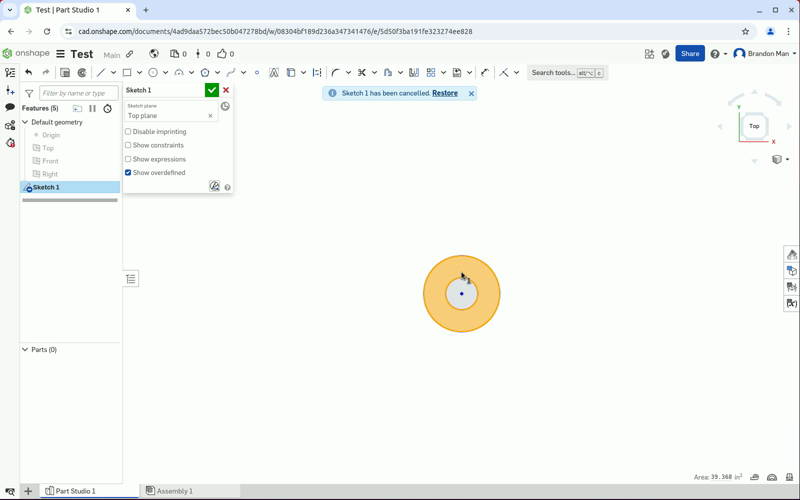
scroll(-6)
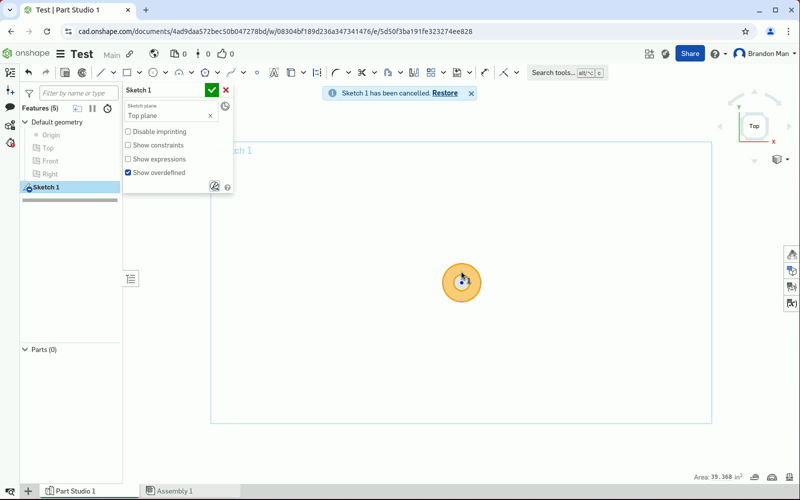
mouse_move(73, 352)
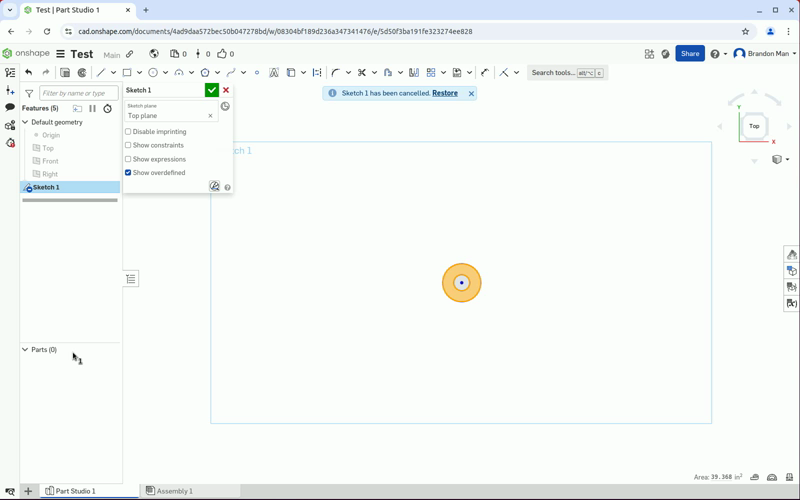
key(shift+y)
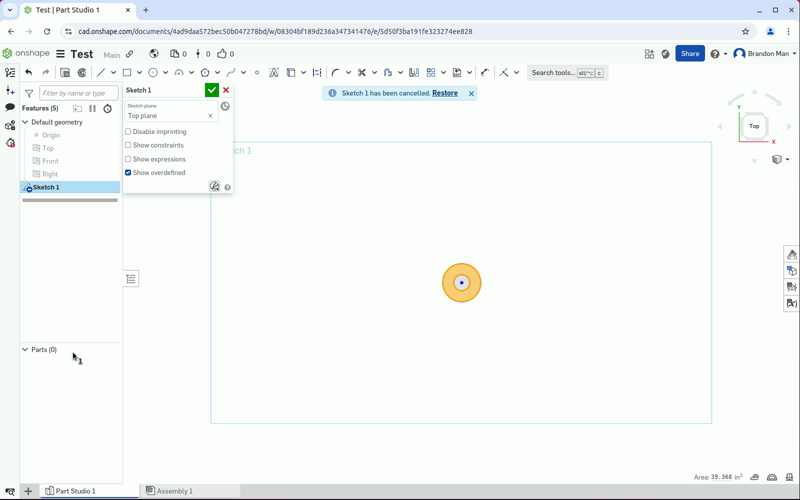
key(shift+e)
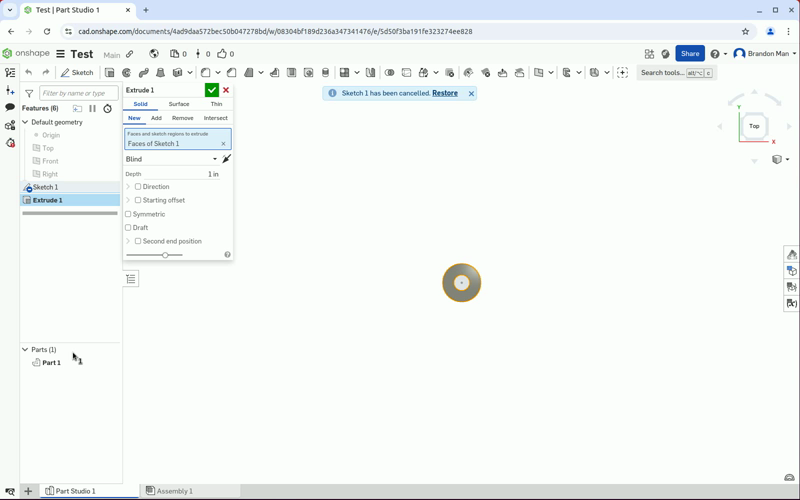
mouse_move(143, 106)
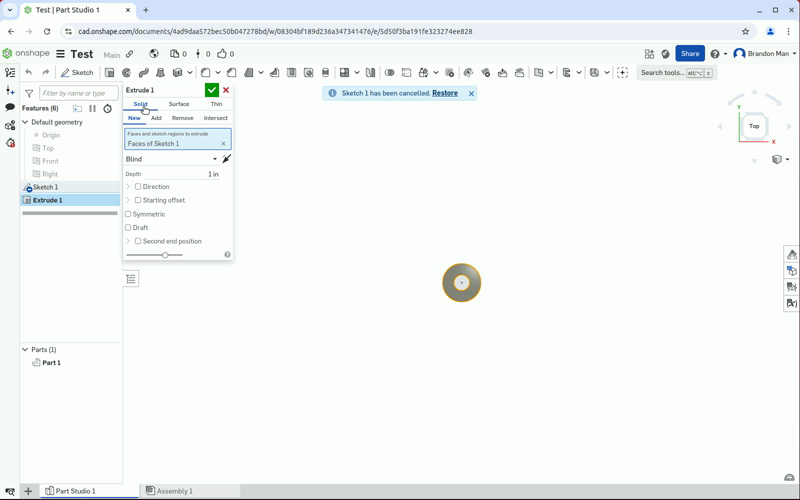
click(143, 106)
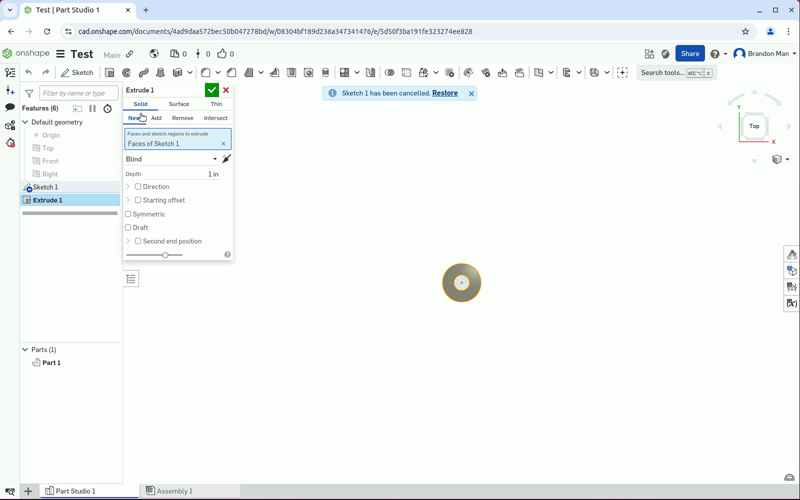
mouse_move(137, 120)
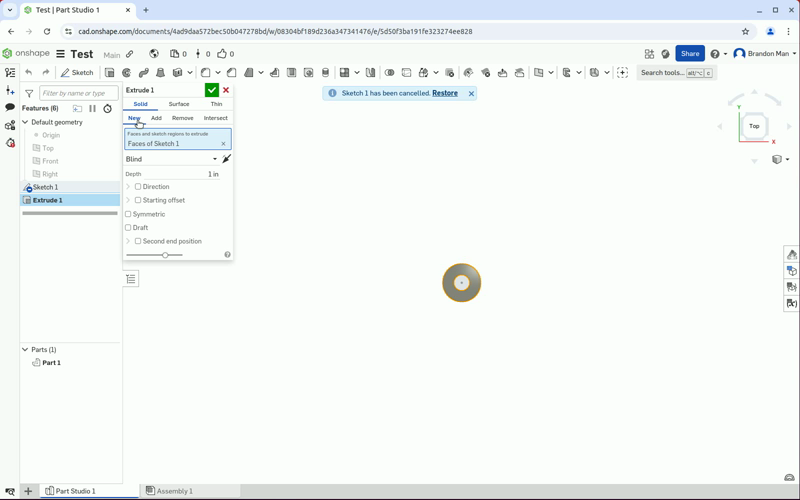
click(137, 120)
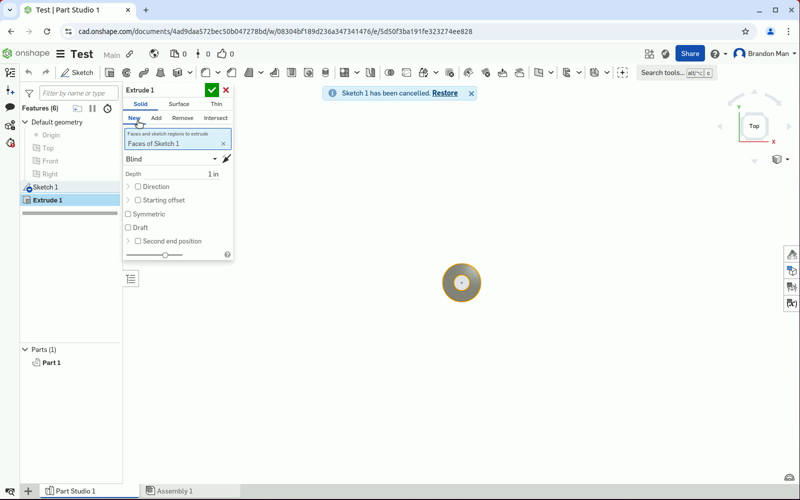
key(tab, 4)
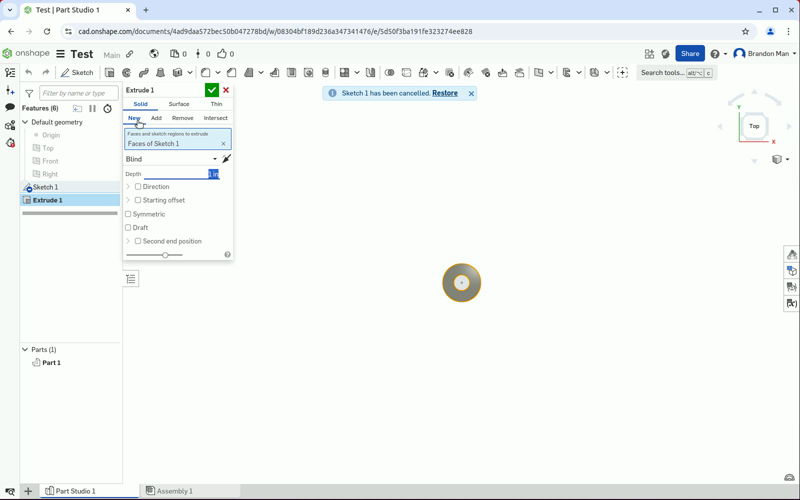
text(1.926)
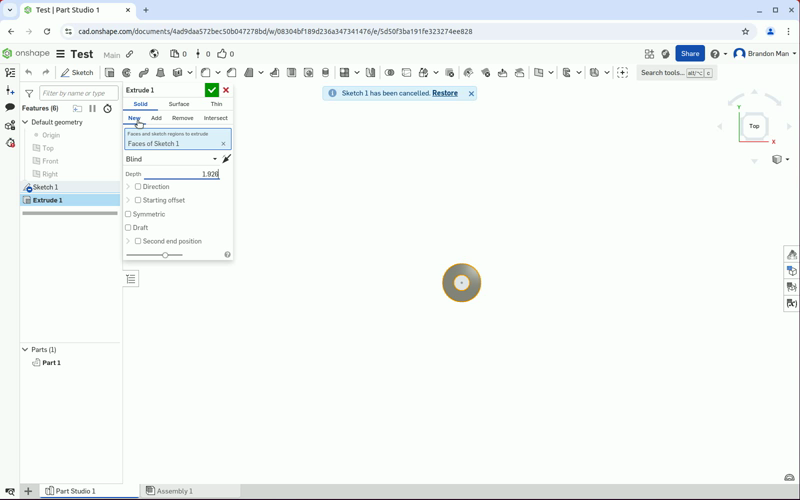
key(enter)
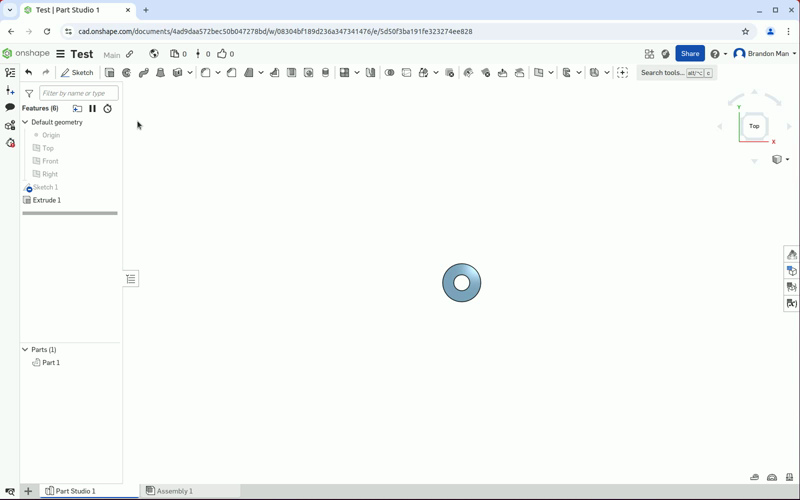
key(shift+h)
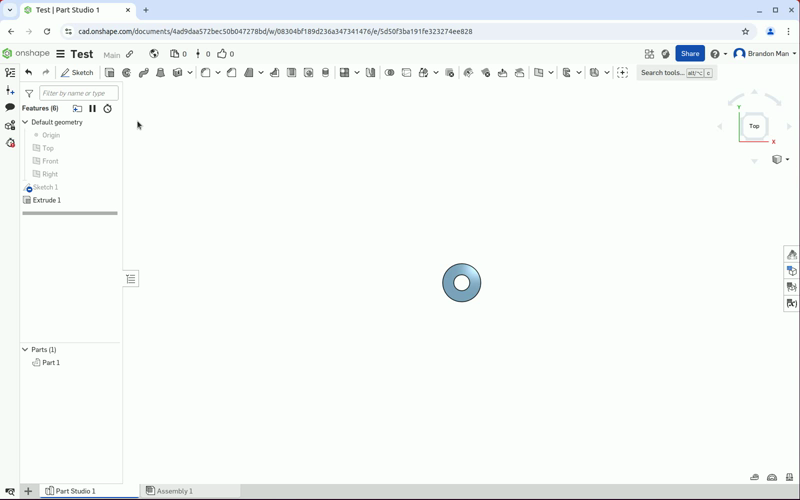
key(shift+h)
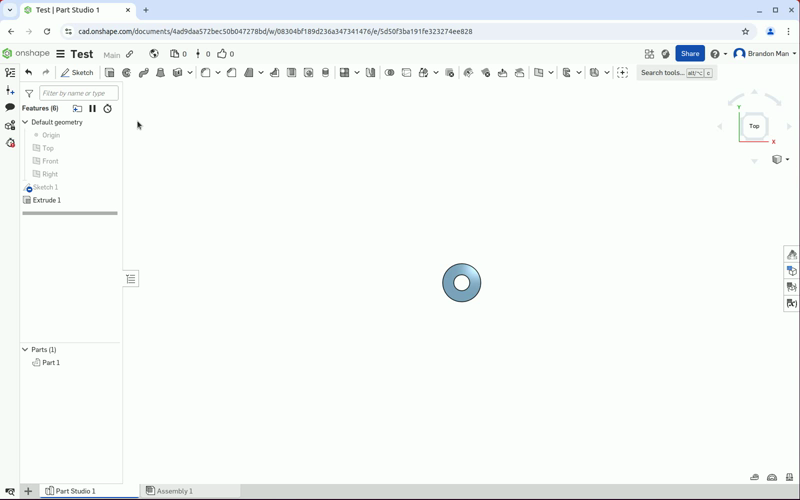
mouse_move(73, 189)
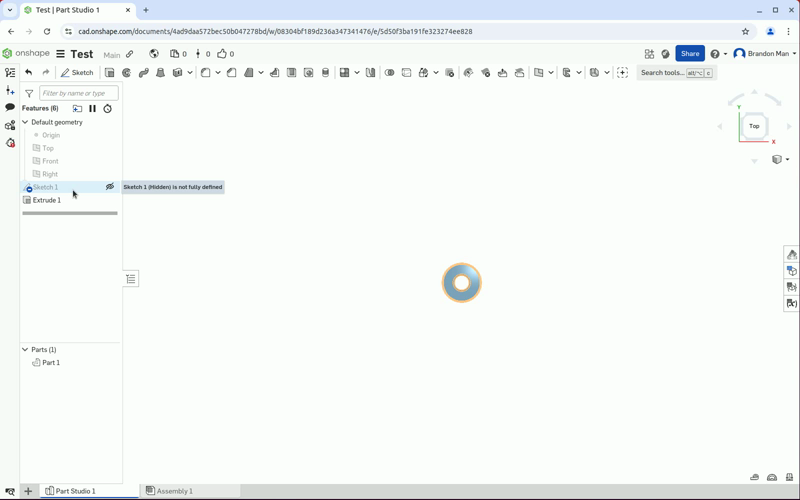
click(73, 189)
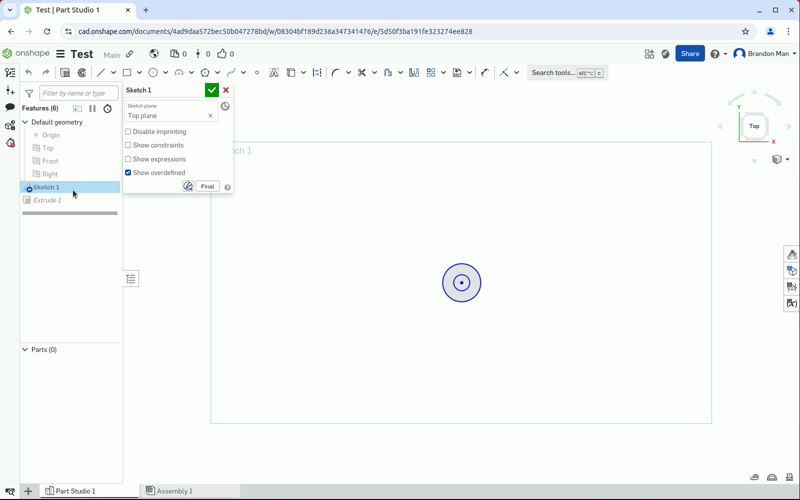
mouse_move(229, 92)
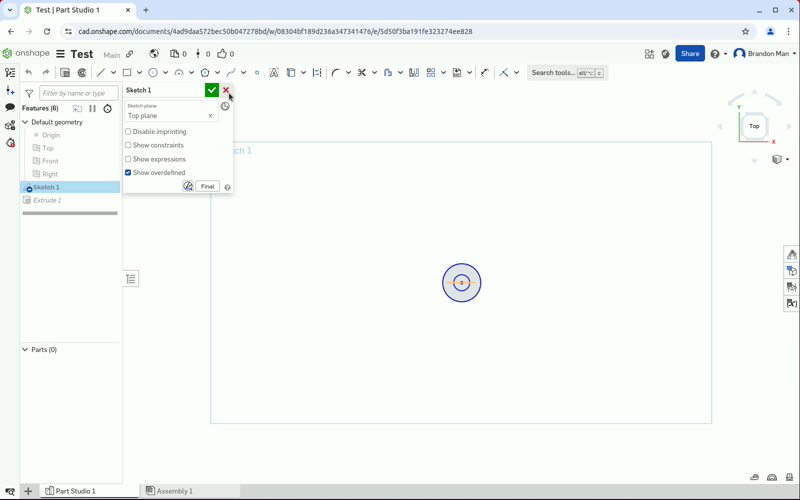
click(229, 92)
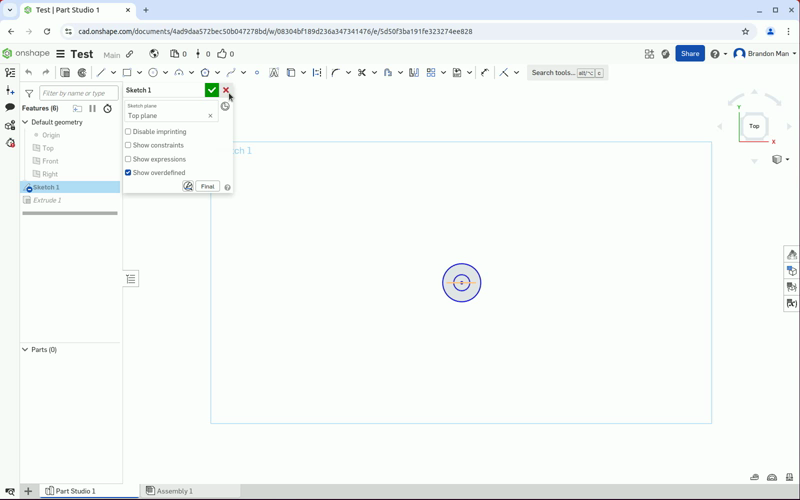
key(shift+s)
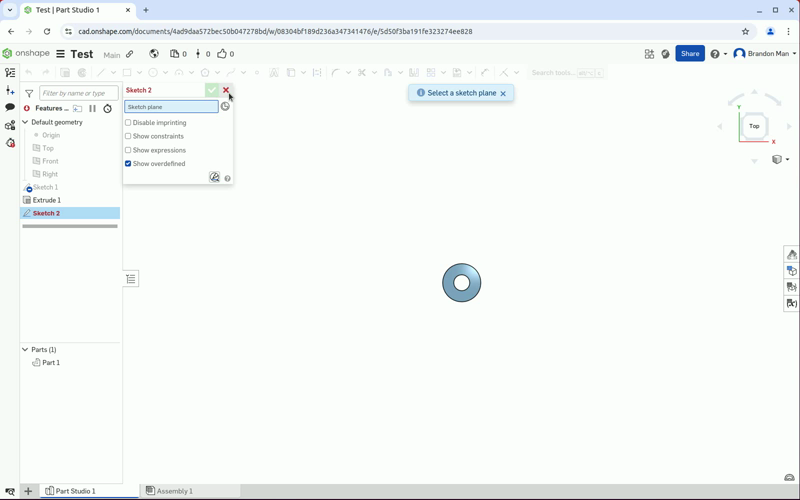
mouse_move(73, 150)
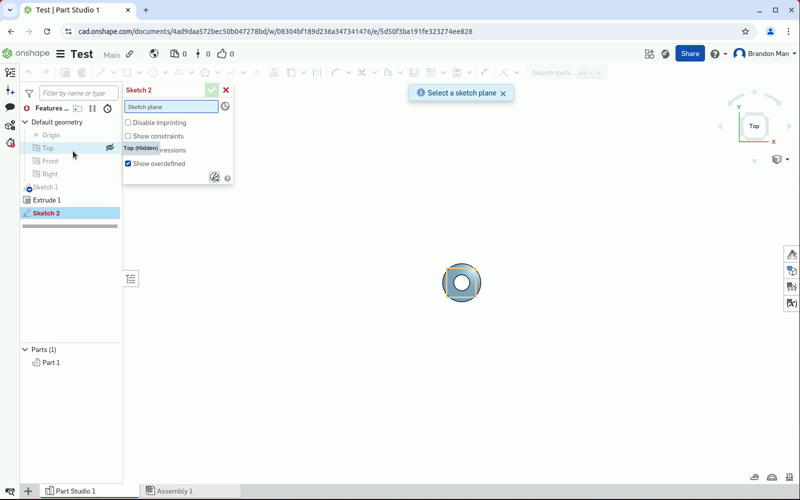
click(73, 150)
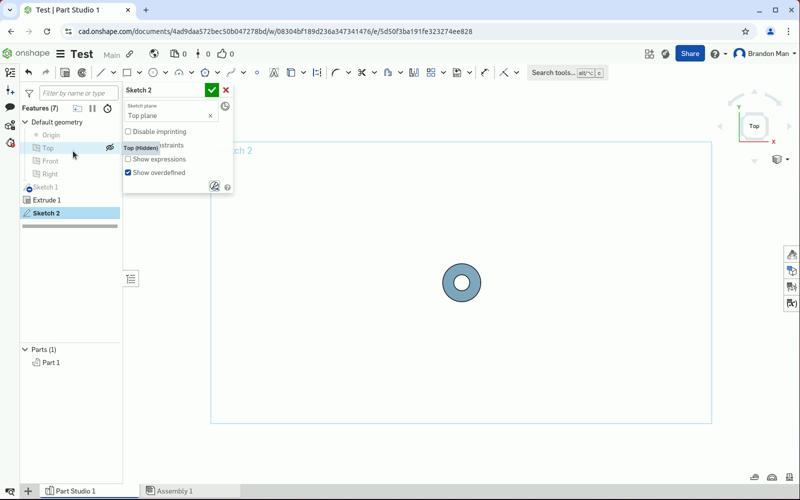
mouse_move(73, 352)
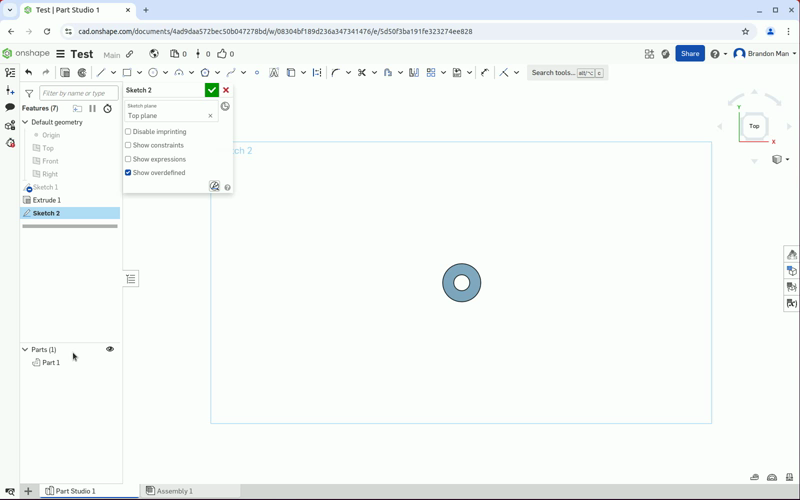
key(y)
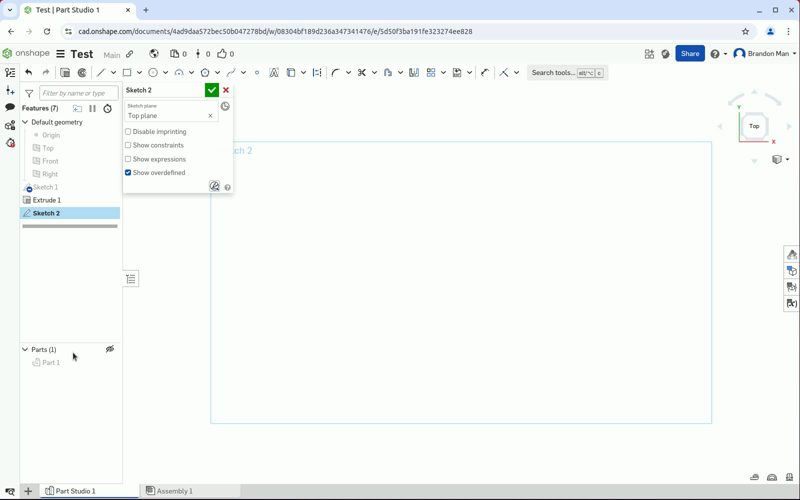
key(c)
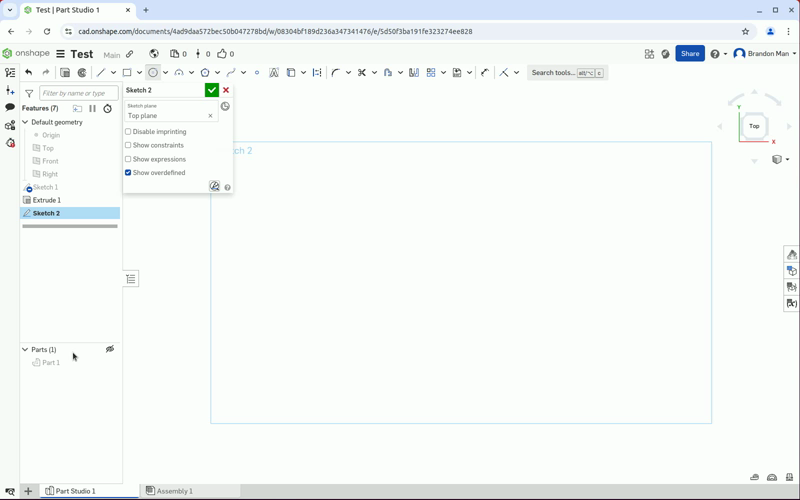
key_down(shift)
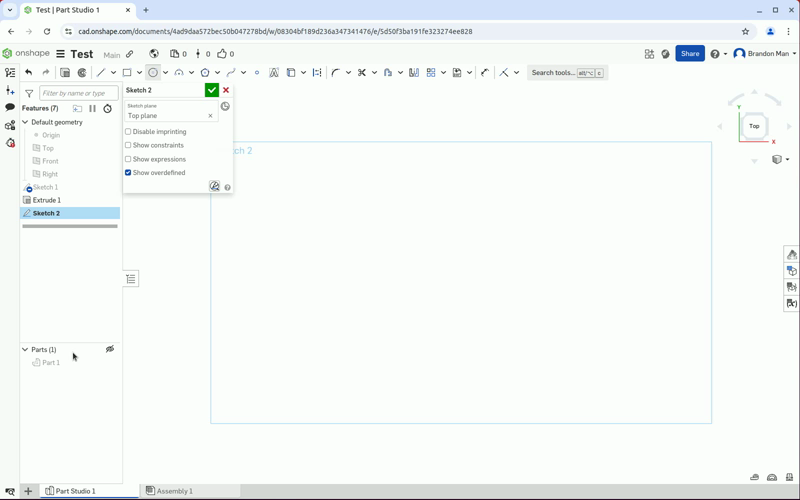
mouse_move(461, 282)
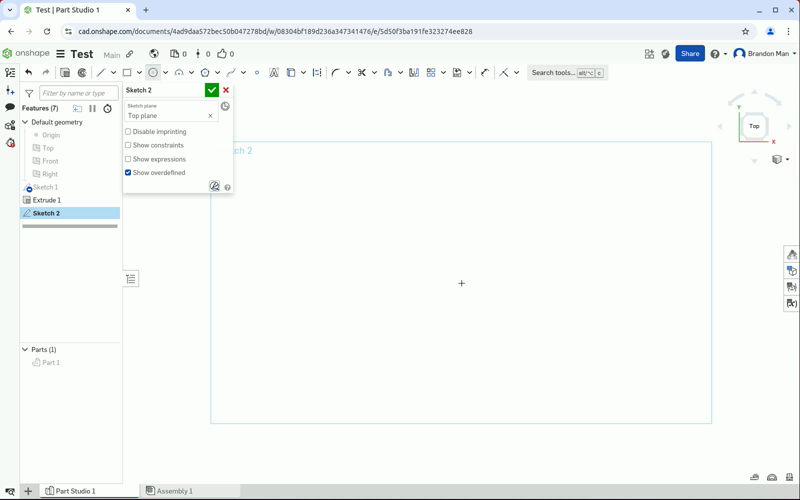
click(461, 282)
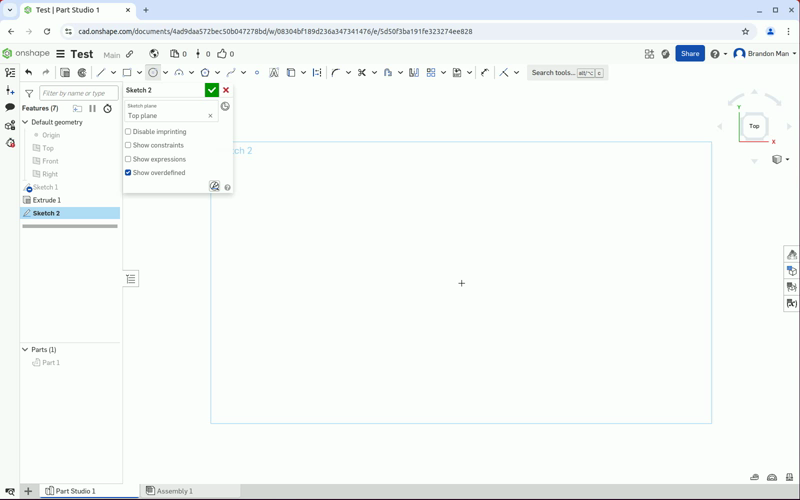
key_up(shift)
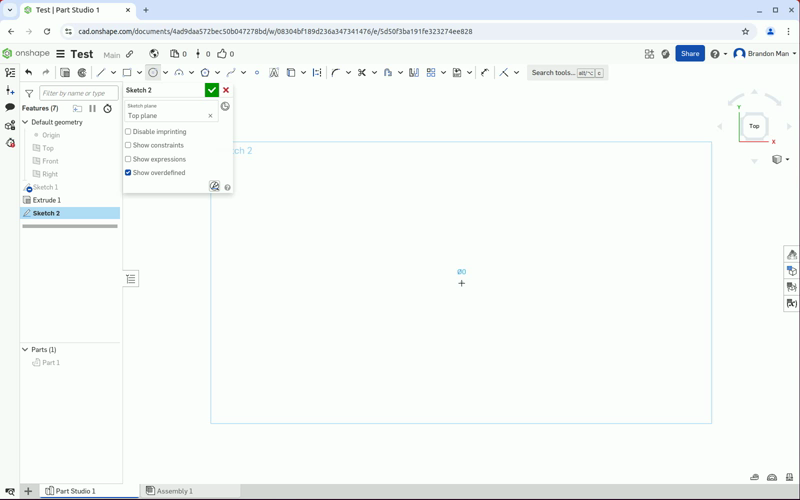
mouse_move(484, 282)
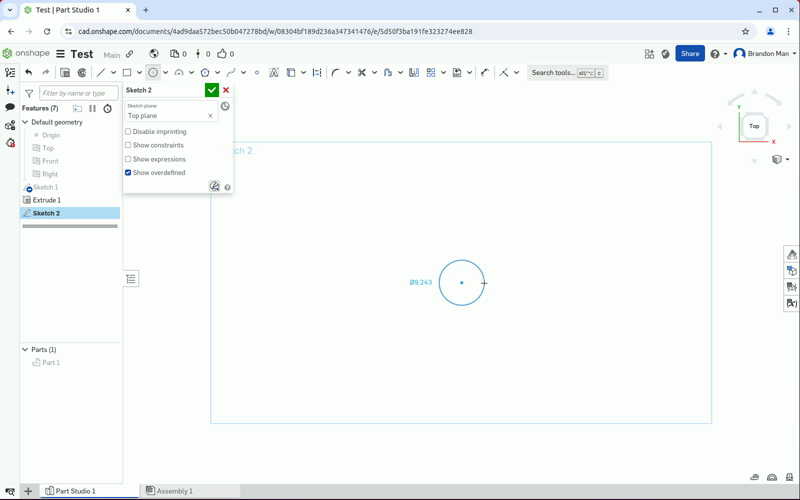
click(484, 282)
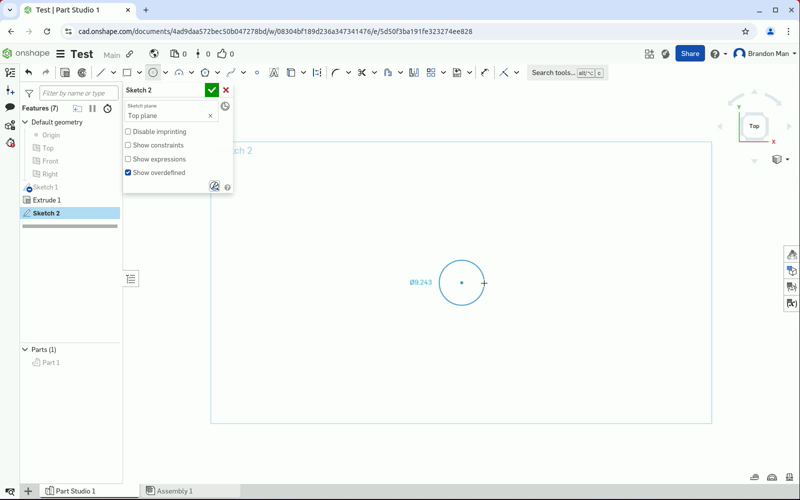
key(esc)
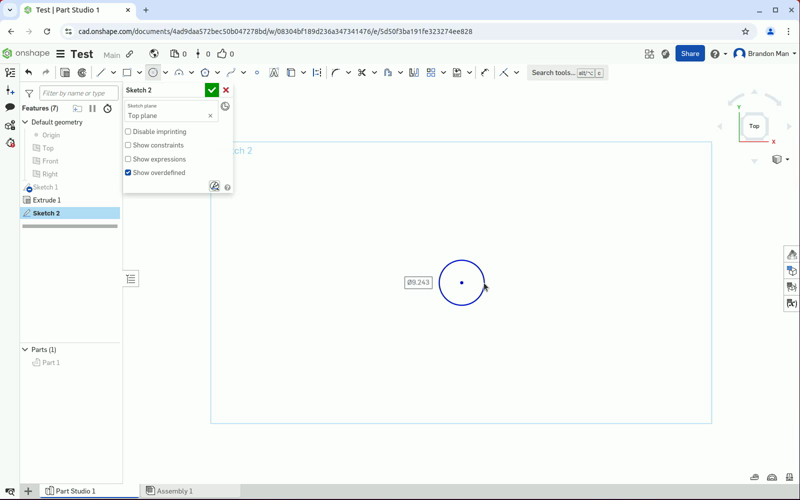
key(c)
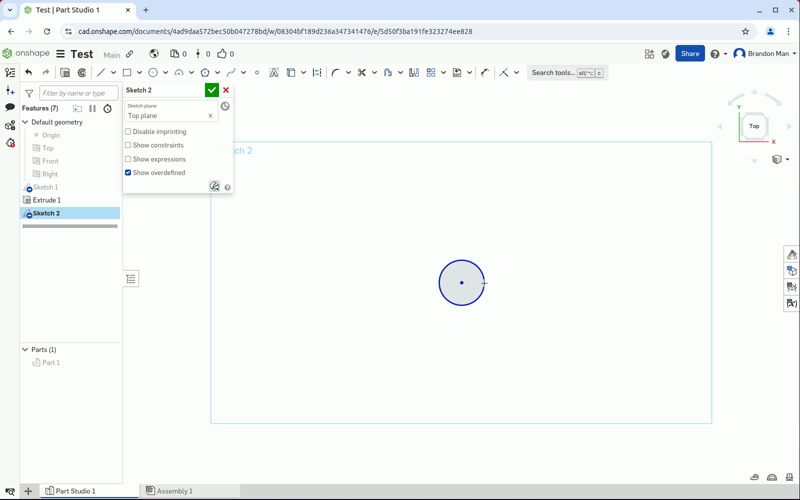
key_down(shift)
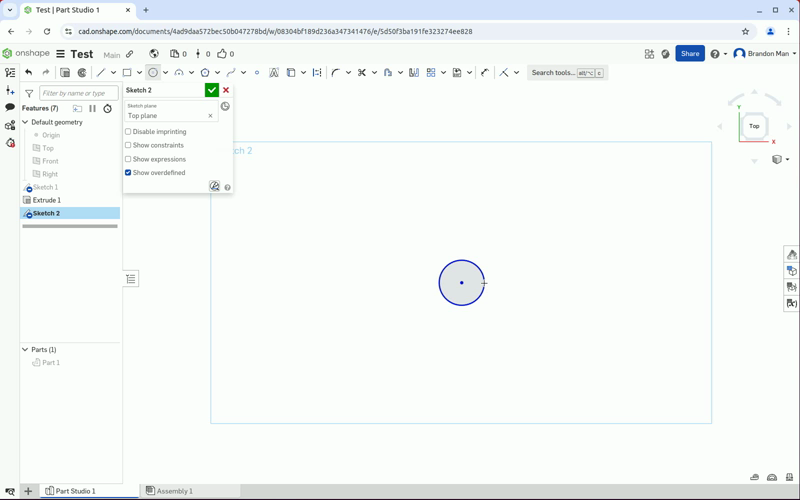
mouse_move(461, 282)
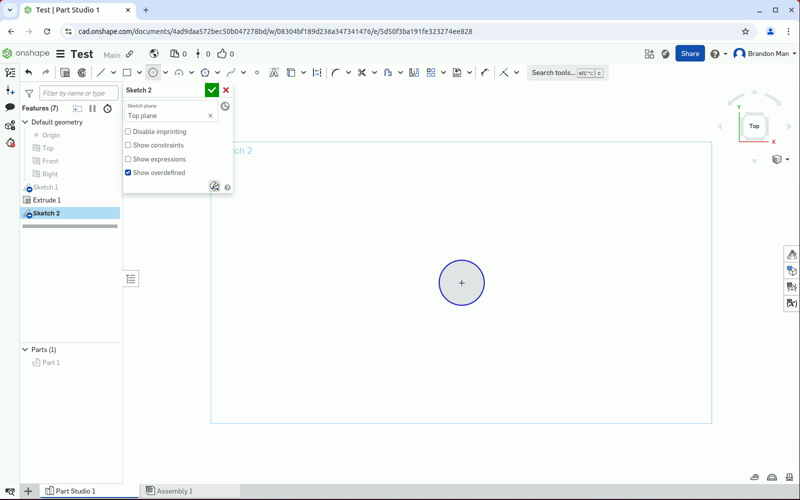
click(461, 282)
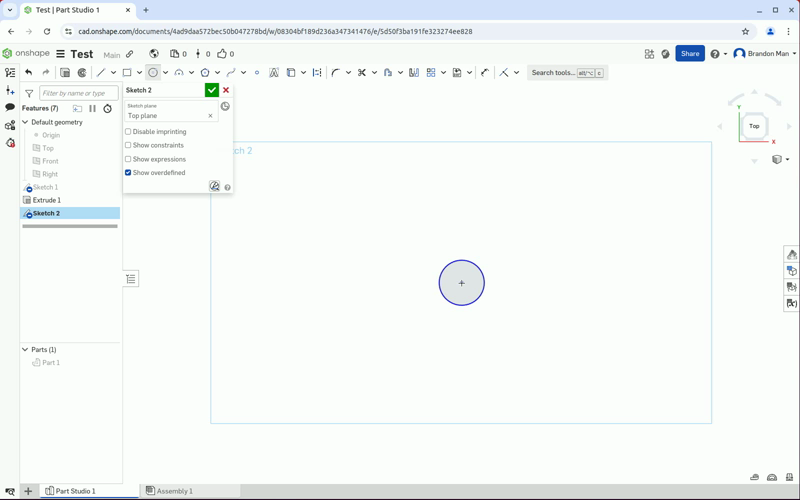
key_up(shift)
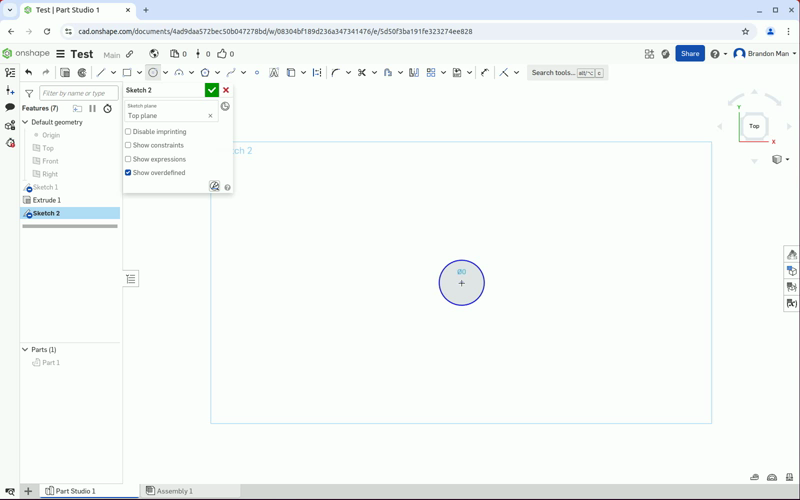
mouse_move(480, 282)
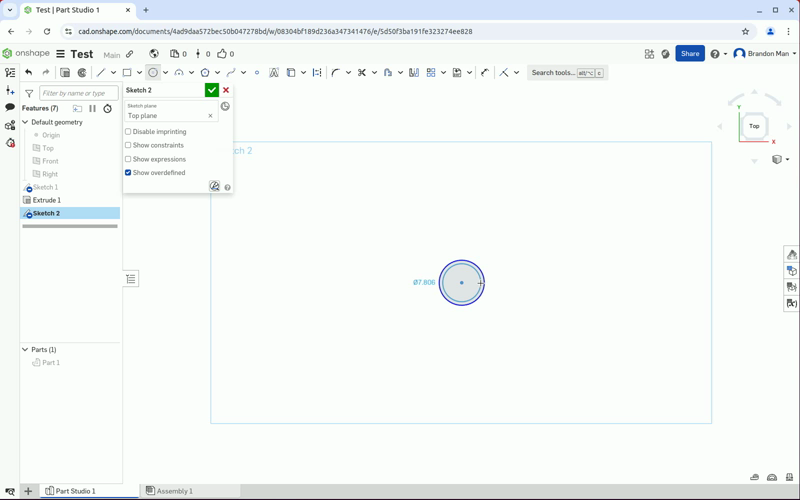
scroll(6)
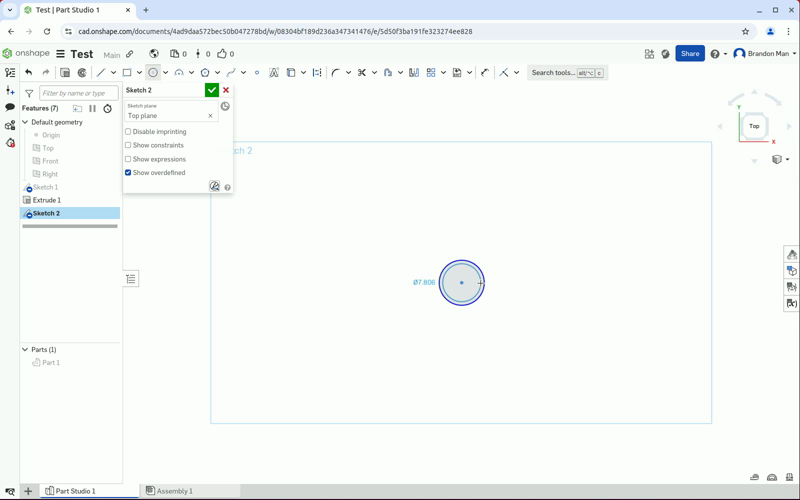
scroll(6)
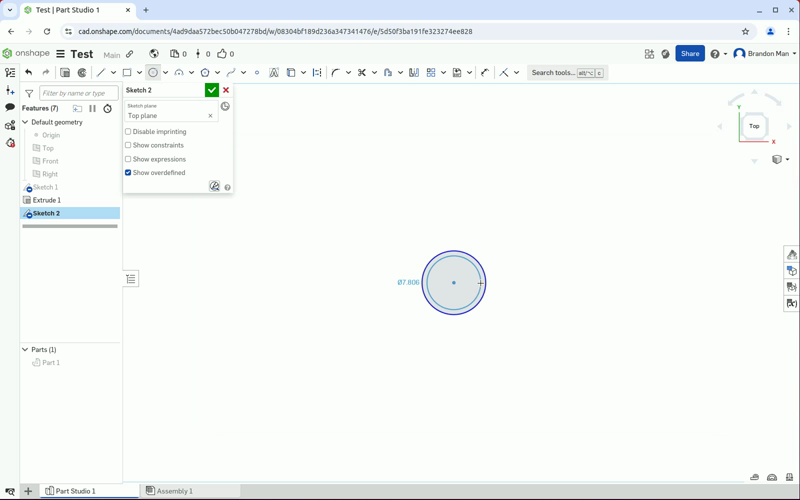
scroll(6)
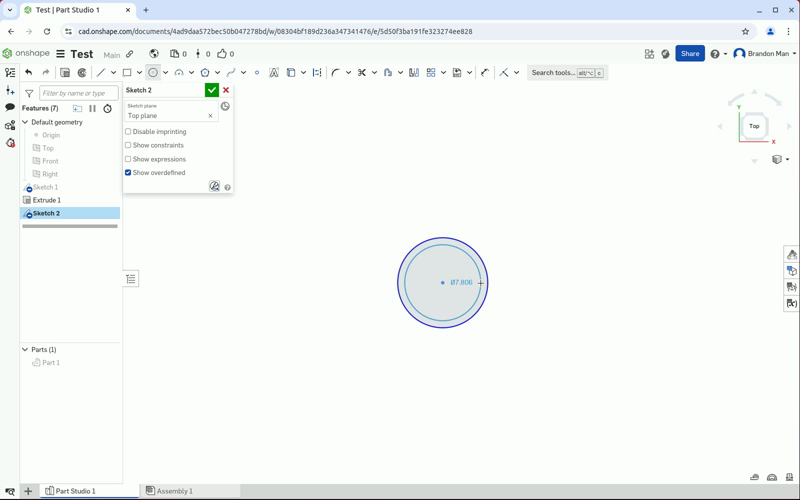
scroll(6)
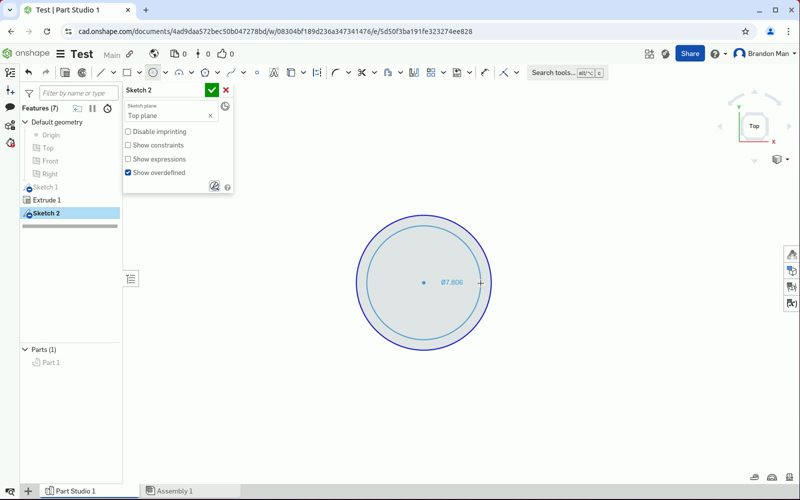
scroll(6)
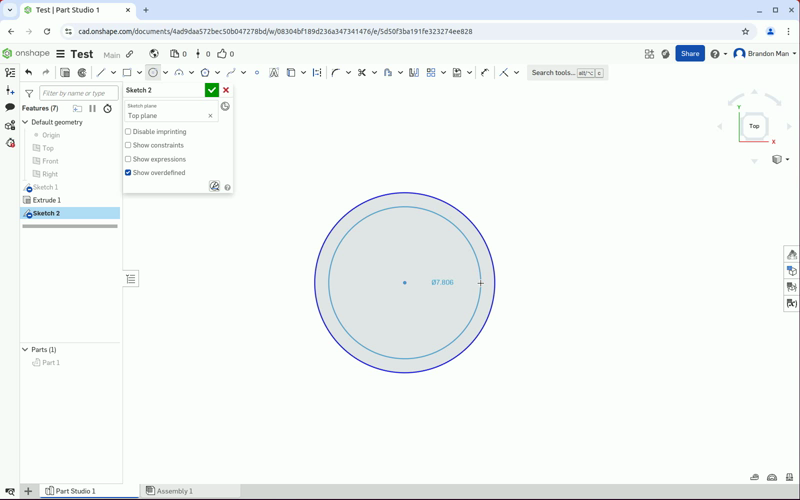
scroll(6)
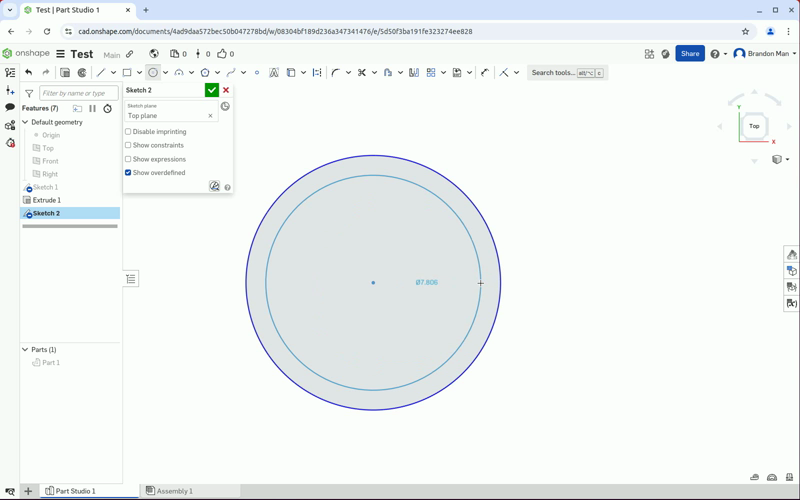
scroll(6)
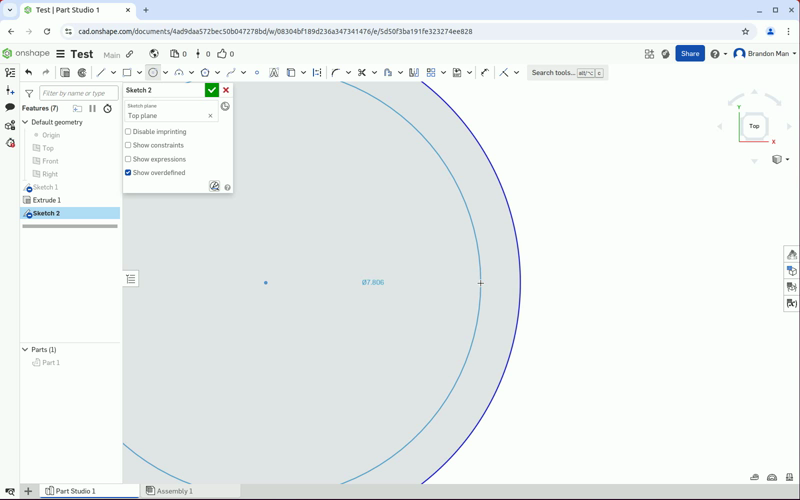
click(480, 282)
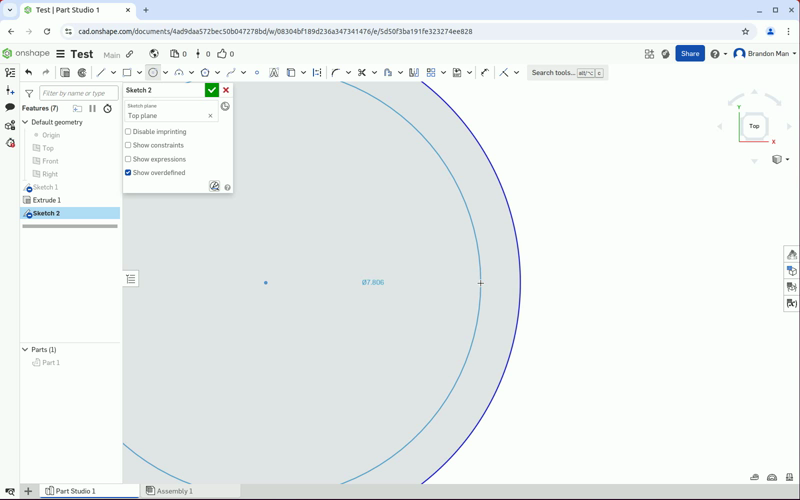
scroll(-6)
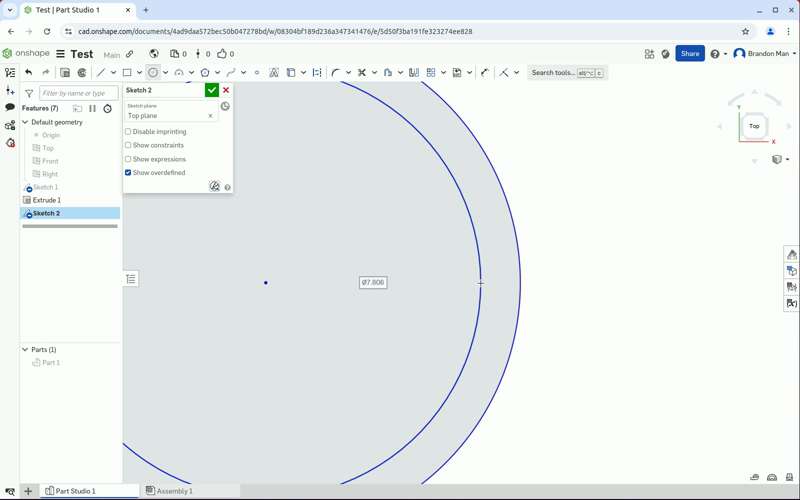
scroll(-6)
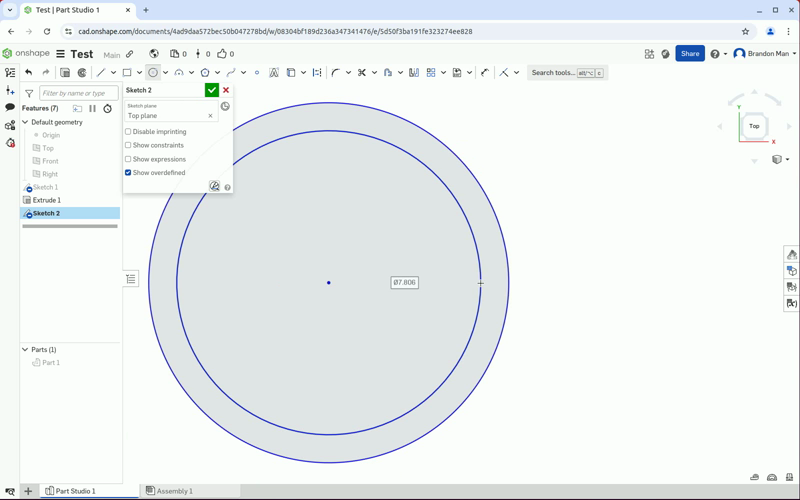
scroll(-6)
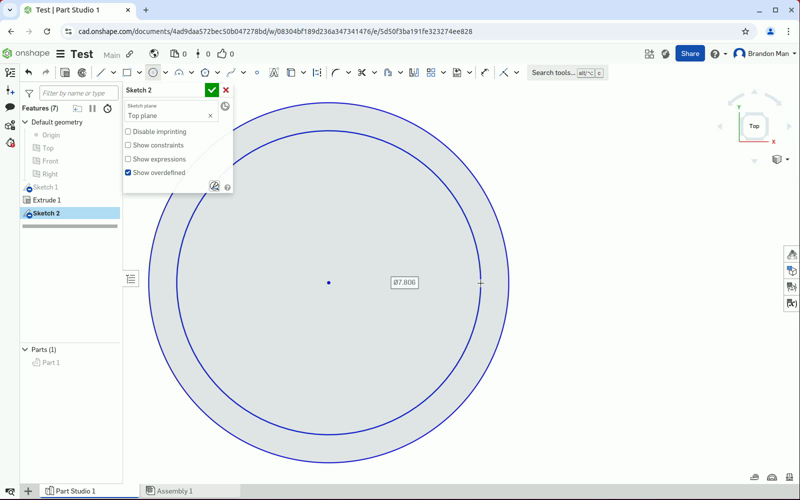
scroll(-6)
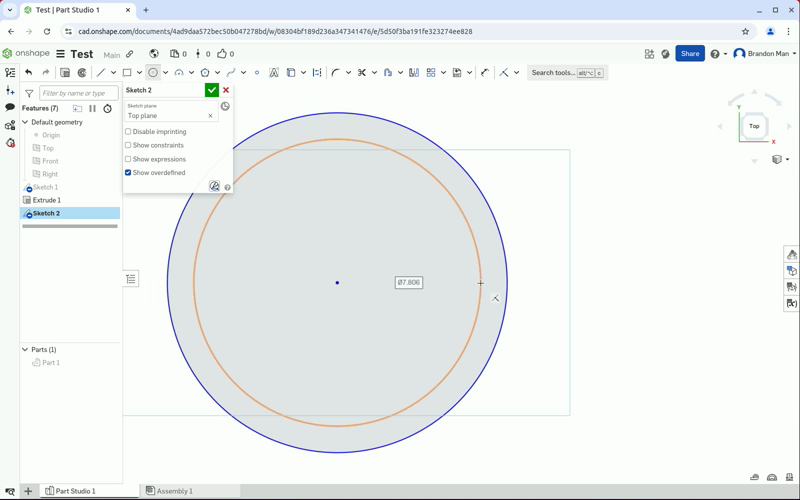
scroll(-6)
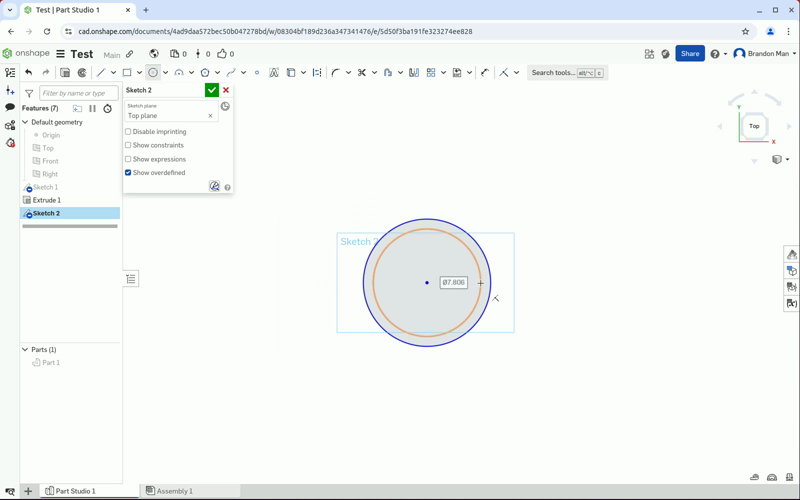
scroll(-6)
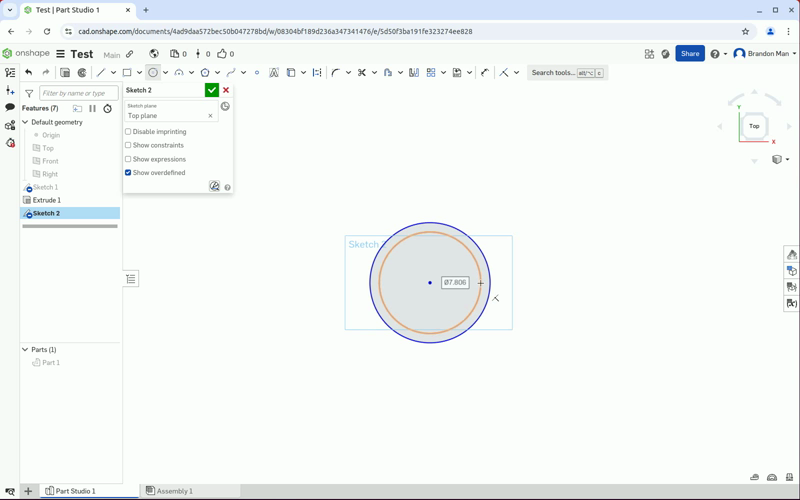
scroll(-6)
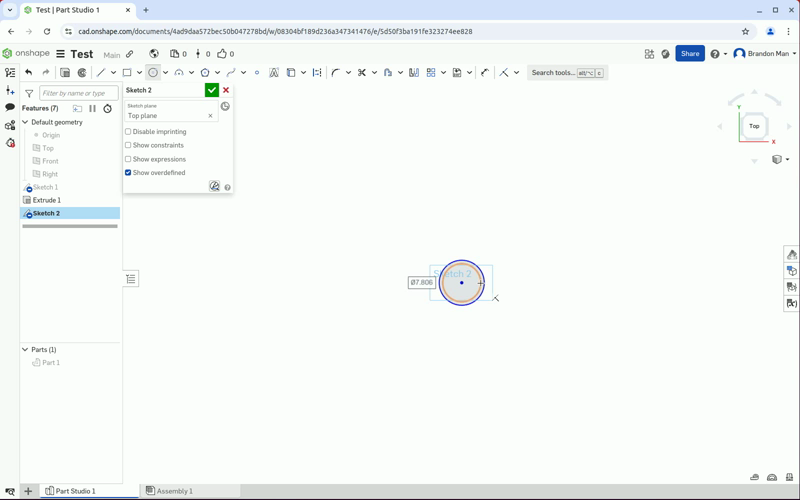
key(esc)
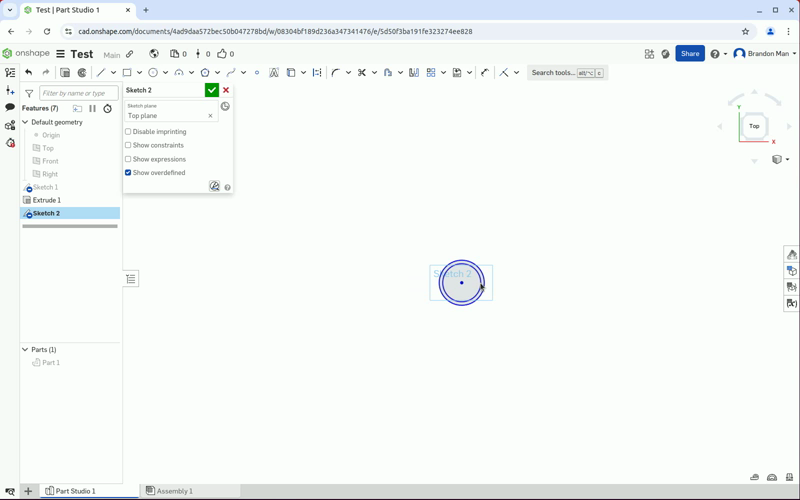
mouse_move(482, 284)
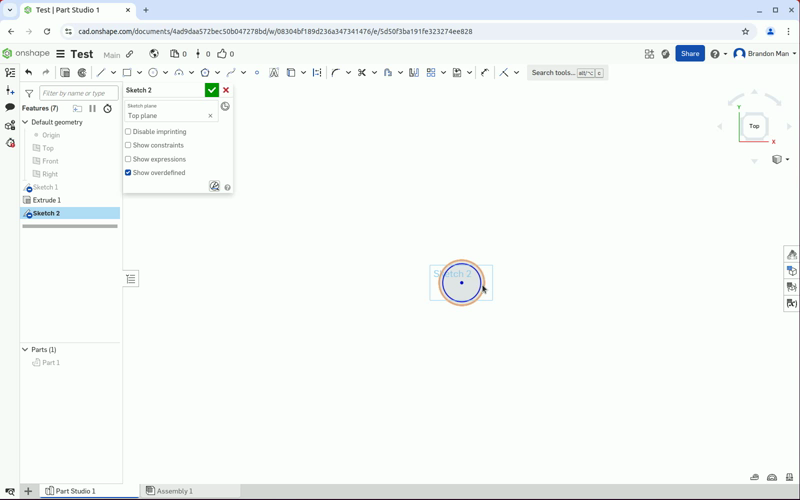
scroll(6)
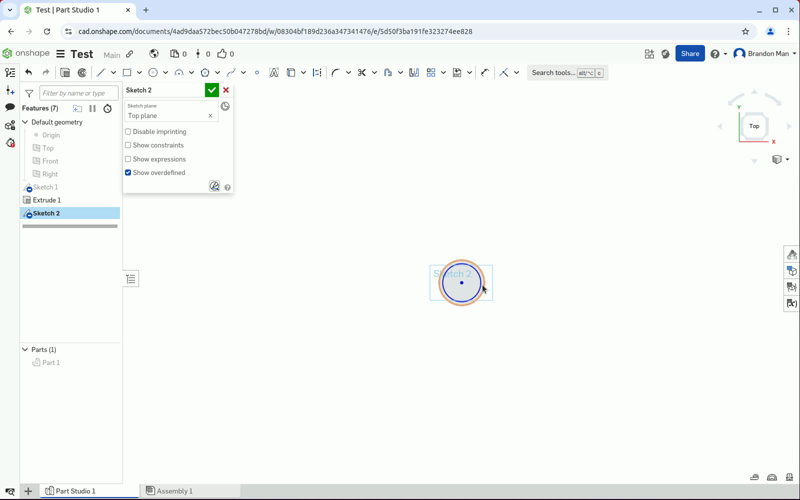
scroll(6)
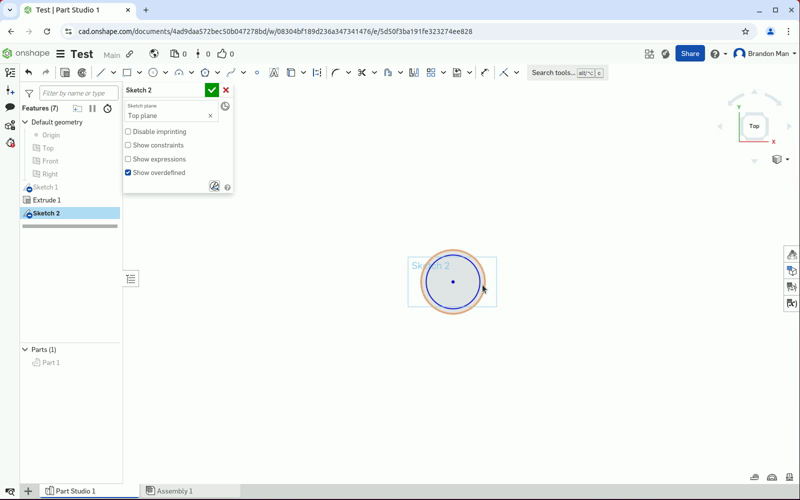
scroll(6)
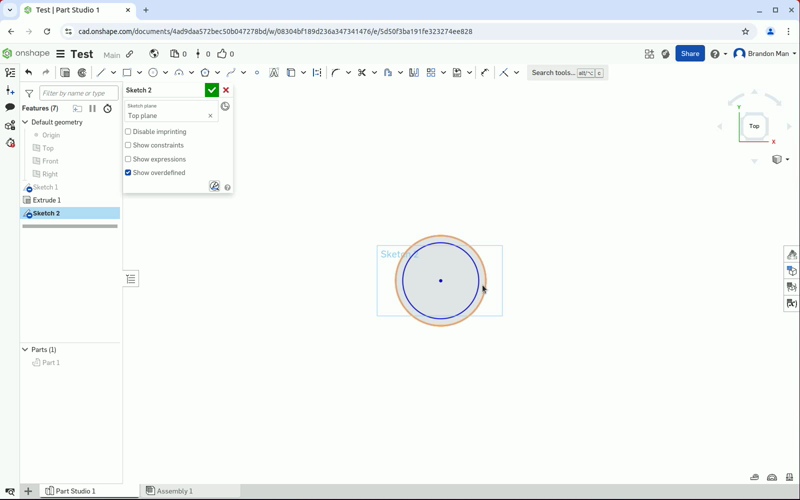
scroll(6)
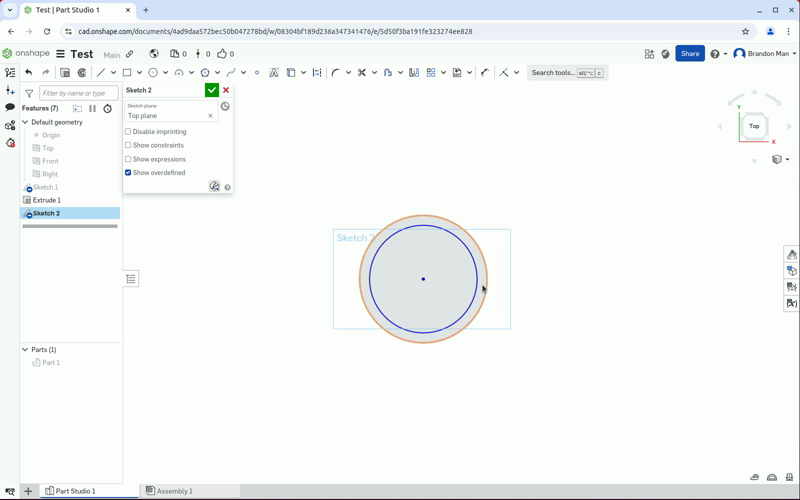
scroll(6)
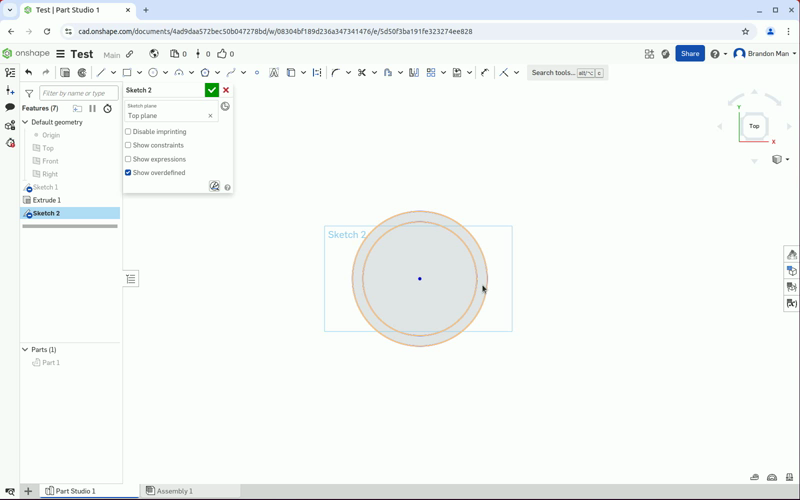
scroll(6)
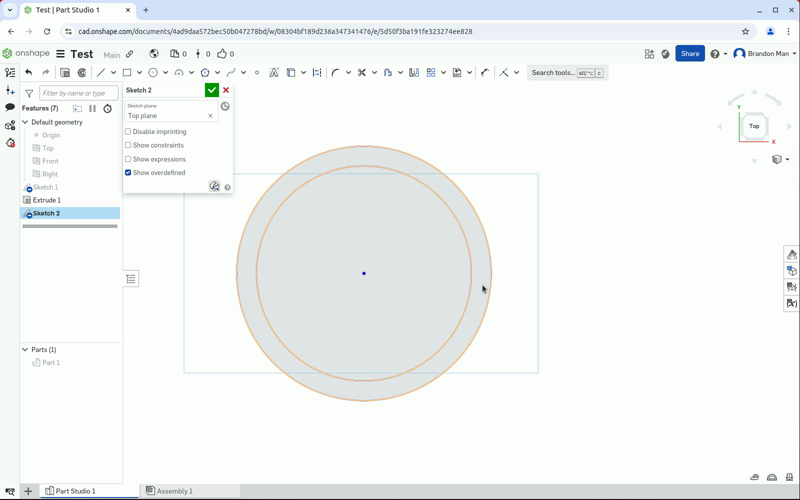
scroll(6)
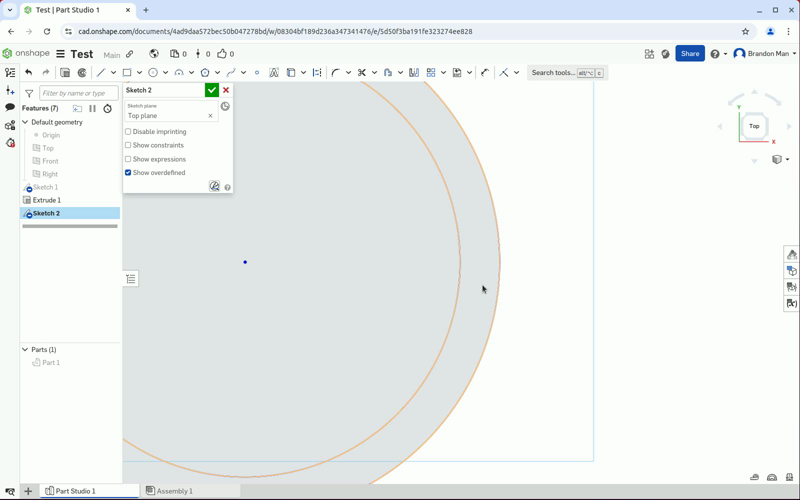
click(482, 284)
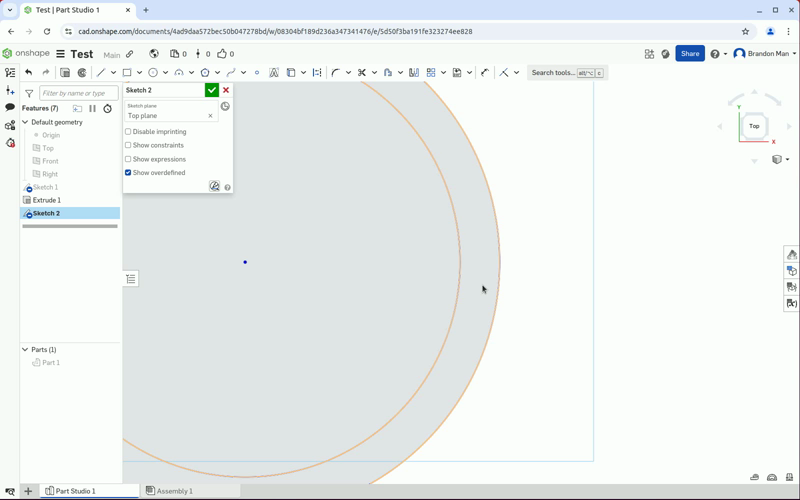
scroll(-6)
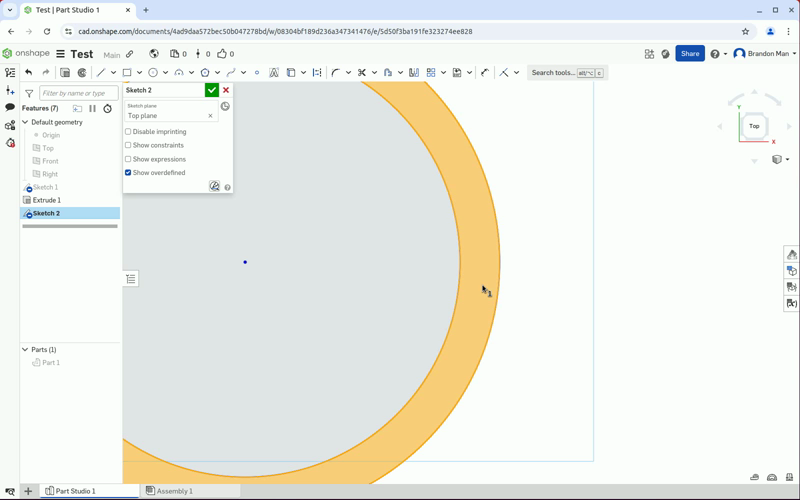
scroll(-6)
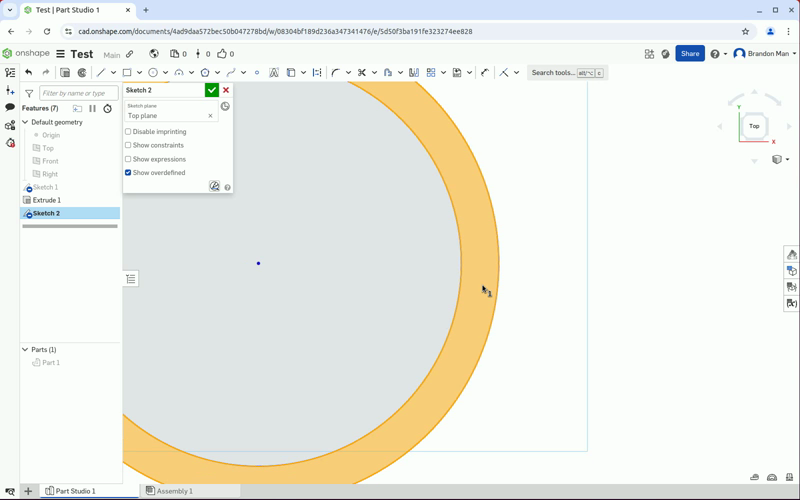
scroll(-6)
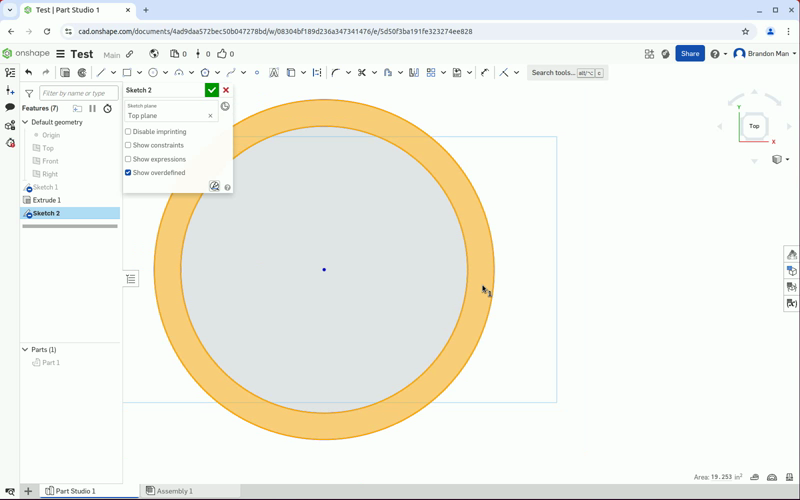
scroll(-6)
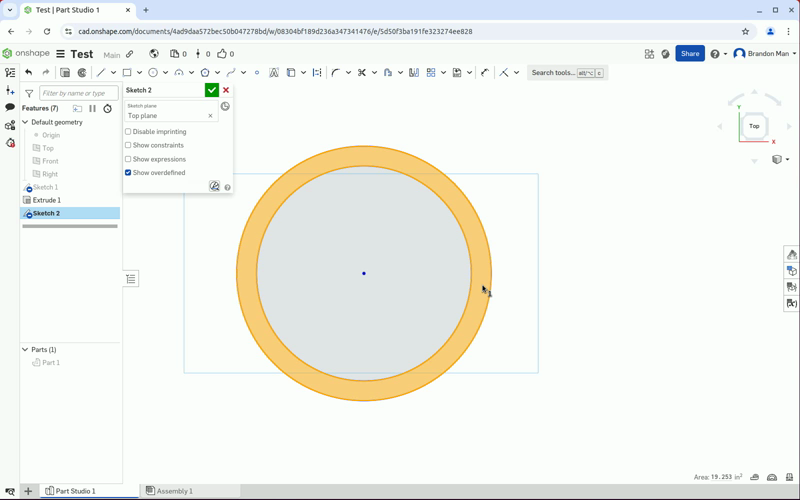
scroll(-6)
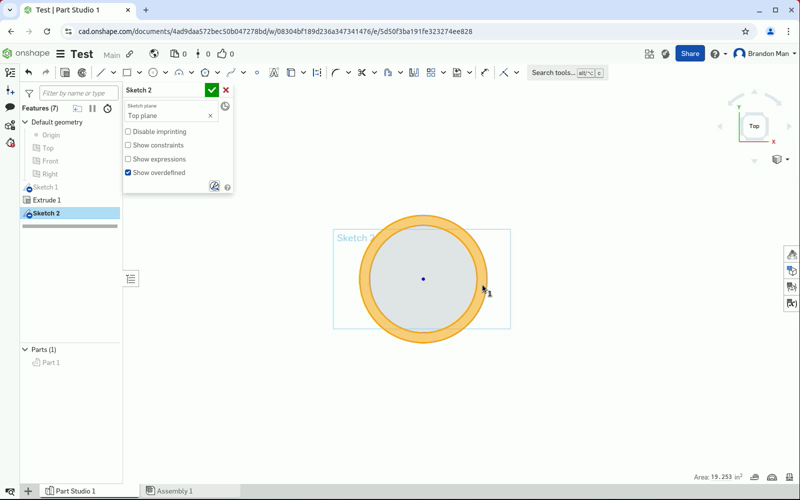
scroll(-6)
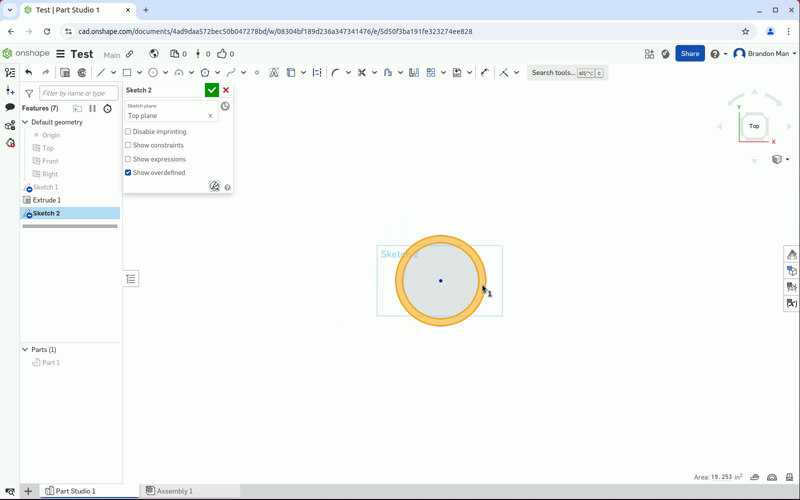
scroll(-6)
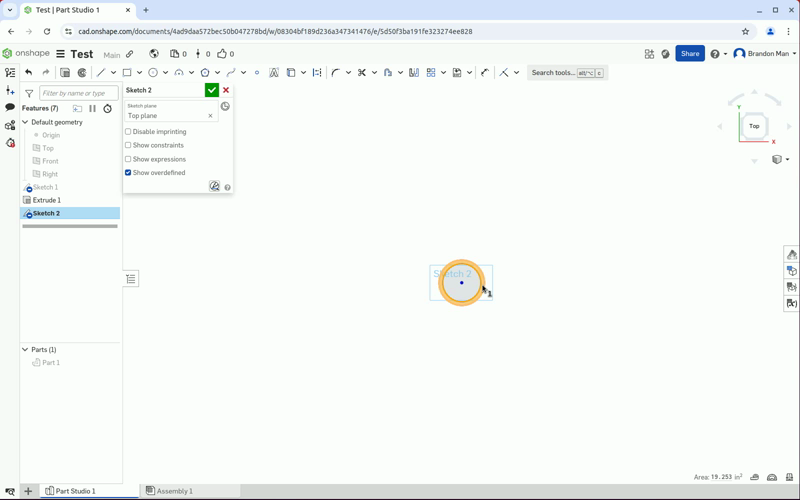
mouse_move(73, 352)
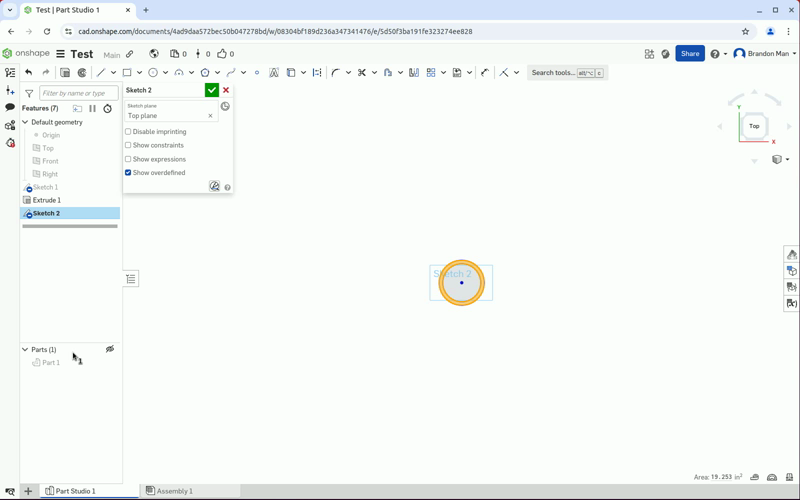
key(shift+y)
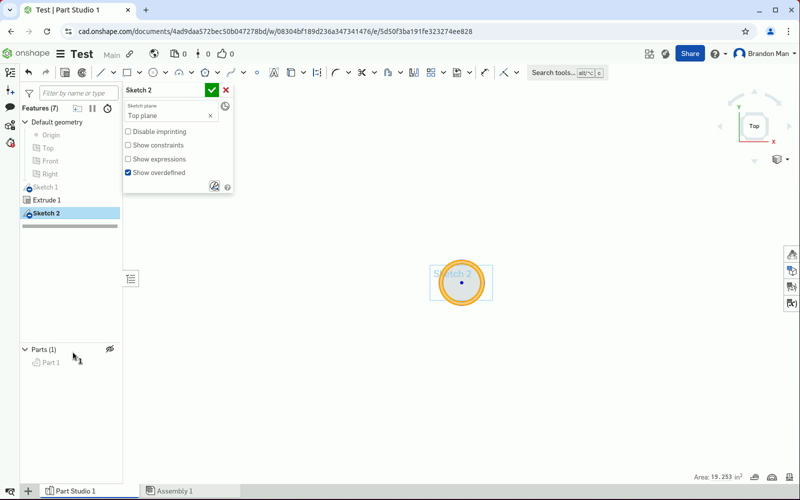
key(shift+e)
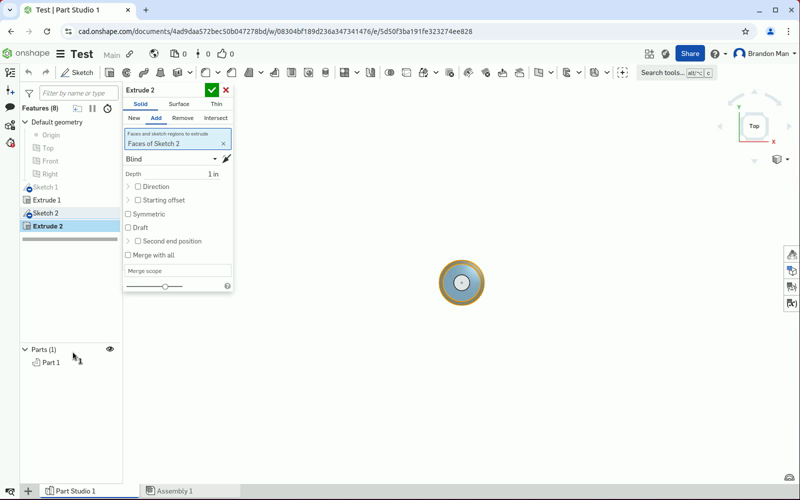
mouse_move(143, 106)
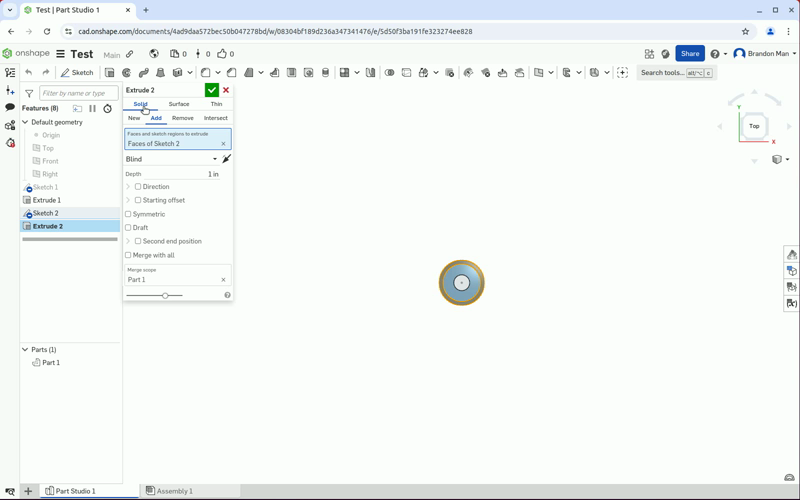
click(143, 106)
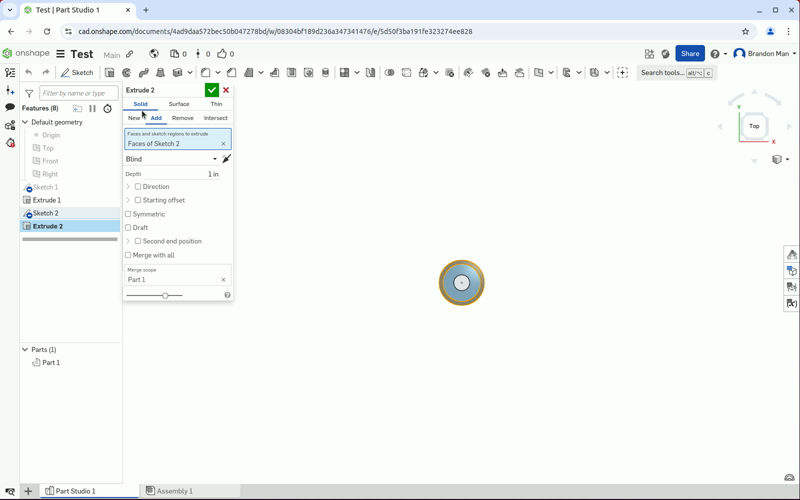
mouse_move(137, 120)
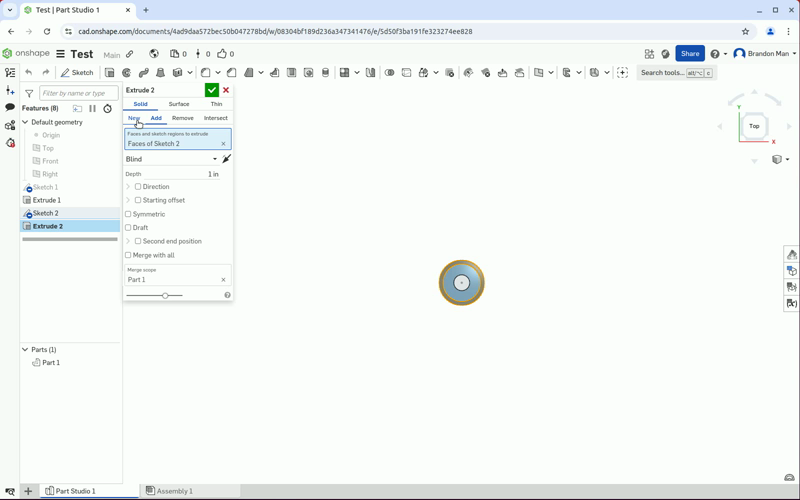
click(137, 120)
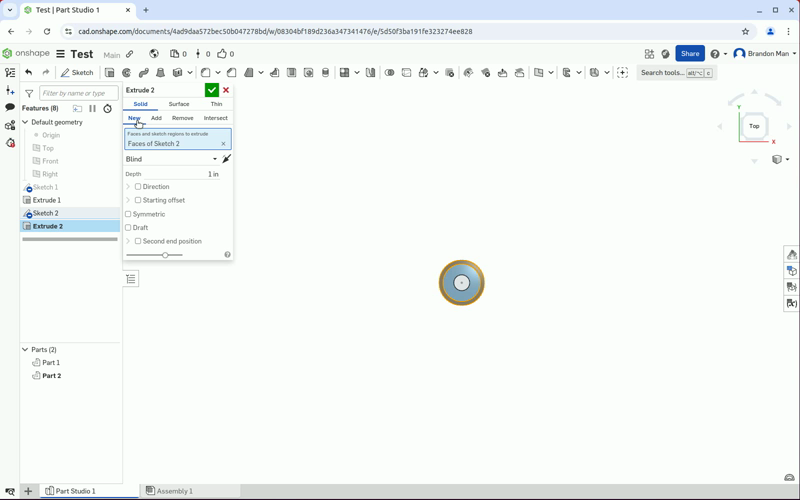
key(tab, 4)
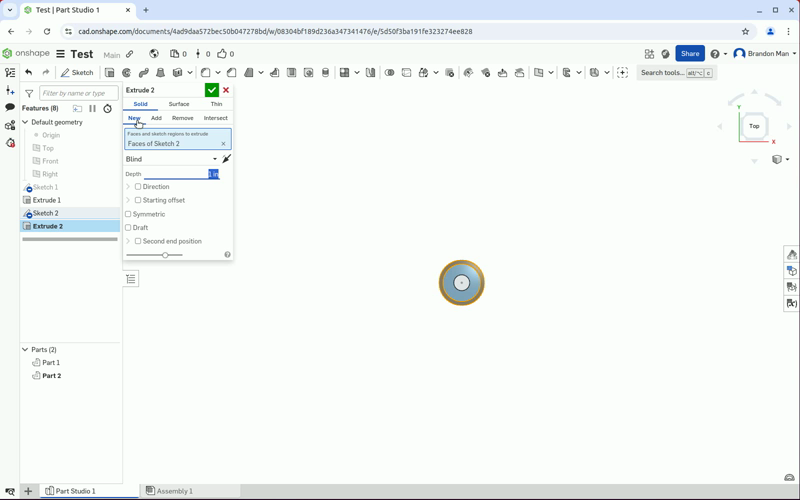
text(5.055)
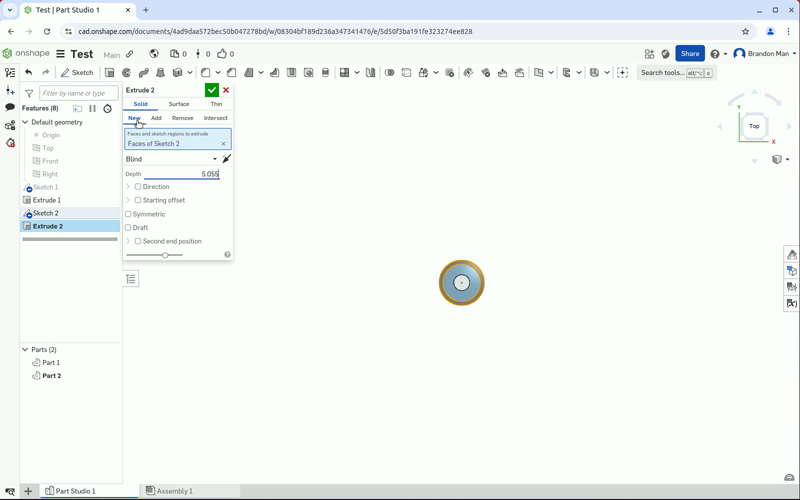
key(enter)
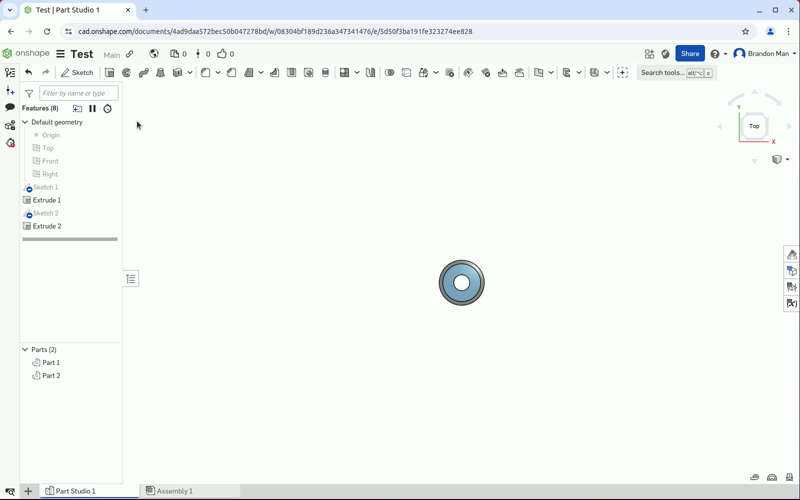
key(shift+h)
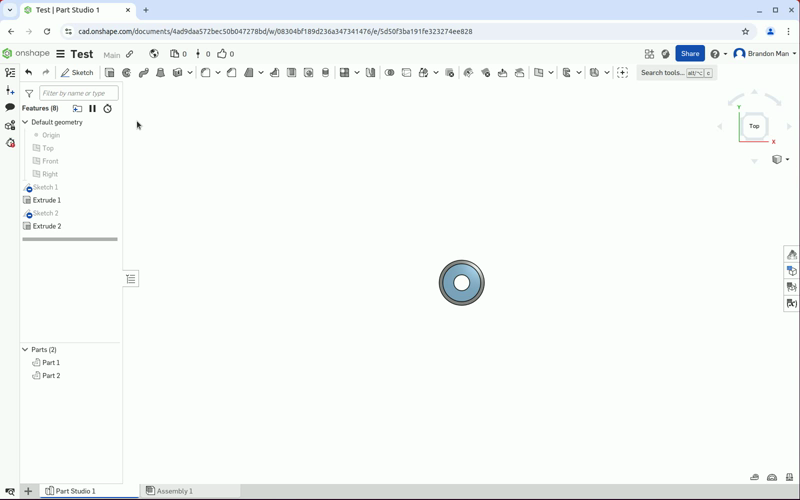
key(shift+h)
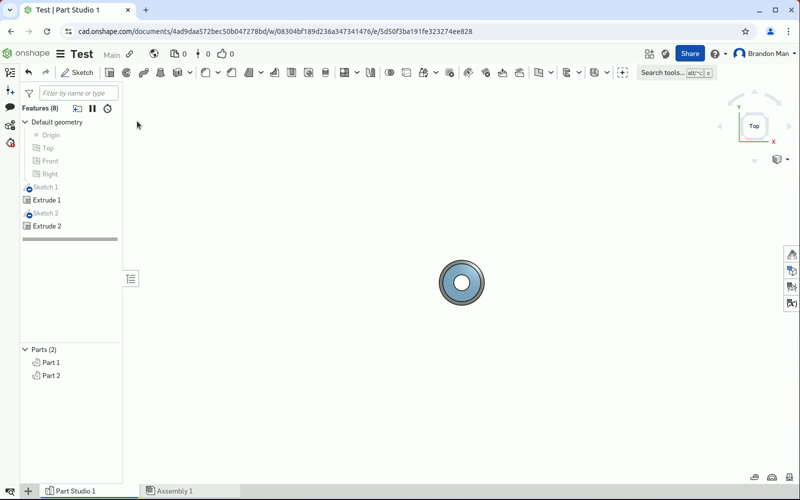
mouse_move(73, 189)
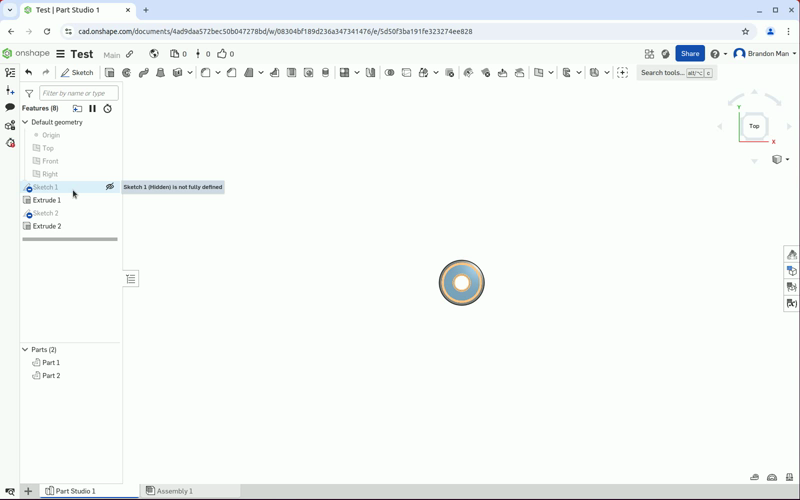
click(73, 189)
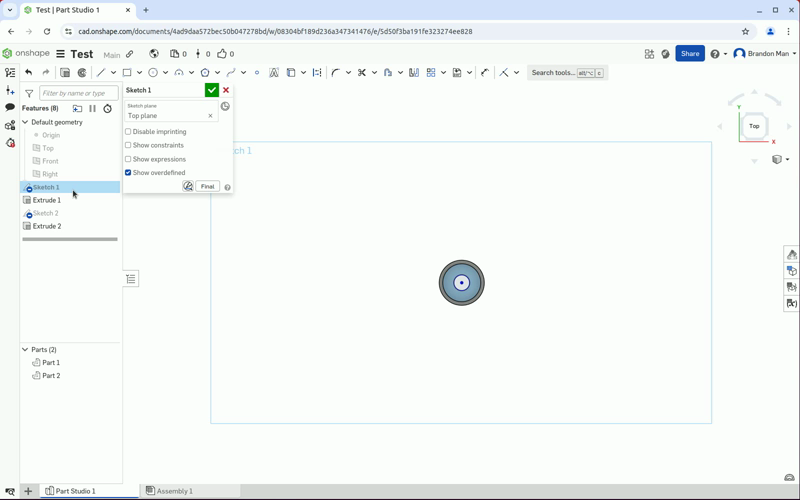
mouse_move(229, 92)
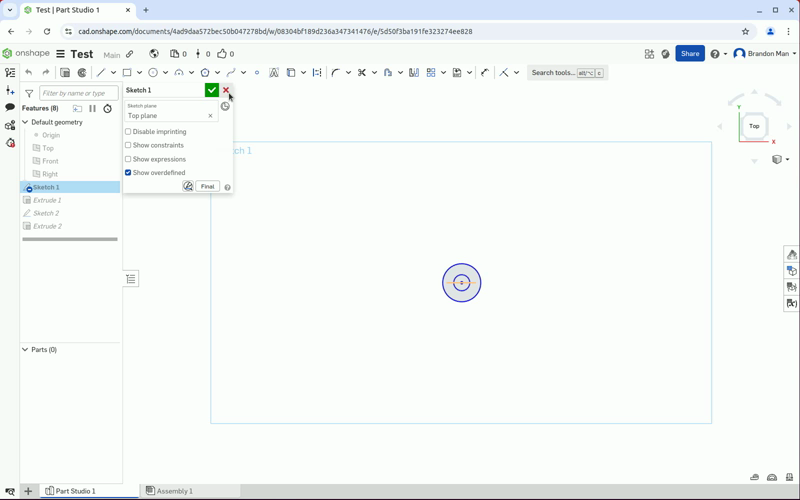
click(229, 92)
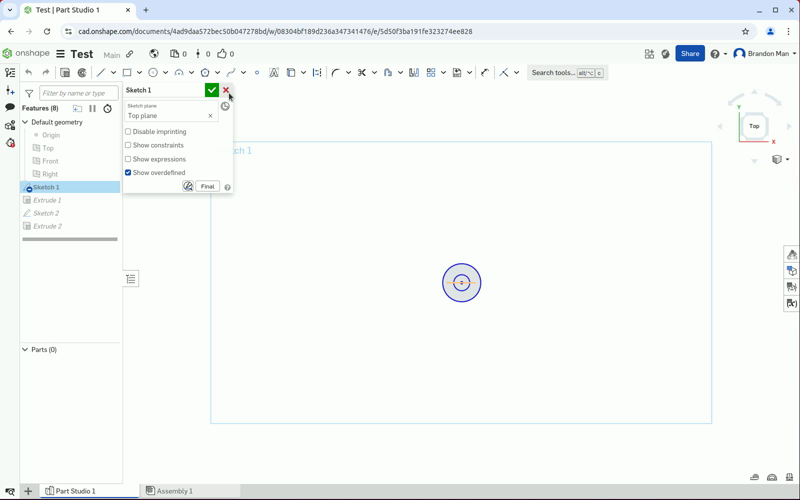
key(shift+s)
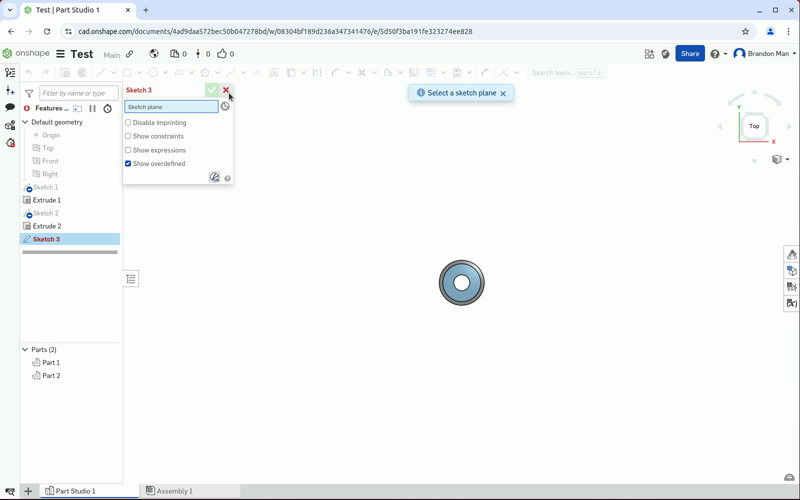
mouse_move(73, 150)
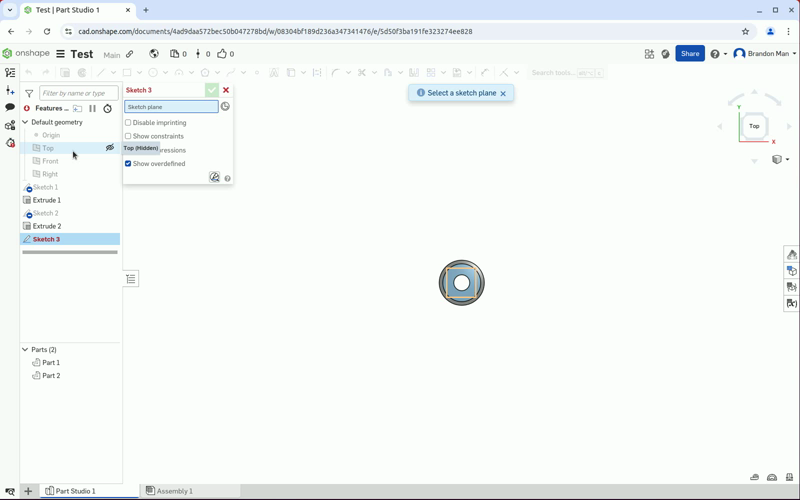
click(73, 150)
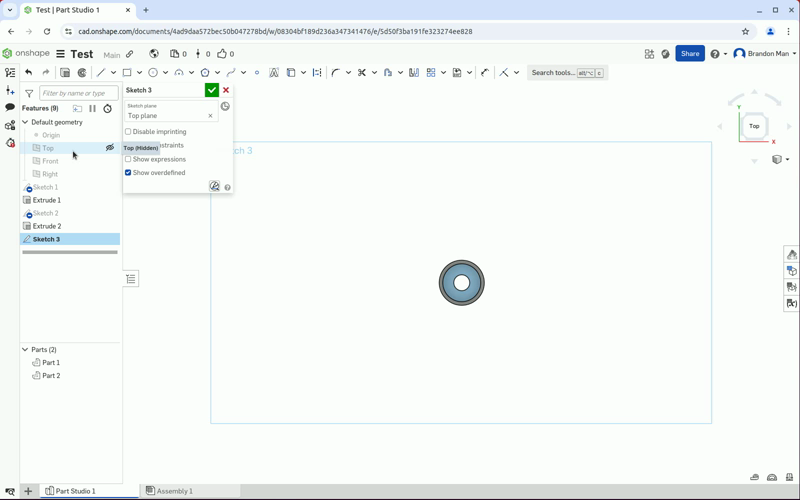
mouse_move(73, 352)
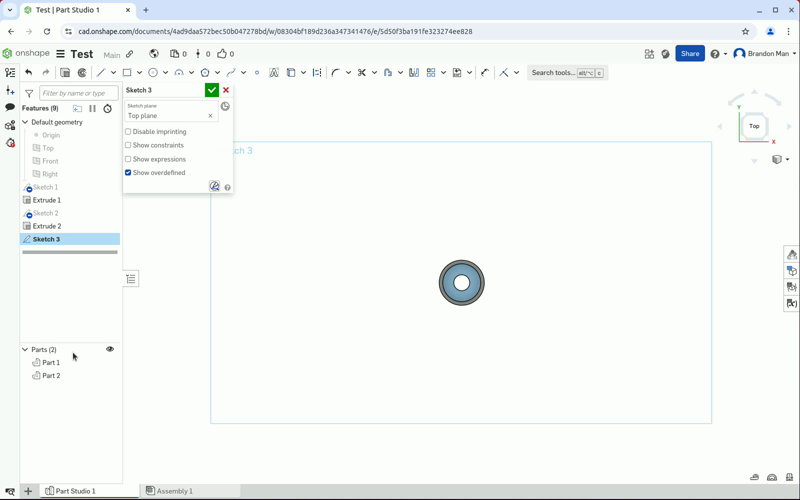
key(y)
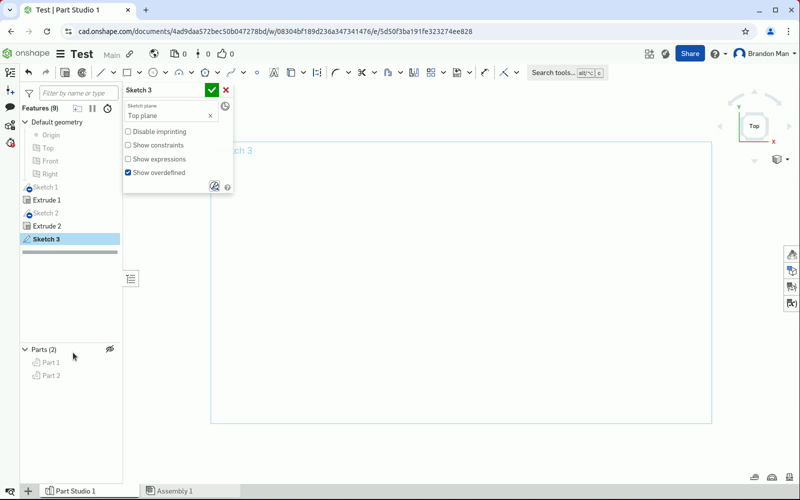
key(l)
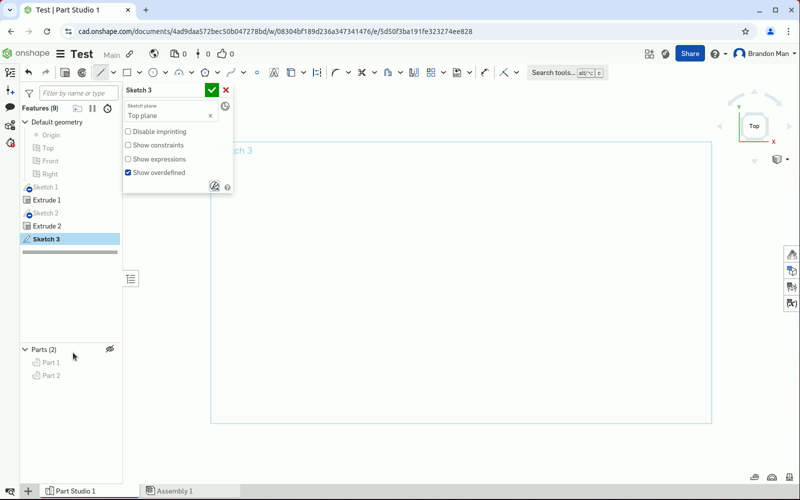
key_down(shift)
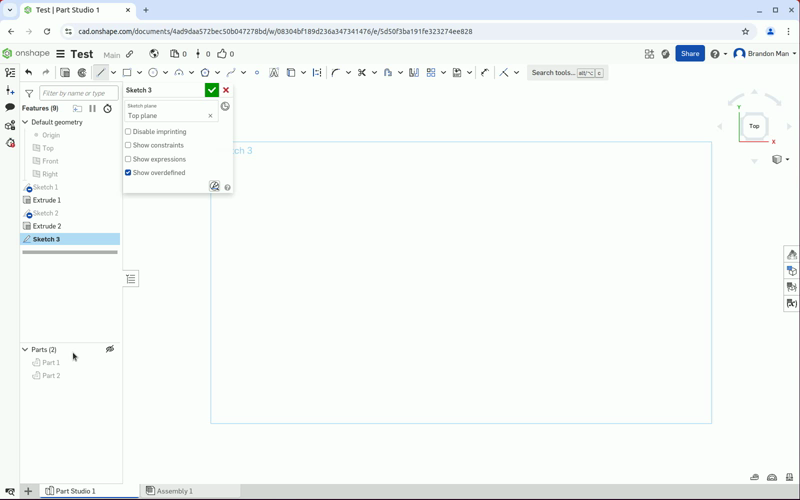
mouse_move(388, 304)
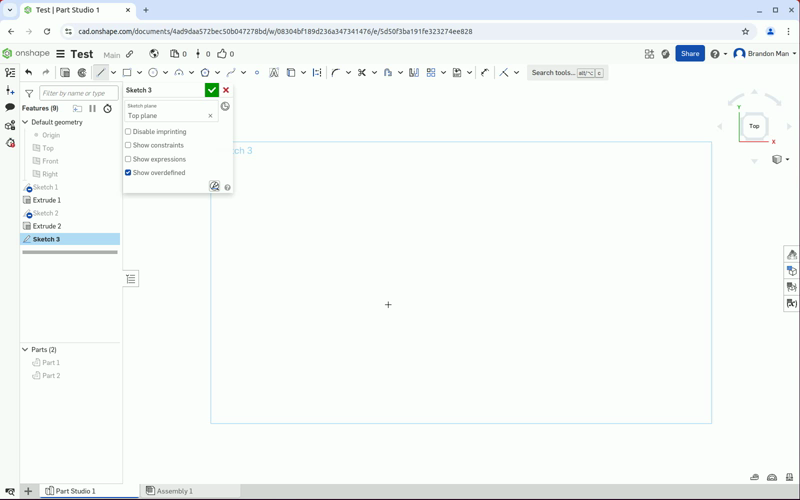
click(388, 304)
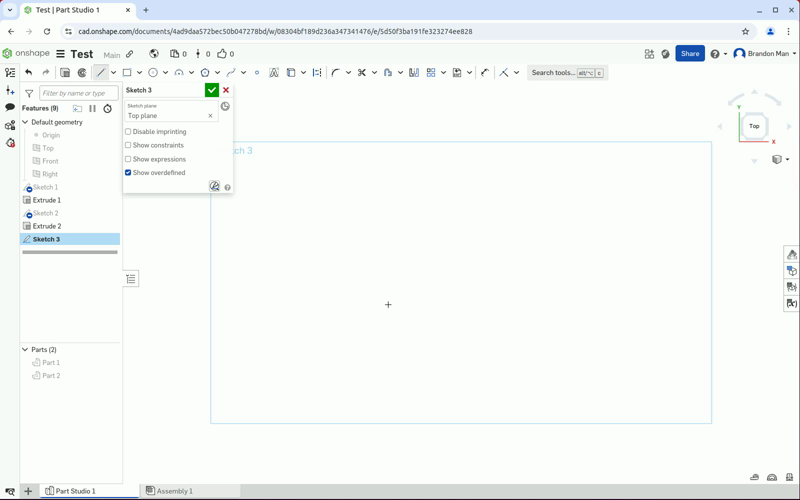
key_up(shift)
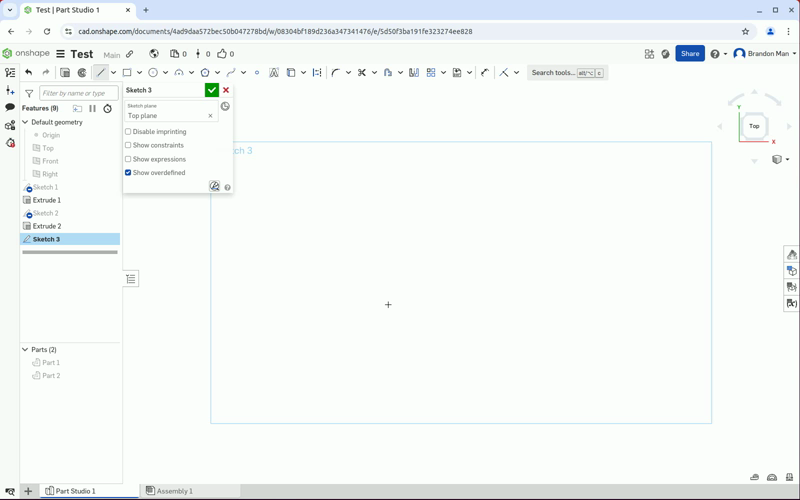
key_down(shift)
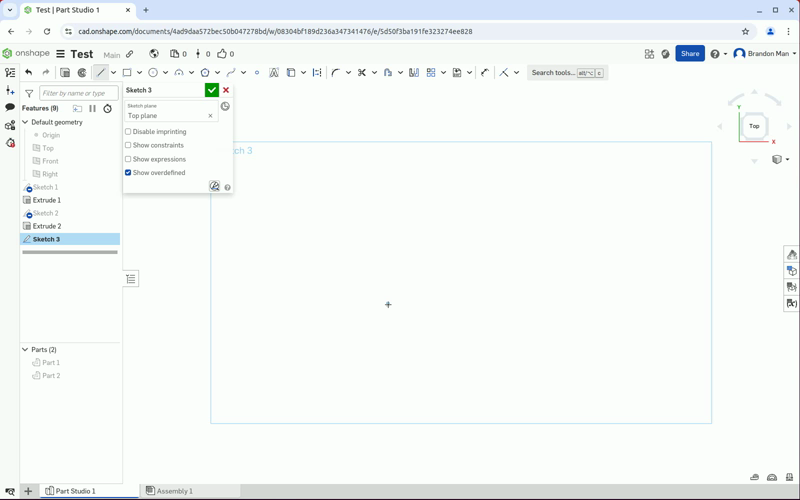
mouse_move(461, 304)
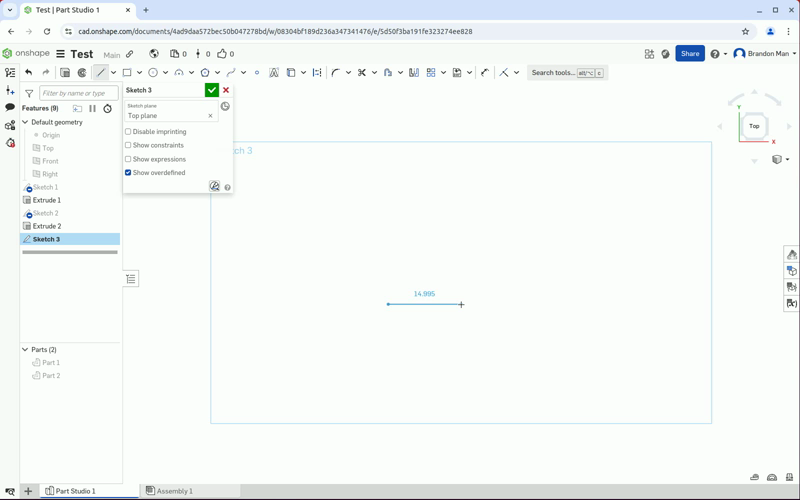
click(461, 304)
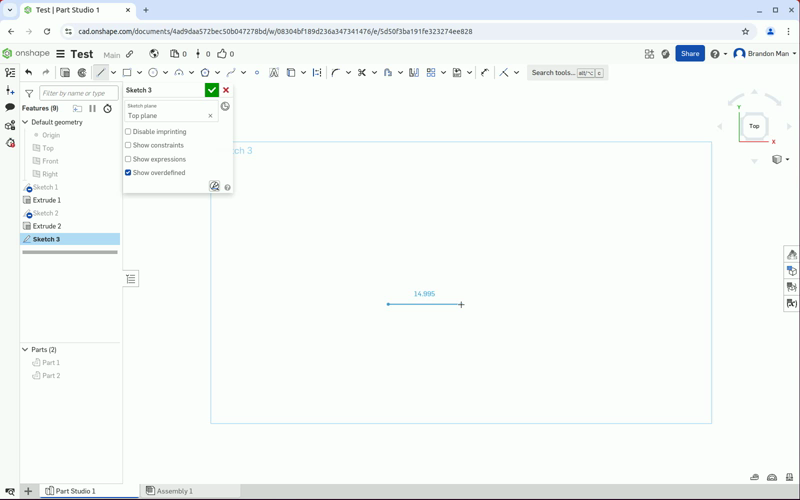
key_up(shift)
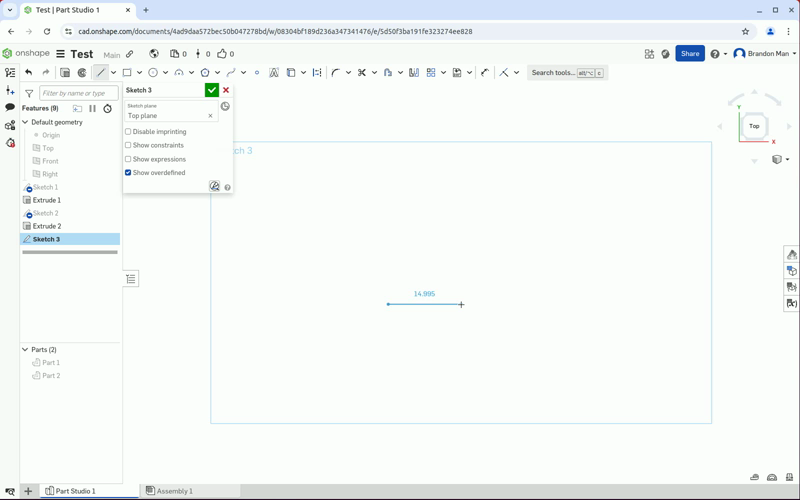
key(esc)
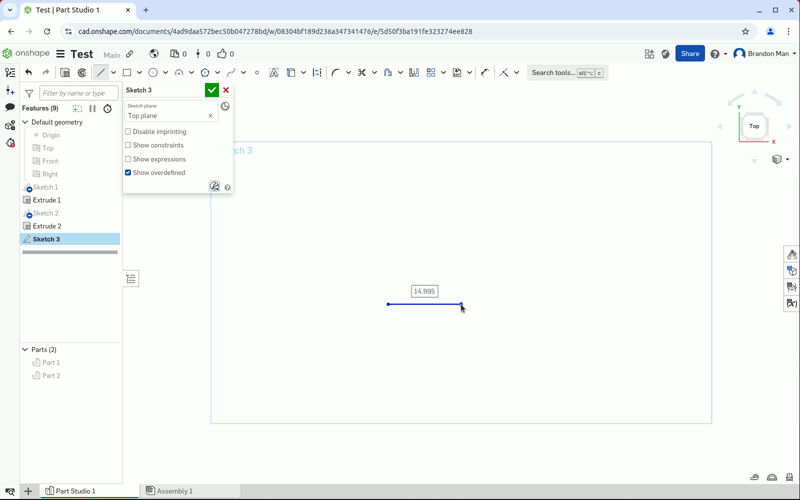
key(a)
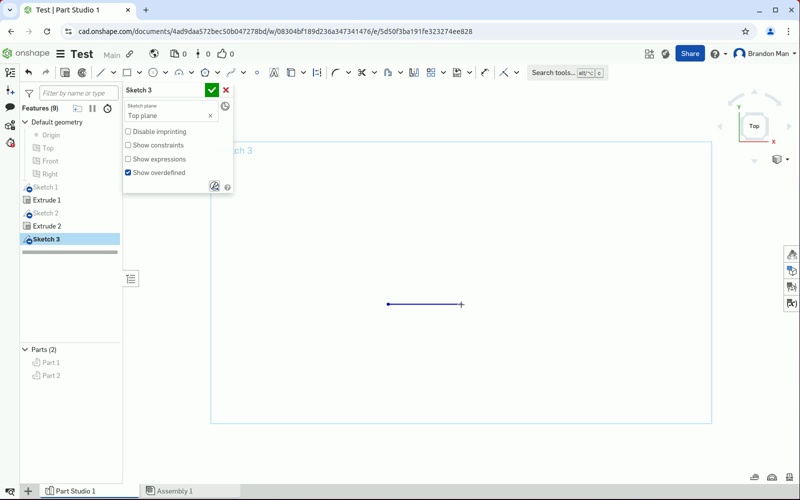
mouse_move(461, 304)
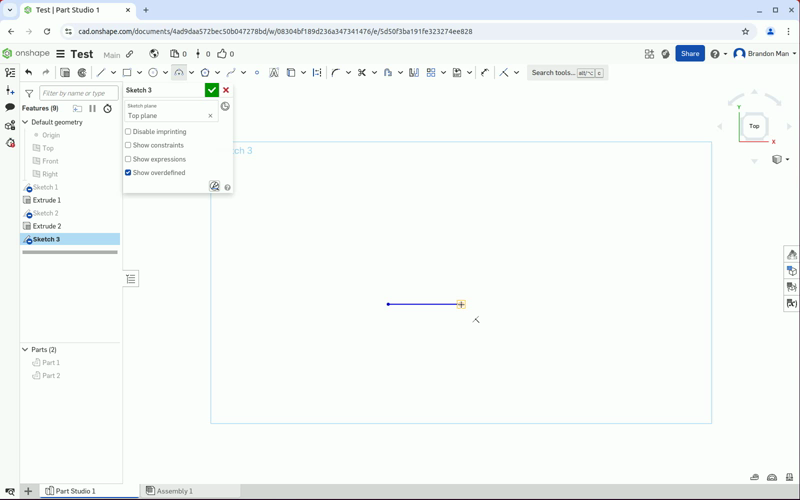
click(461, 304)
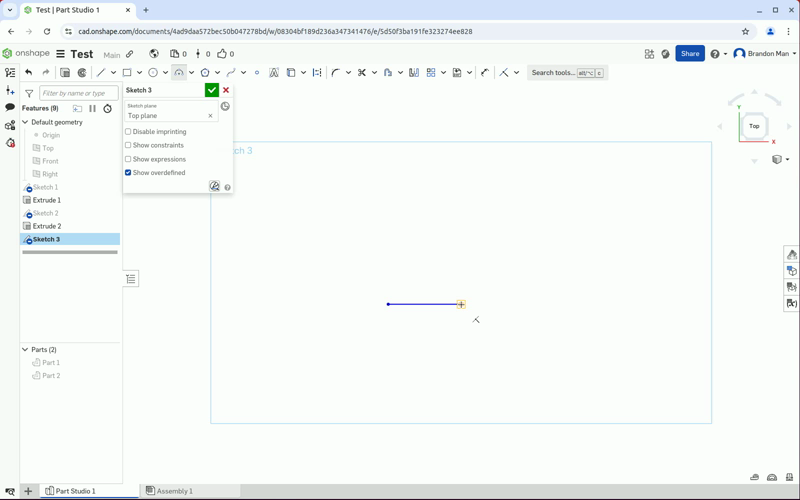
key_down(shift)
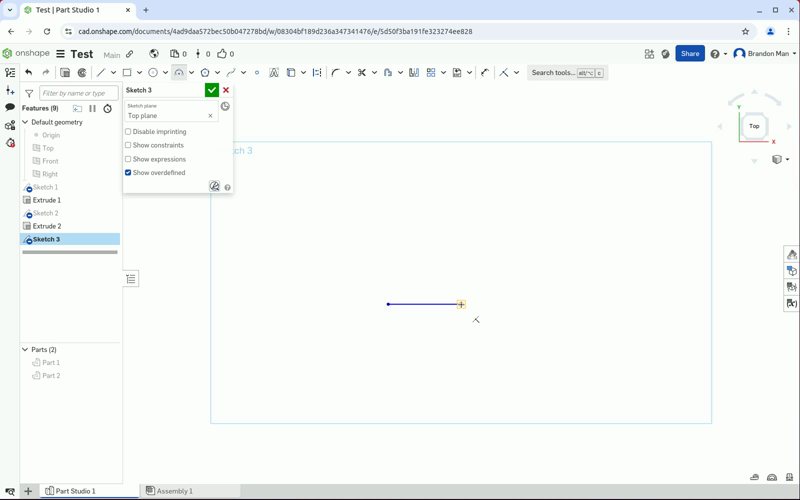
mouse_move(461, 261)
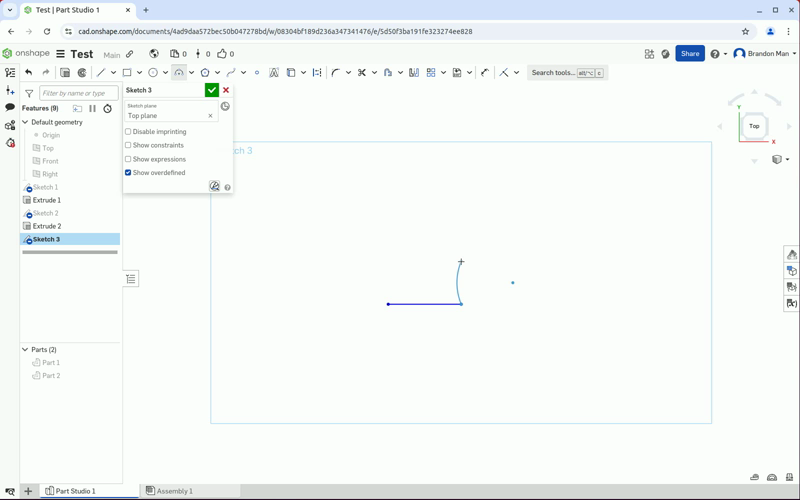
click(461, 261)
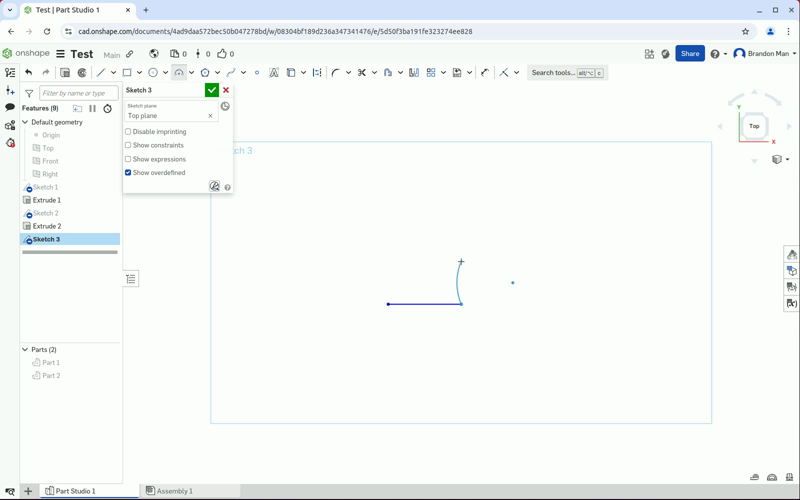
mouse_move(439, 282)
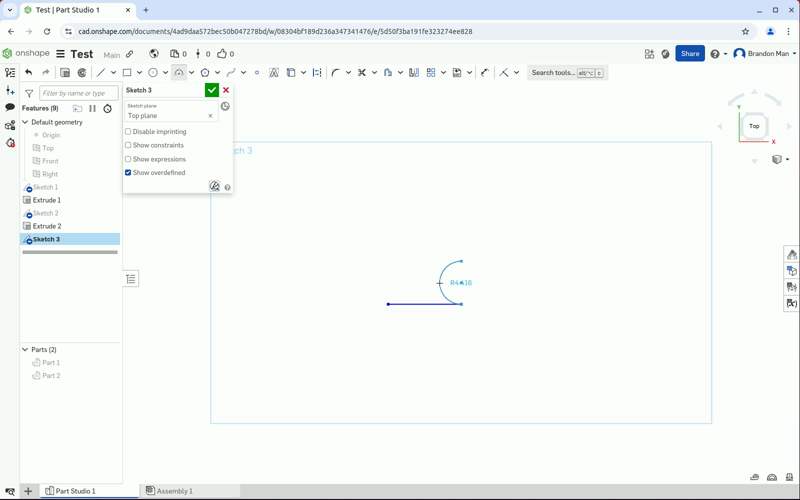
click(439, 282)
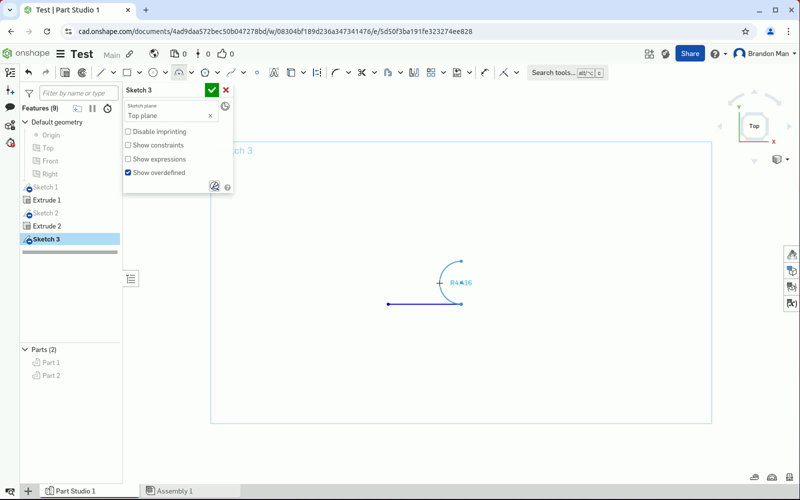
key_up(shift)
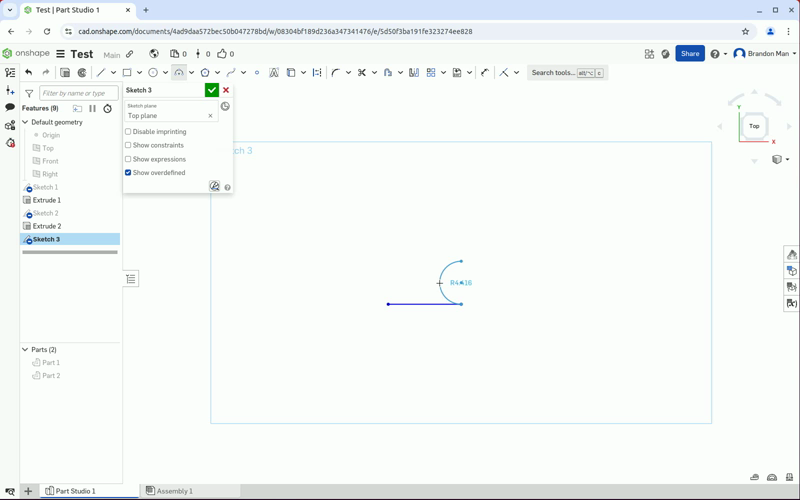
key(esc)
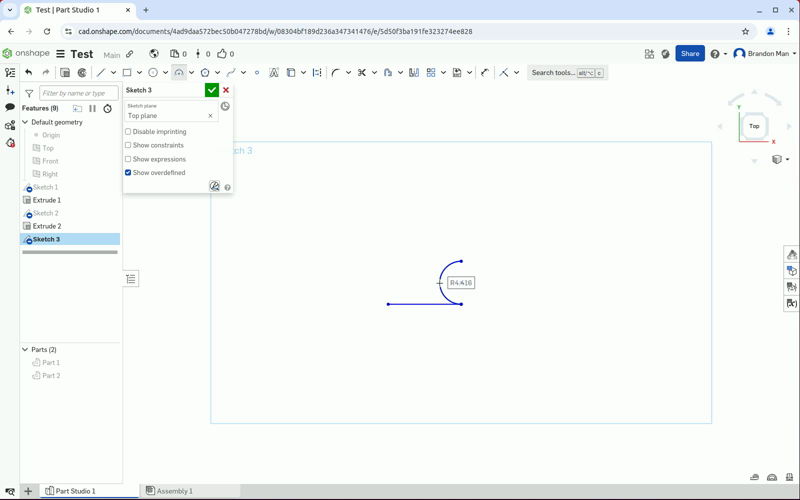
key(l)
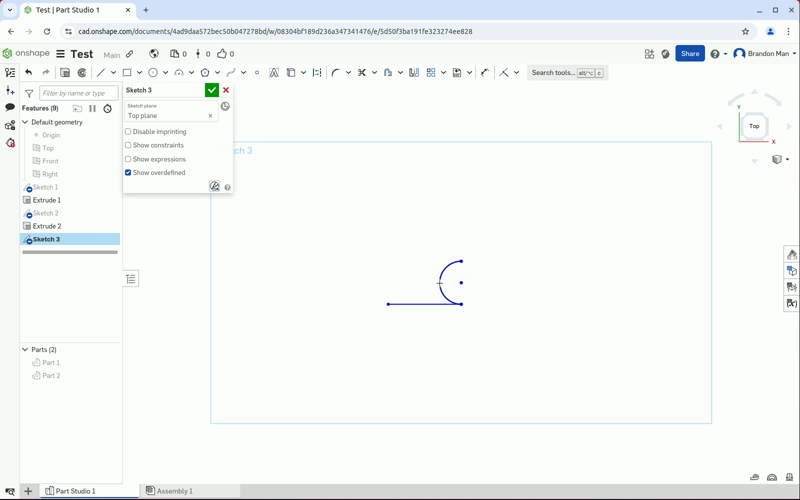
mouse_move(461, 261)
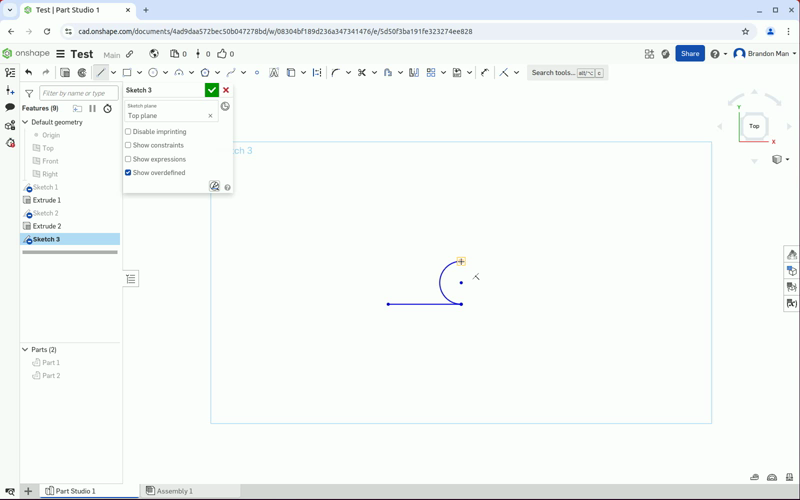
click(461, 261)
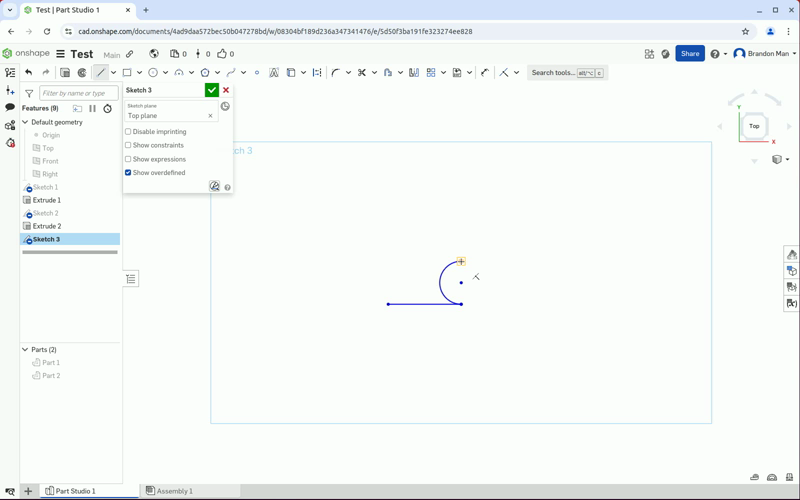
key_down(shift)
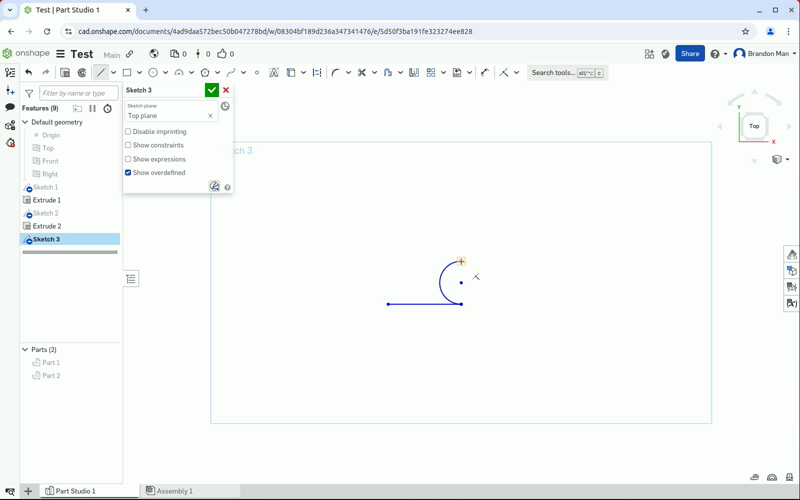
mouse_move(388, 261)
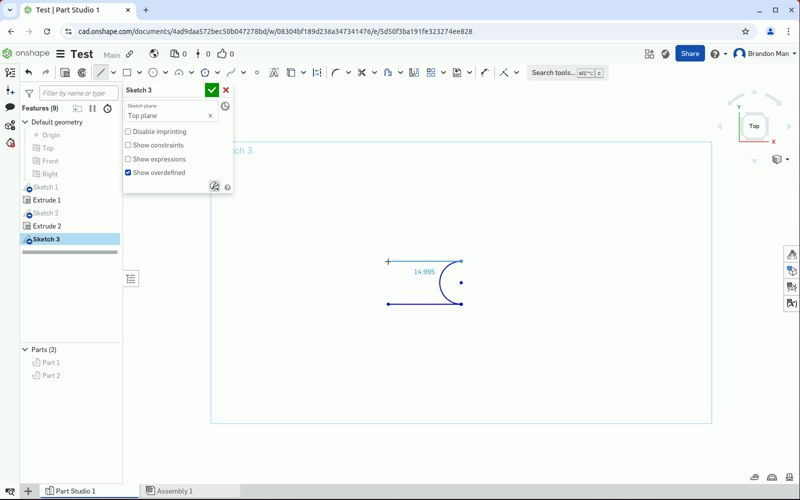
click(388, 261)
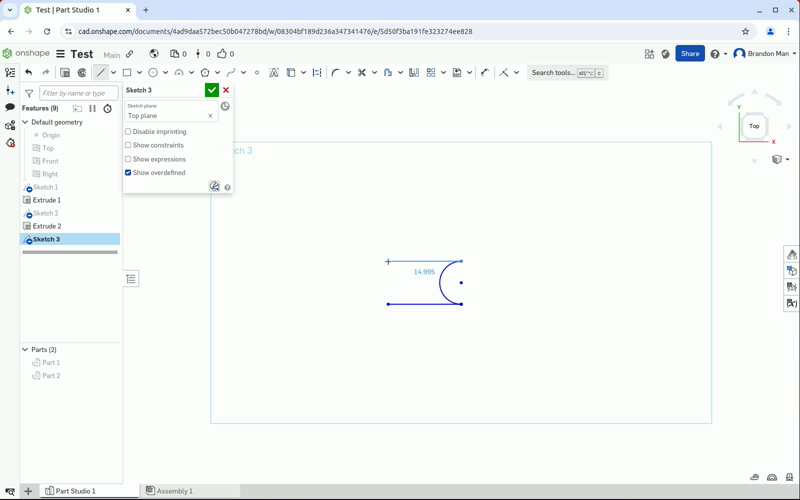
key_up(shift)
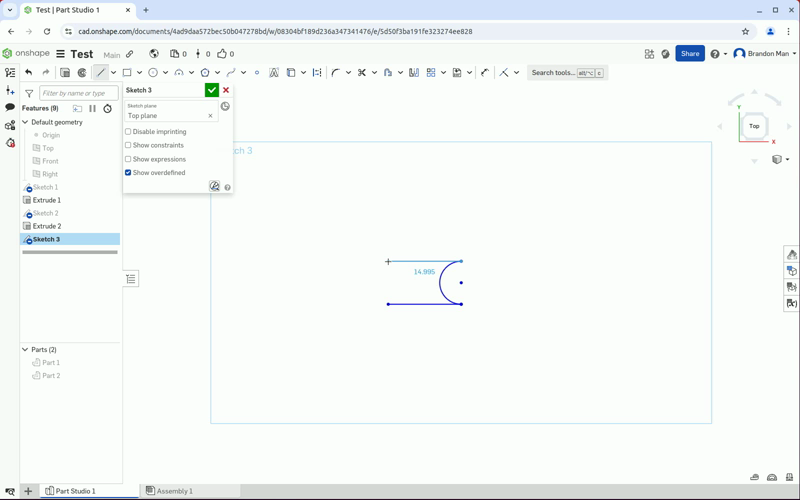
mouse_move(418, 261)
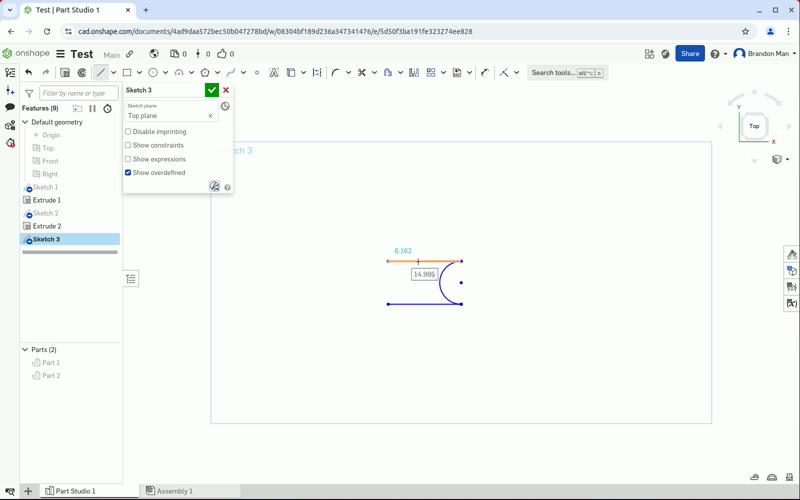
key_down(shift)
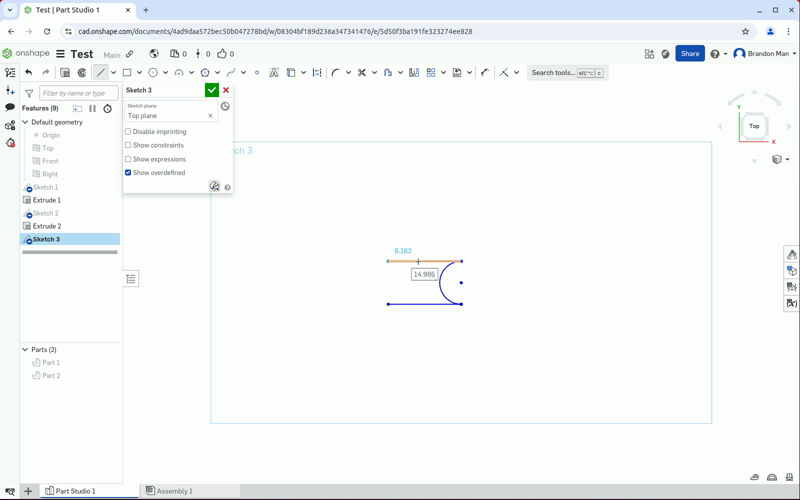
mouse_move(388, 304)
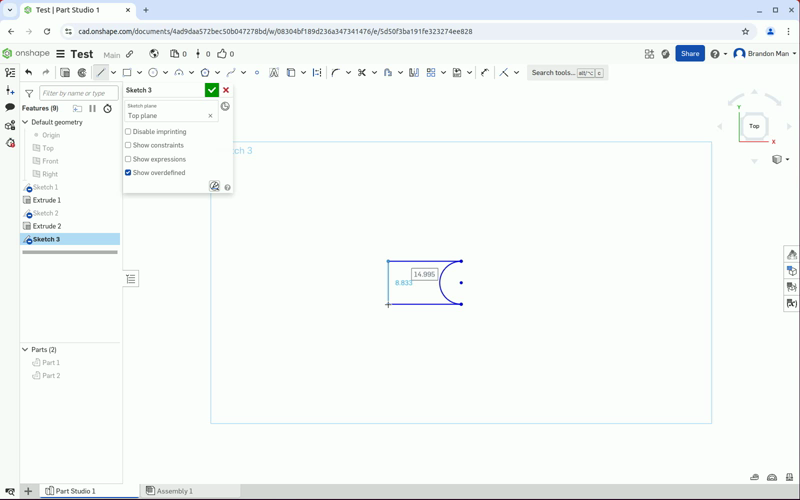
key_up(shift)
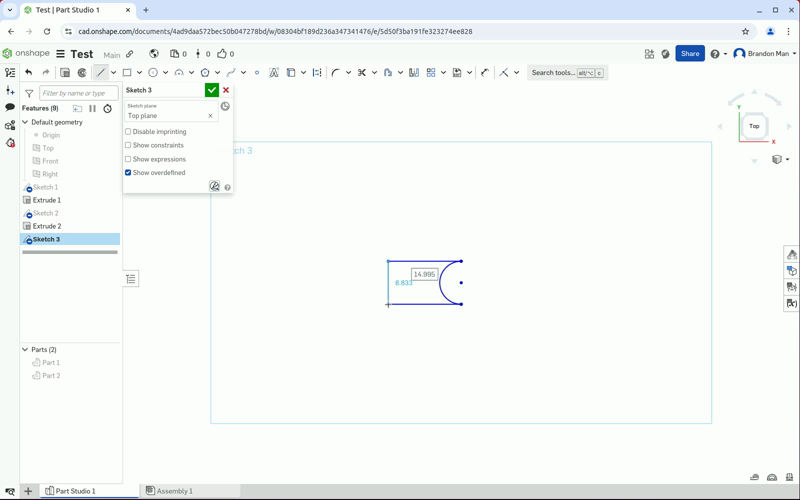
click(388, 304)
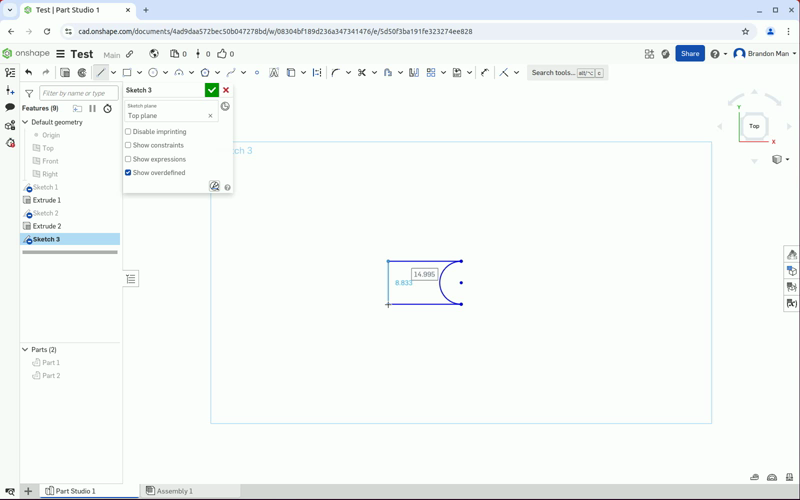
key(esc)
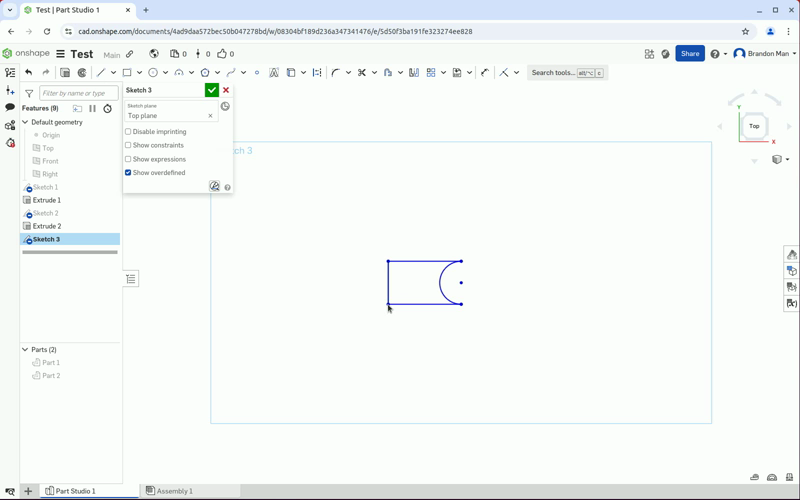
mouse_move(404, 296)
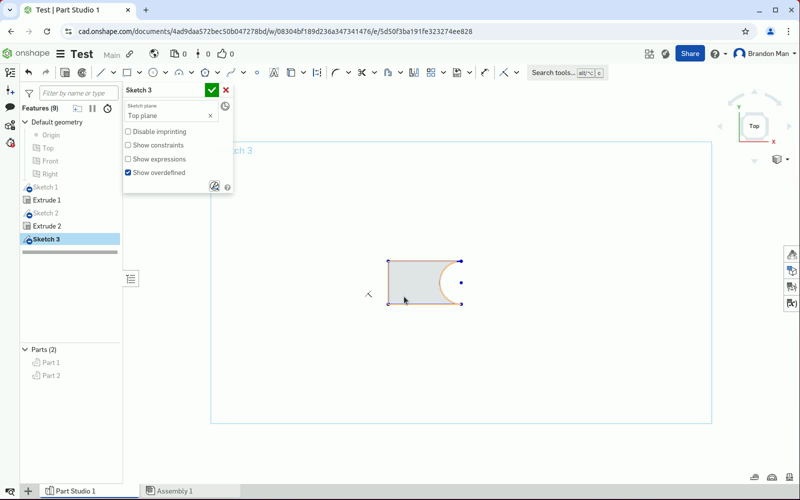
scroll(6)
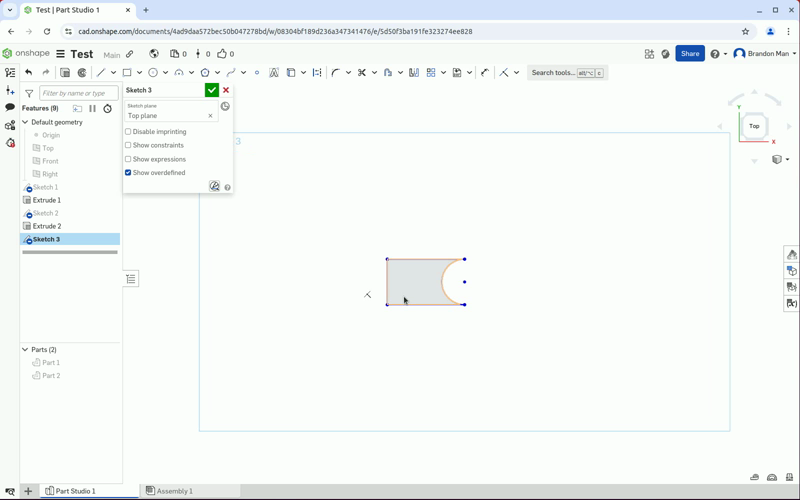
scroll(6)
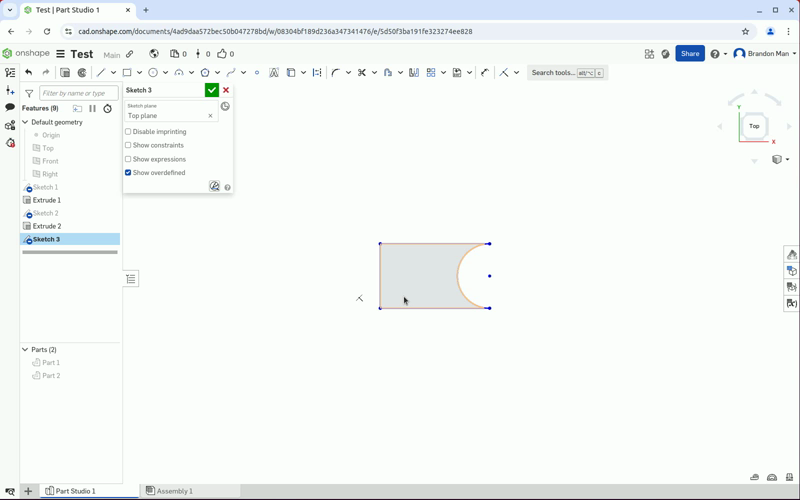
scroll(6)
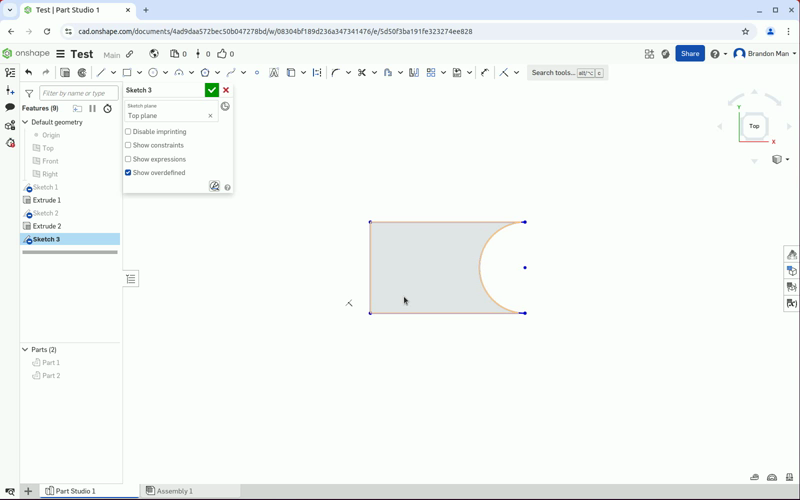
scroll(6)
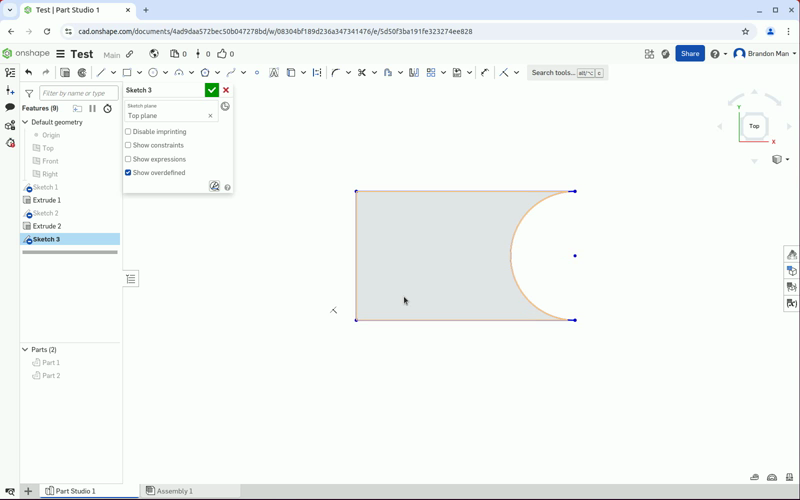
scroll(6)
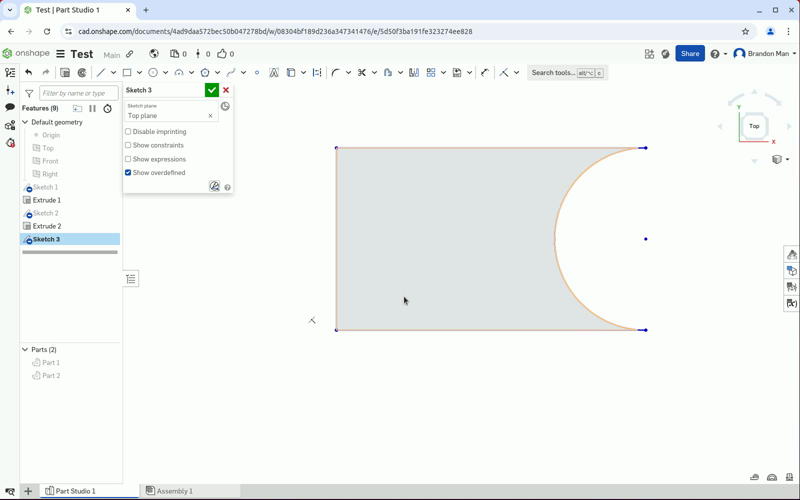
scroll(6)
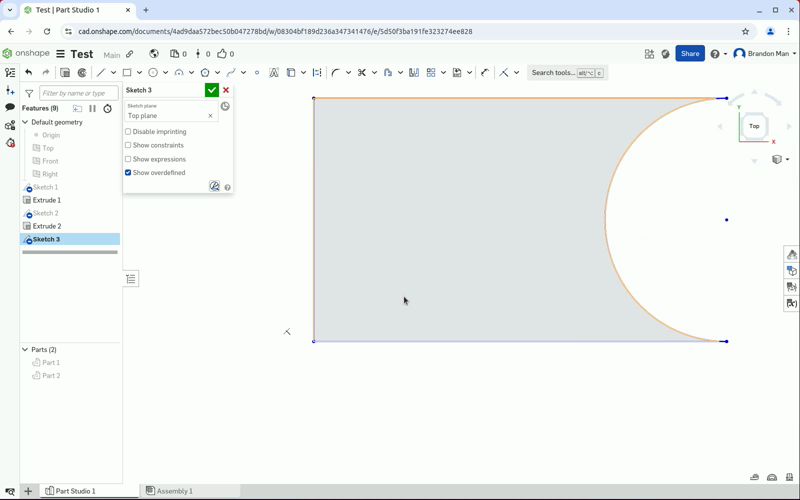
scroll(6)
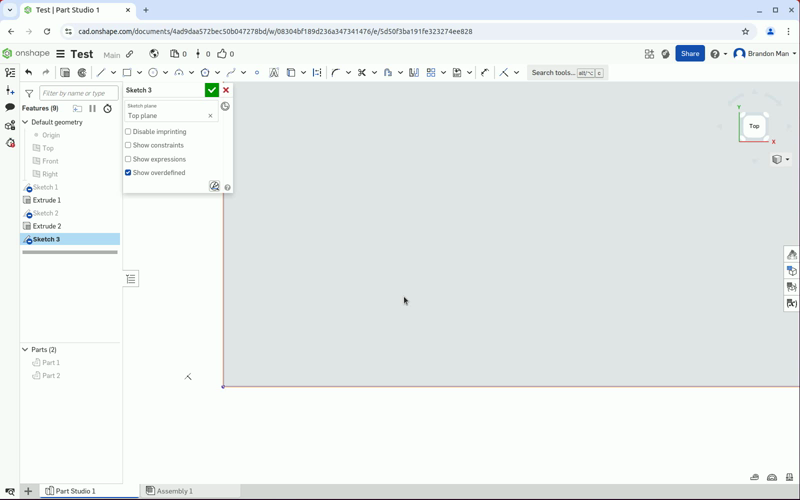
click(404, 296)
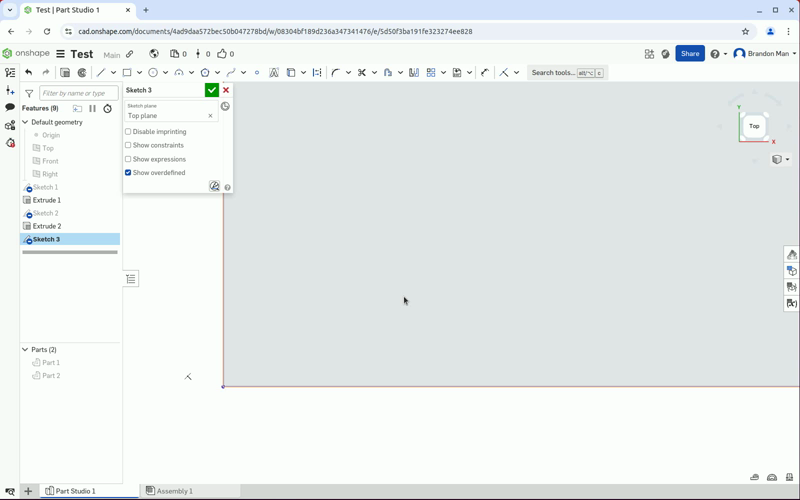
scroll(-6)
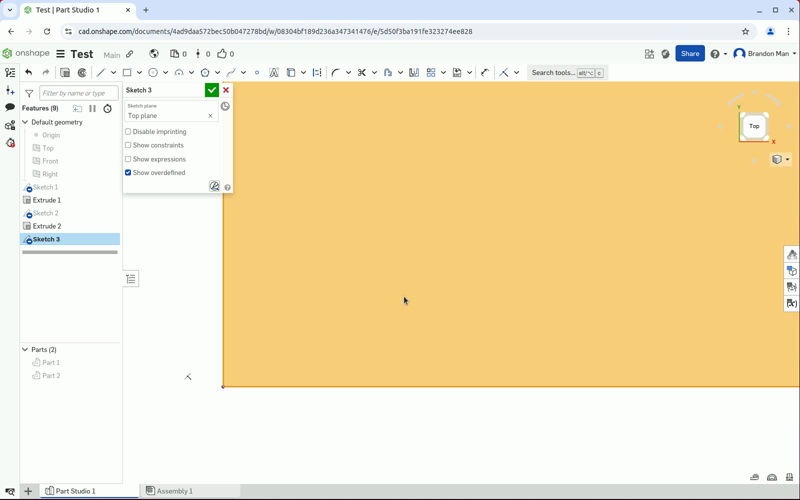
scroll(-6)
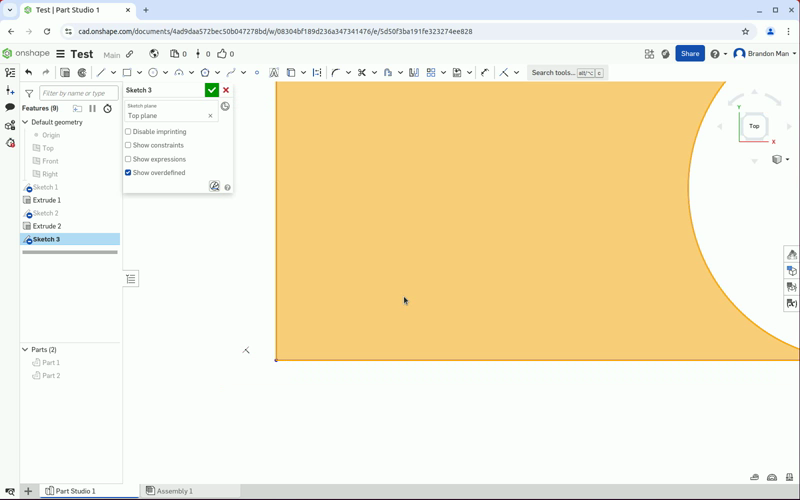
scroll(-6)
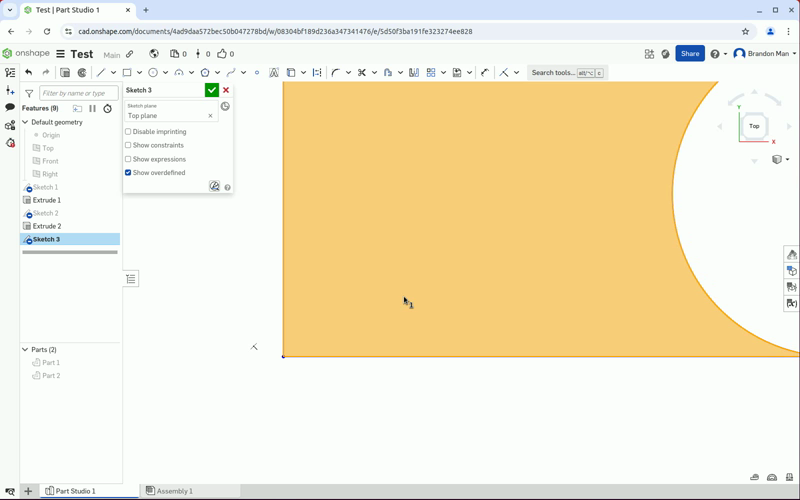
scroll(-6)
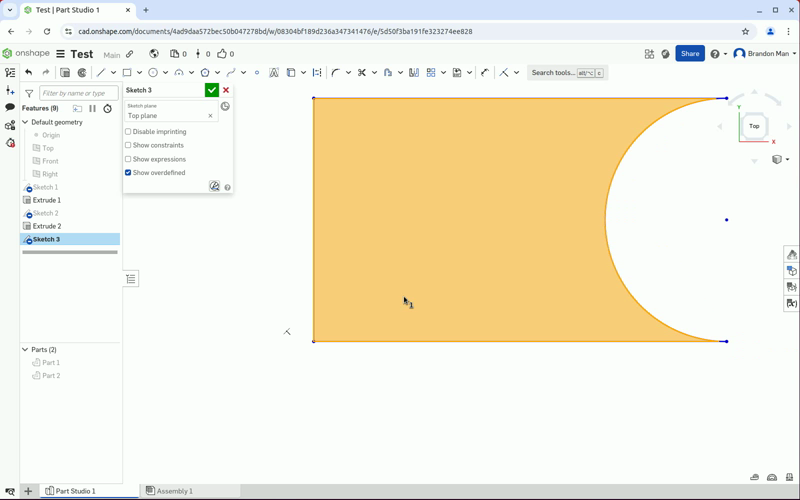
scroll(-6)
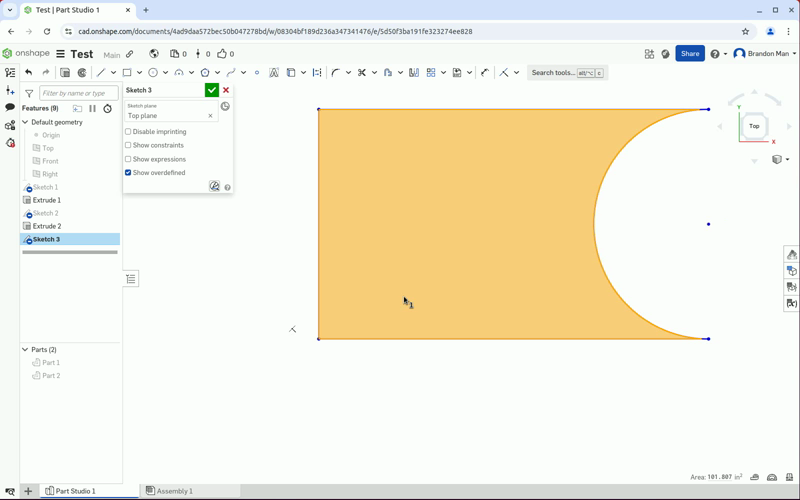
scroll(-6)
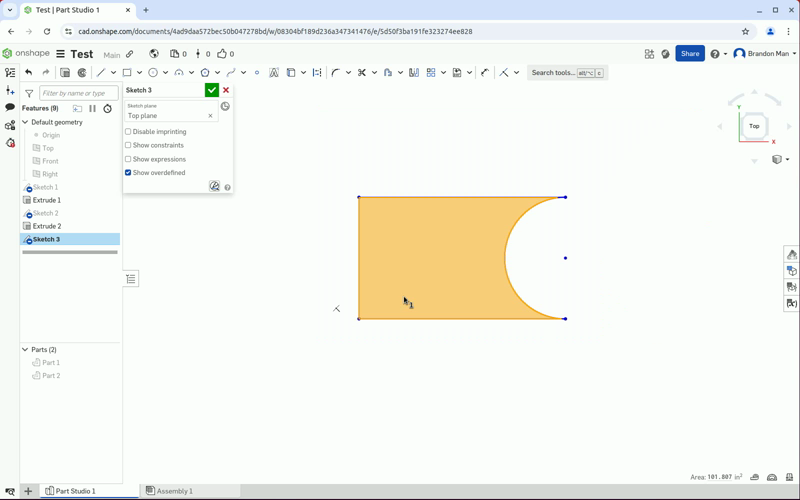
scroll(-6)
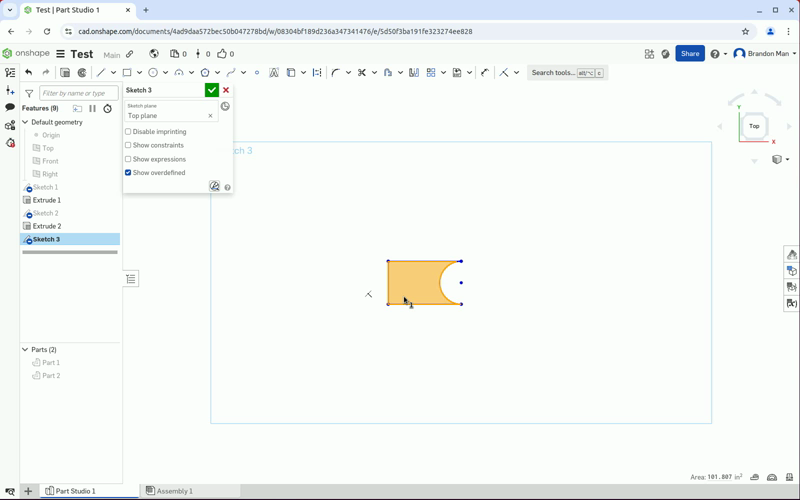
mouse_move(73, 352)
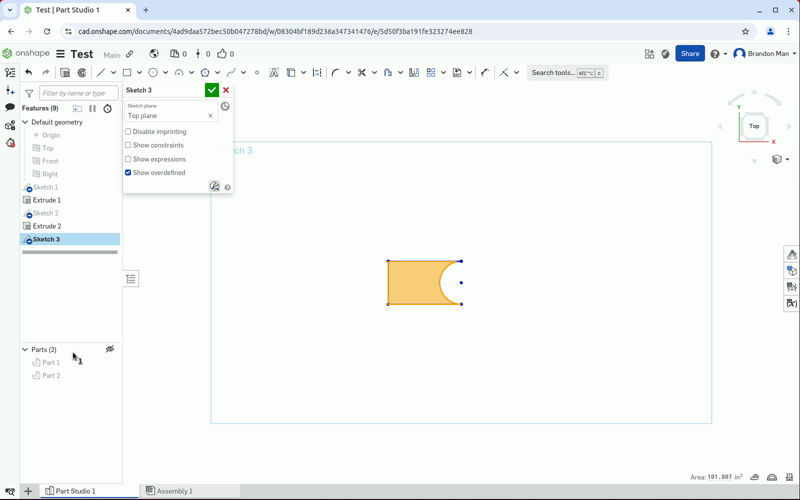
key(shift+y)
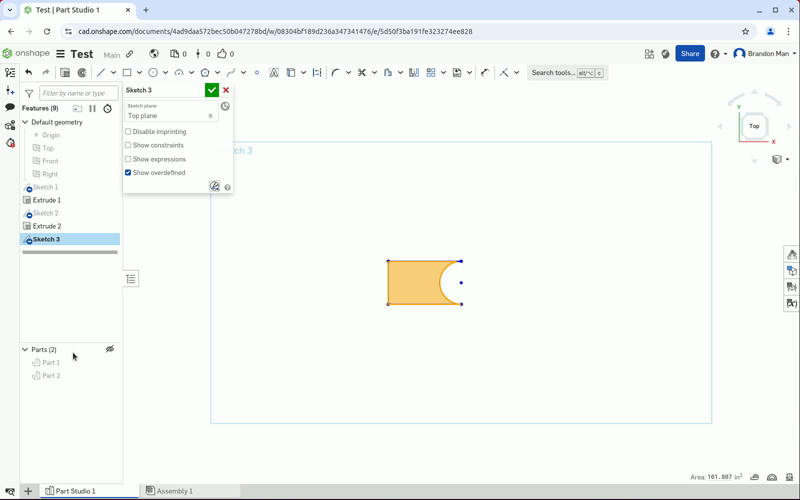
key(shift+e)
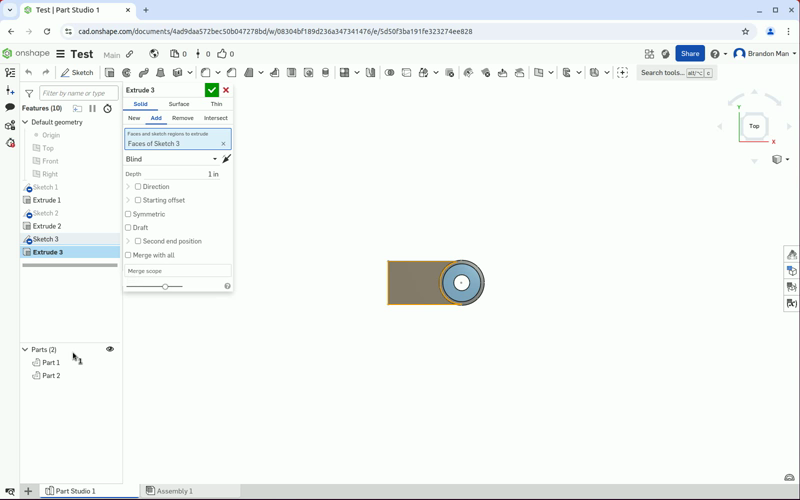
mouse_move(143, 106)
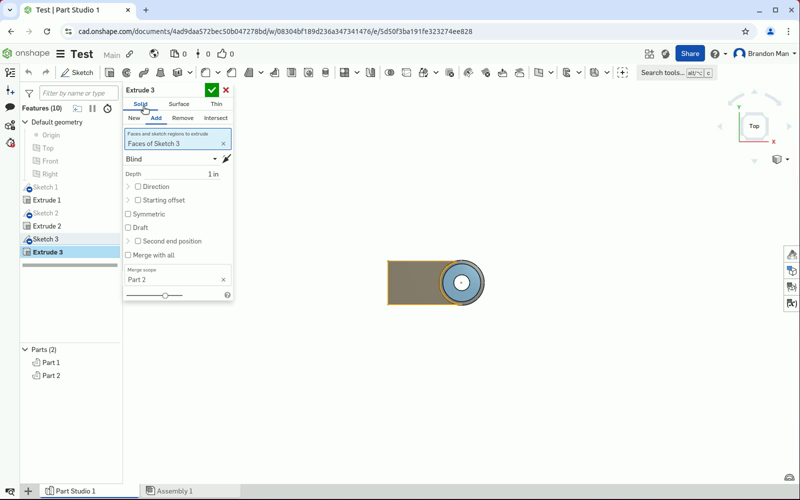
click(143, 106)
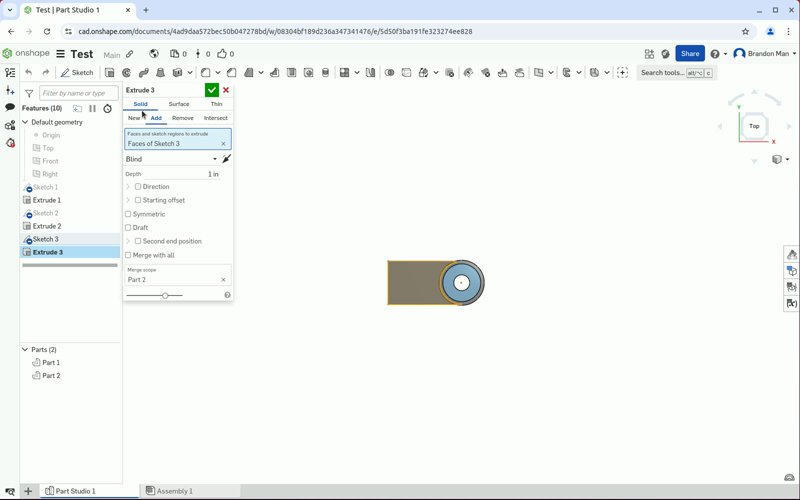
mouse_move(137, 120)
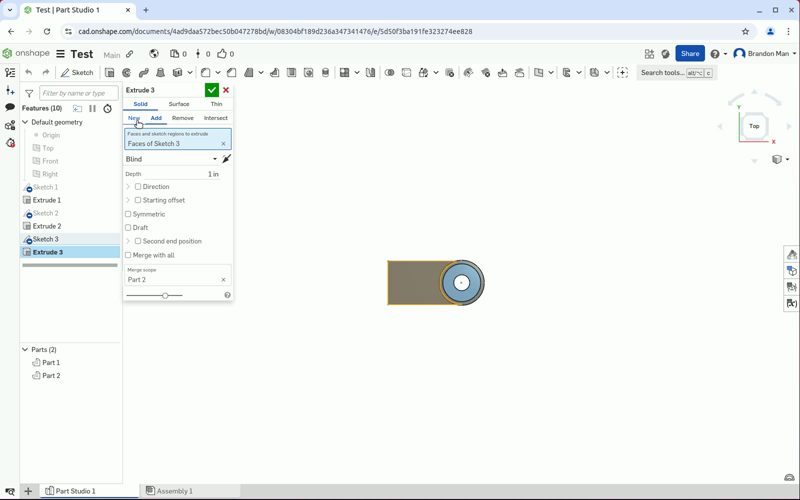
click(137, 120)
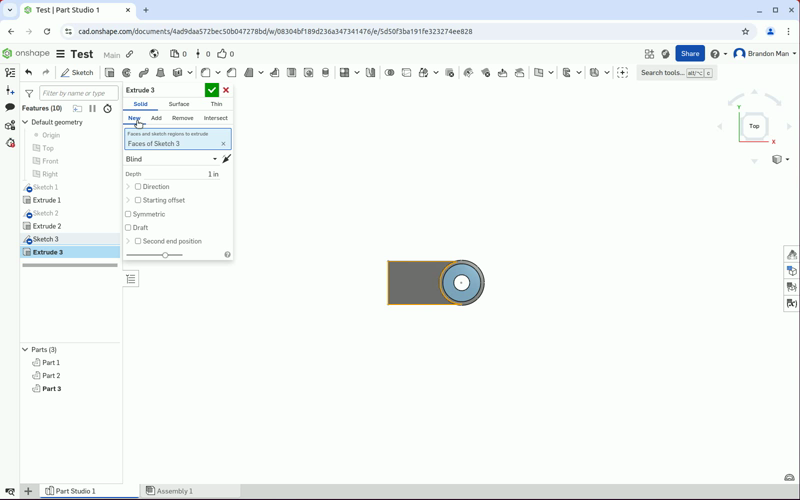
key(tab, 4)
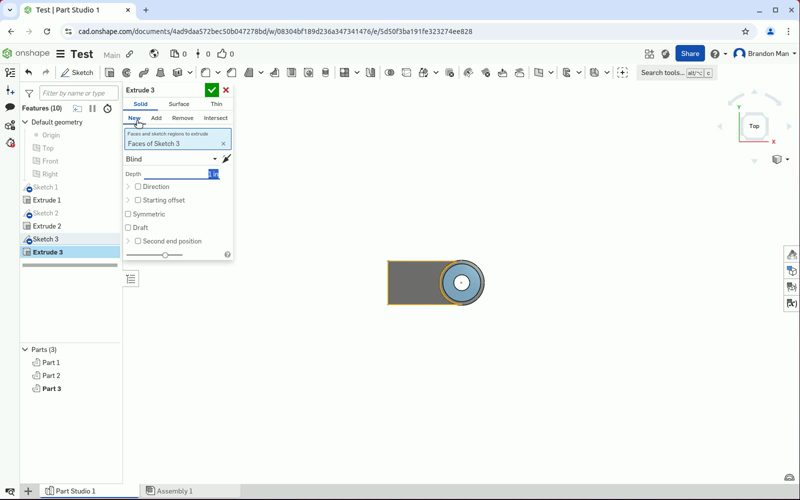
text(5.055)
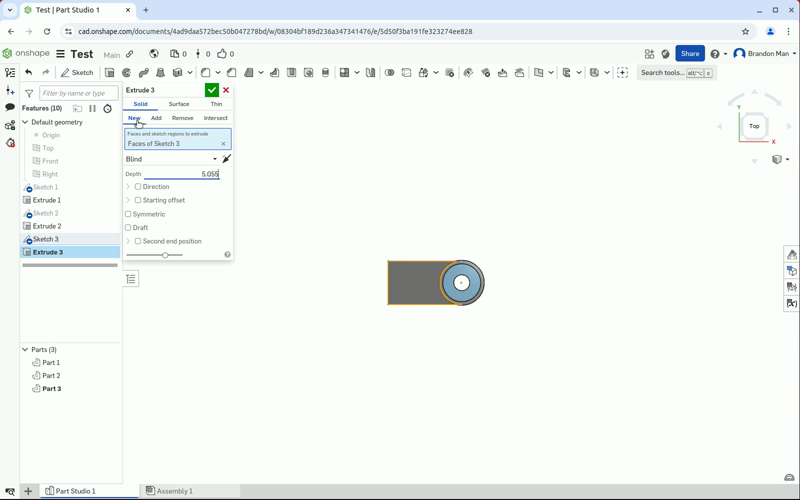
key(enter)
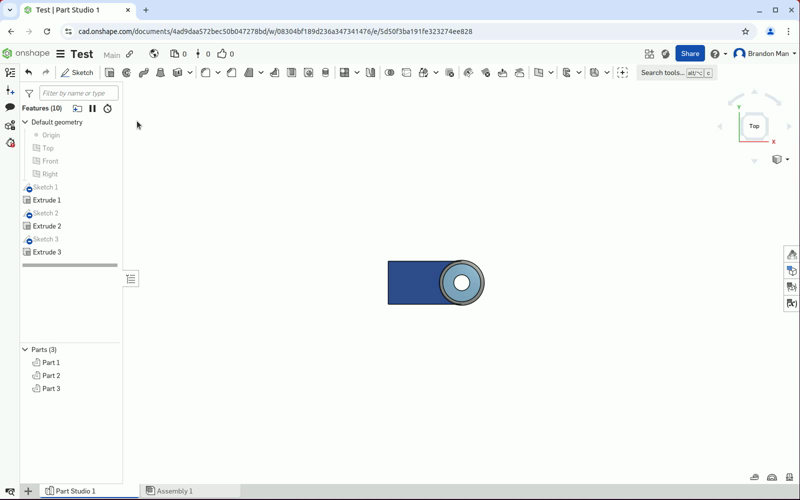
key(shift+h)
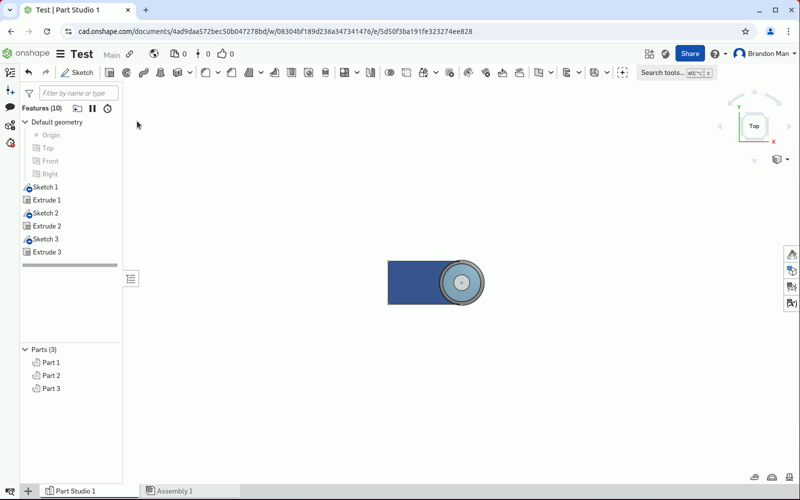
key(shift+h)
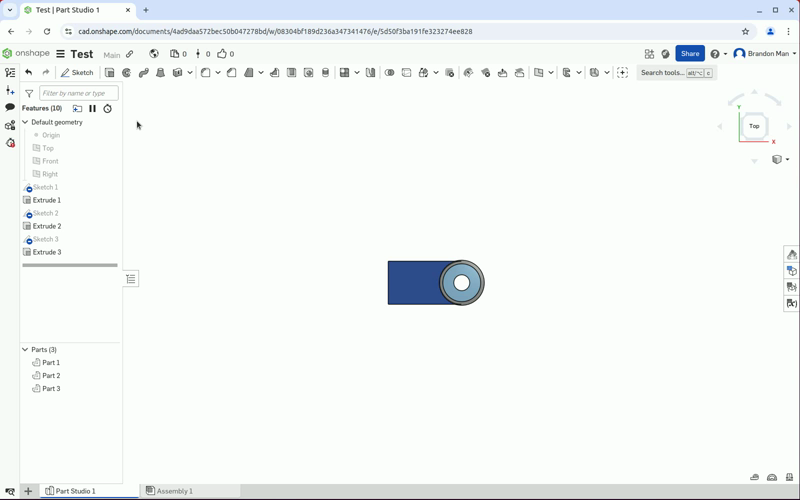
mouse_move(73, 189)
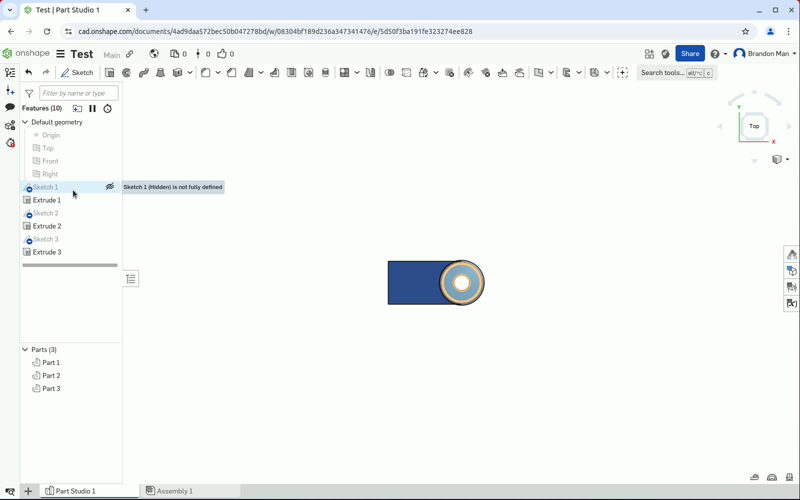
click(73, 189)
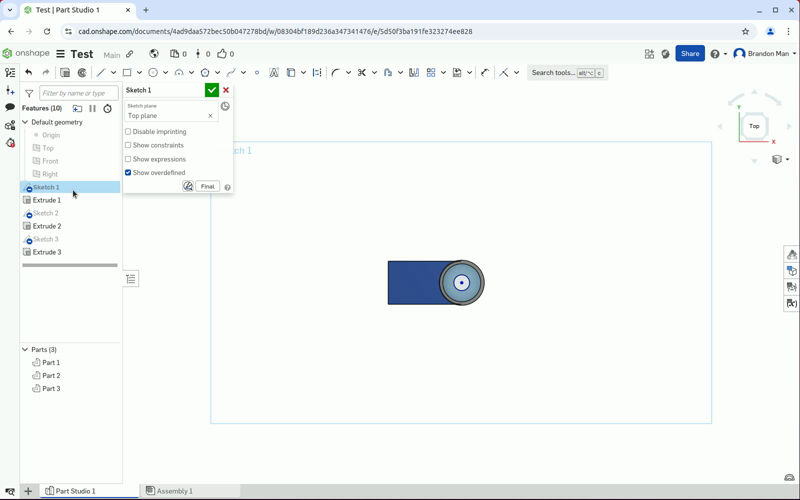
mouse_move(229, 92)
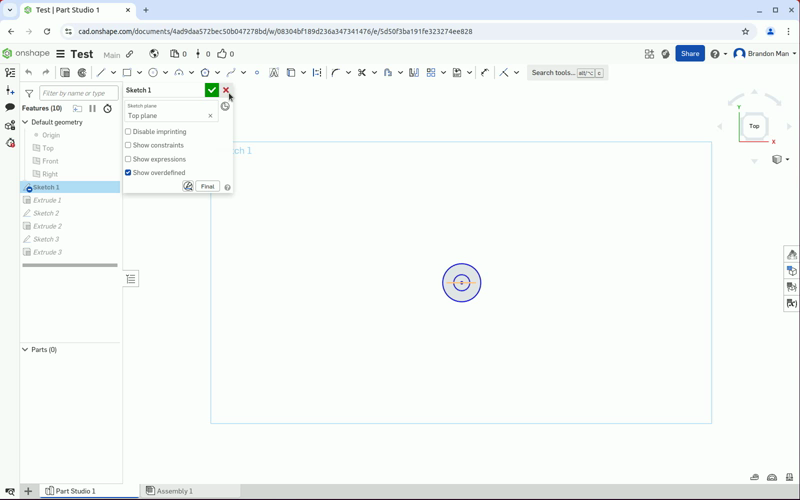
click(229, 92)
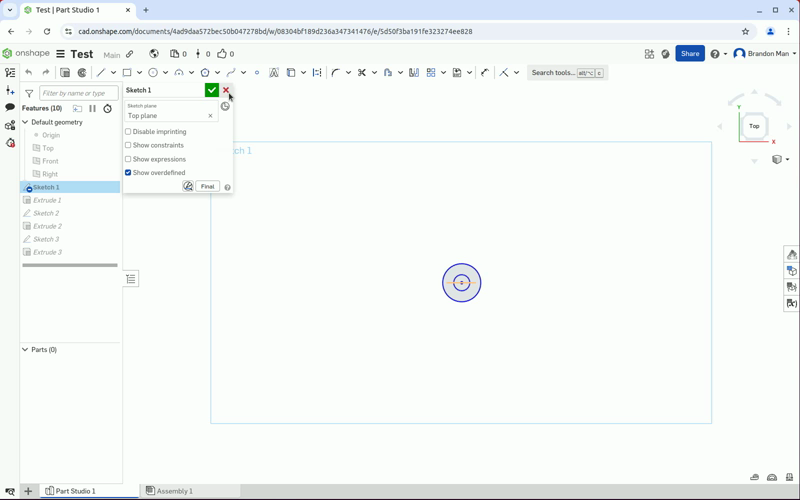
key(shift+s)
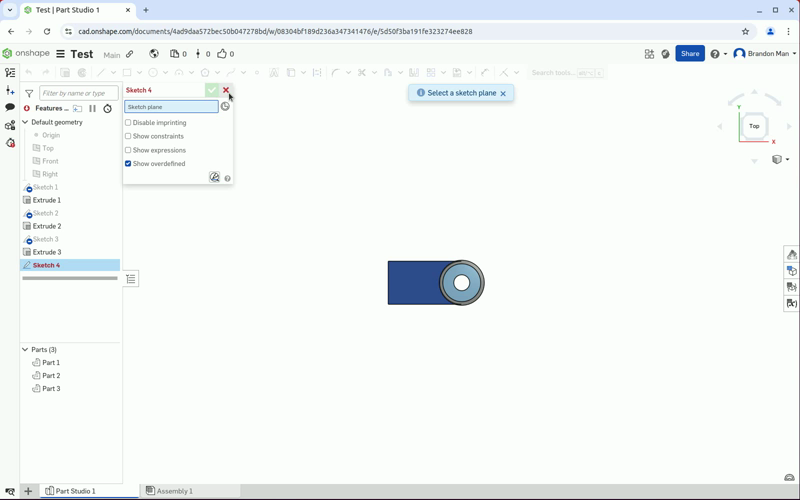
mouse_move(73, 150)
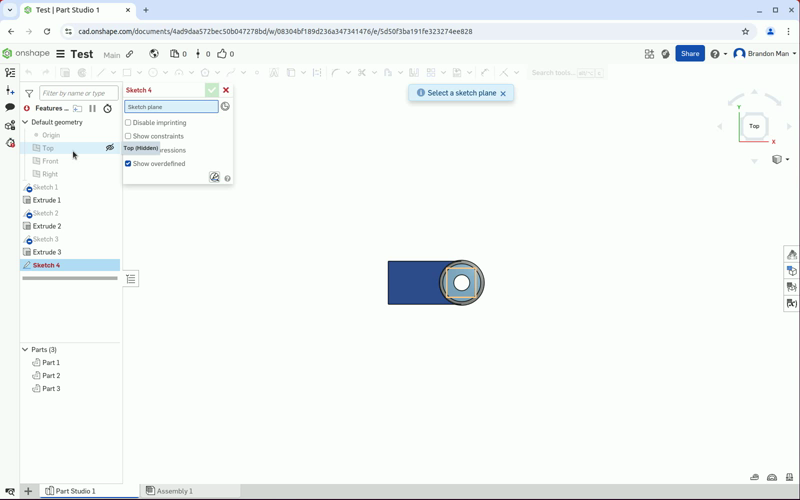
click(73, 150)
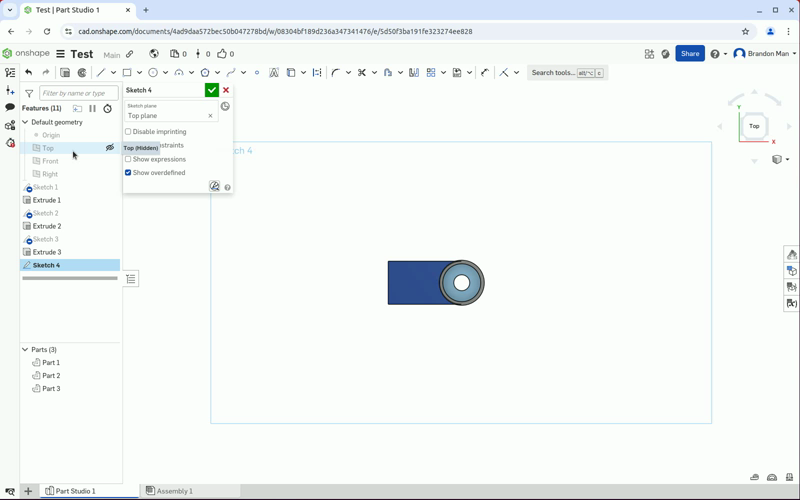
mouse_move(73, 352)
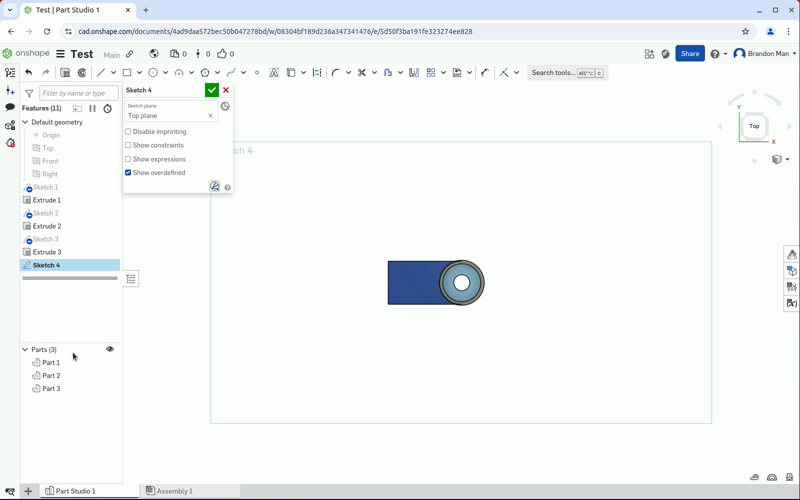
key(y)
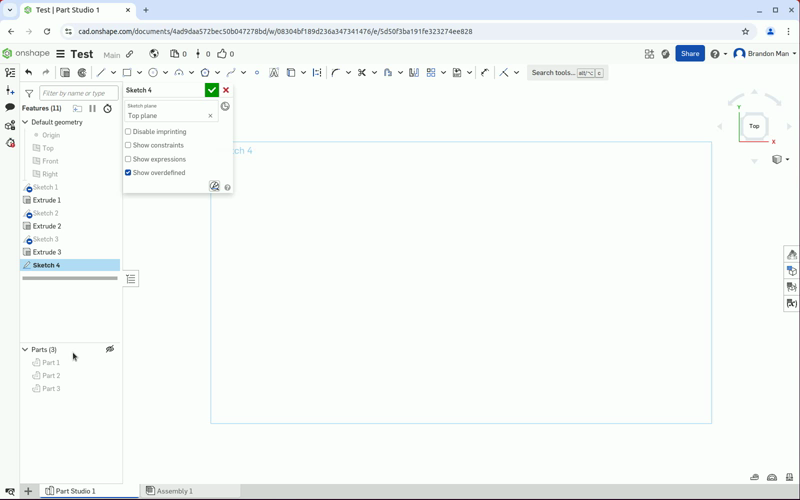
key(l)
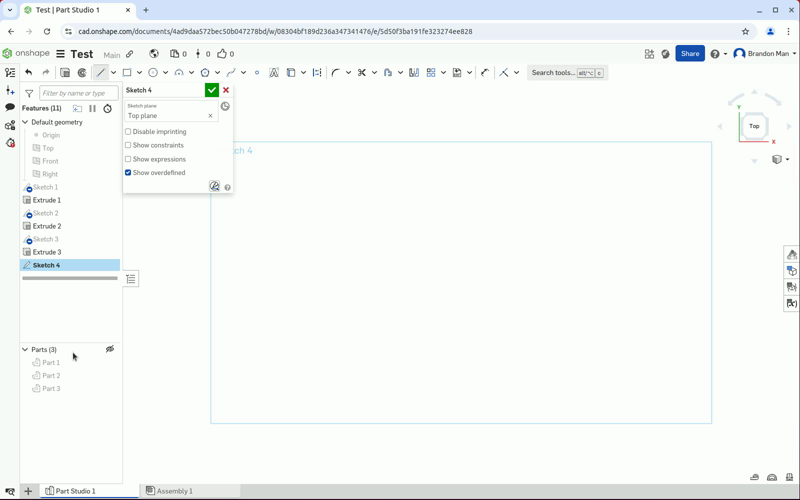
key_down(shift)
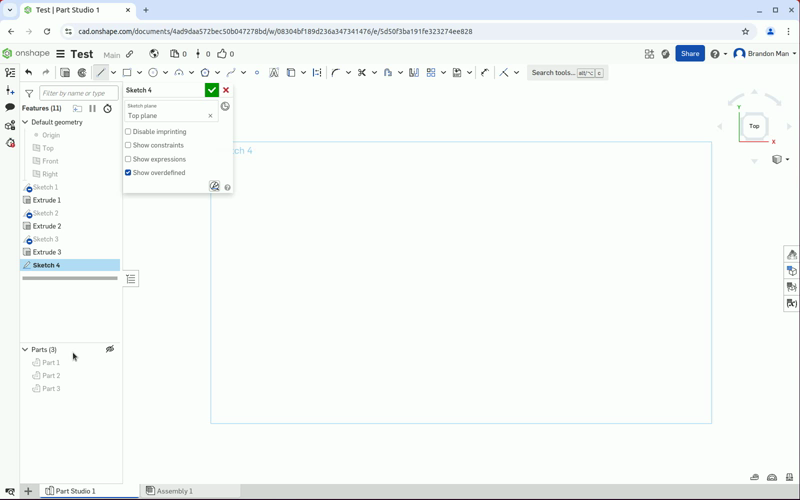
mouse_move(460, 304)
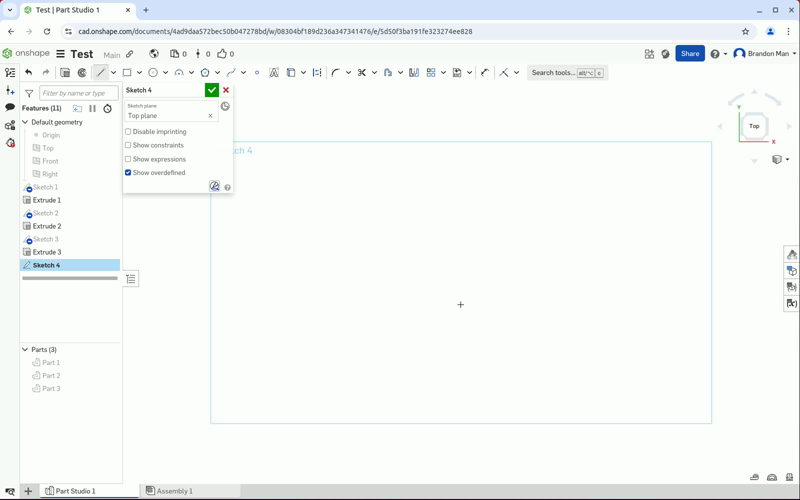
click(460, 304)
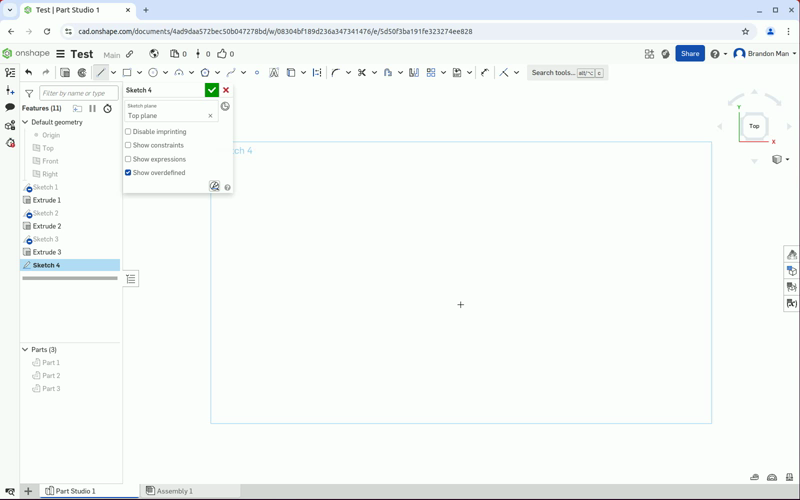
key_up(shift)
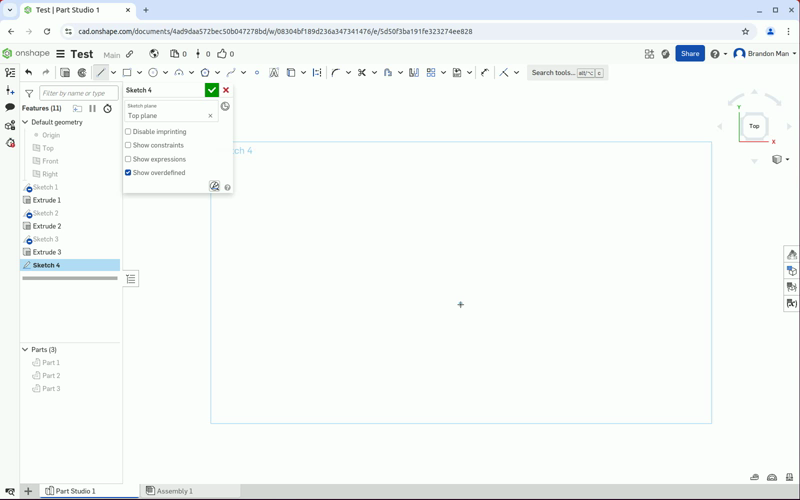
key_down(shift)
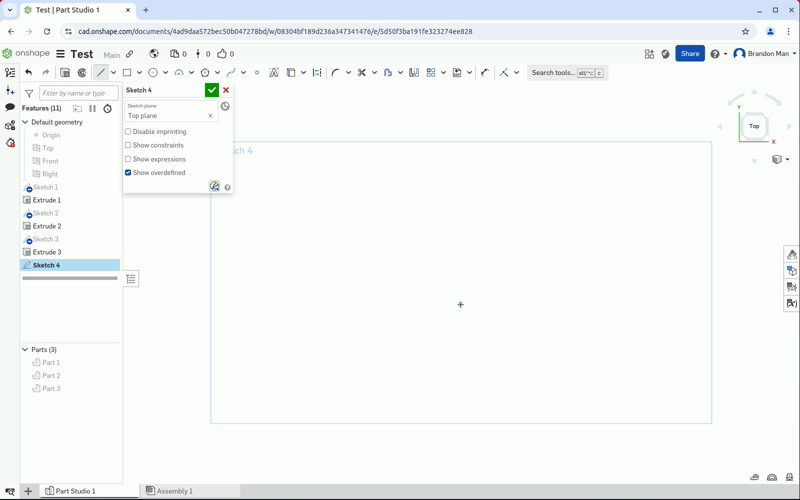
mouse_move(534, 304)
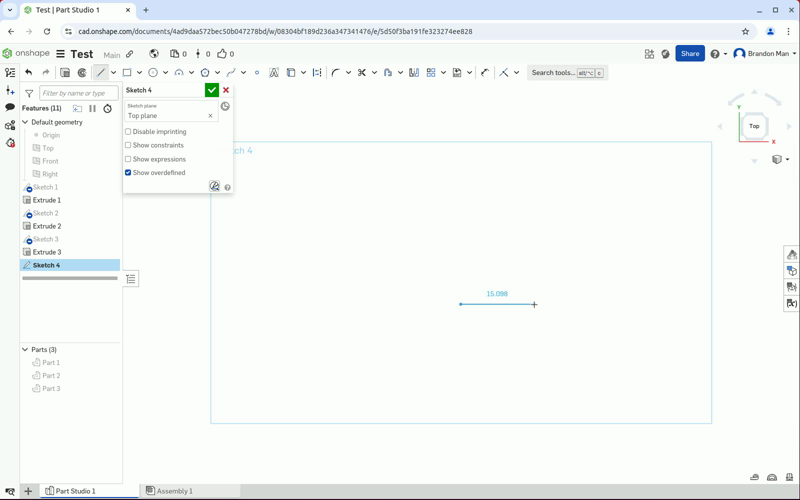
click(534, 304)
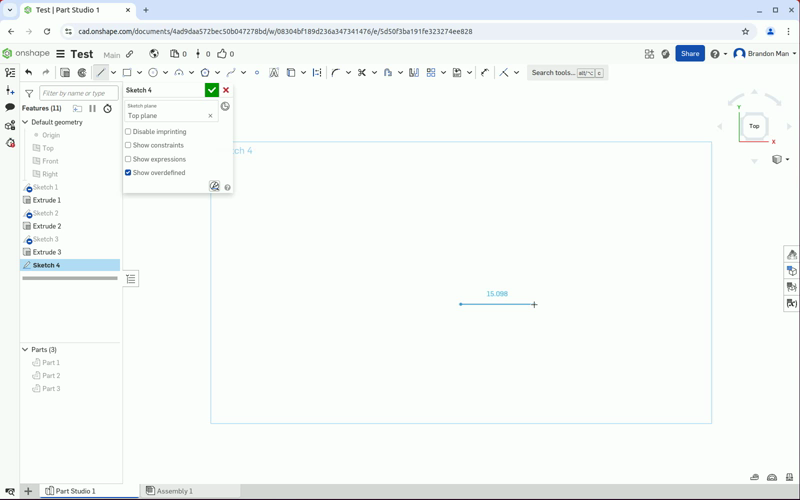
key_up(shift)
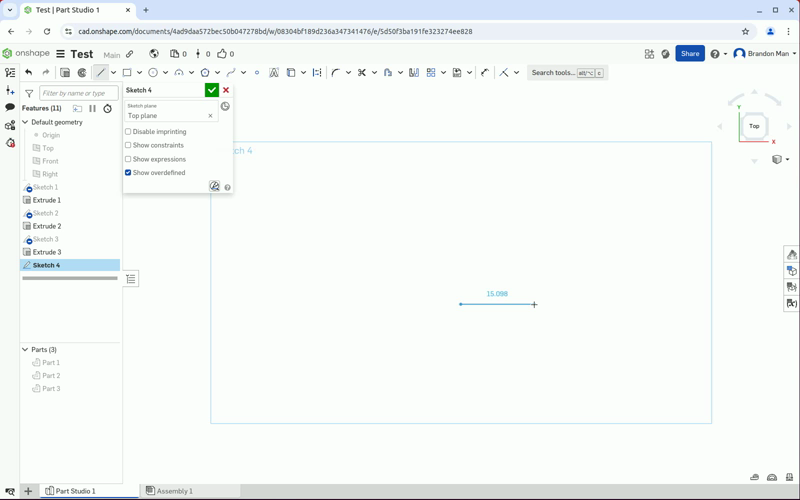
key_down(shift)
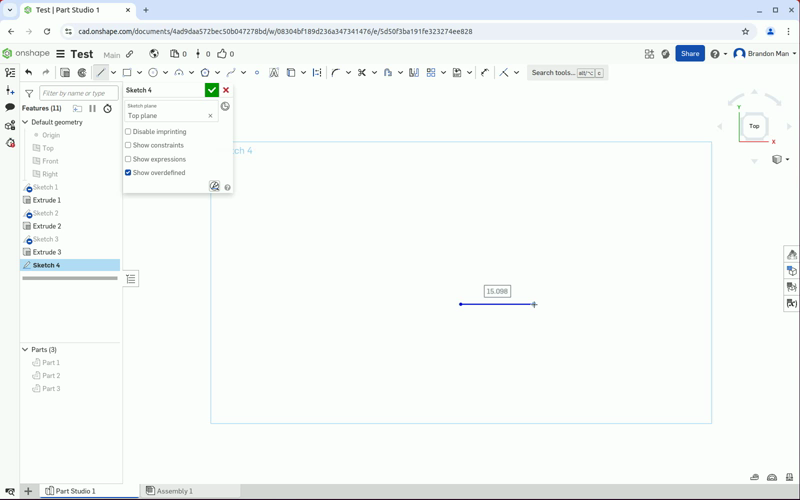
mouse_move(564, 304)
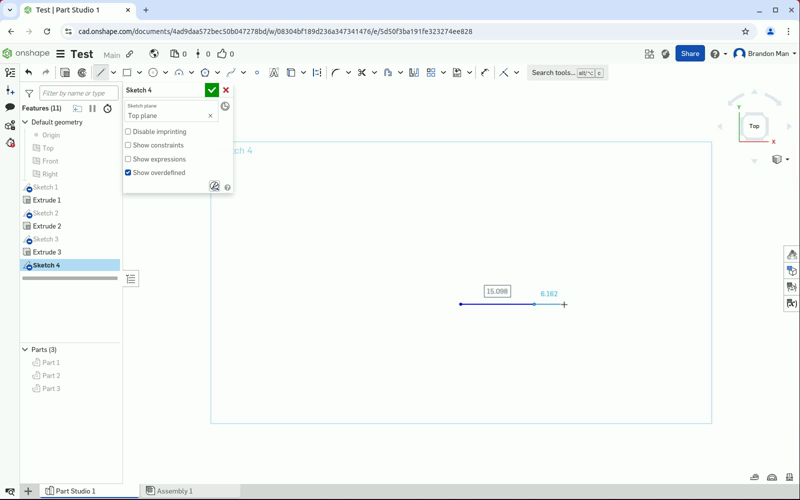
mouse_move(534, 261)
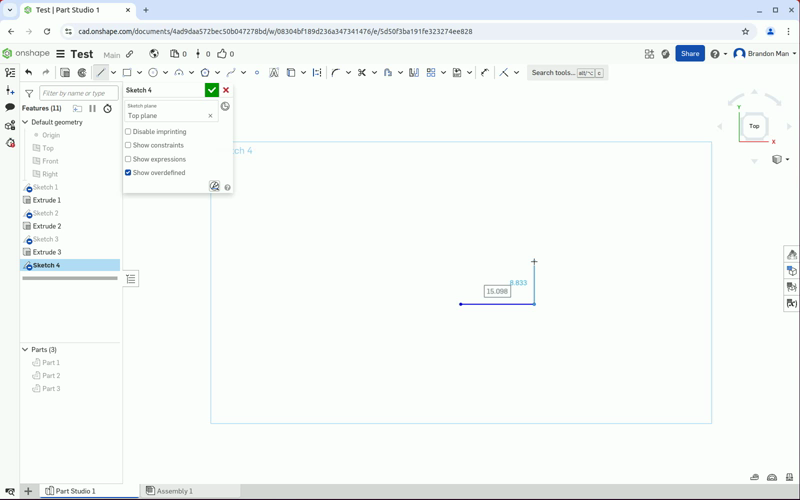
click(534, 261)
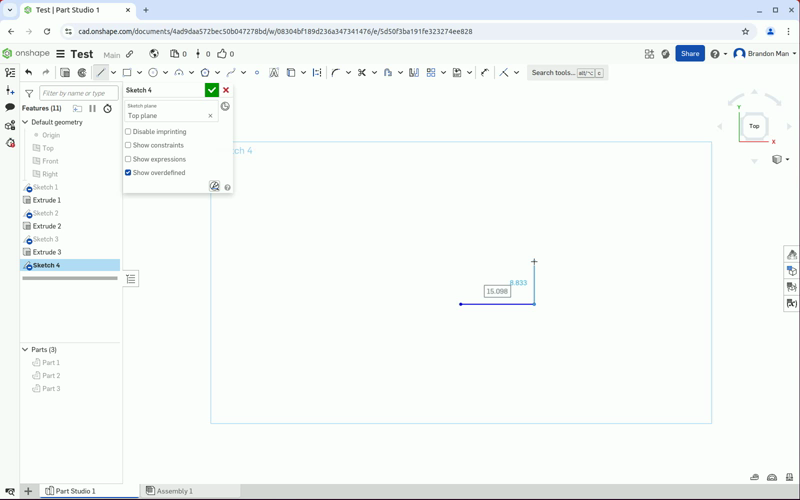
key_up(shift)
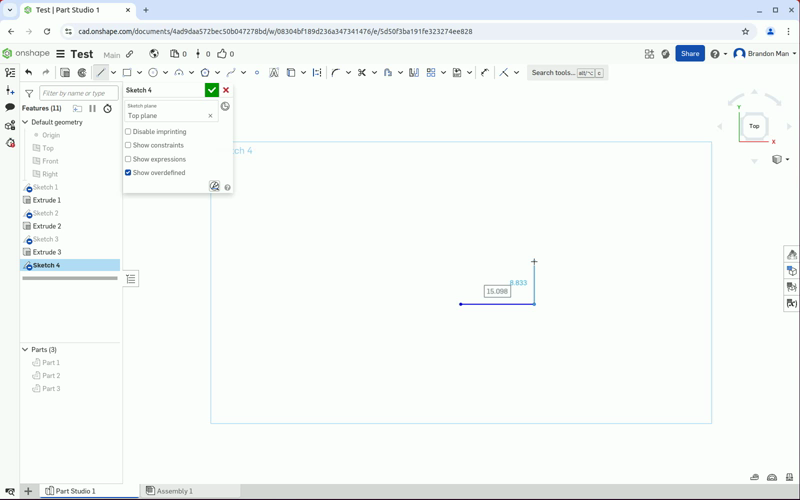
key_down(shift)
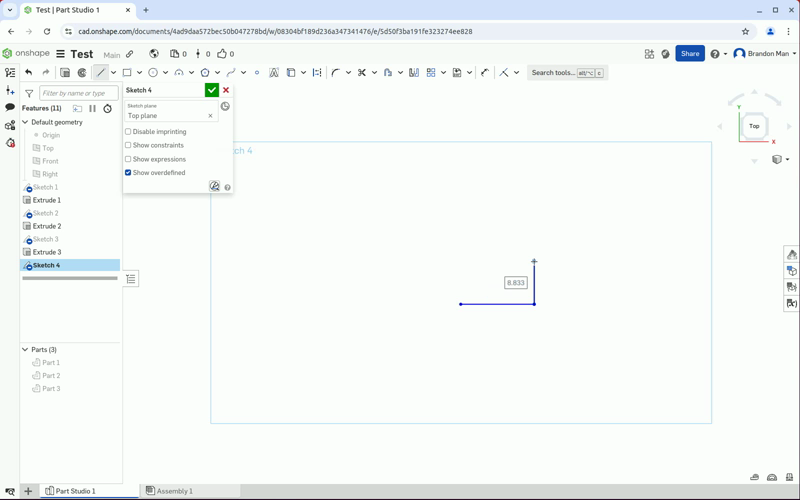
mouse_move(460, 261)
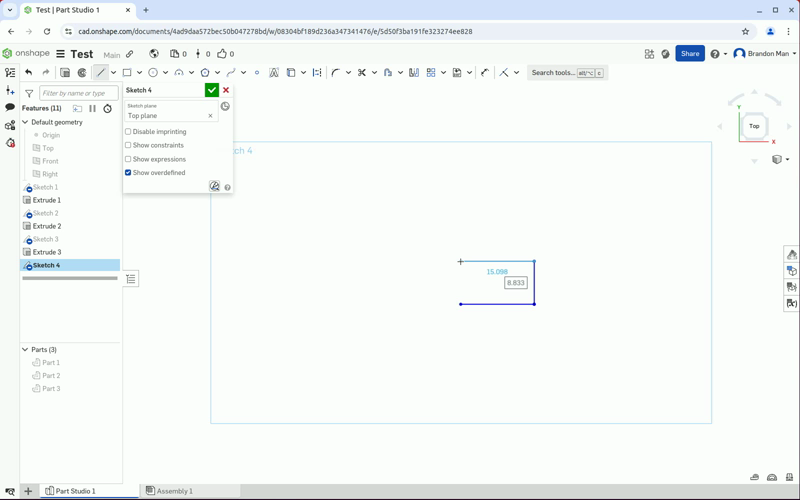
click(460, 261)
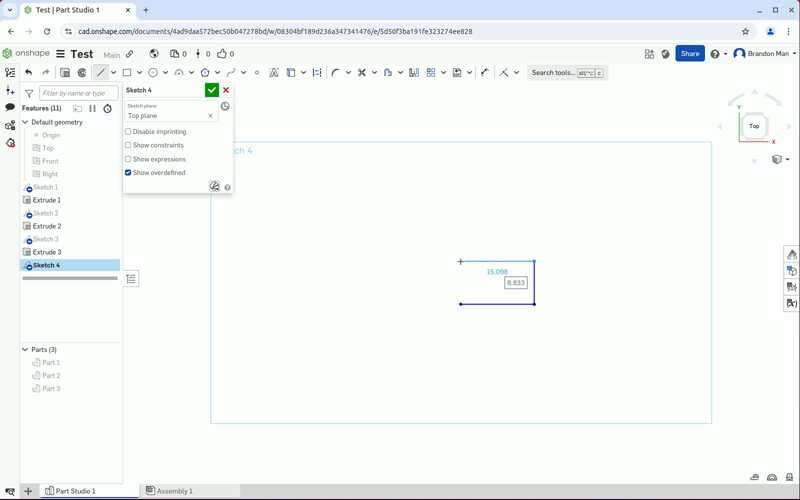
key_up(shift)
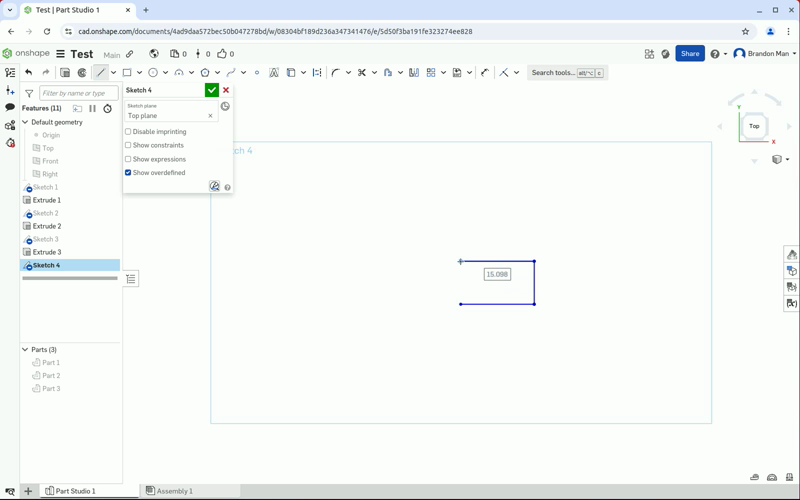
key(esc)
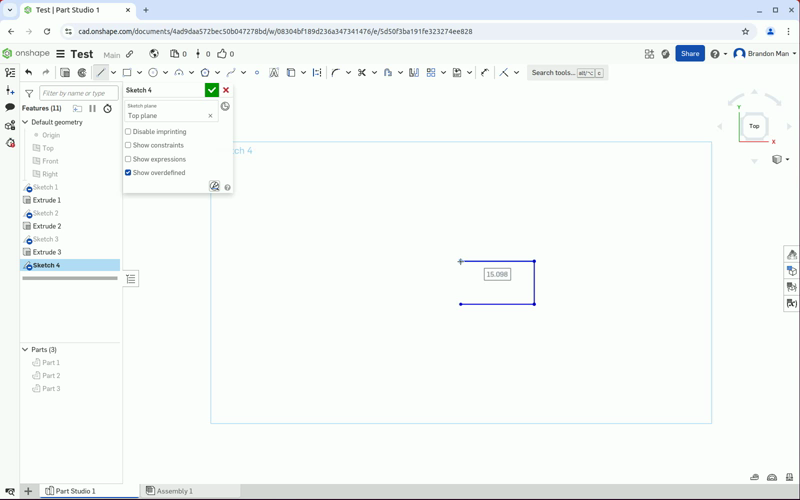
key(a)
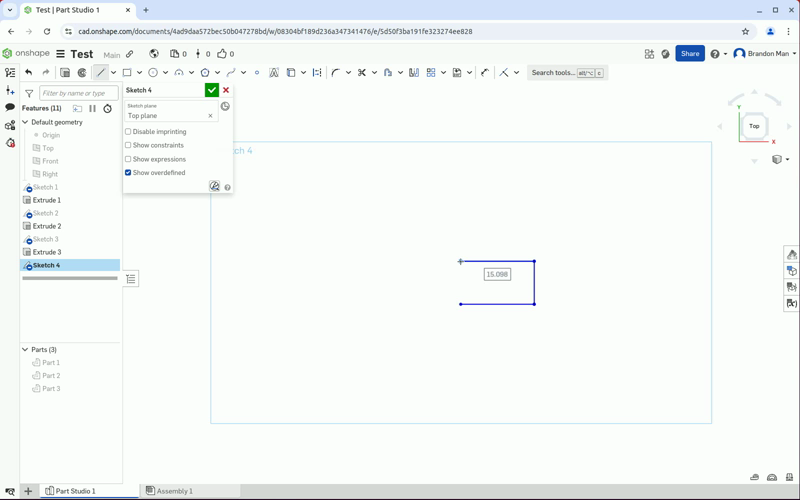
mouse_move(460, 261)
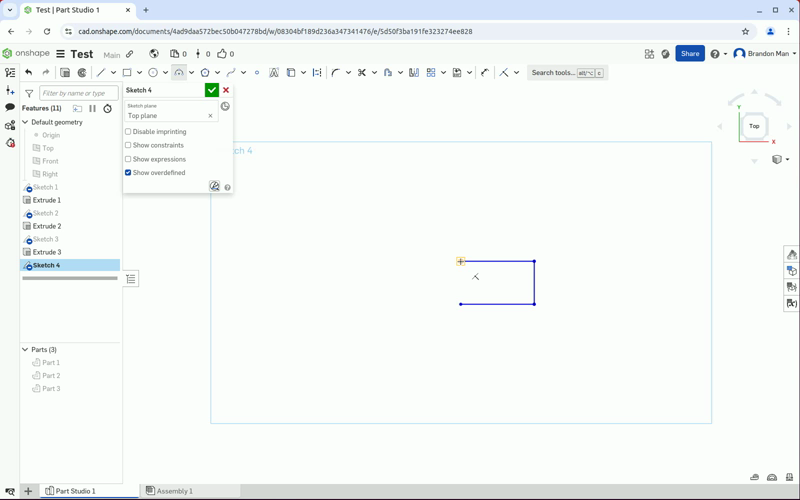
click(460, 261)
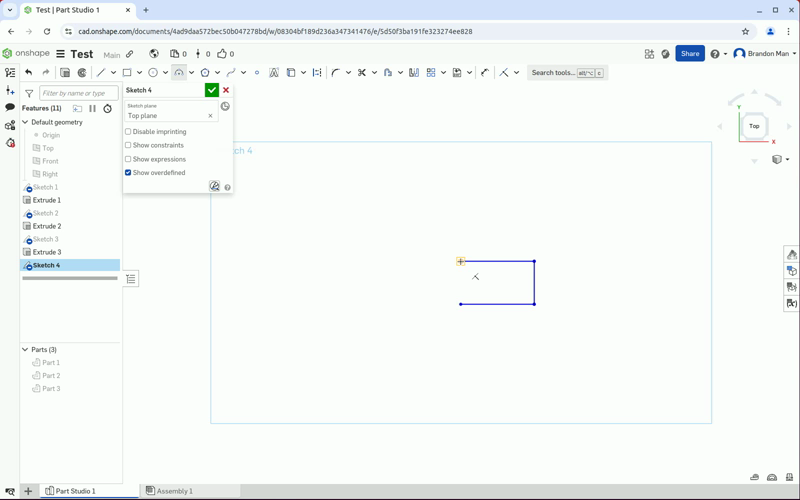
mouse_move(460, 304)
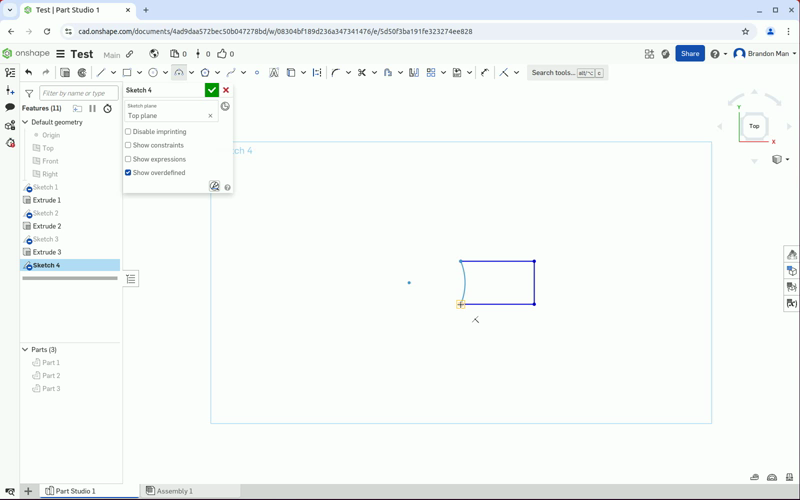
click(460, 304)
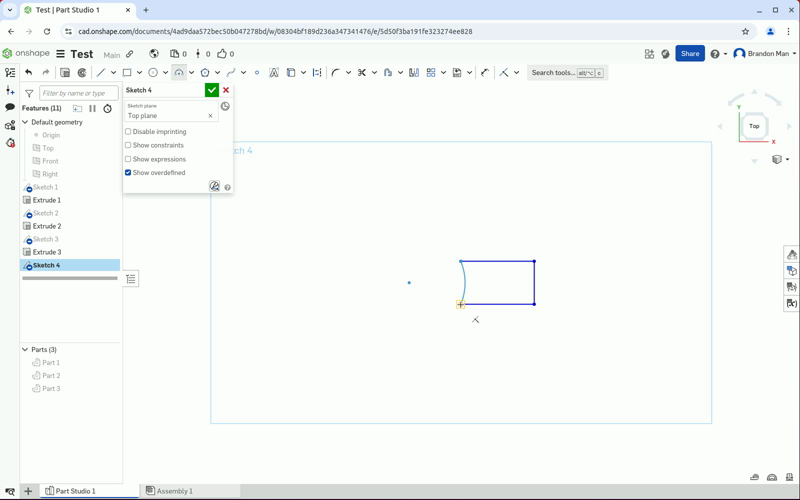
key_down(shift)
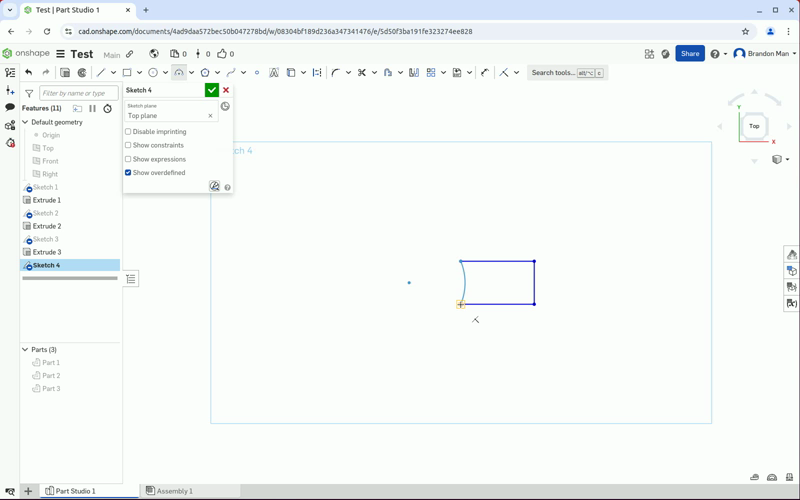
mouse_move(482, 282)
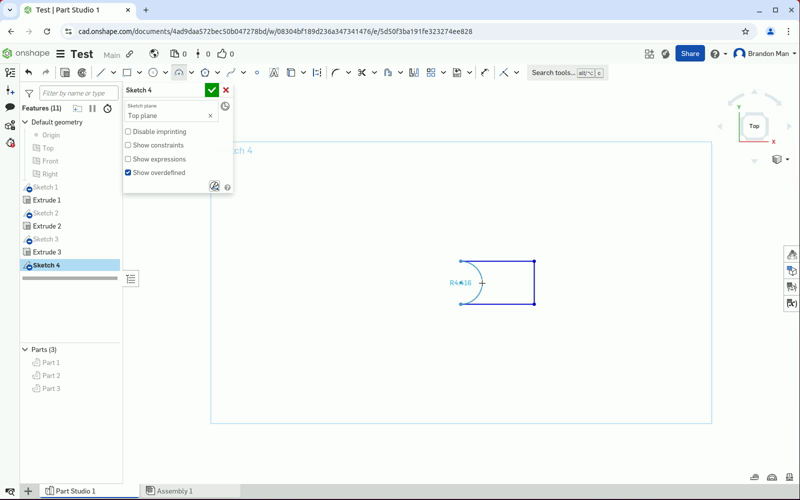
click(482, 282)
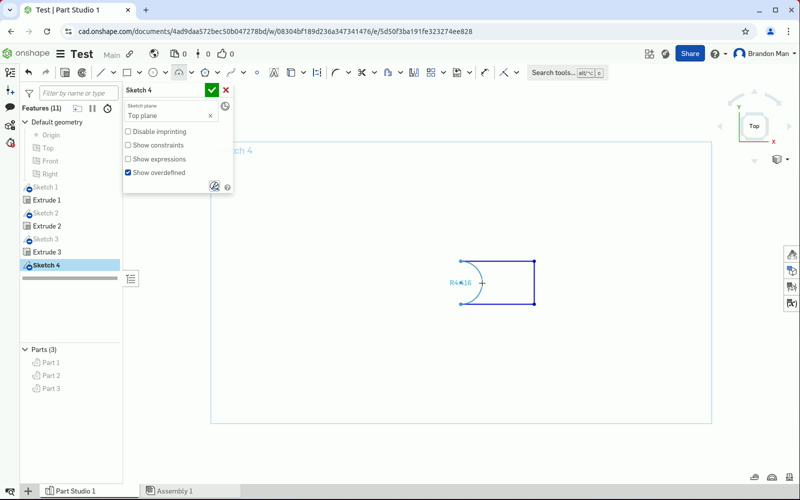
key_up(shift)
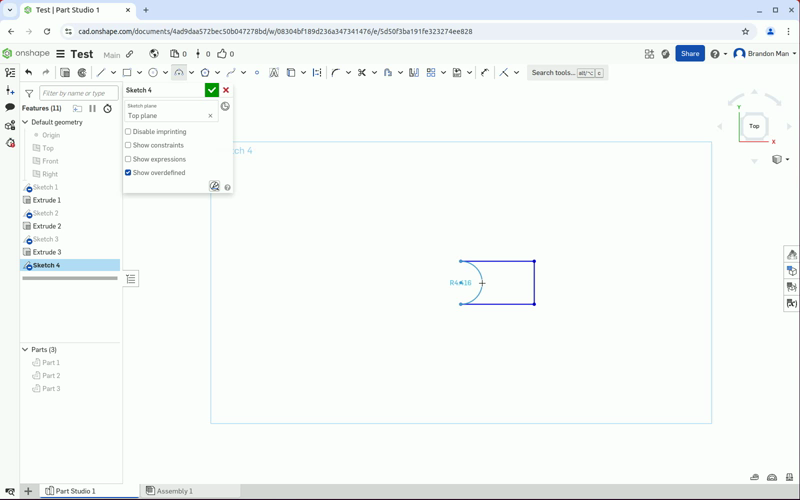
key(esc)
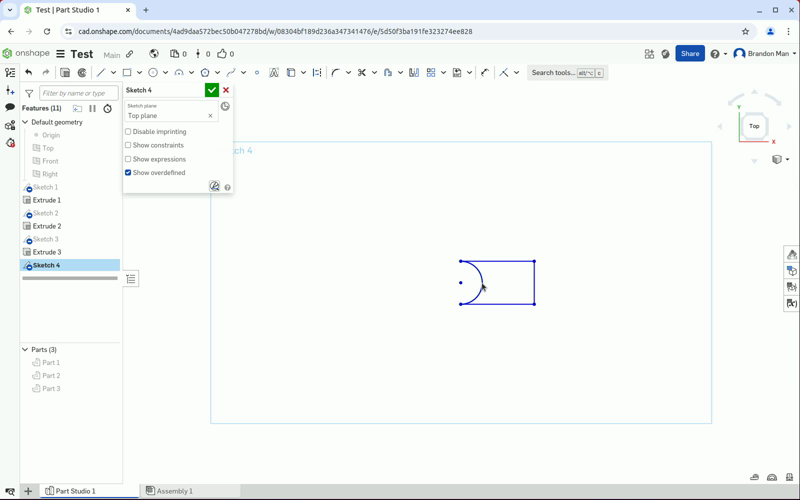
mouse_move(519, 286)
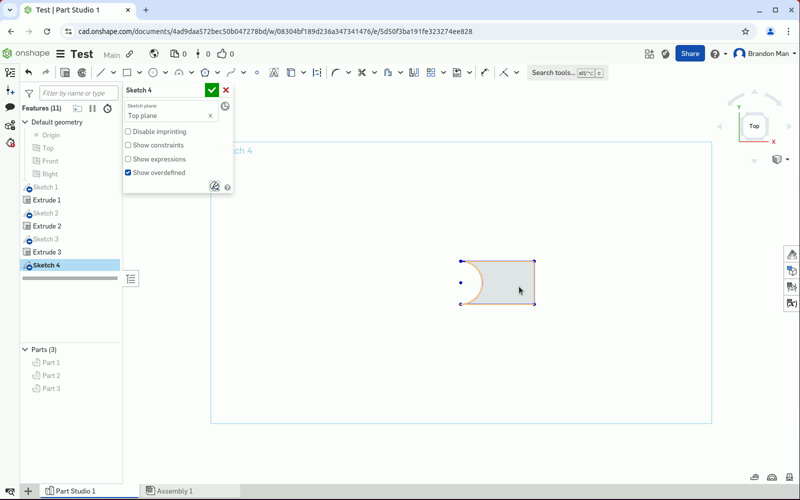
scroll(6)
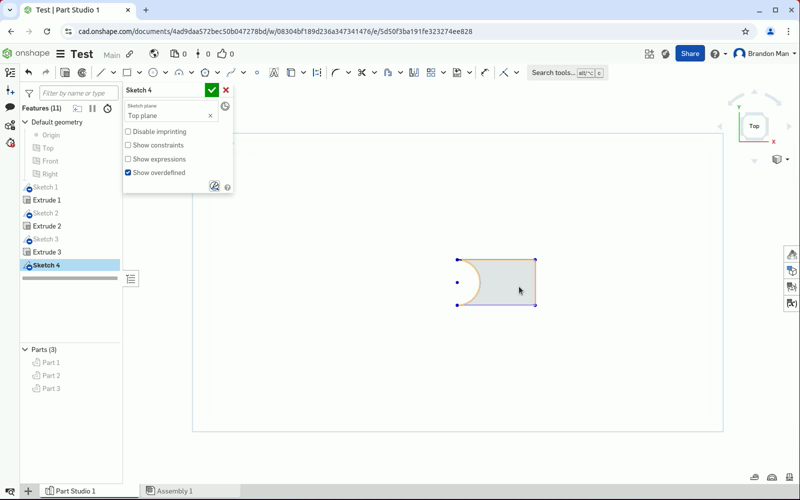
scroll(6)
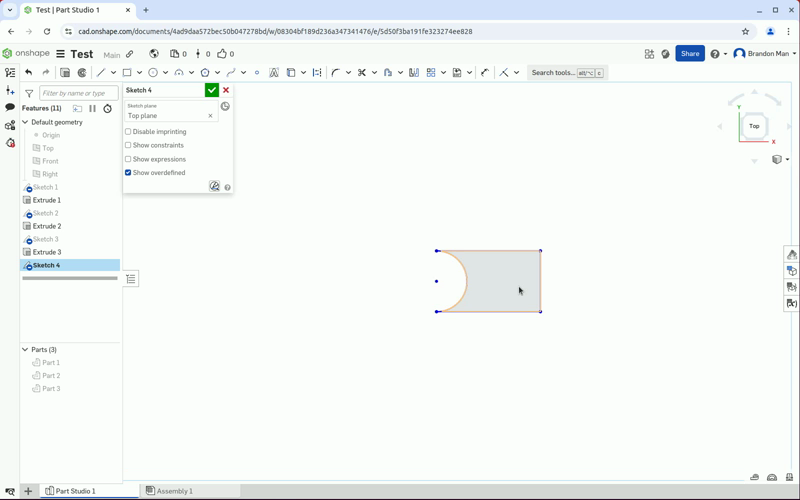
scroll(6)
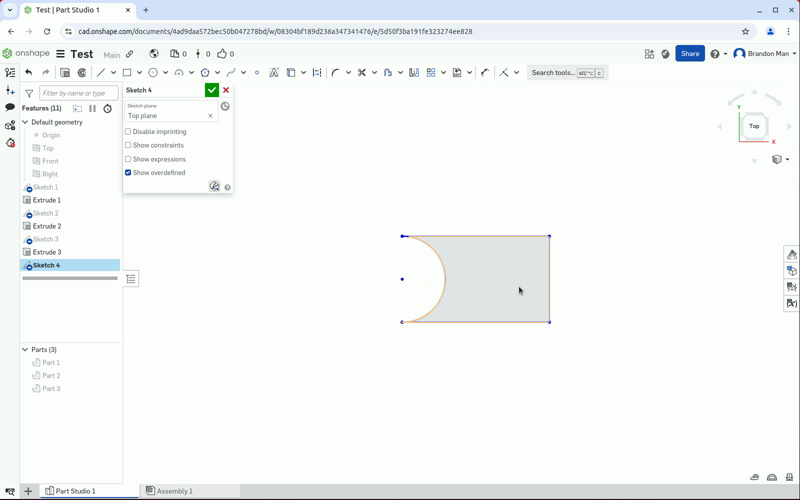
scroll(6)
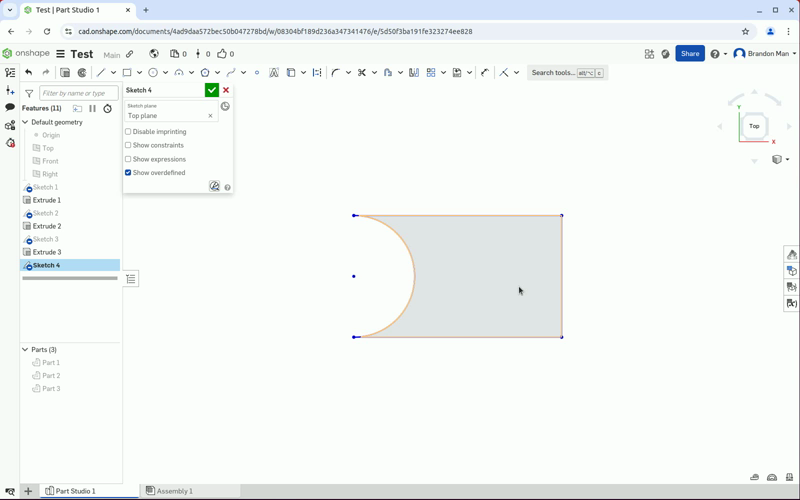
scroll(6)
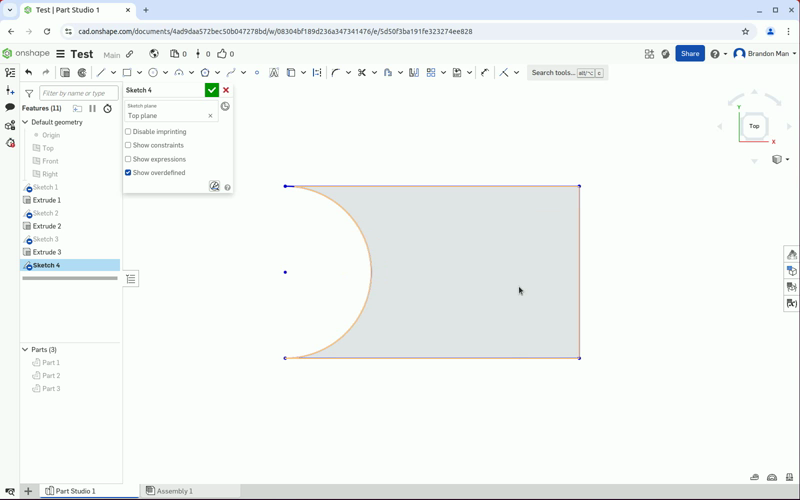
scroll(6)
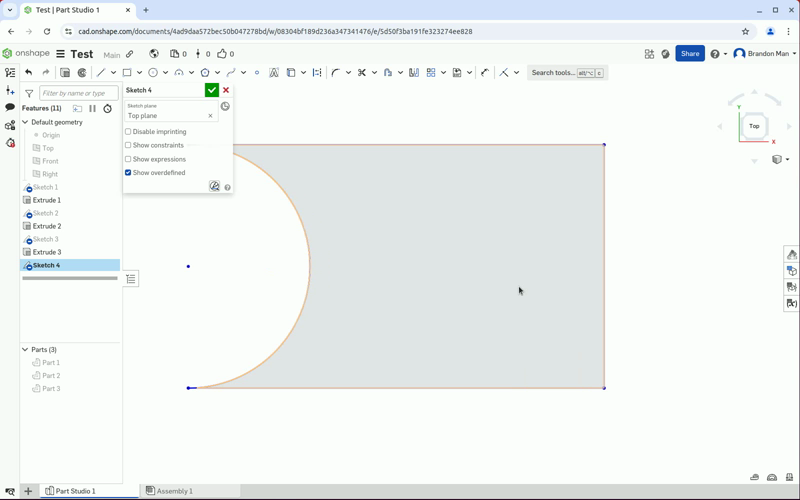
scroll(6)
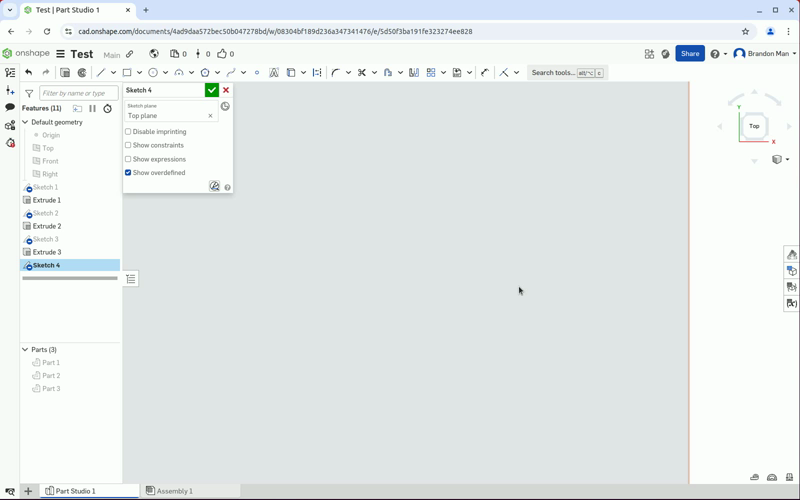
click(519, 286)
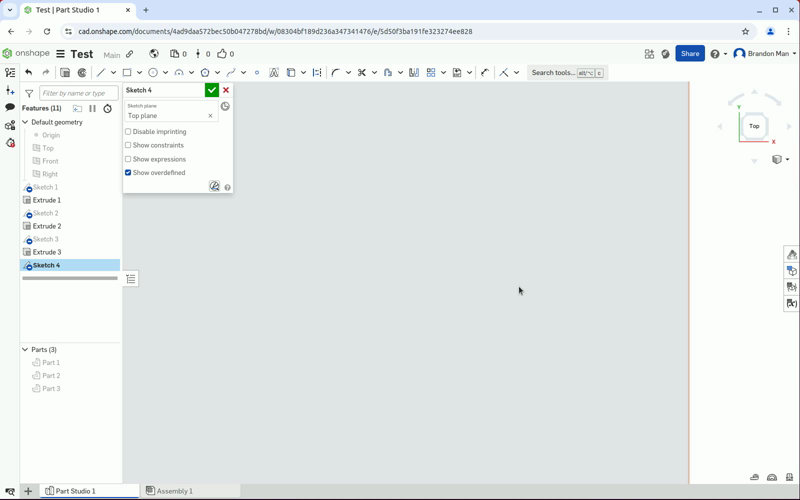
scroll(-6)
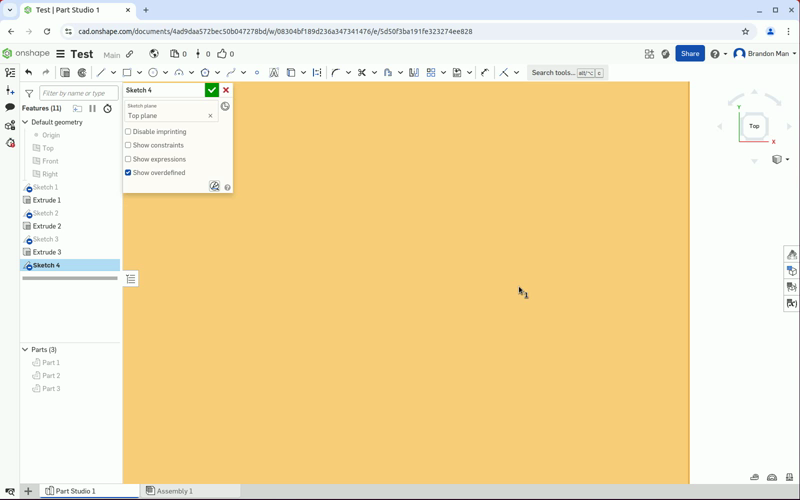
scroll(-6)
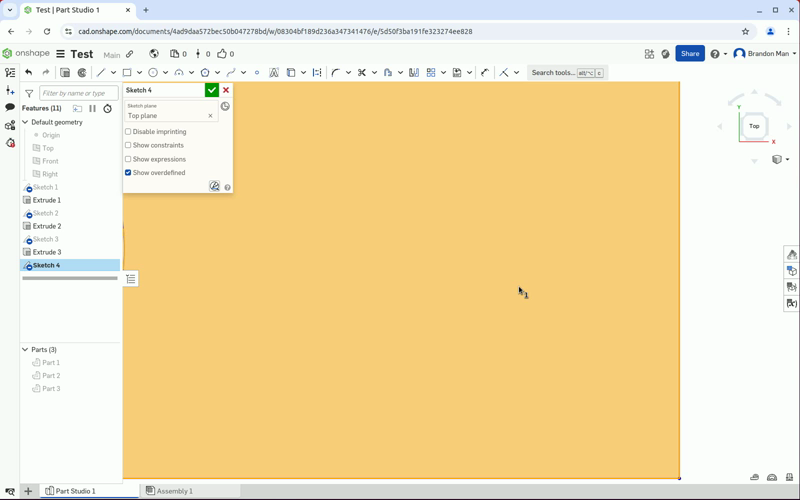
scroll(-6)
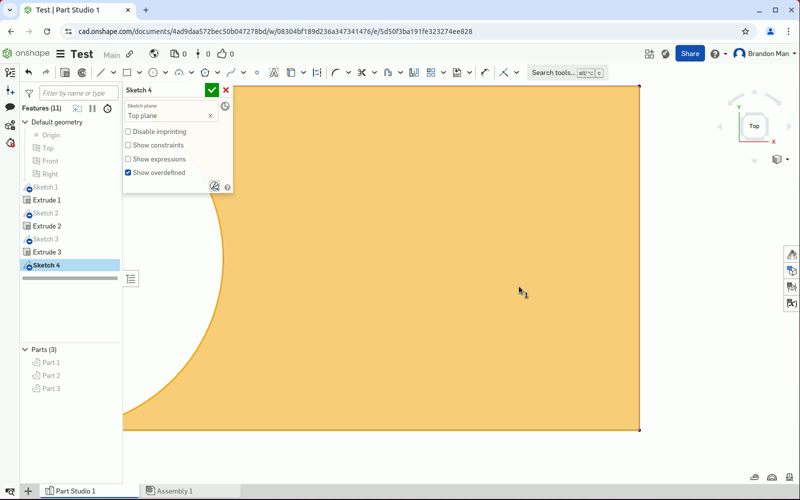
scroll(-6)
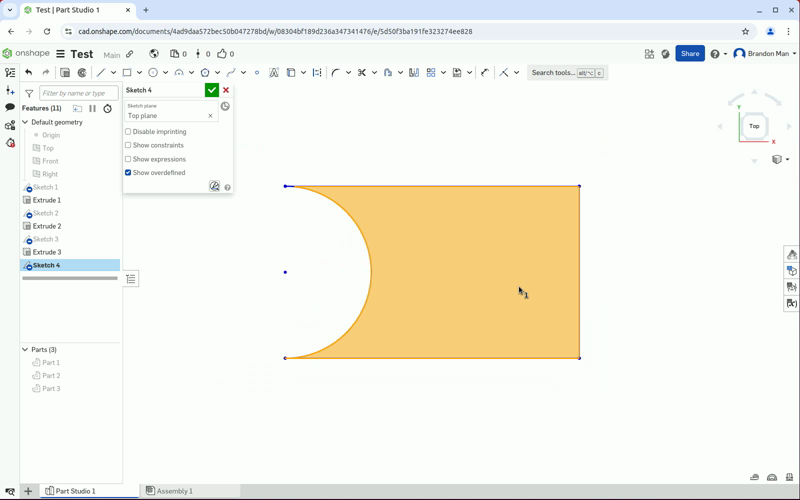
scroll(-6)
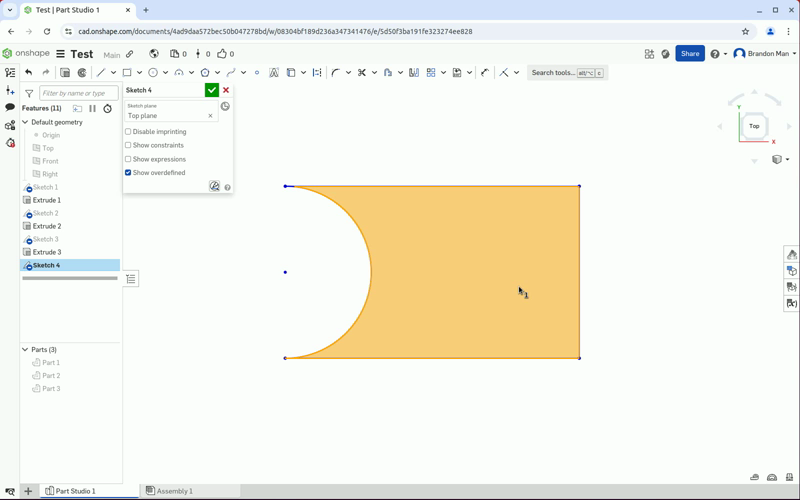
scroll(-6)
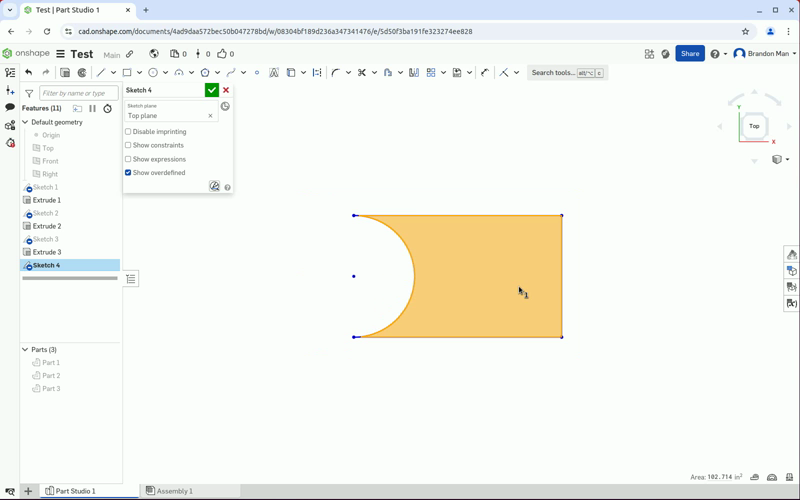
scroll(-6)
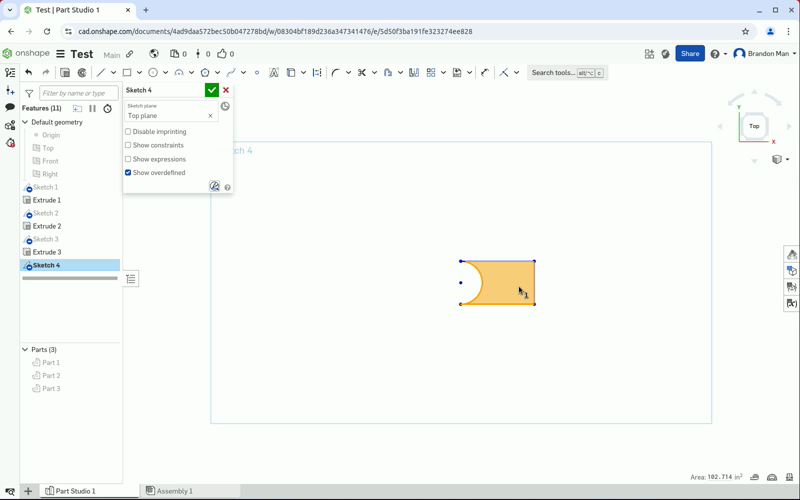
mouse_move(73, 352)
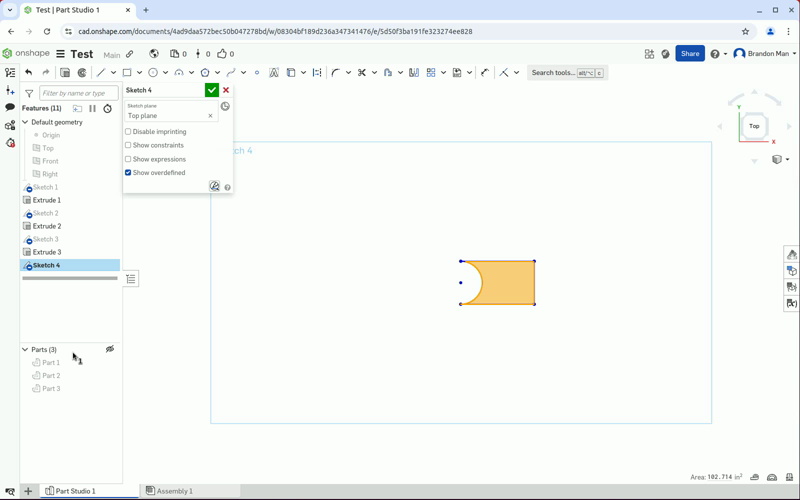
key(shift+y)
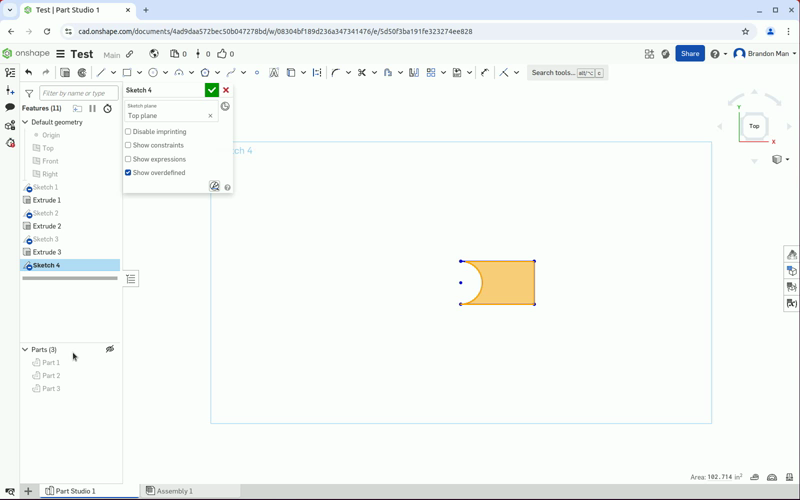
key(shift+e)
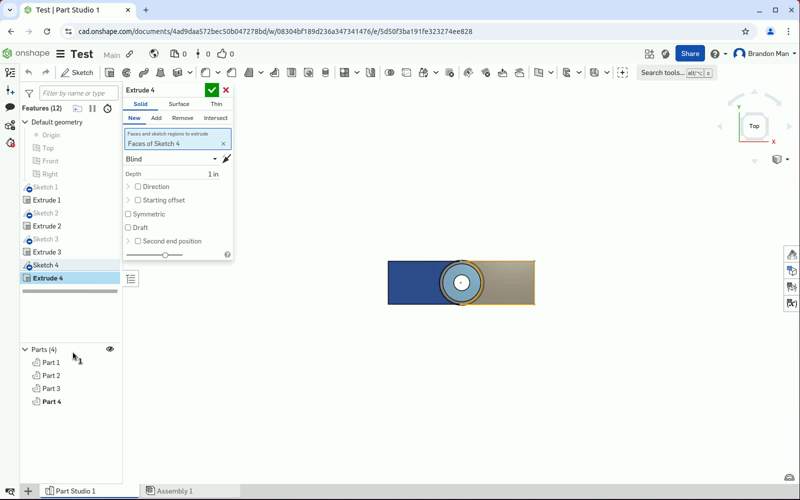
mouse_move(143, 106)
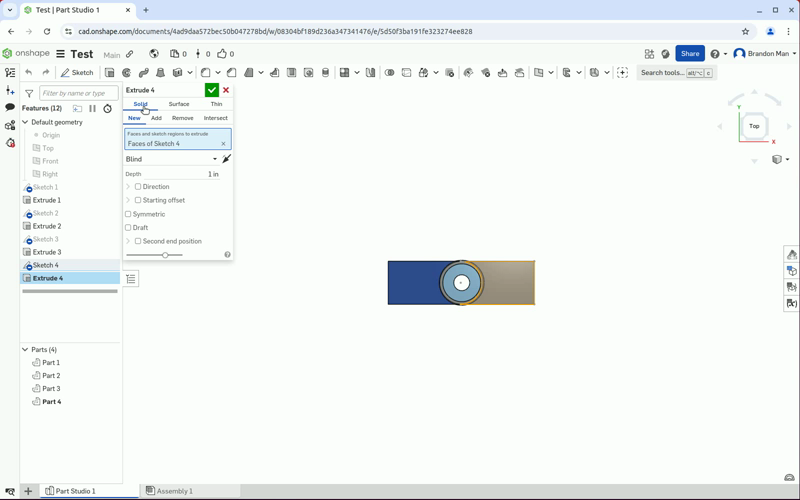
click(143, 106)
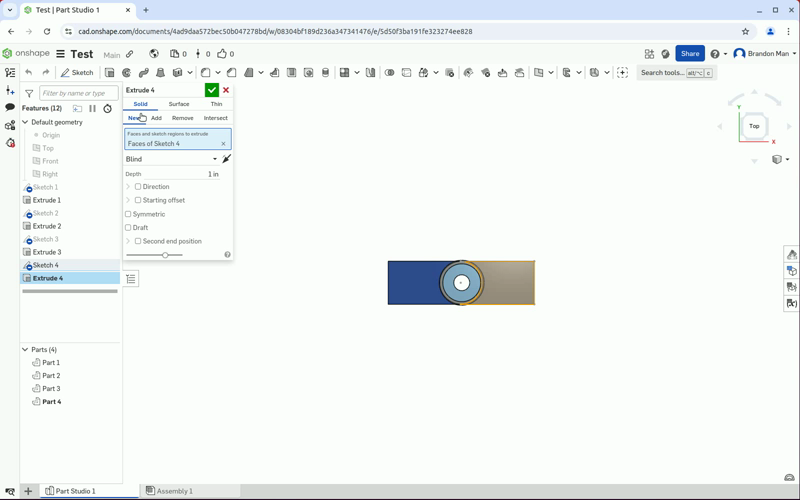
mouse_move(137, 120)
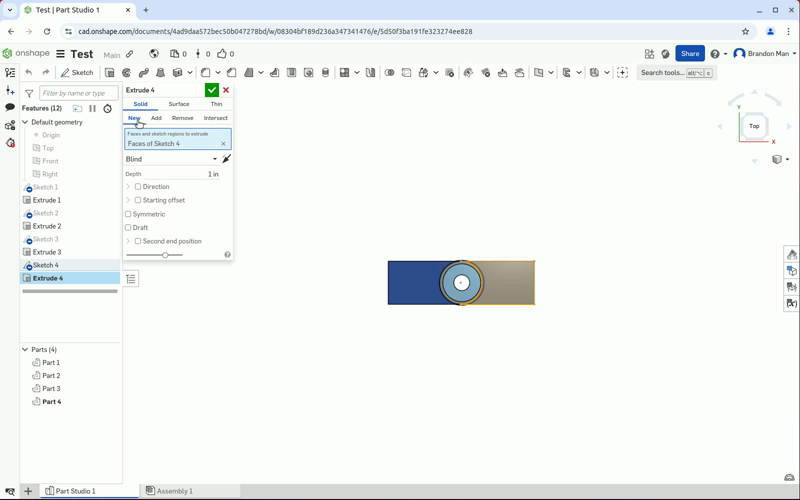
click(137, 120)
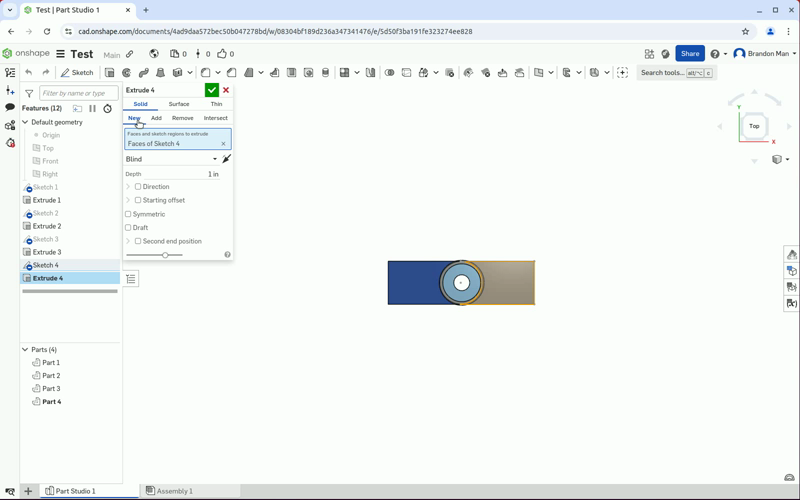
key(tab, 4)
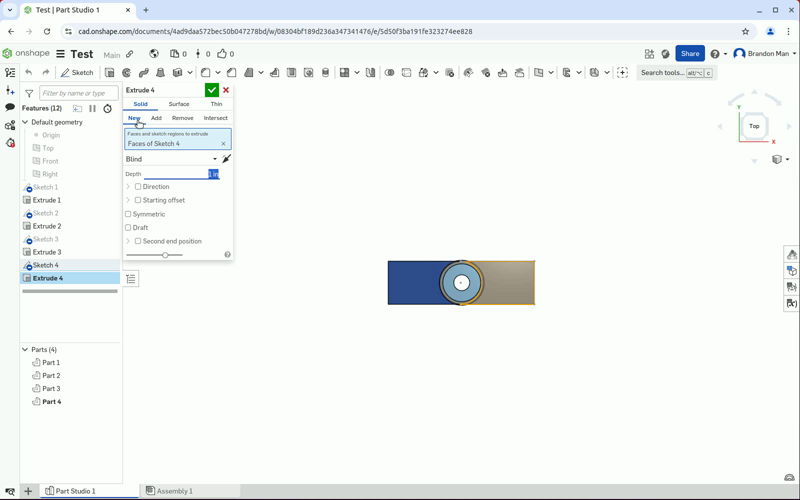
text(5.055)
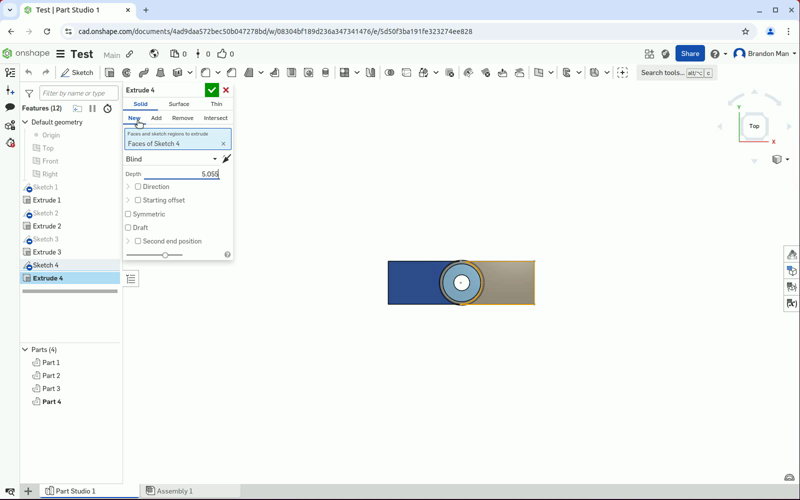
key(enter)
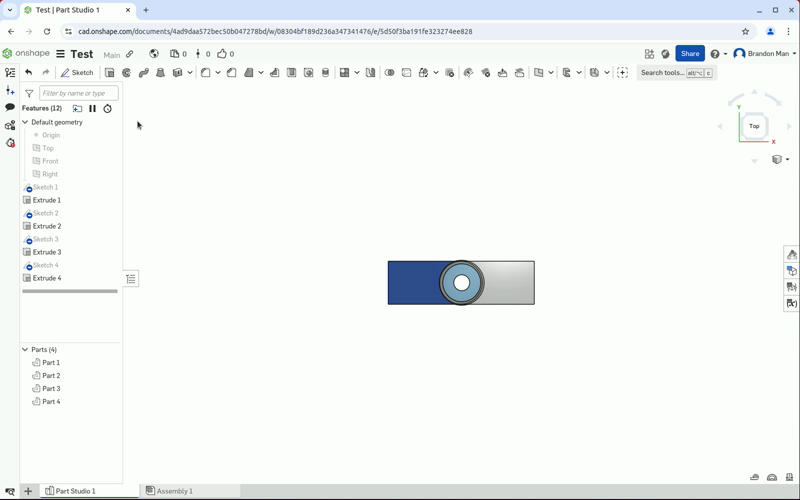
key(shift+h)
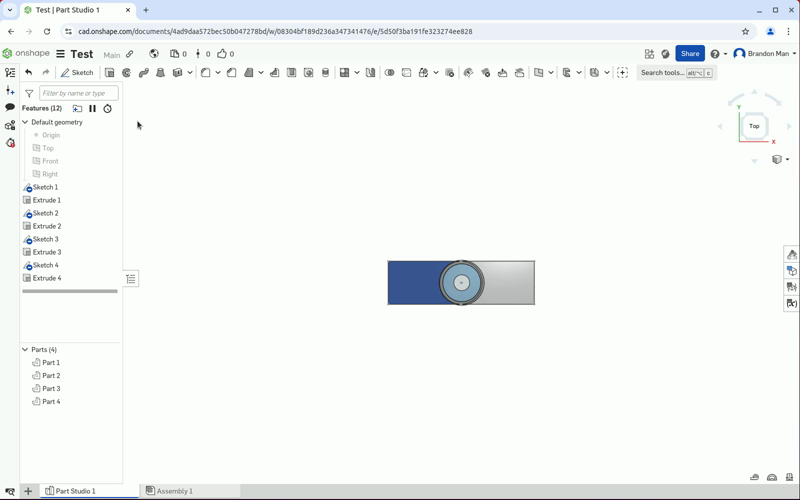
key(shift+h)
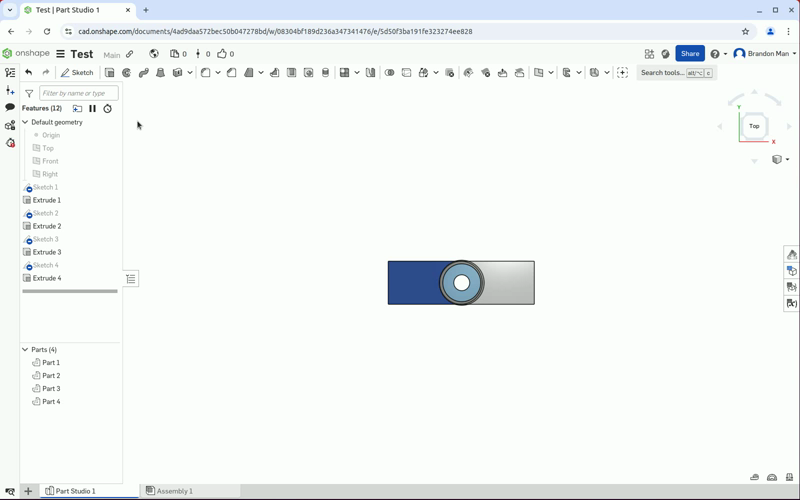
mouse_move(73, 189)
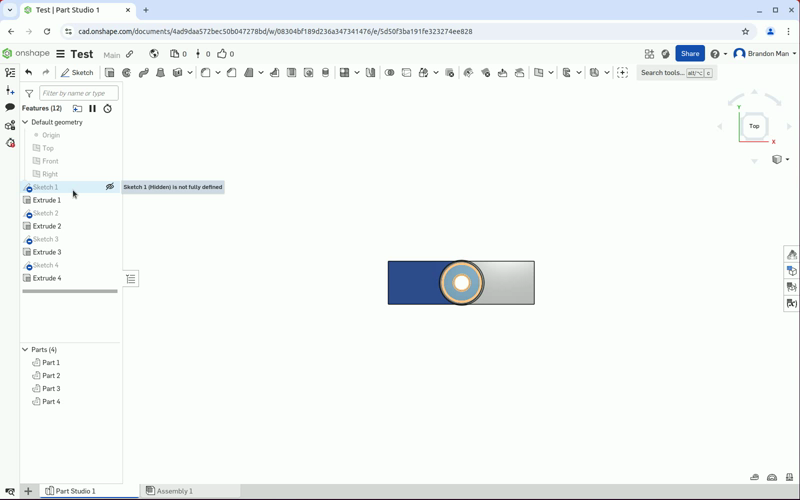
click(73, 189)
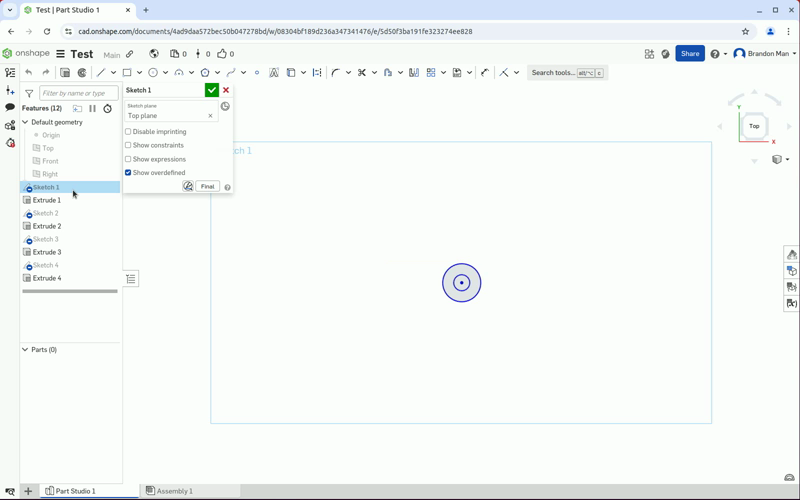
mouse_move(229, 92)
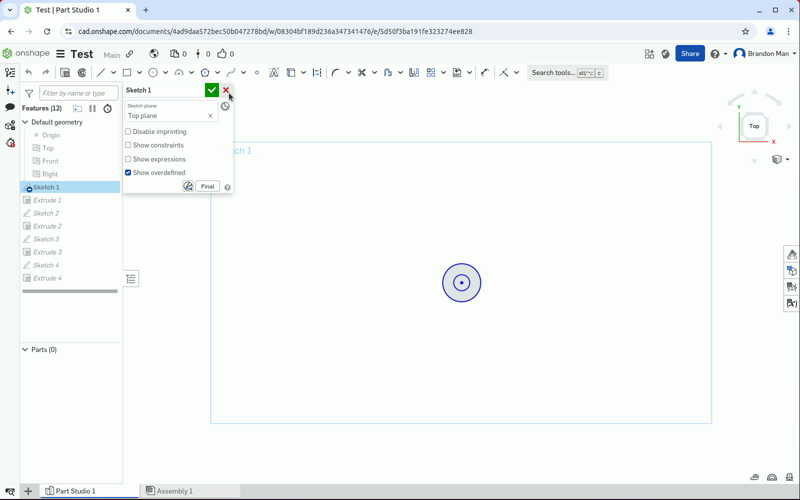
click(229, 92)
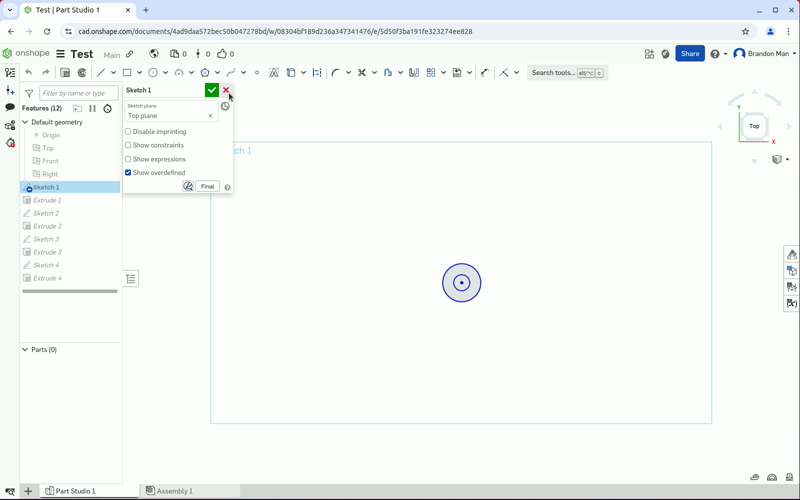
key(shift+s)
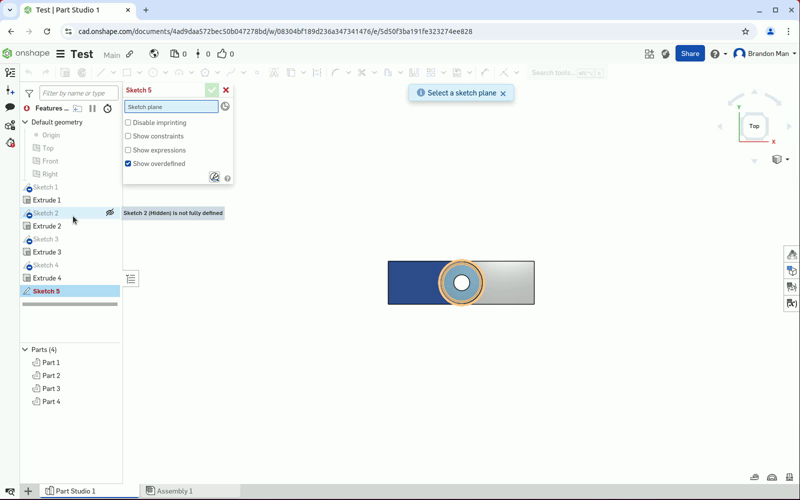
scroll(3)
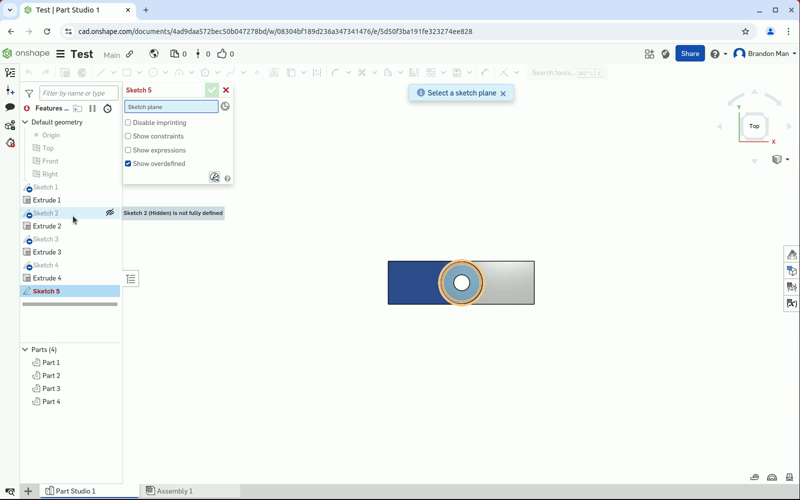
mouse_move(73, 150)
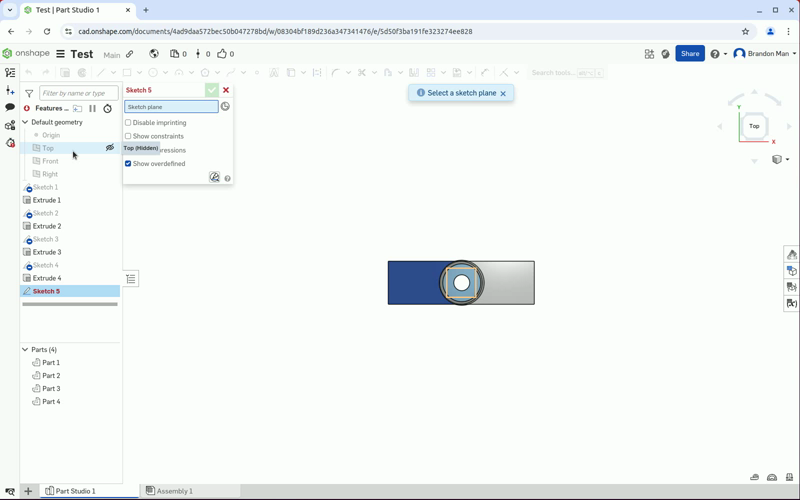
click(73, 150)
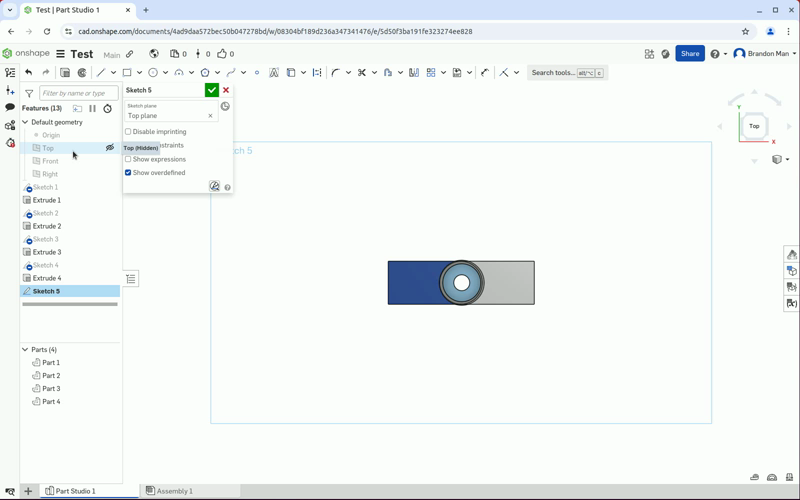
mouse_move(73, 352)
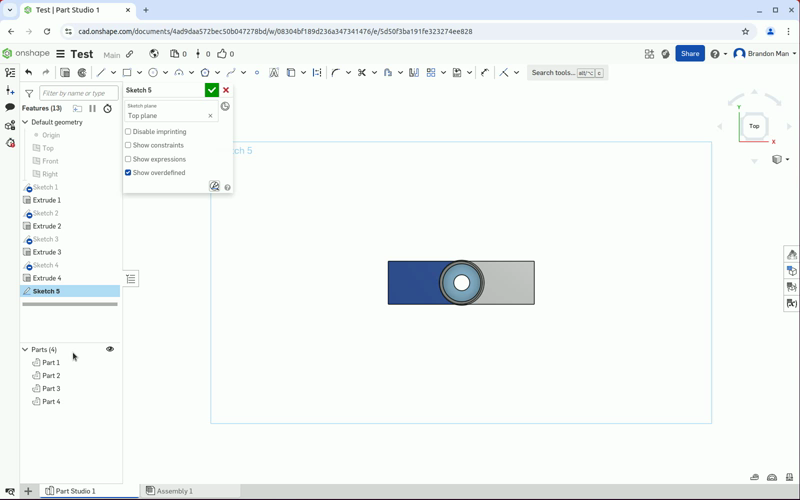
key(y)
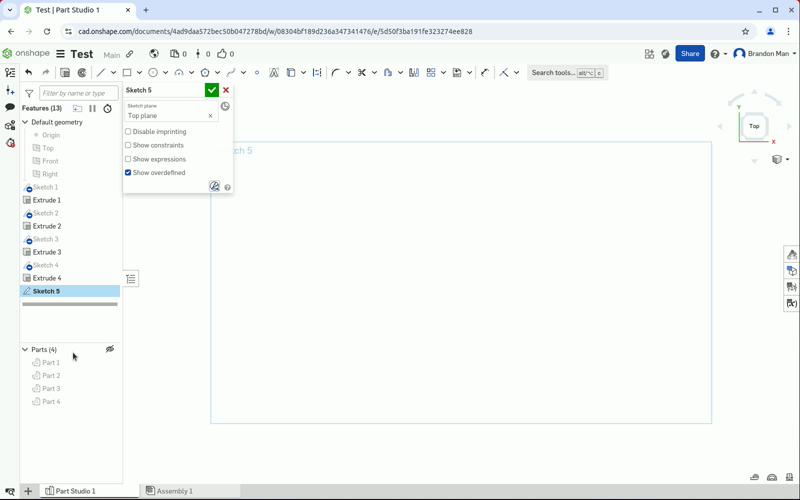
key(l)
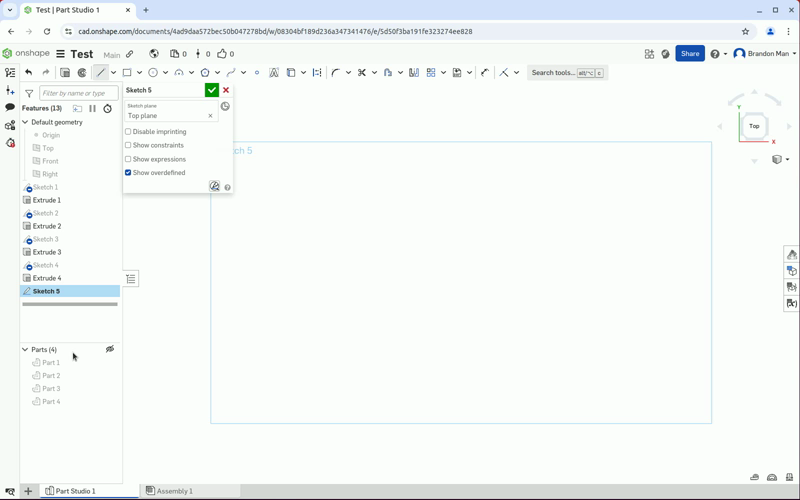
key_down(shift)
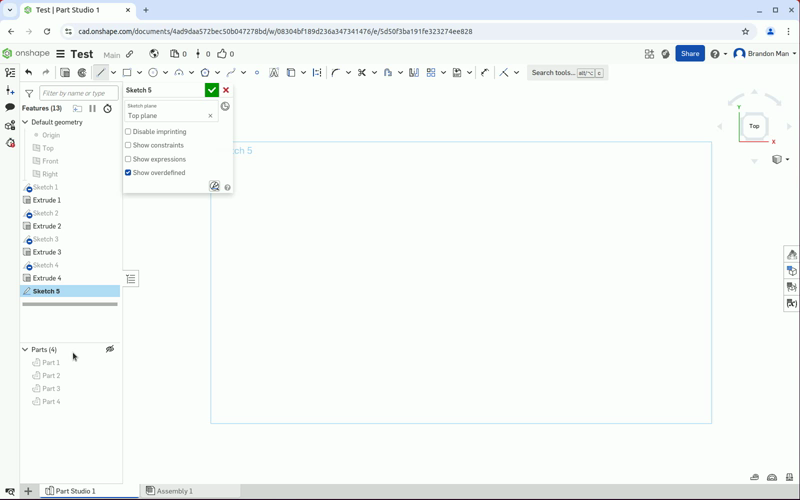
mouse_move(376, 304)
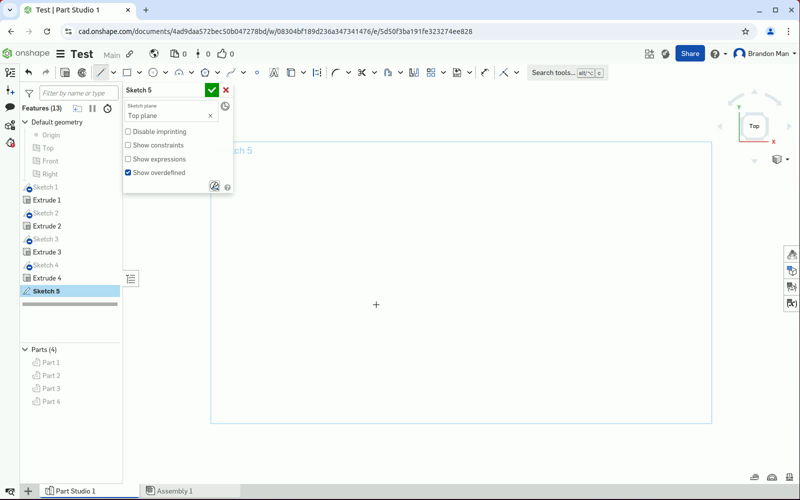
click(376, 304)
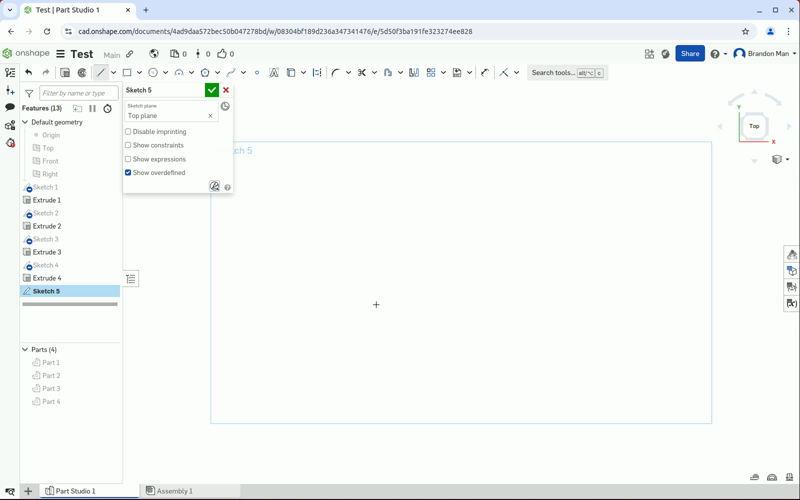
key_up(shift)
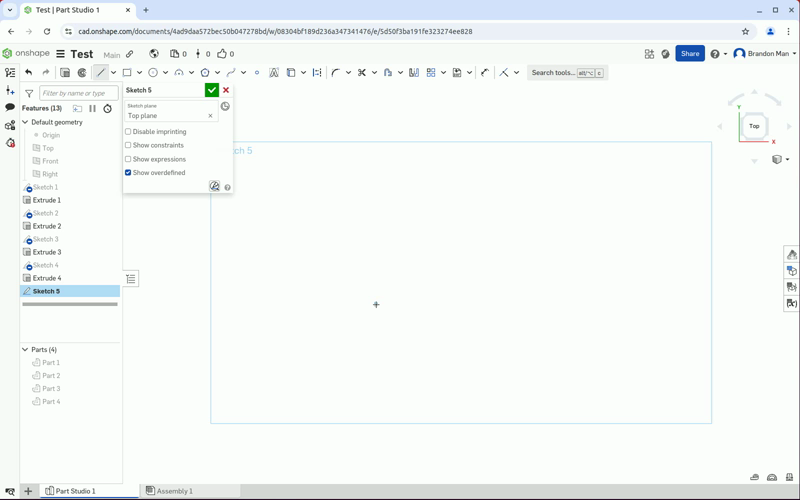
key_down(shift)
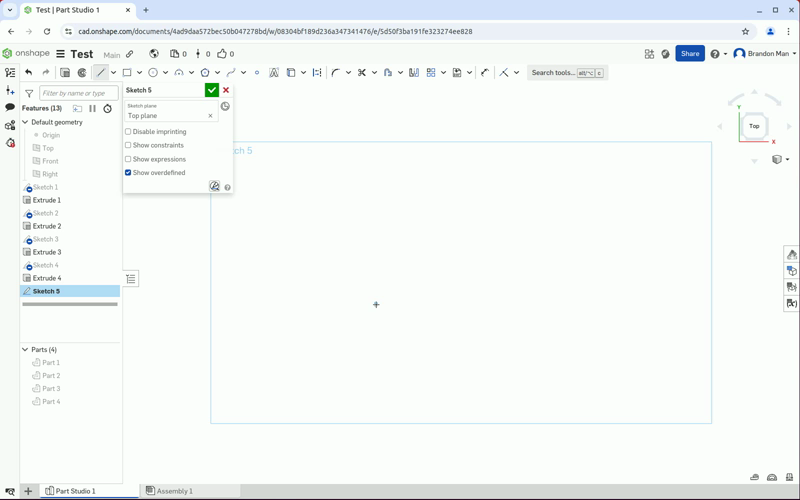
mouse_move(406, 304)
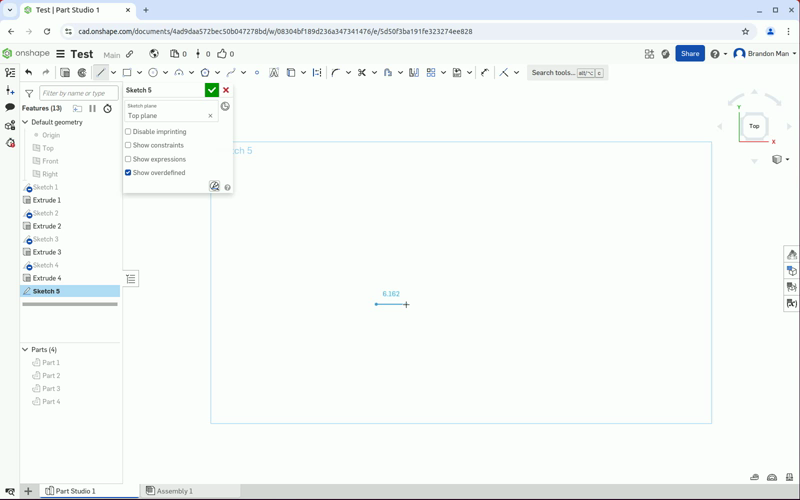
mouse_move(389, 304)
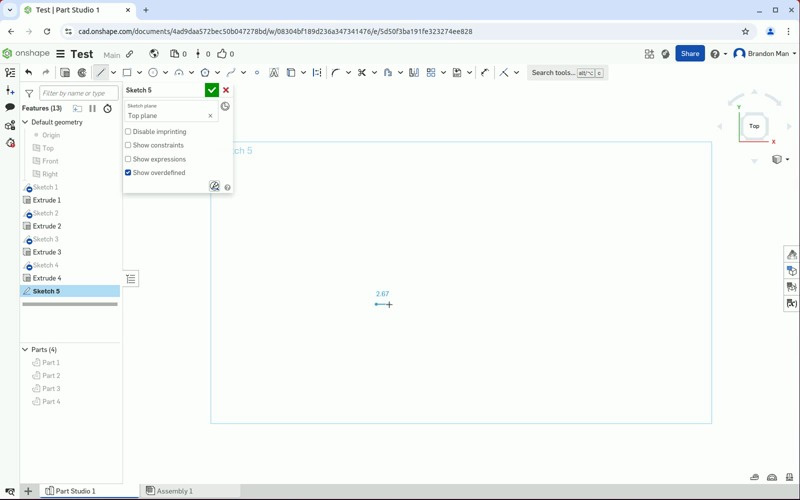
click(389, 304)
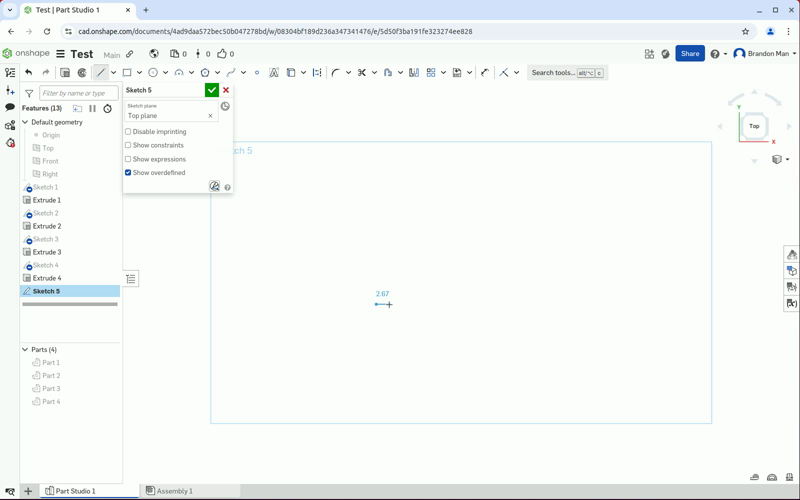
key_up(shift)
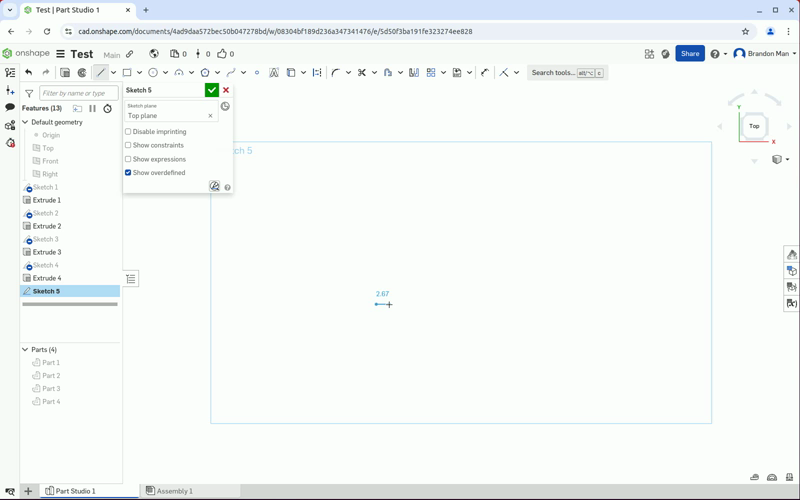
key_down(shift)
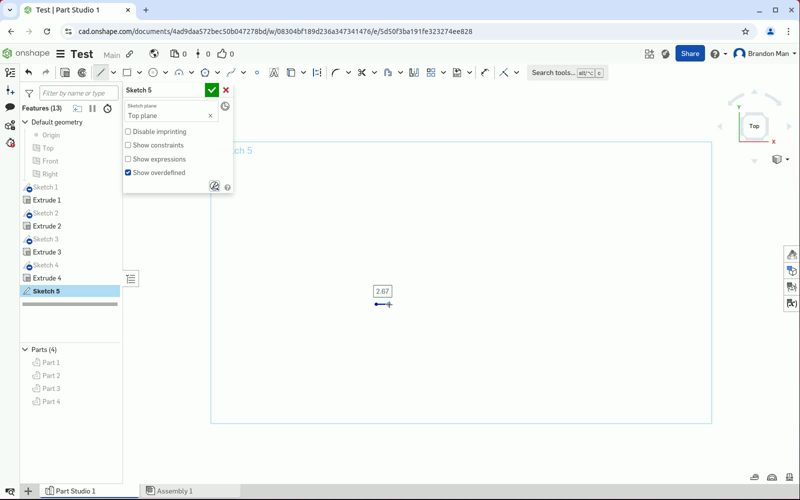
mouse_move(419, 304)
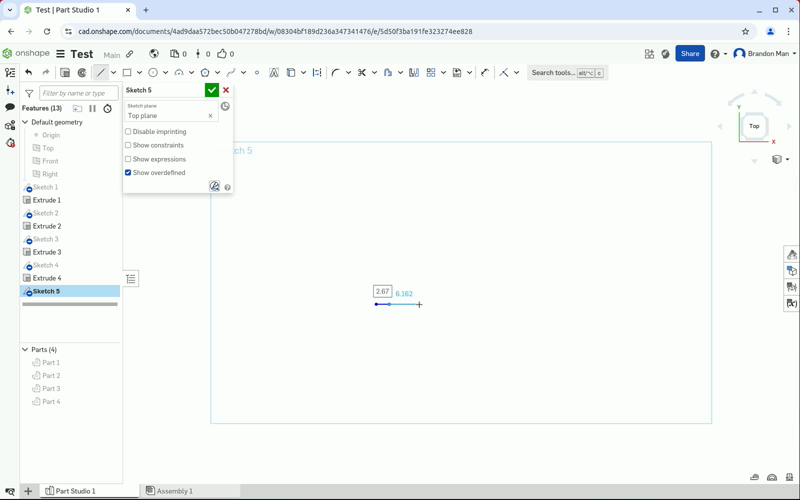
mouse_move(389, 260)
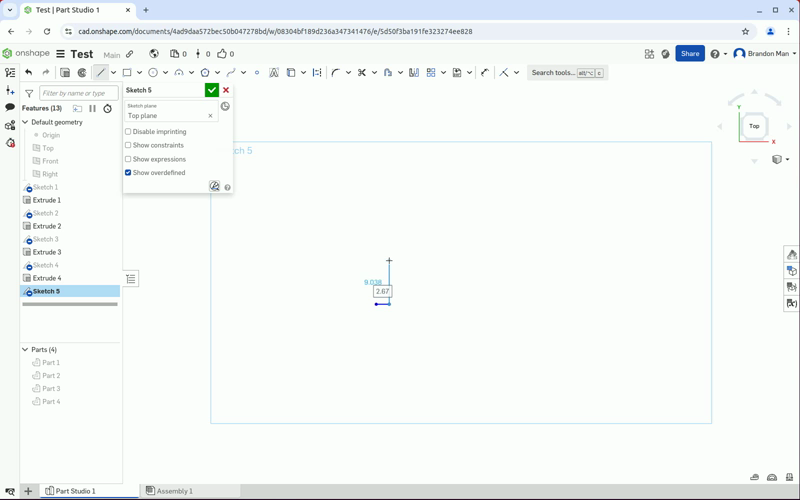
click(389, 260)
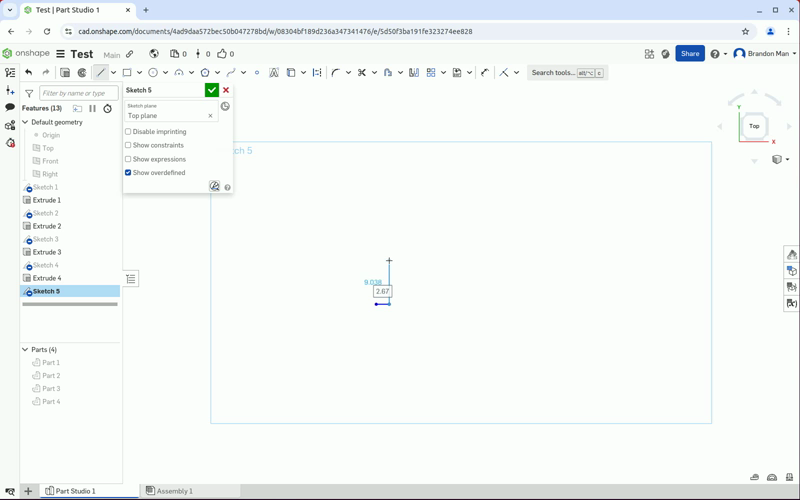
key_up(shift)
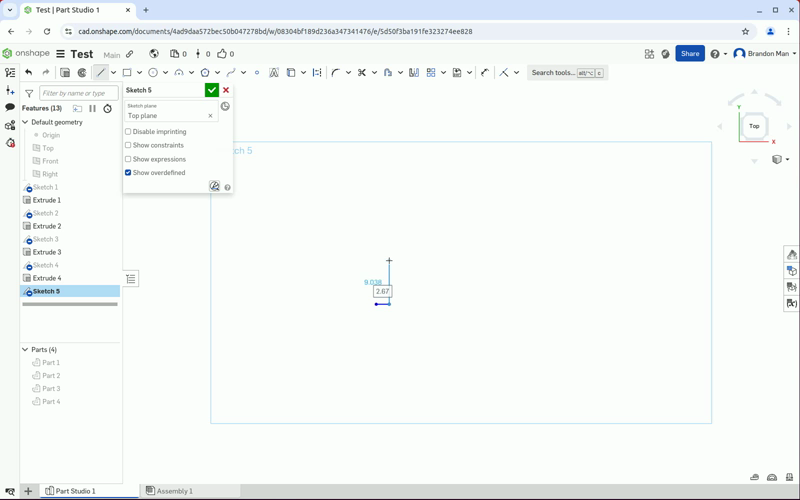
key_down(shift)
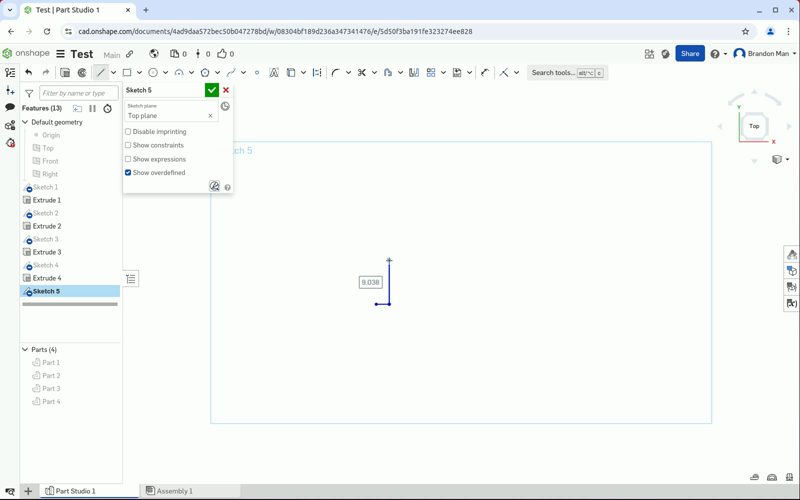
mouse_move(419, 260)
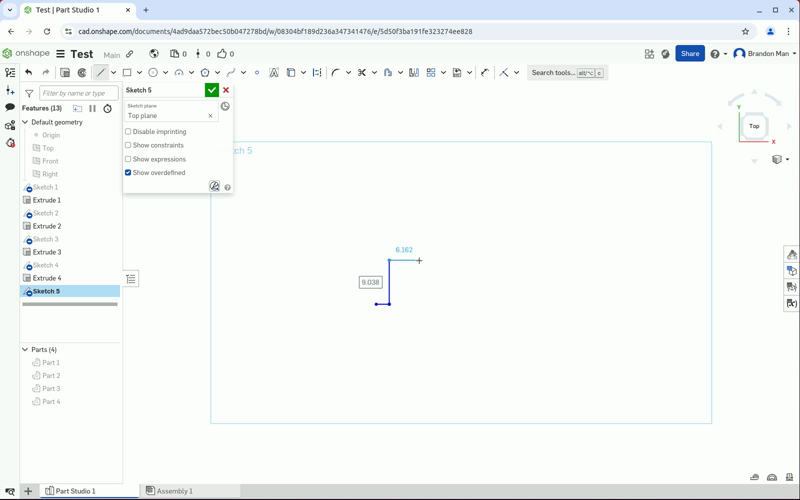
mouse_move(376, 260)
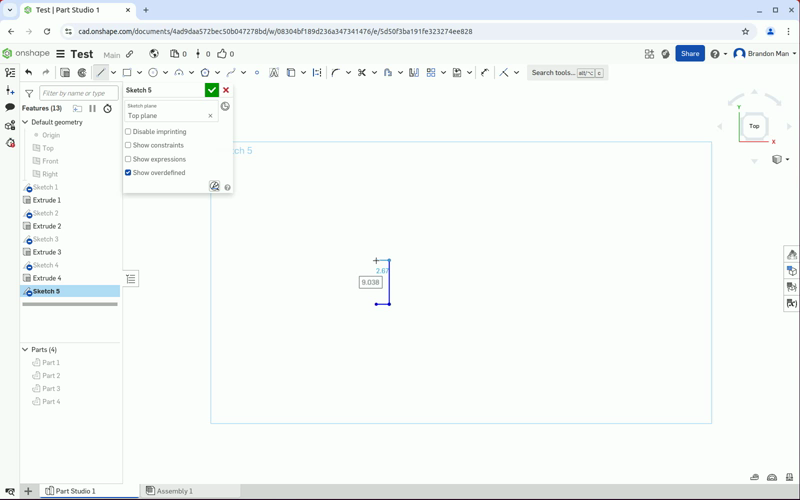
click(376, 260)
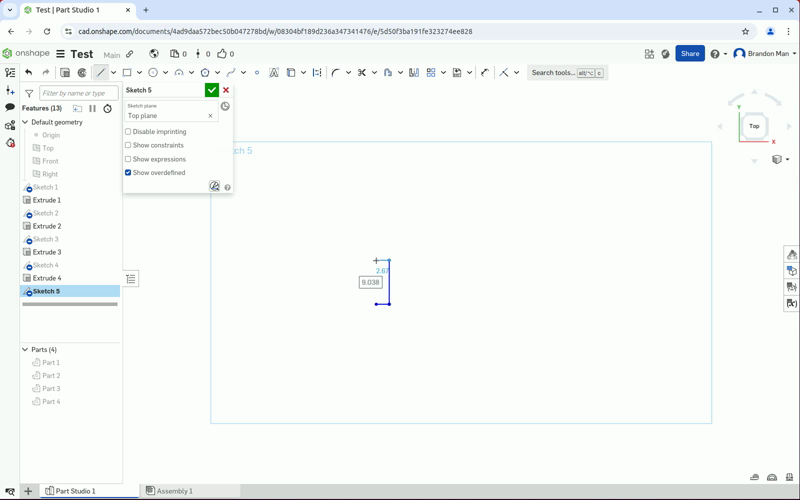
key_up(shift)
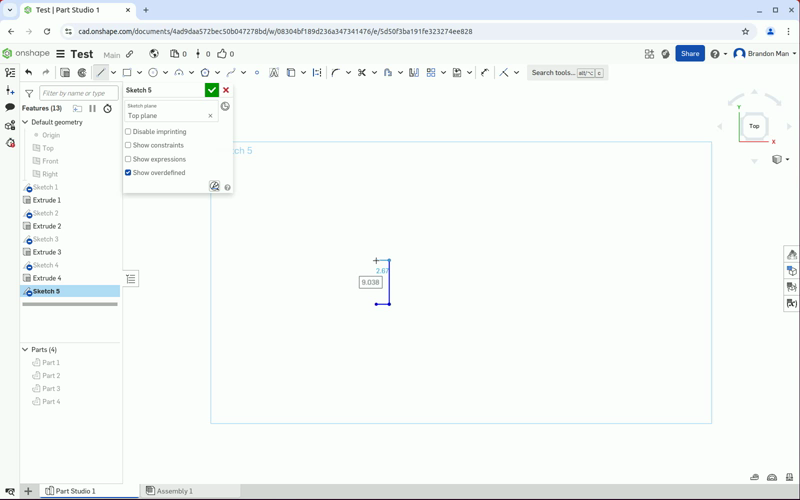
mouse_move(406, 260)
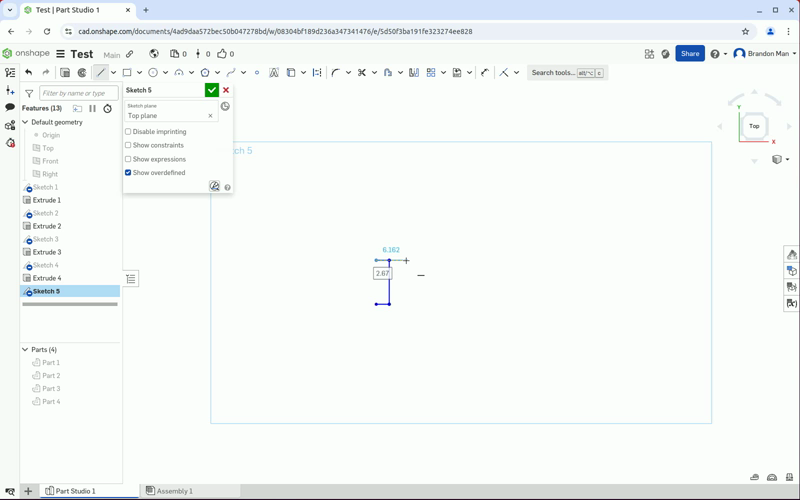
key_down(shift)
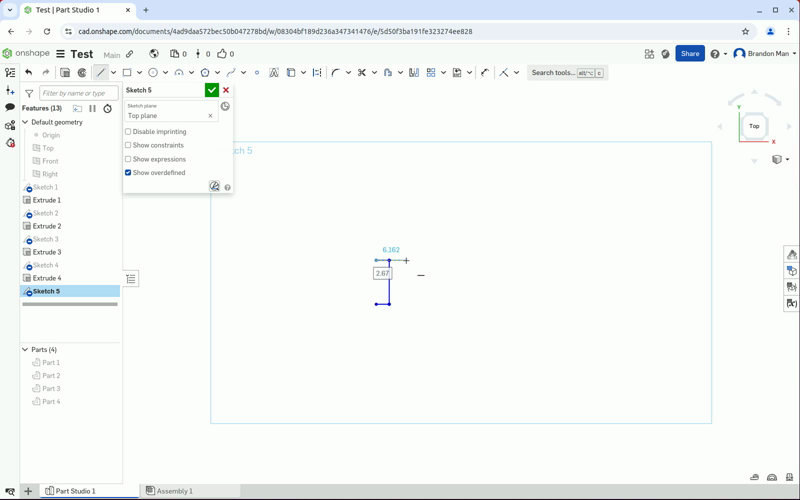
mouse_move(376, 304)
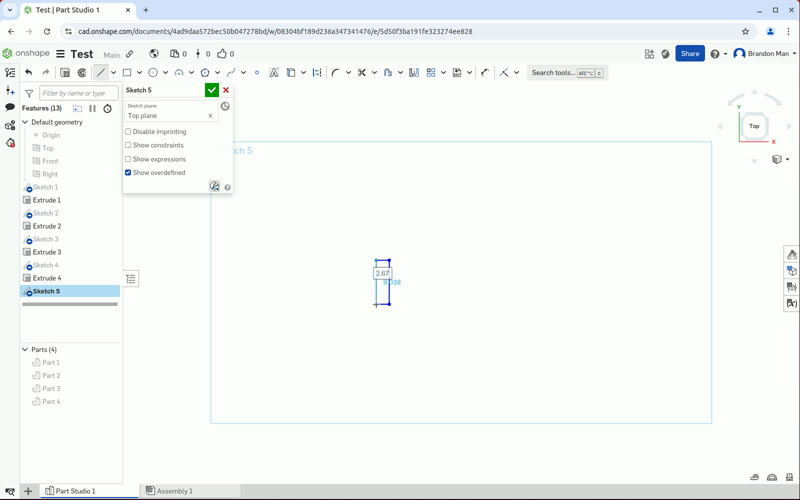
key_up(shift)
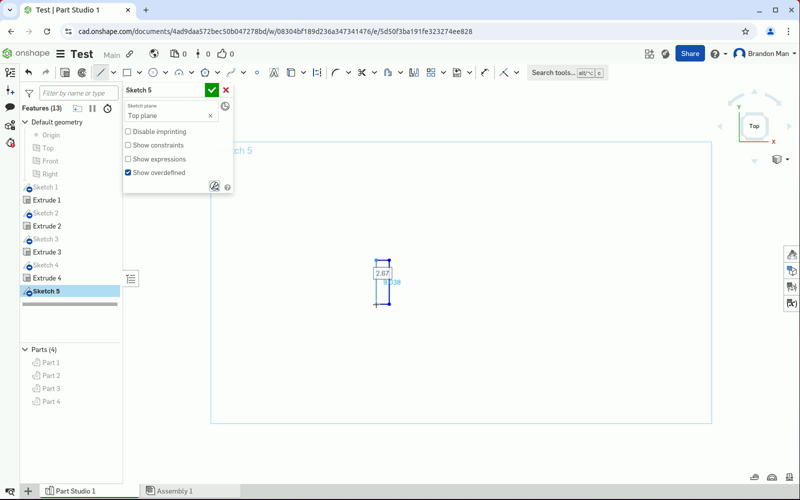
click(376, 304)
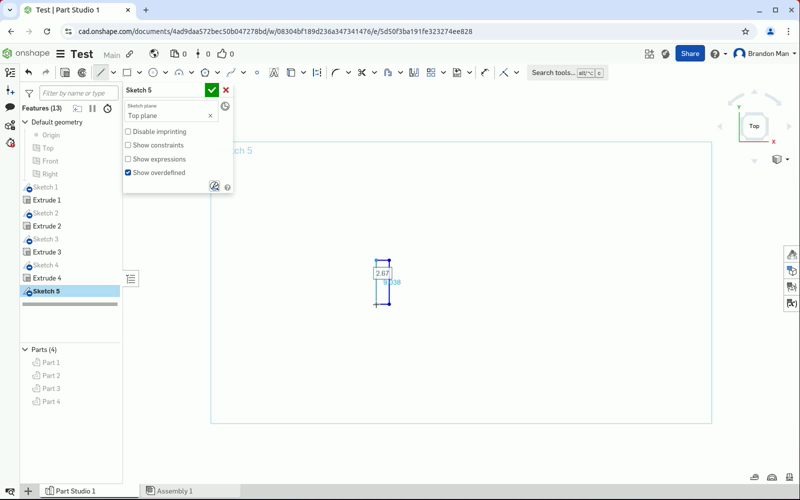
key(esc)
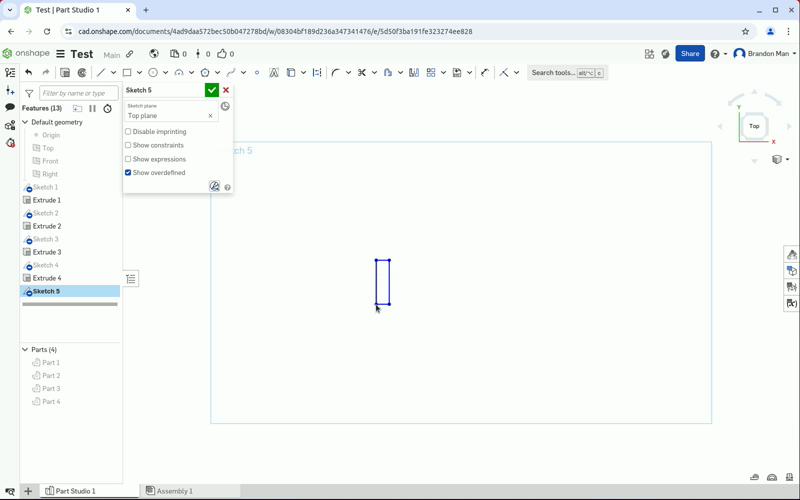
mouse_move(387, 291)
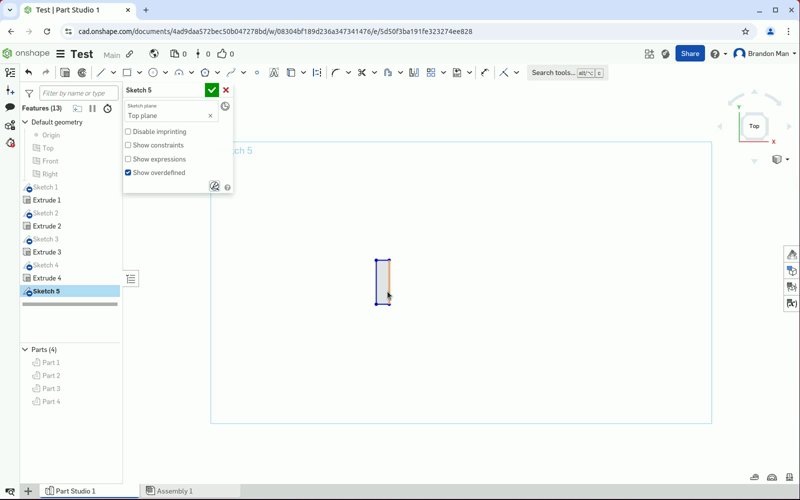
scroll(6)
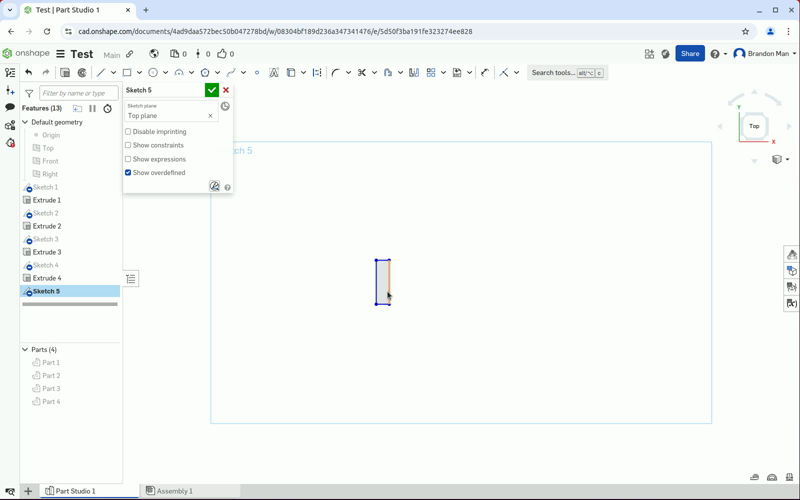
scroll(6)
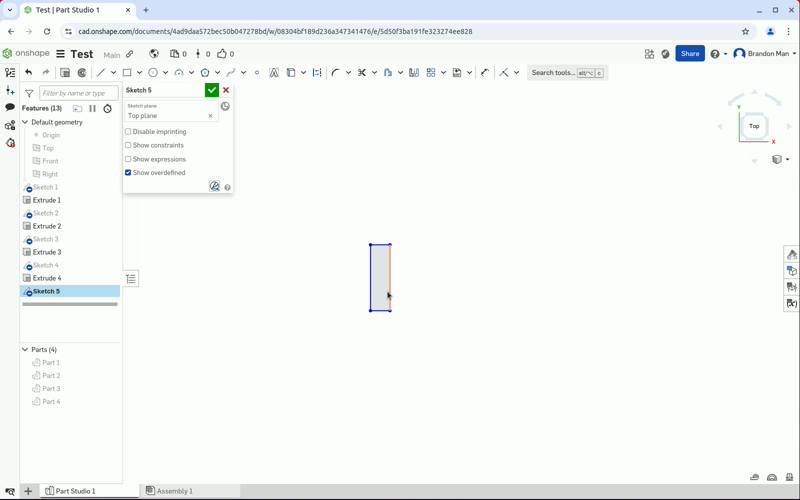
scroll(6)
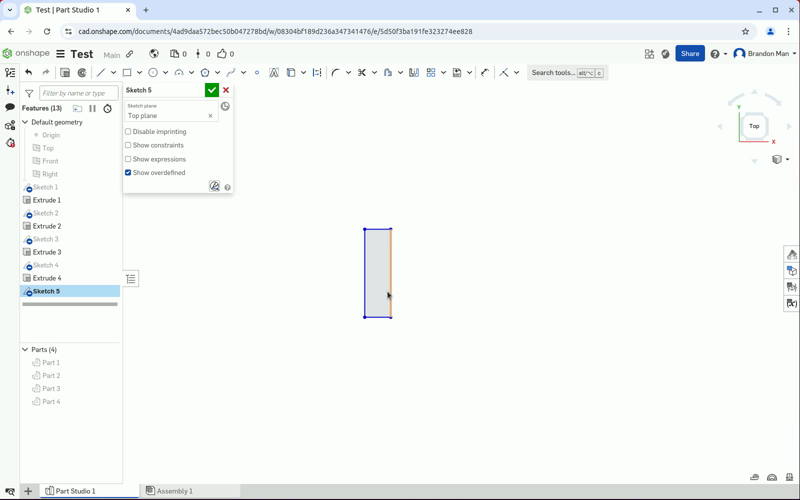
scroll(6)
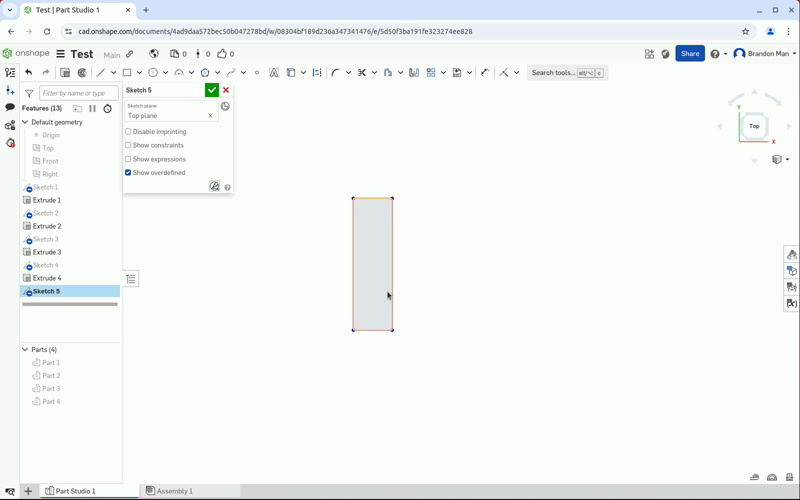
scroll(6)
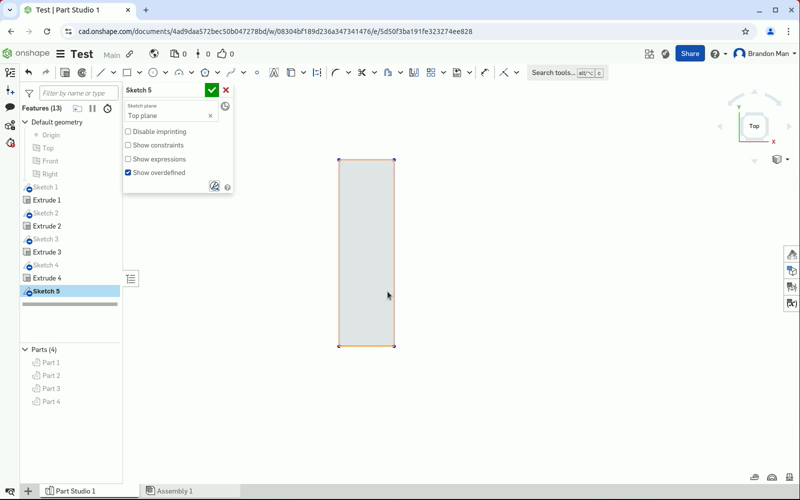
scroll(6)
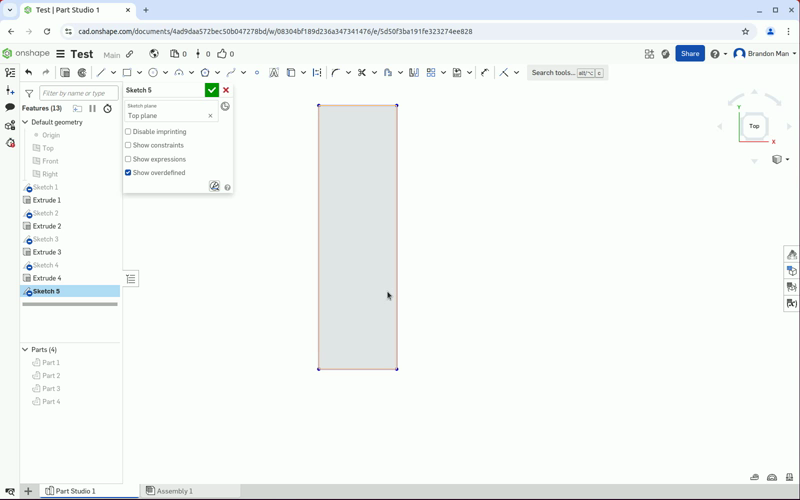
scroll(6)
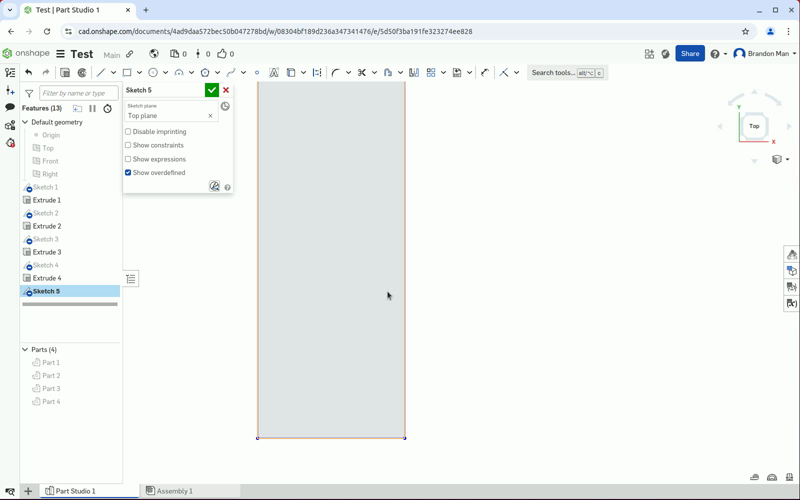
click(387, 291)
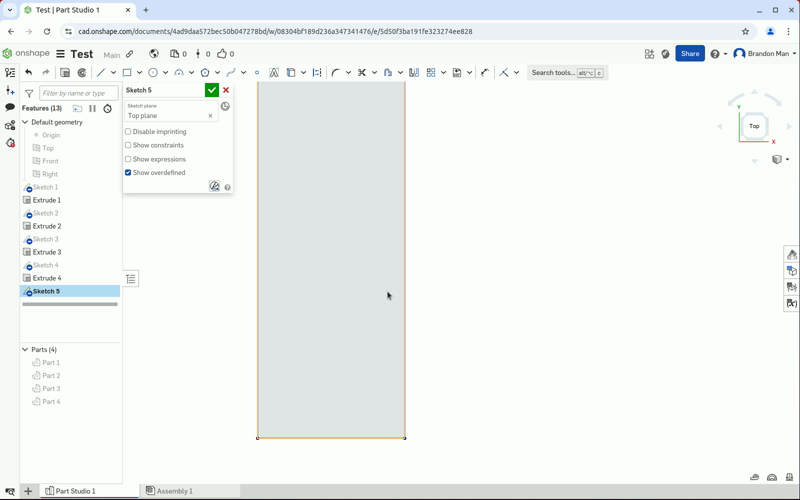
scroll(-6)
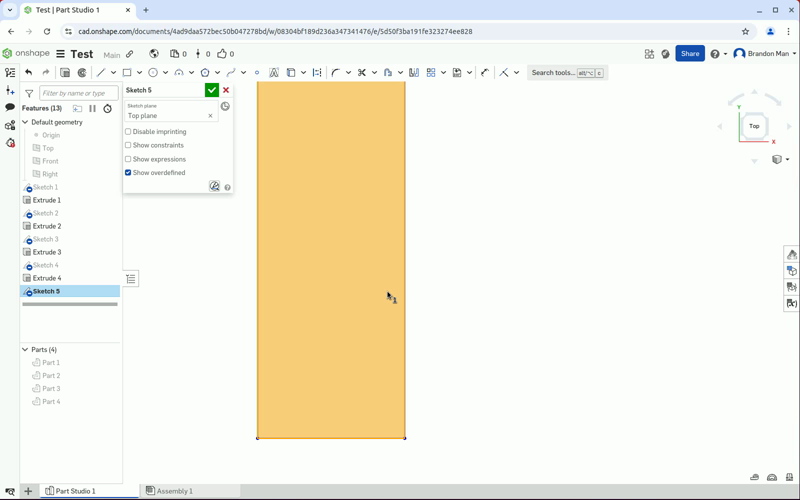
scroll(-6)
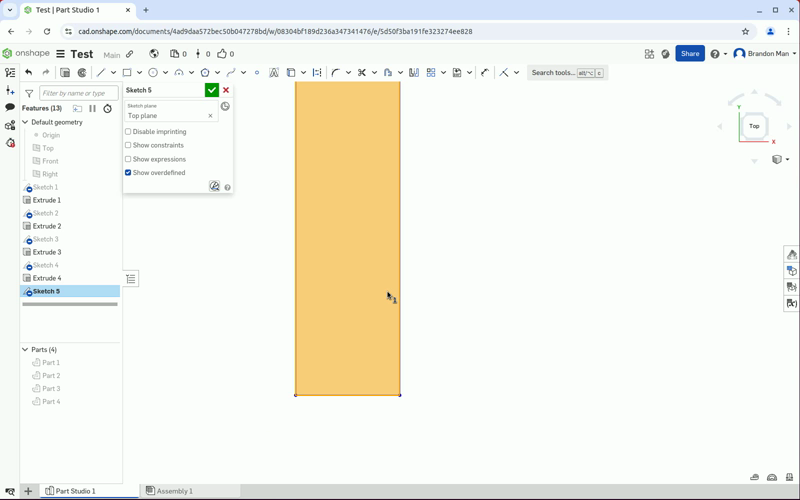
scroll(-6)
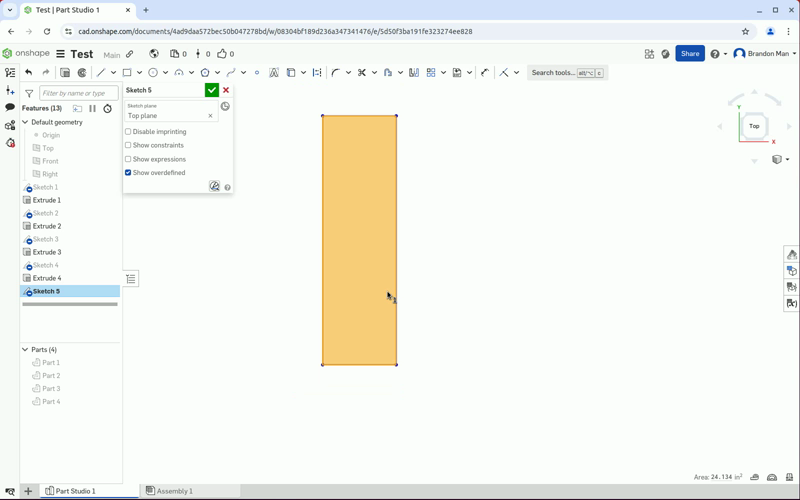
scroll(-6)
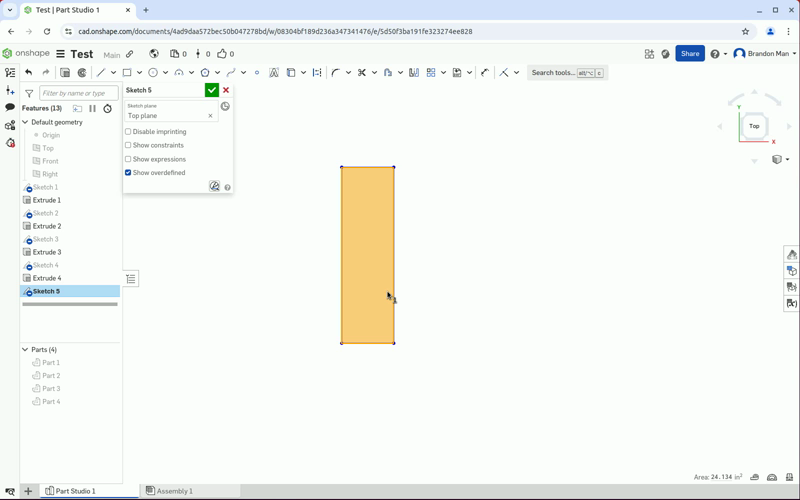
scroll(-6)
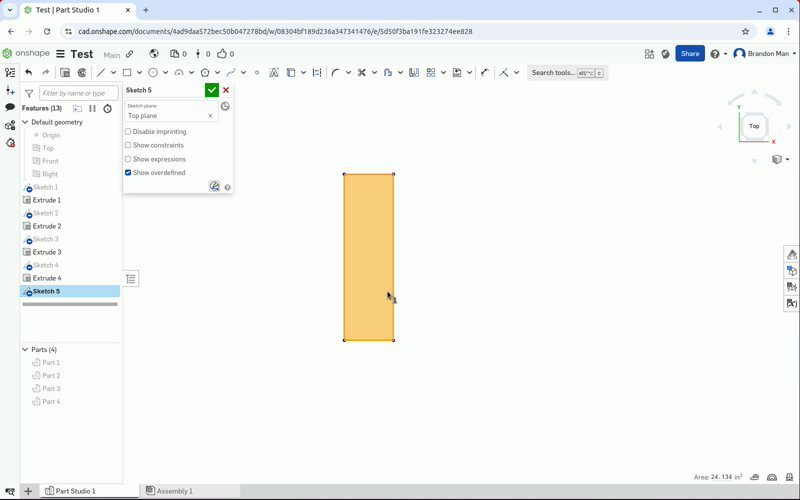
scroll(-6)
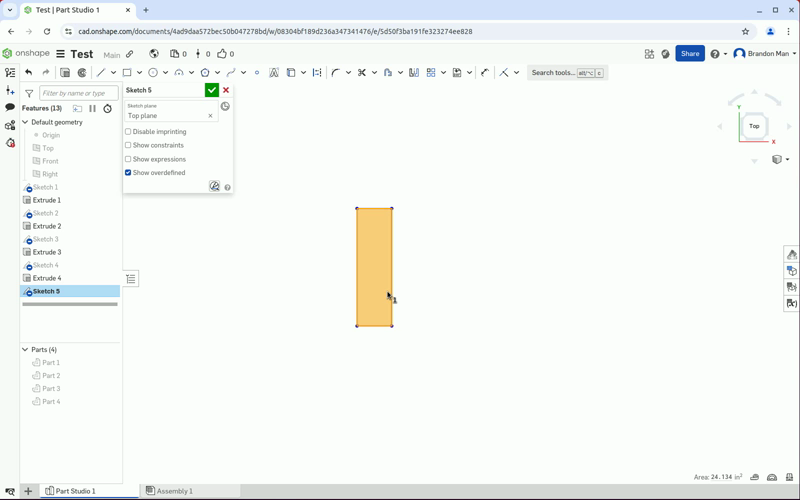
scroll(-6)
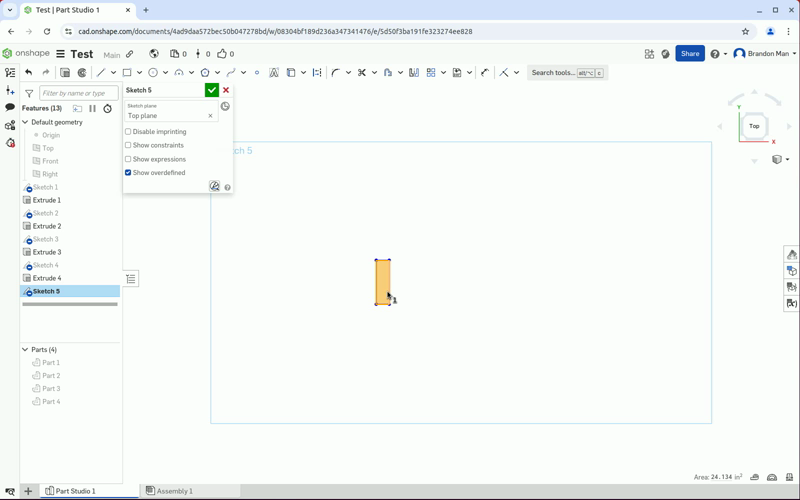
mouse_move(73, 352)
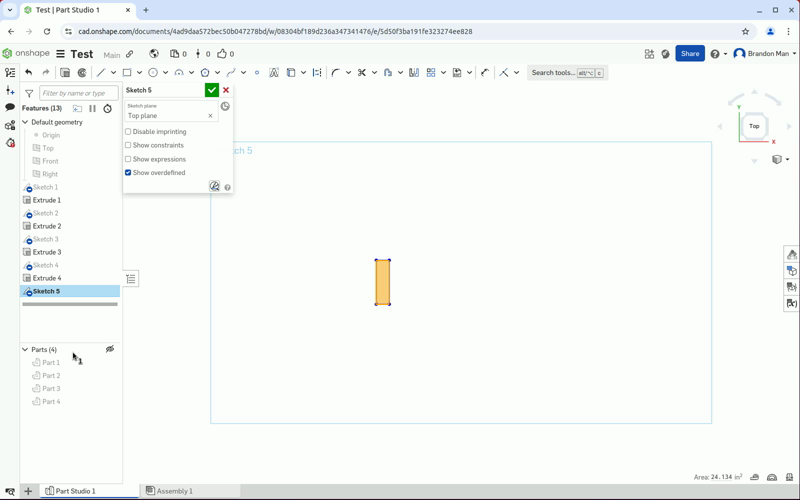
key(shift+y)
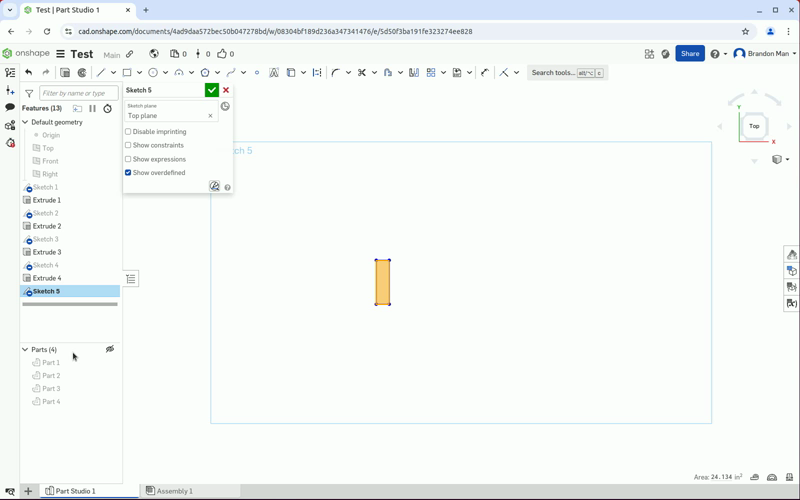
key(shift+e)
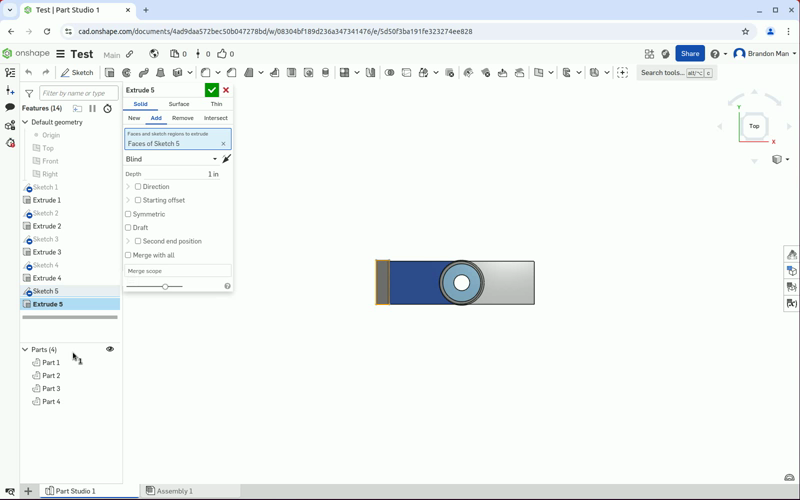
mouse_move(143, 106)
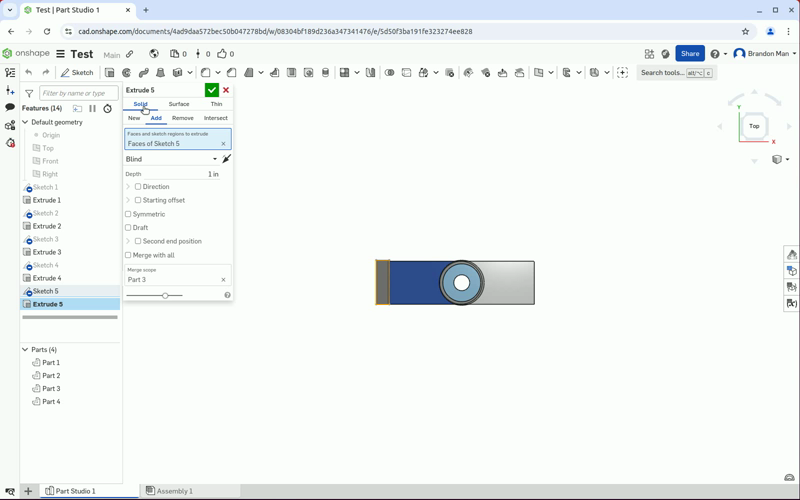
click(143, 106)
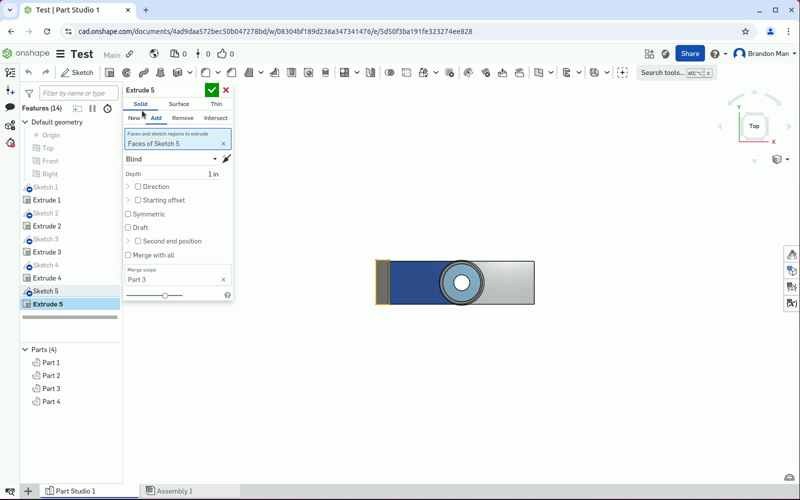
mouse_move(137, 120)
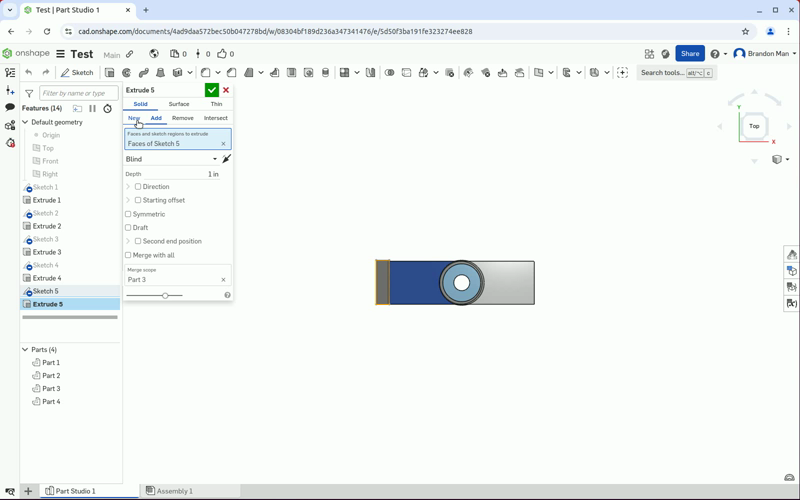
click(137, 120)
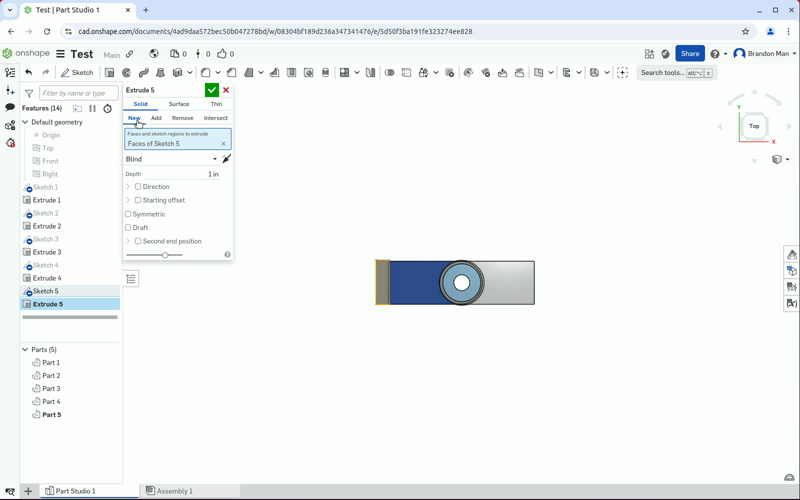
key(tab, 4)
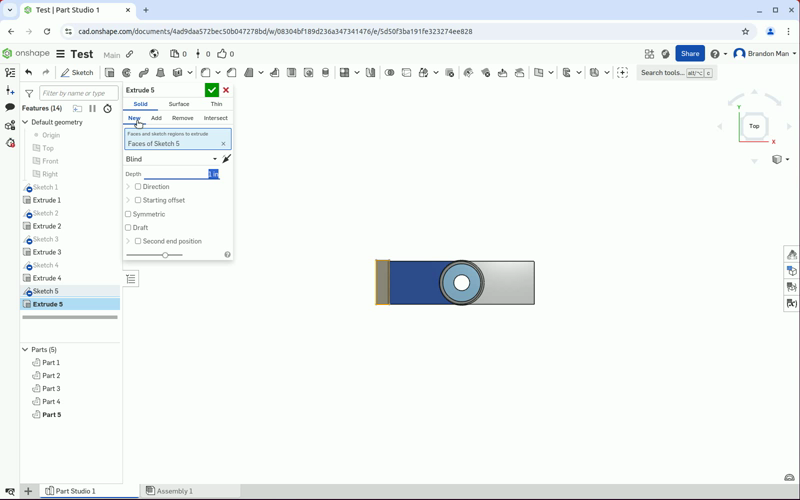
text(20.701)
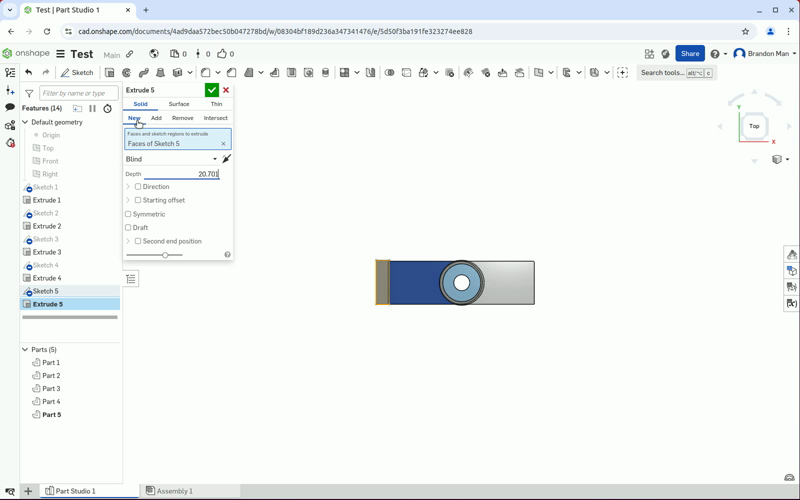
key(enter)
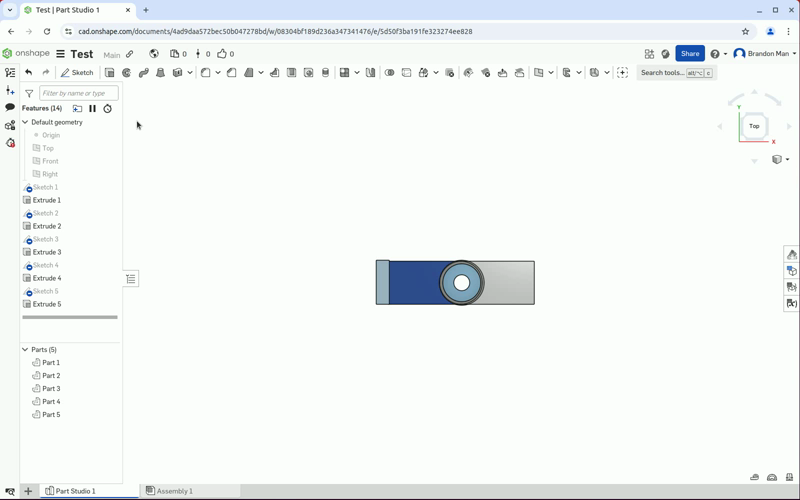
key(shift+h)
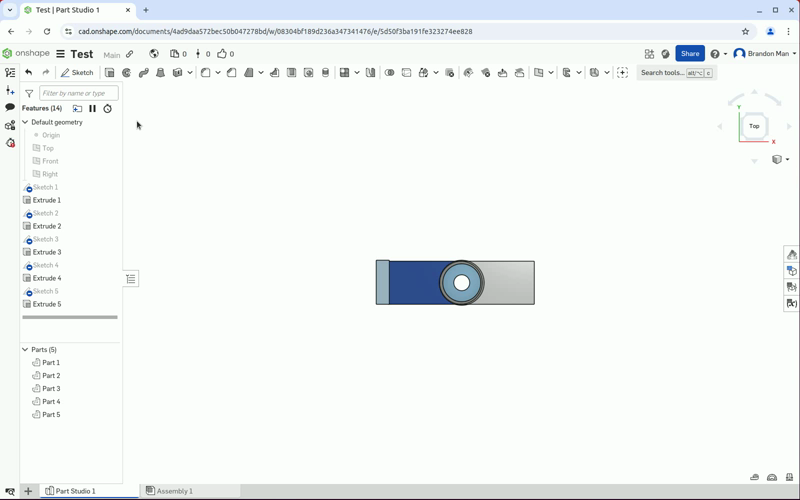
key(shift+h)
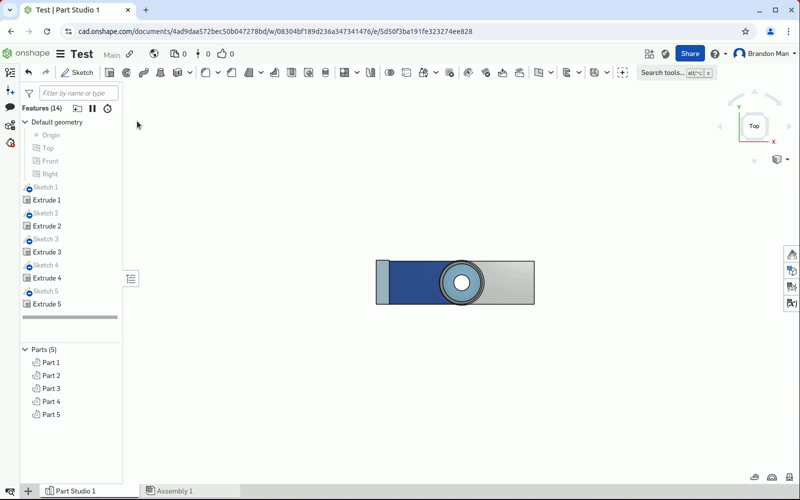
mouse_move(73, 189)
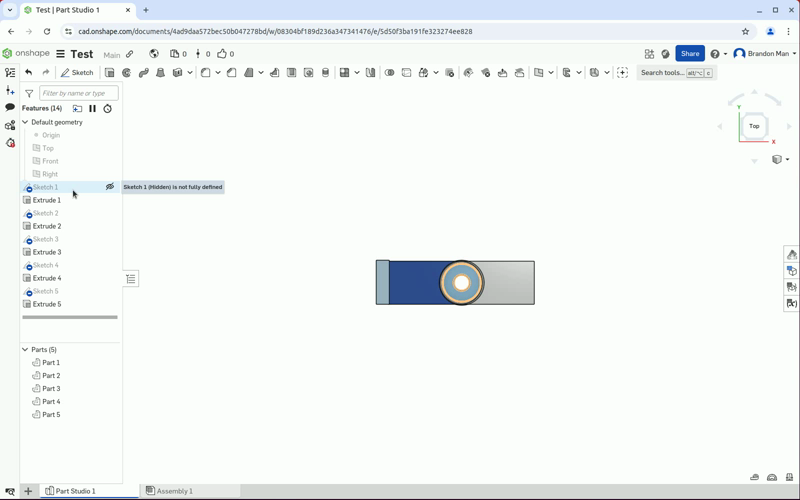
click(73, 189)
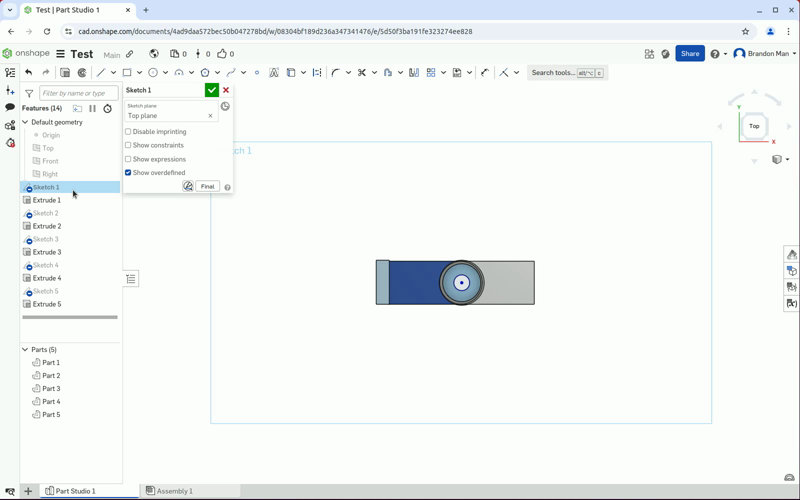
mouse_move(229, 92)
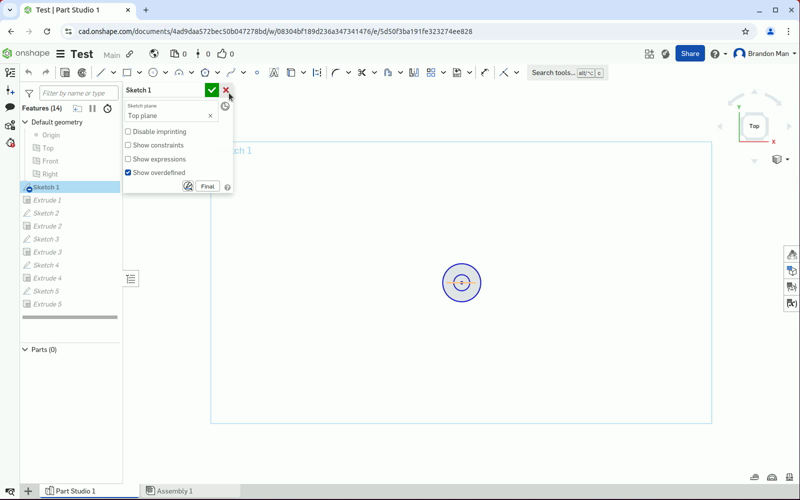
click(229, 92)
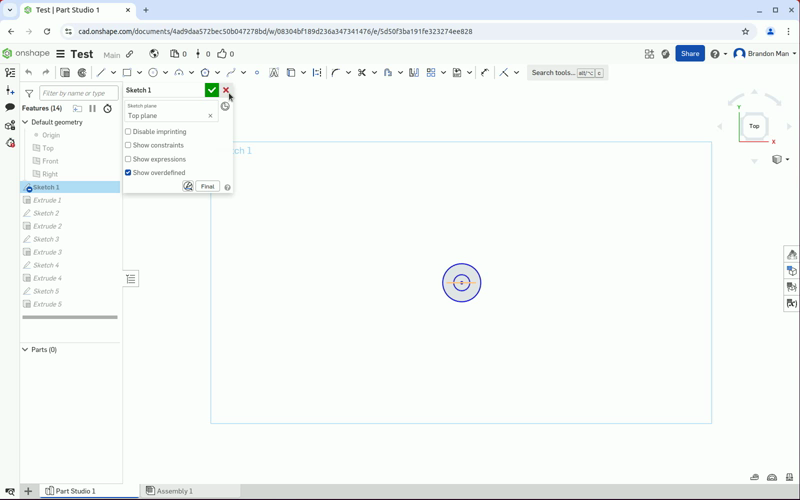
key(shift+s)
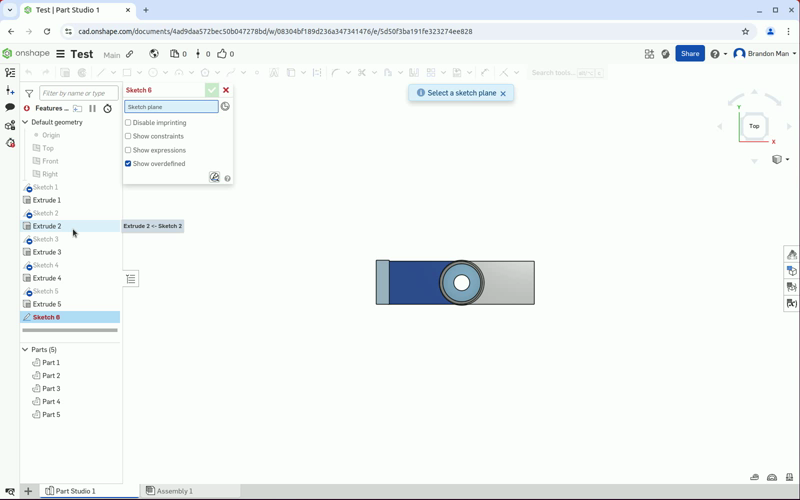
scroll(3)
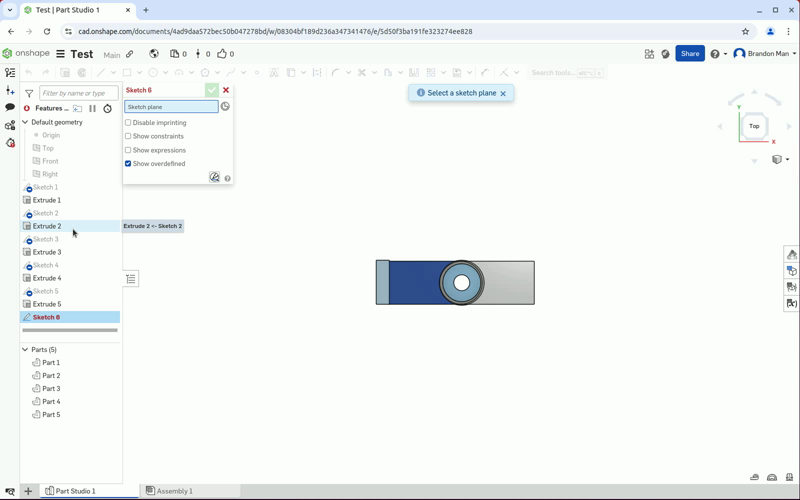
mouse_move(73, 150)
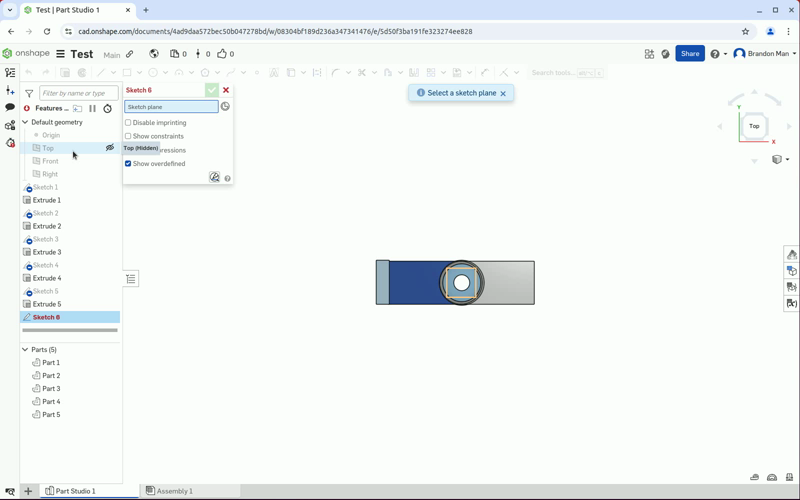
click(73, 150)
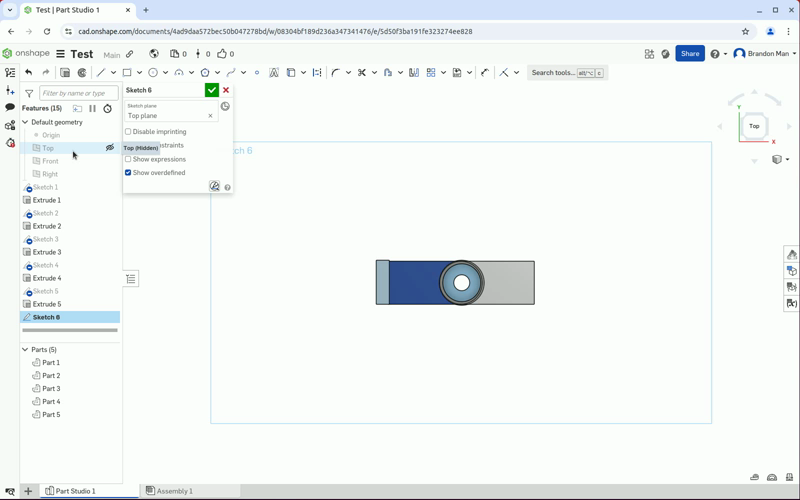
mouse_move(73, 352)
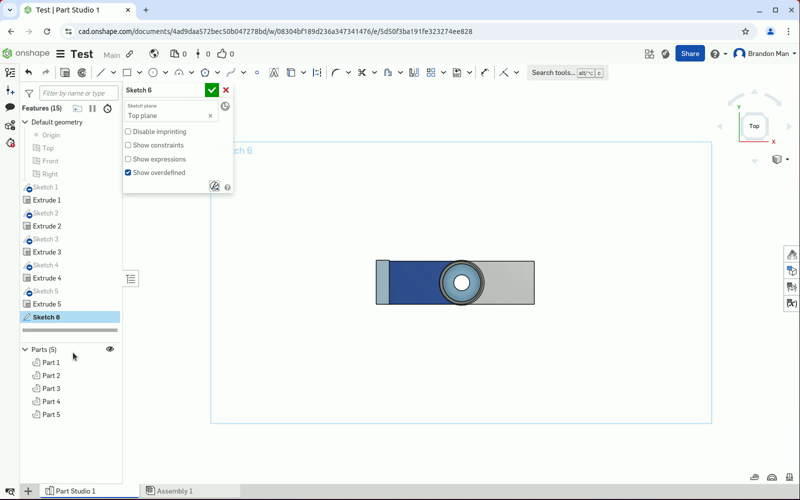
key(y)
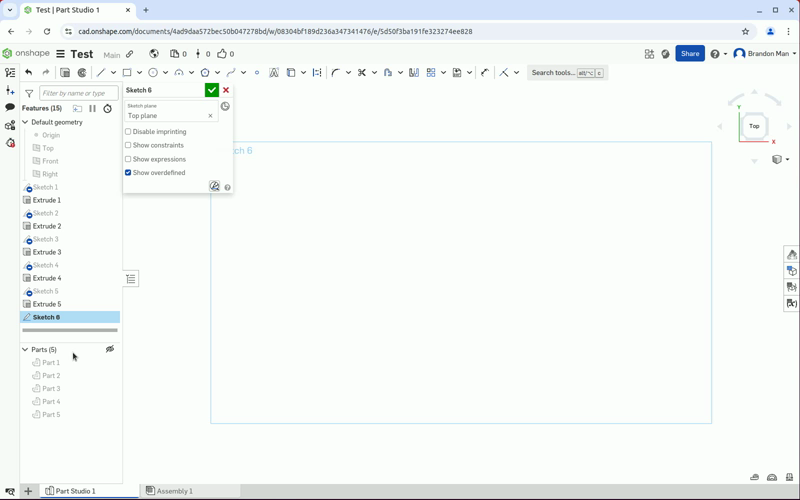
key(l)
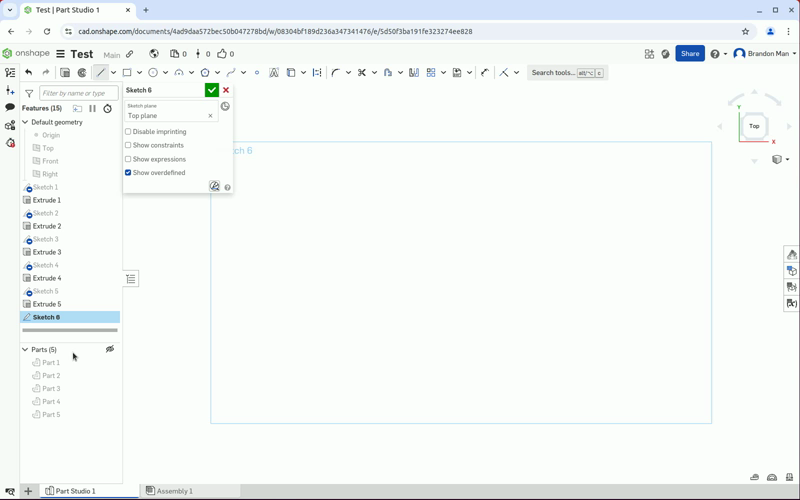
key_down(shift)
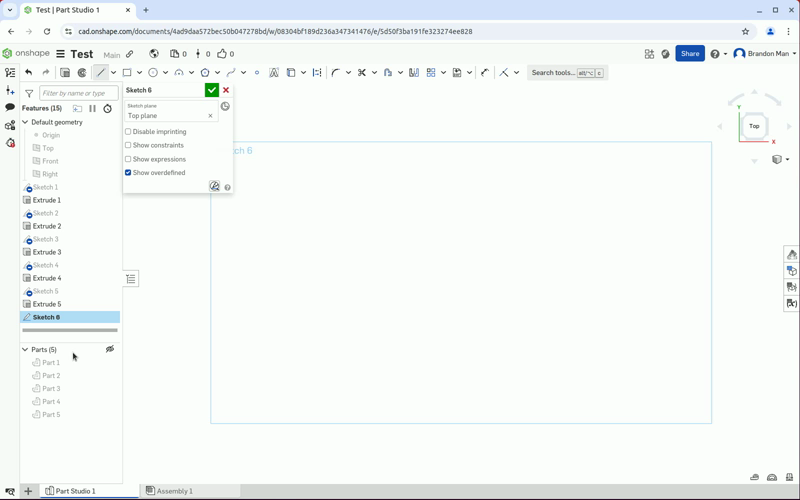
mouse_move(533, 304)
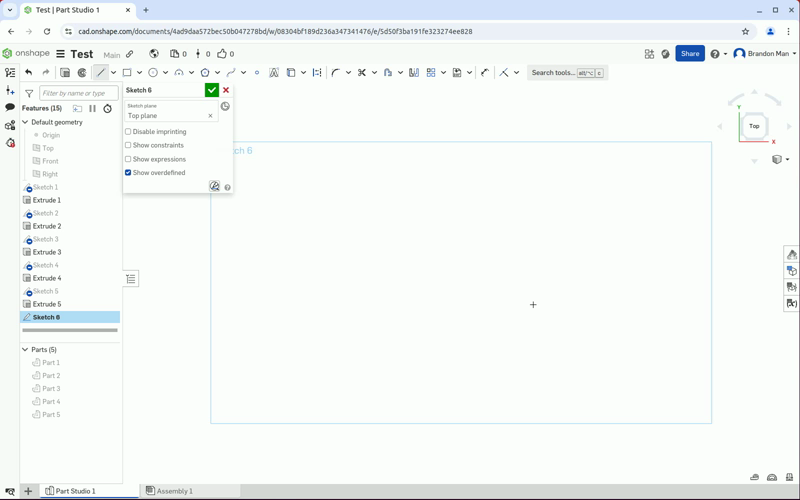
click(533, 304)
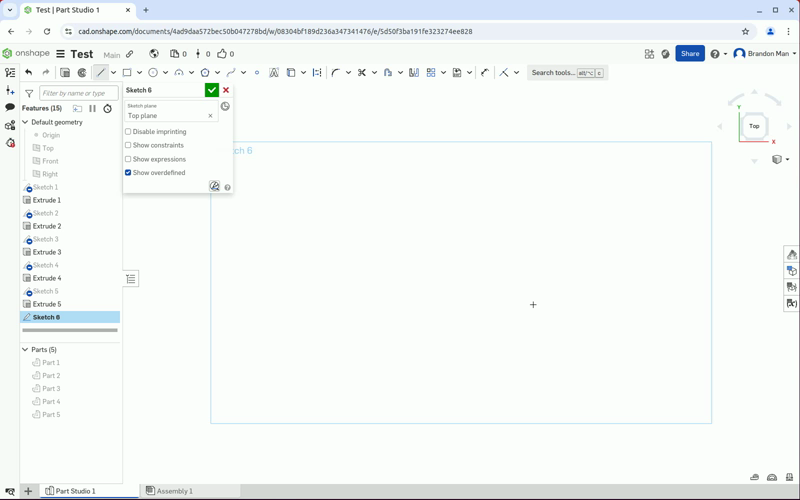
key_up(shift)
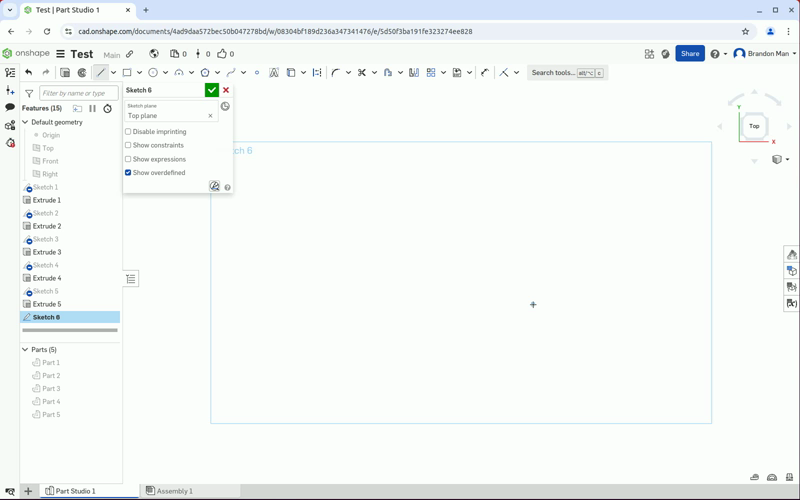
key_down(shift)
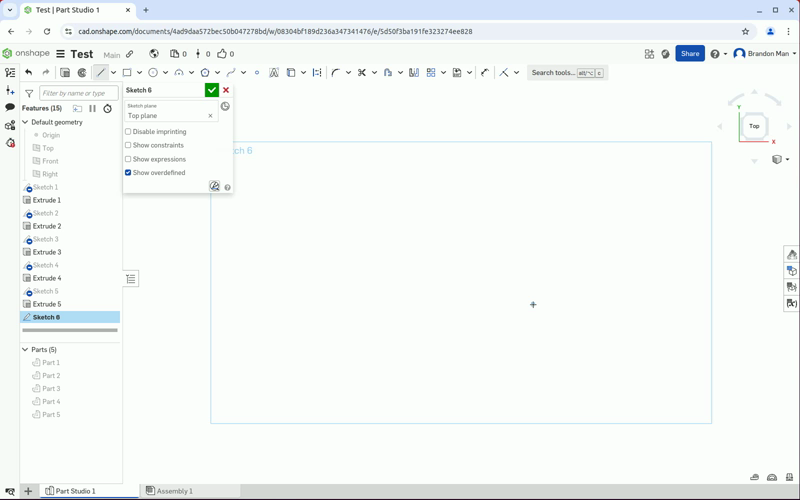
mouse_move(563, 304)
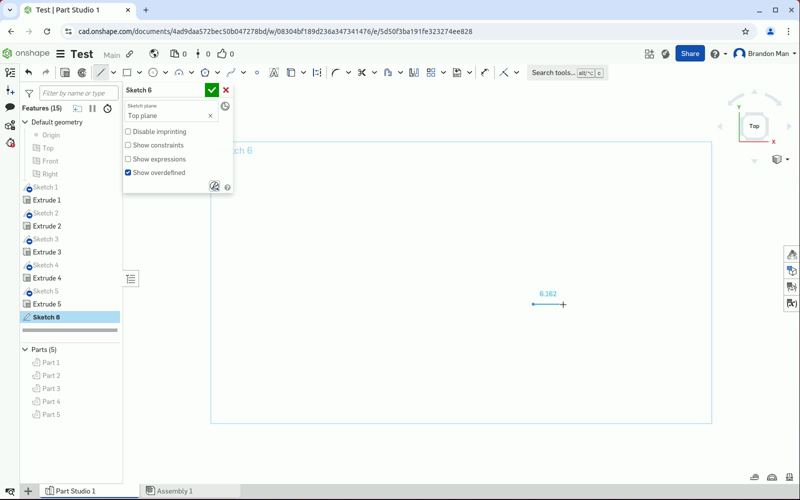
mouse_move(546, 304)
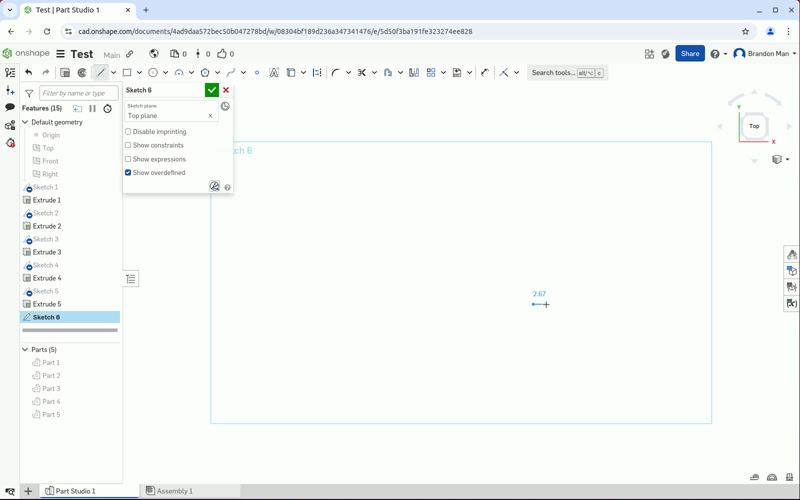
click(546, 304)
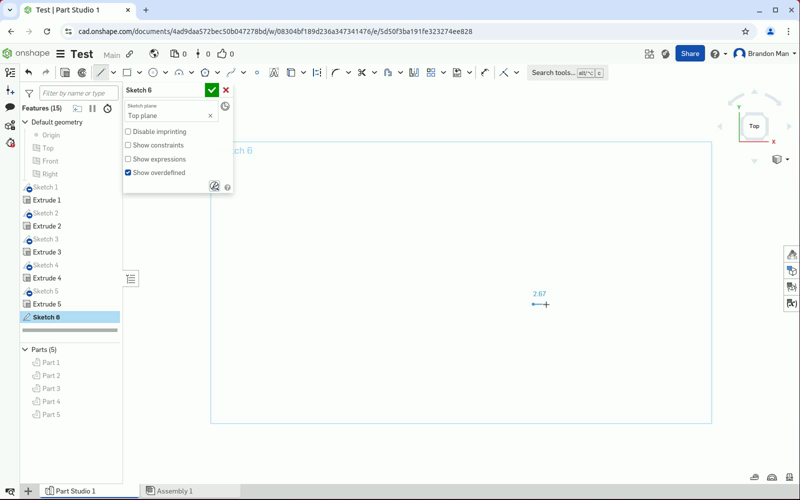
key_up(shift)
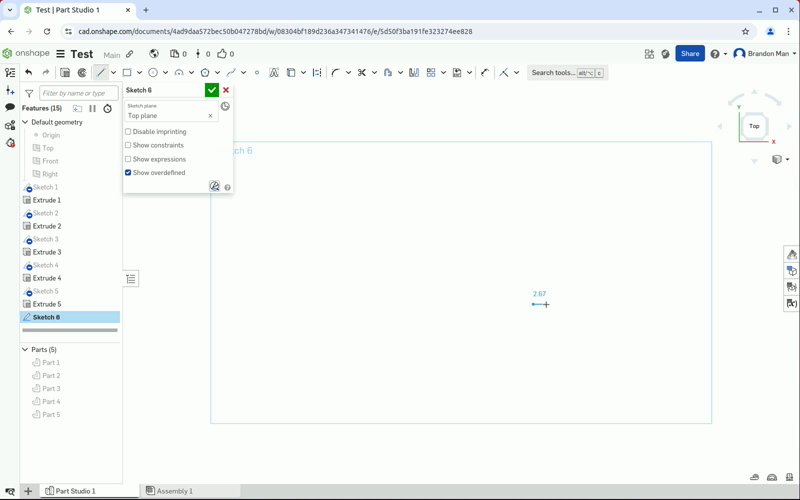
key_down(shift)
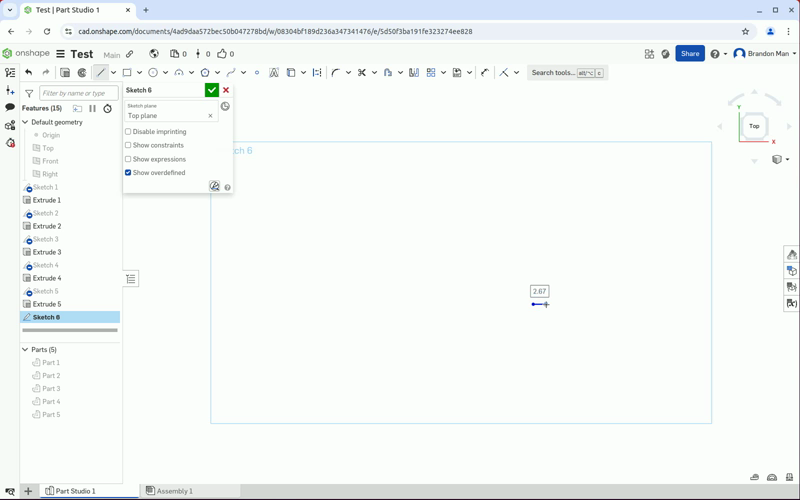
mouse_move(576, 304)
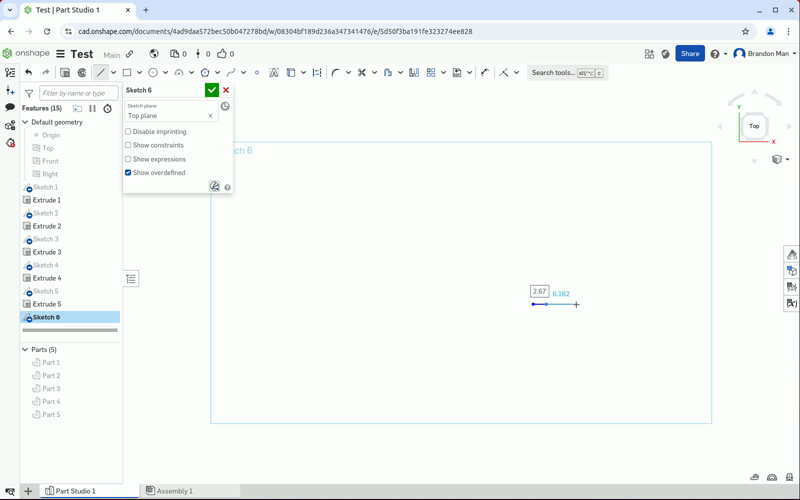
mouse_move(546, 260)
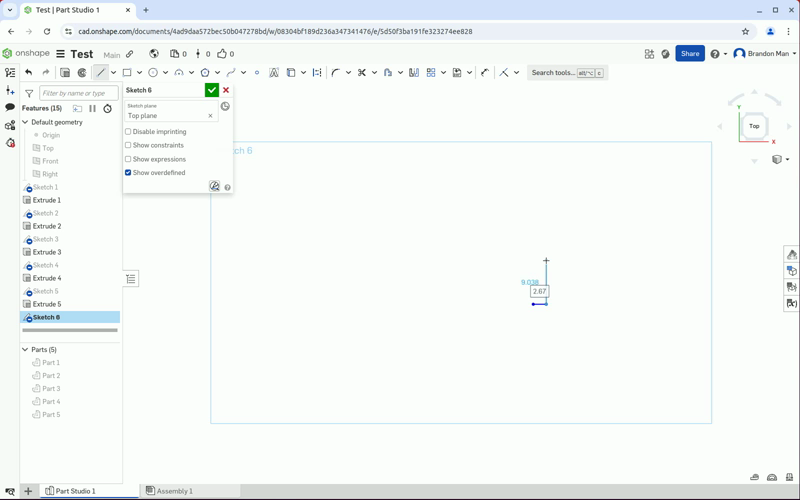
click(546, 260)
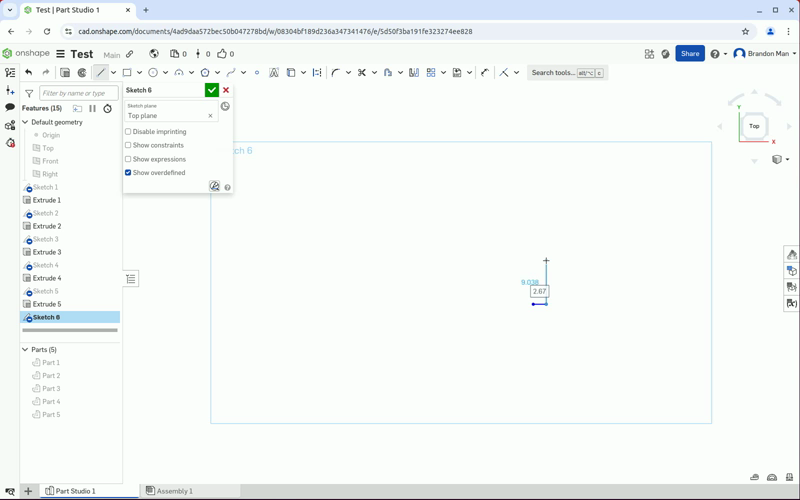
key_up(shift)
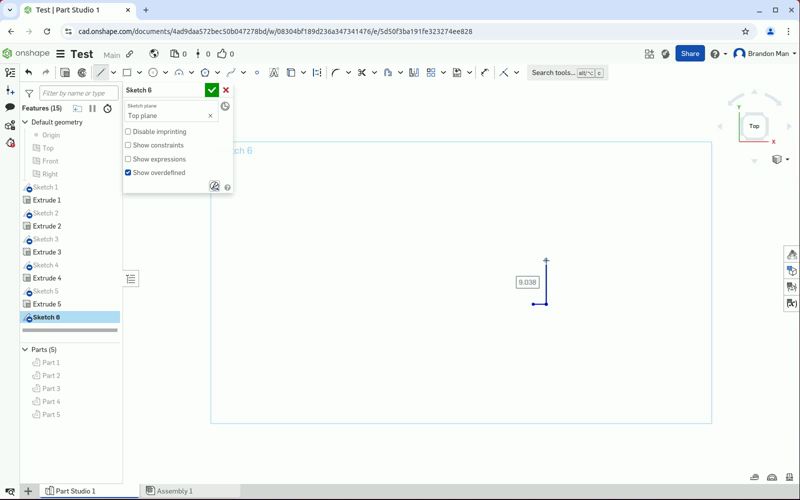
key_down(shift)
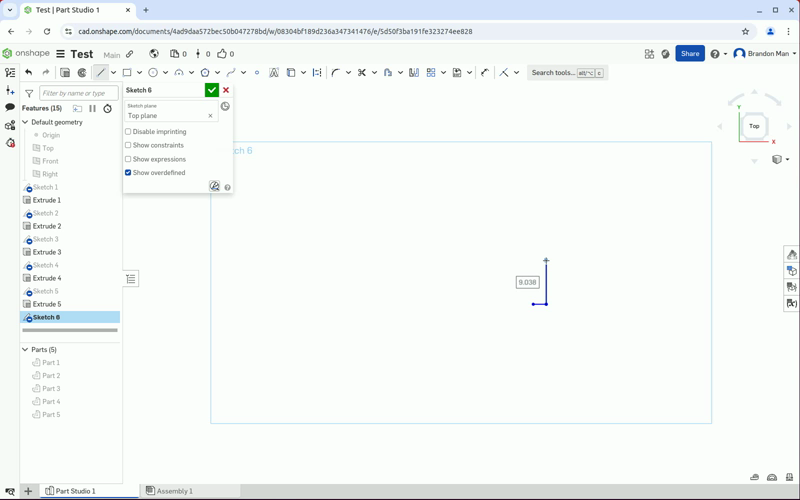
mouse_move(576, 260)
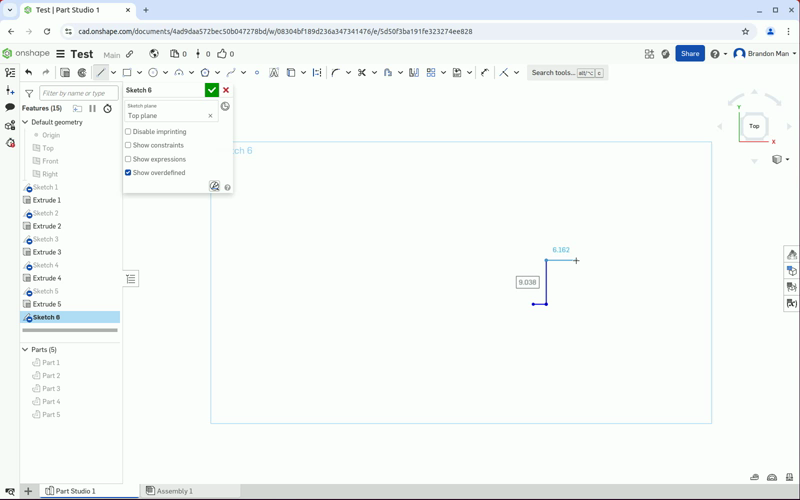
mouse_move(533, 260)
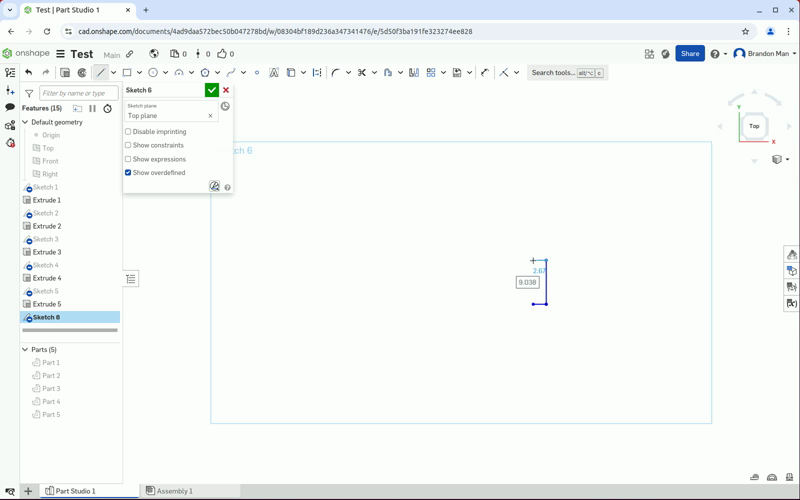
click(533, 260)
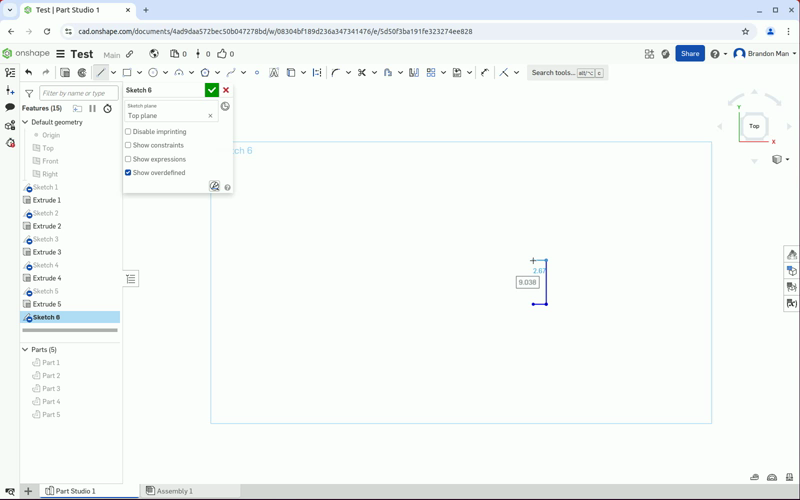
key_up(shift)
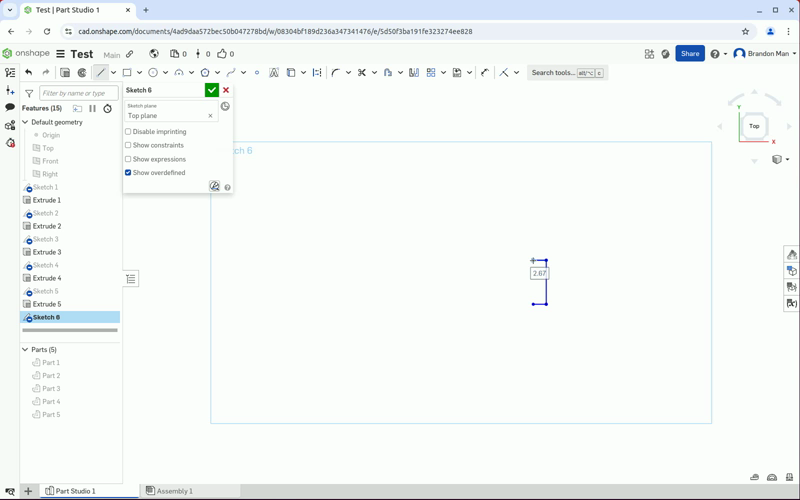
mouse_move(563, 260)
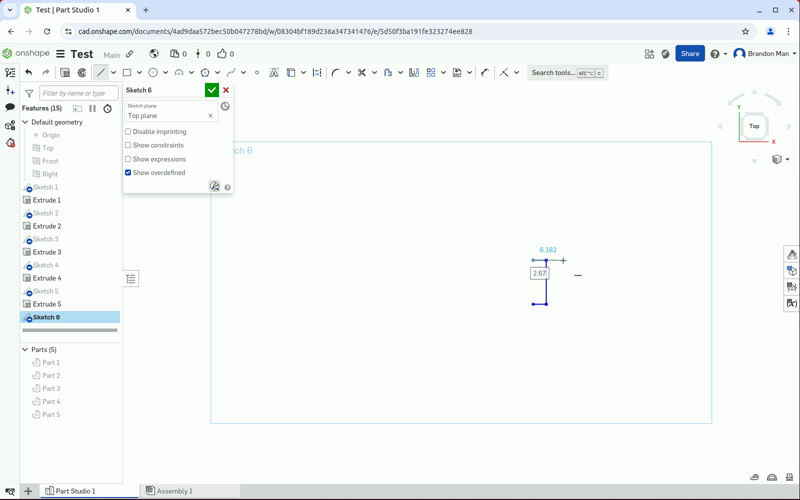
key_down(shift)
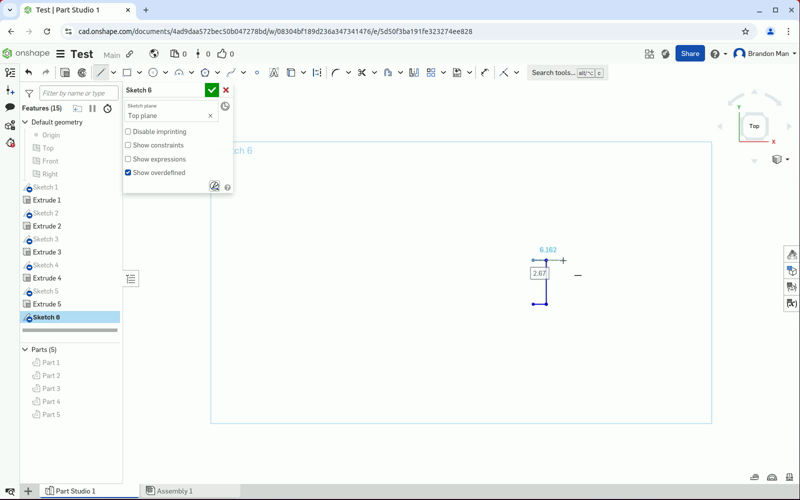
mouse_move(533, 304)
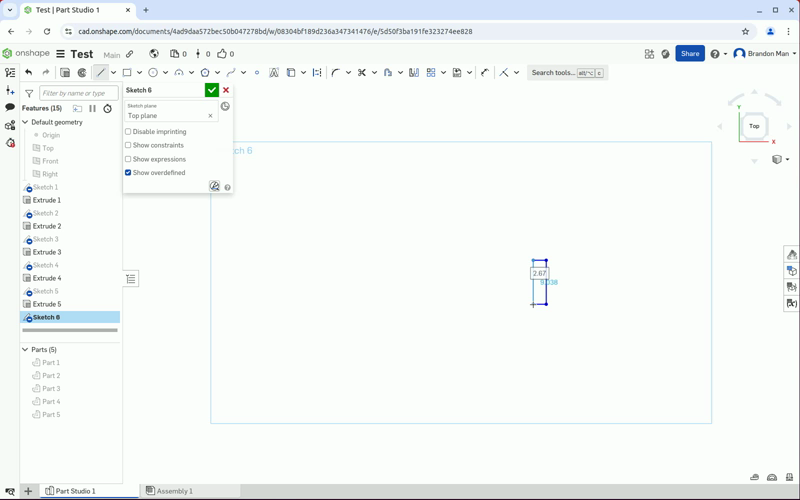
key_up(shift)
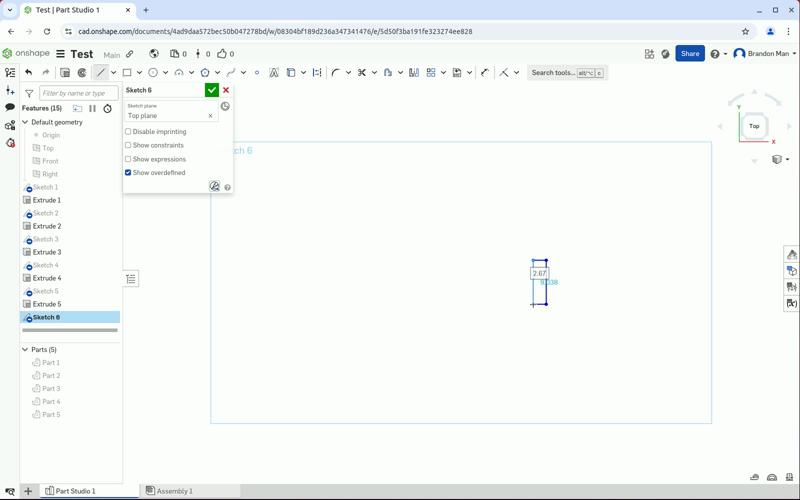
click(533, 304)
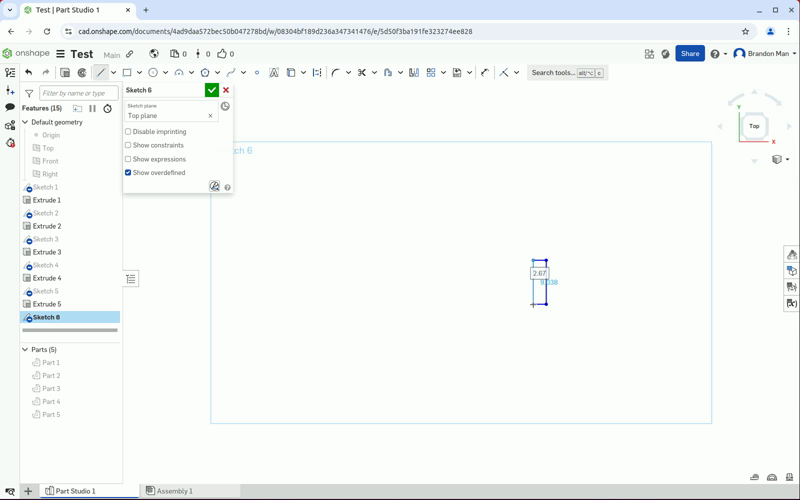
key(esc)
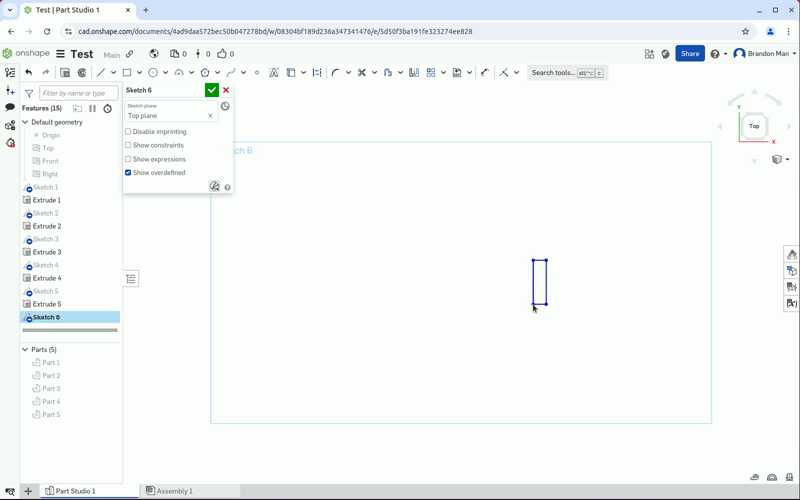
mouse_move(536, 284)
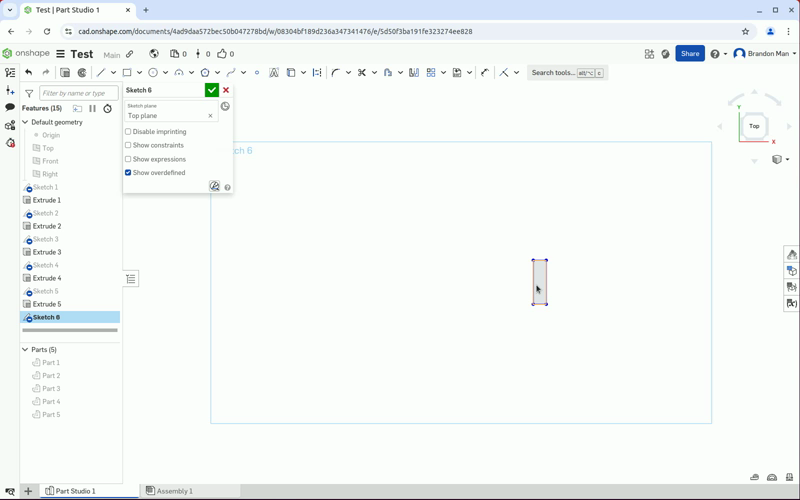
scroll(6)
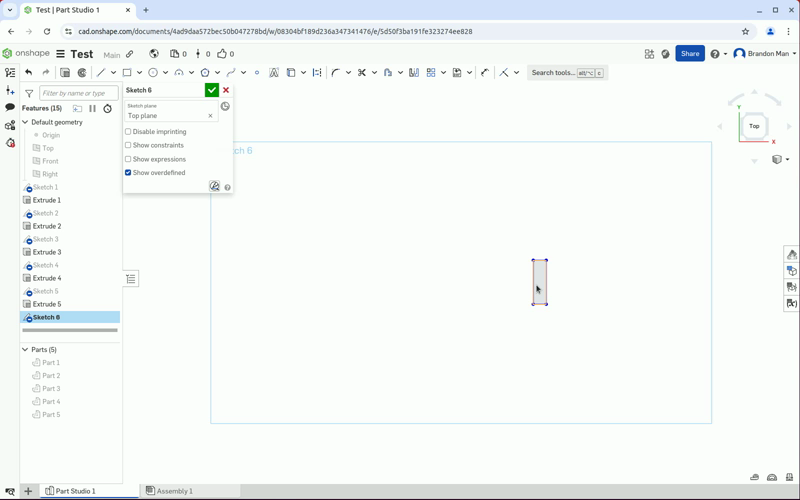
scroll(6)
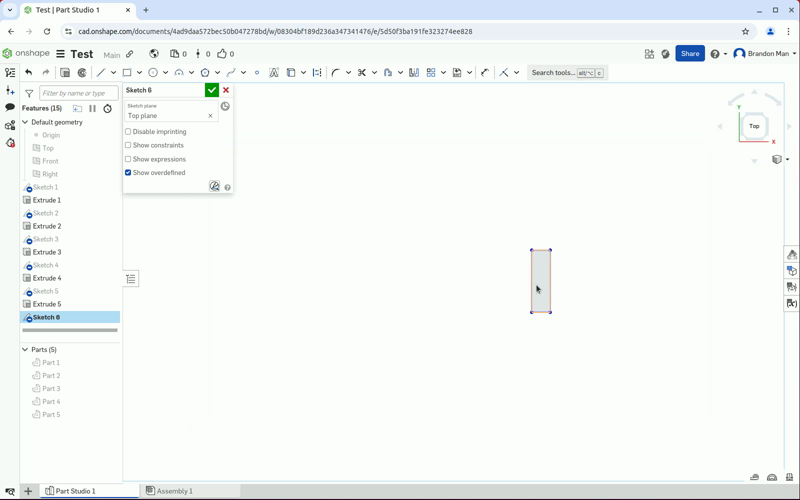
scroll(6)
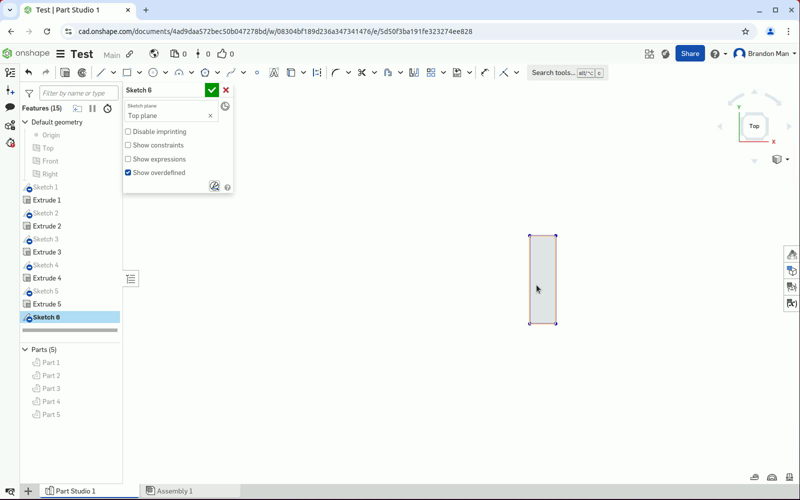
scroll(6)
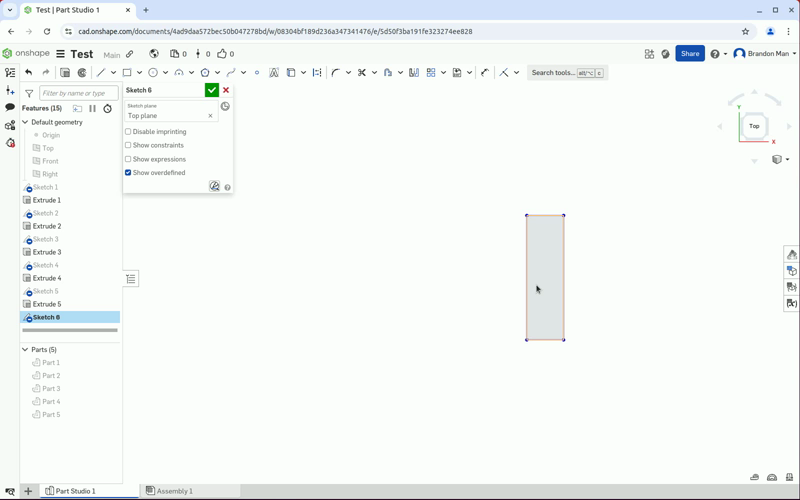
scroll(6)
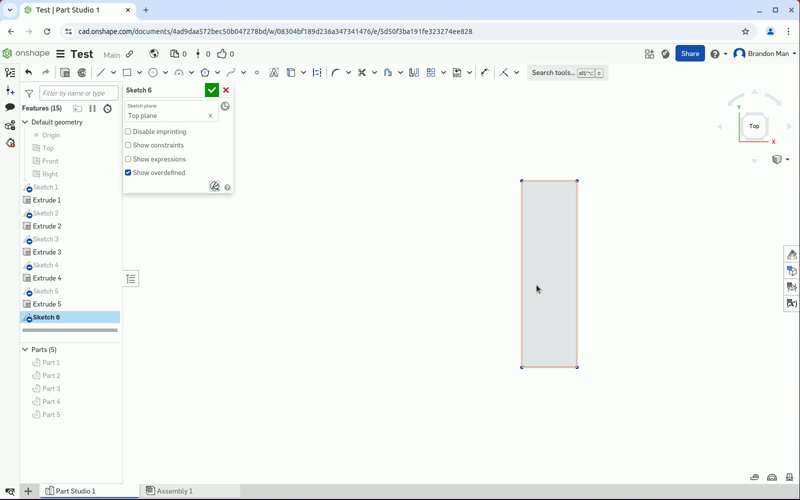
scroll(6)
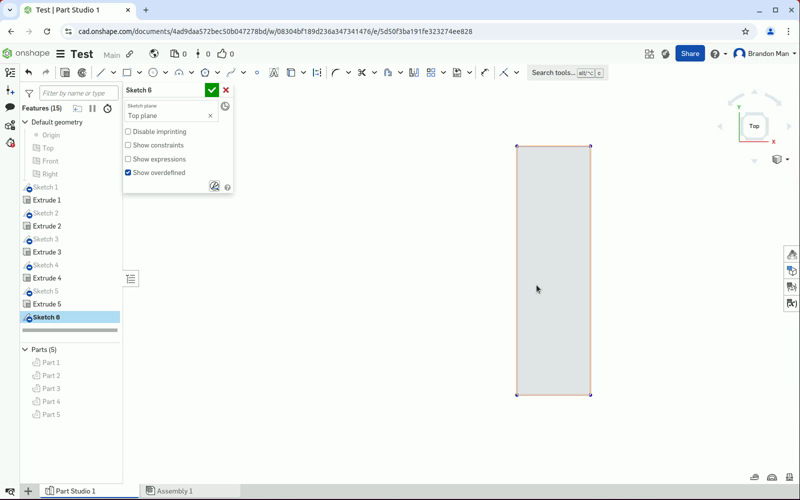
scroll(6)
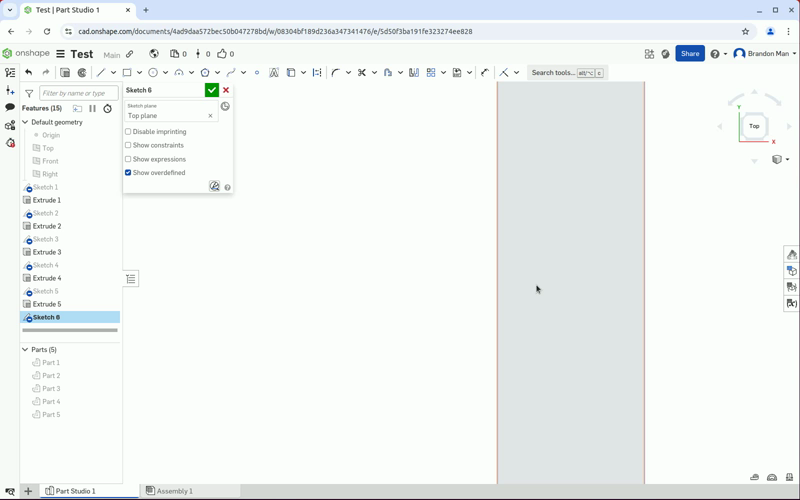
click(536, 284)
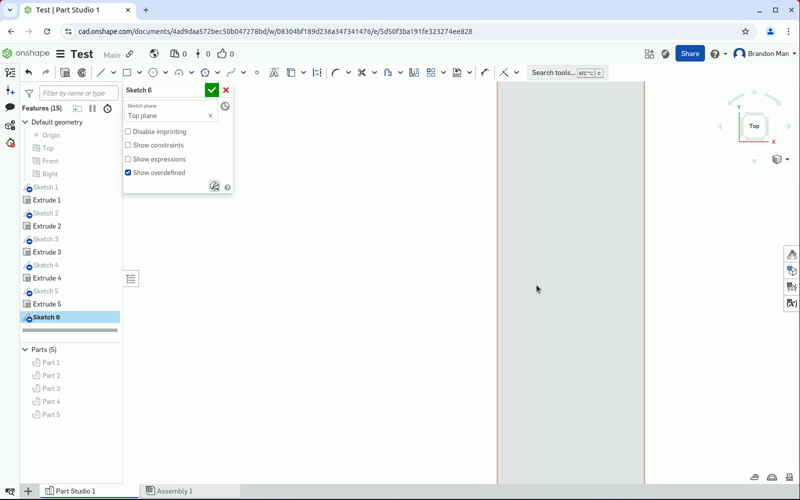
scroll(-6)
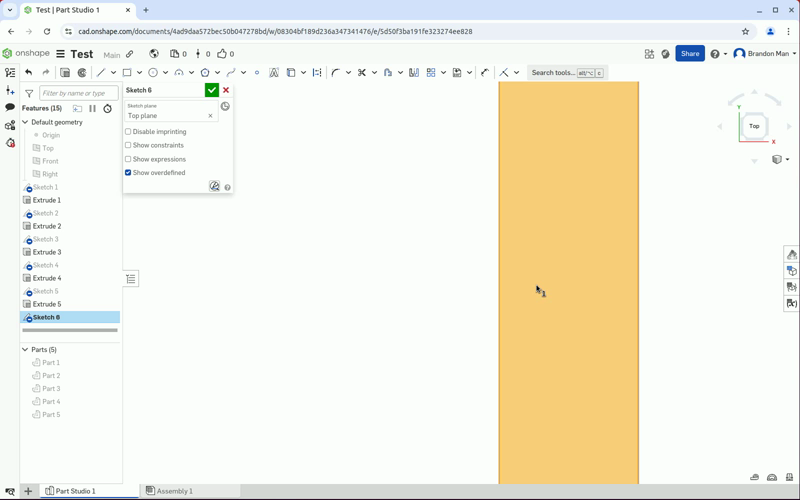
scroll(-6)
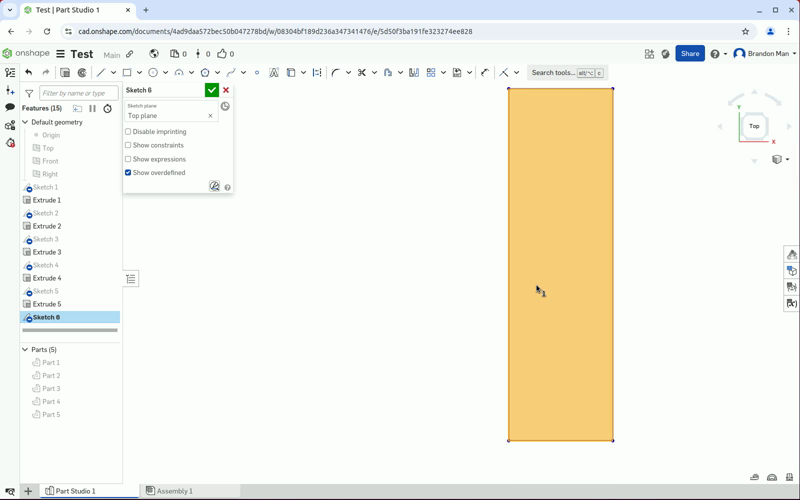
scroll(-6)
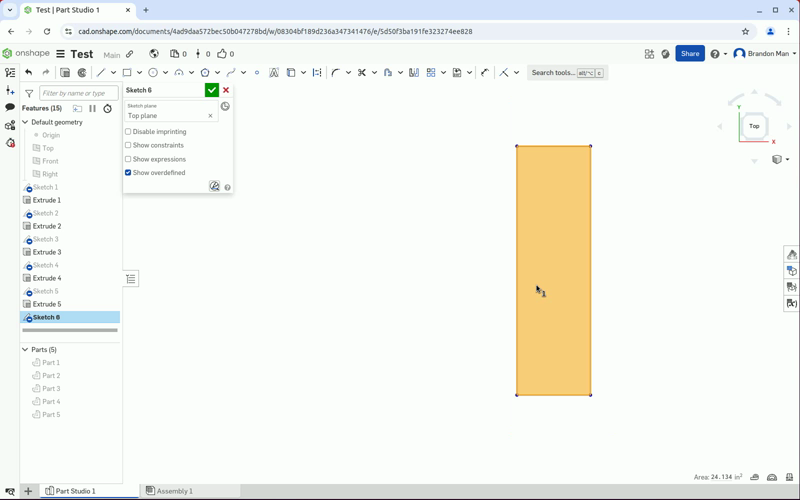
scroll(-6)
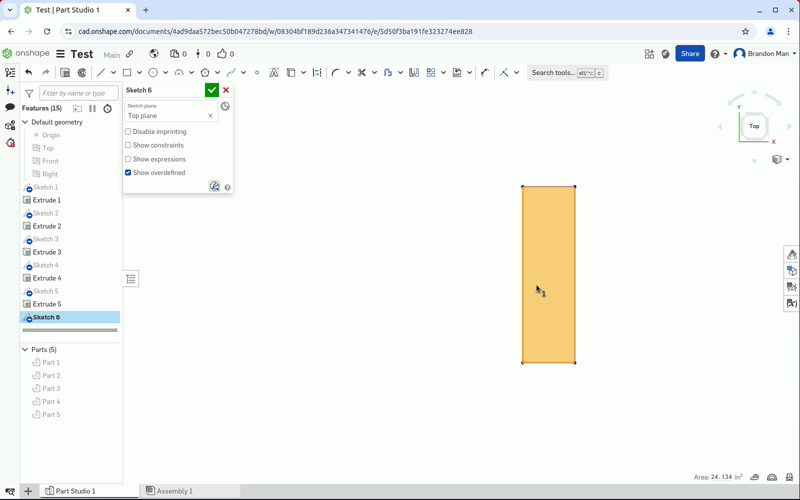
scroll(-6)
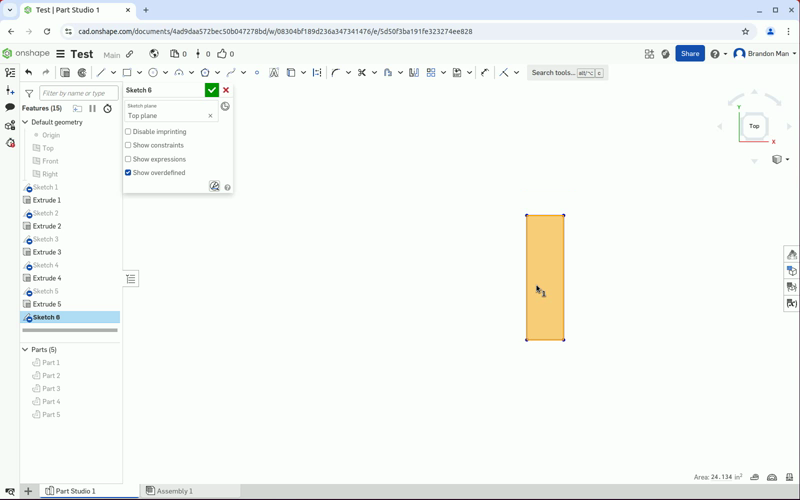
scroll(-6)
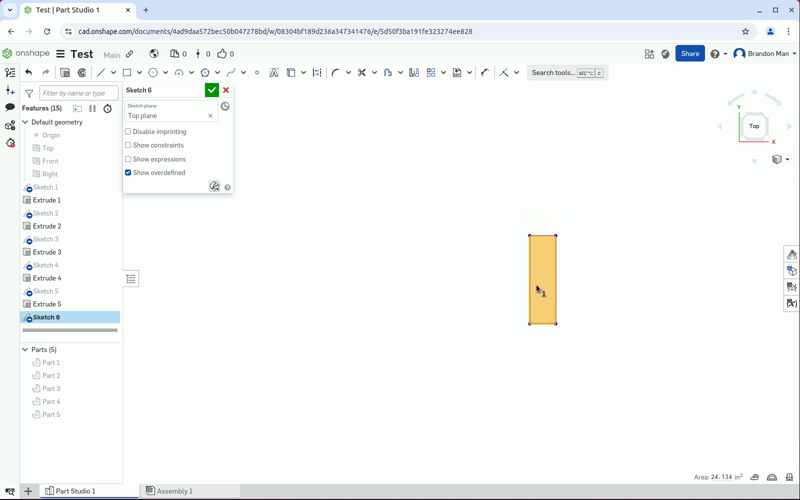
scroll(-6)
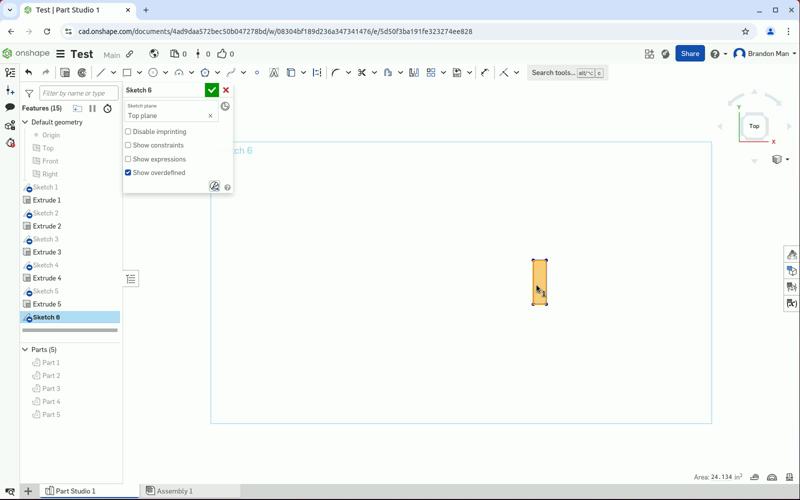
mouse_move(73, 352)
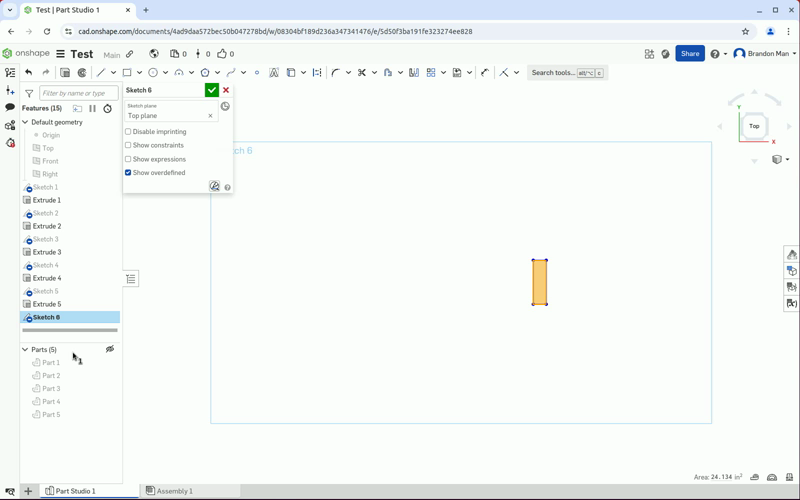
key(shift+y)
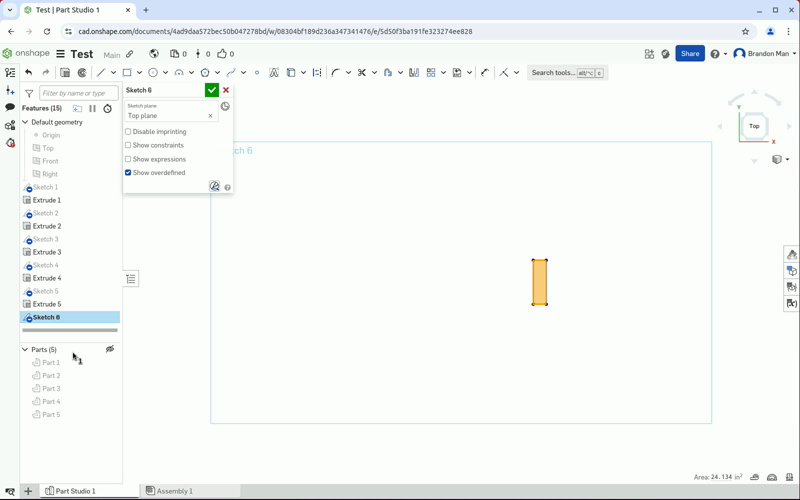
key(shift+e)
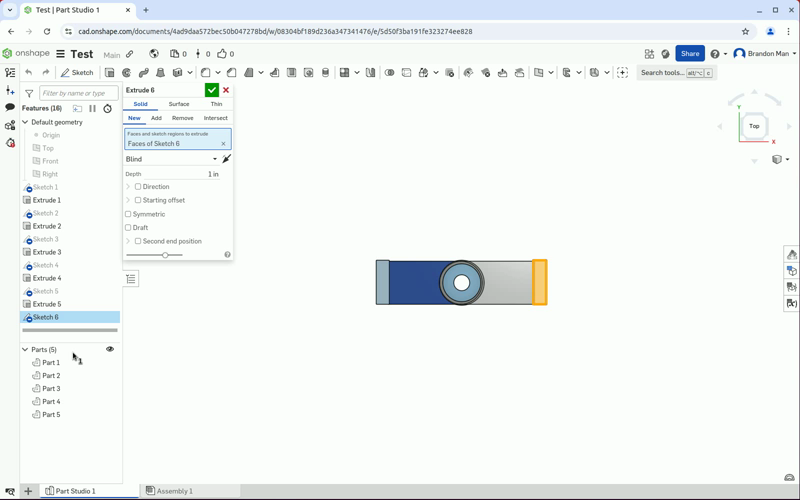
mouse_move(143, 106)
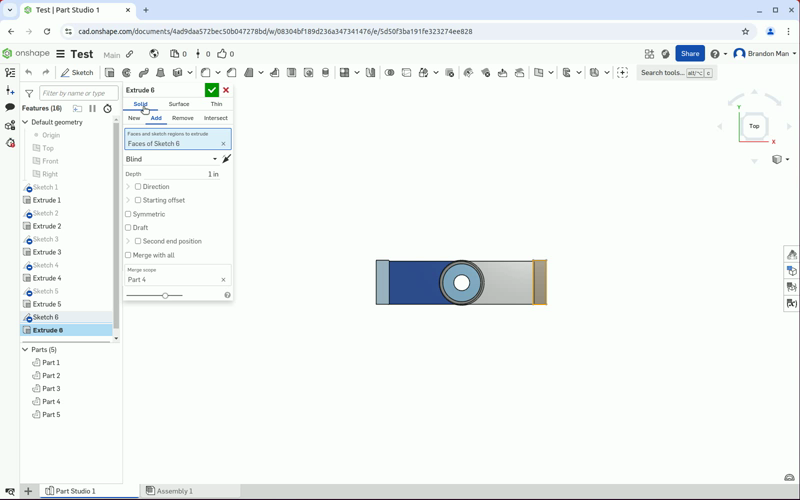
click(143, 106)
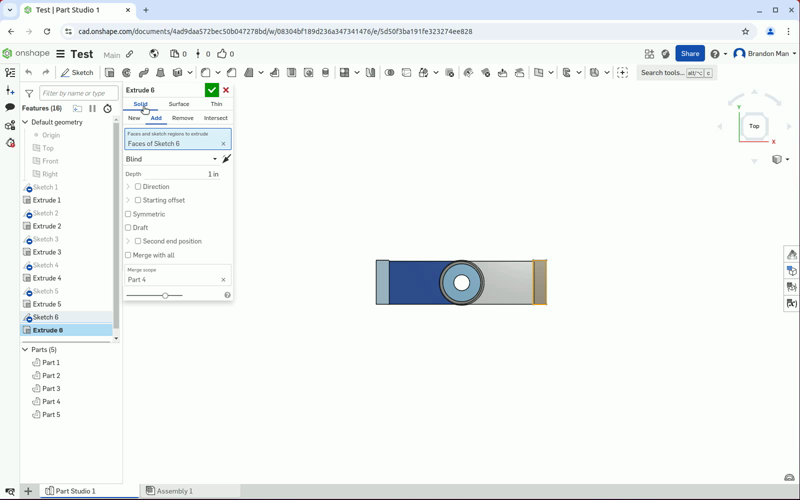
mouse_move(137, 120)
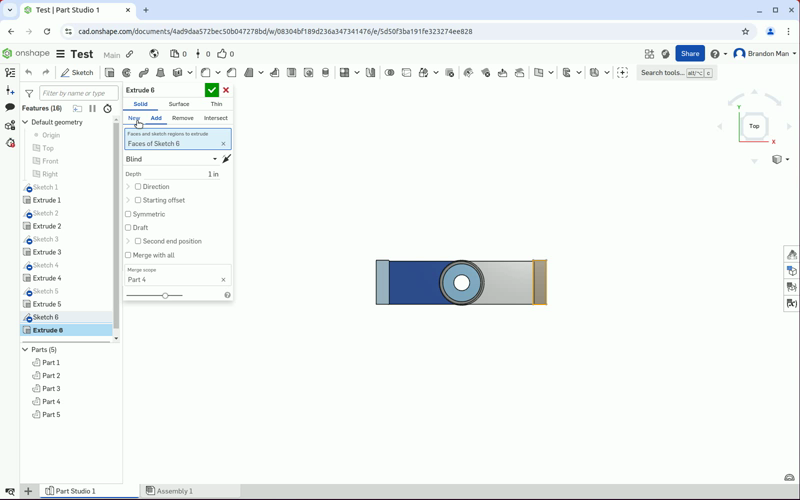
click(137, 120)
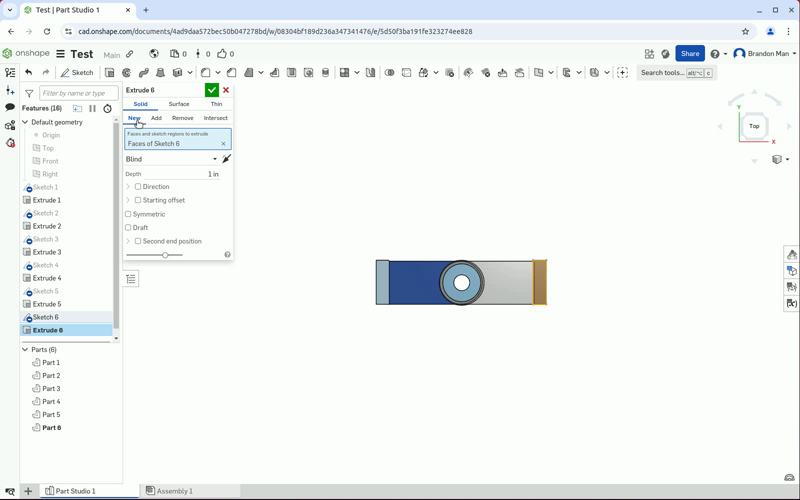
key(tab, 4)
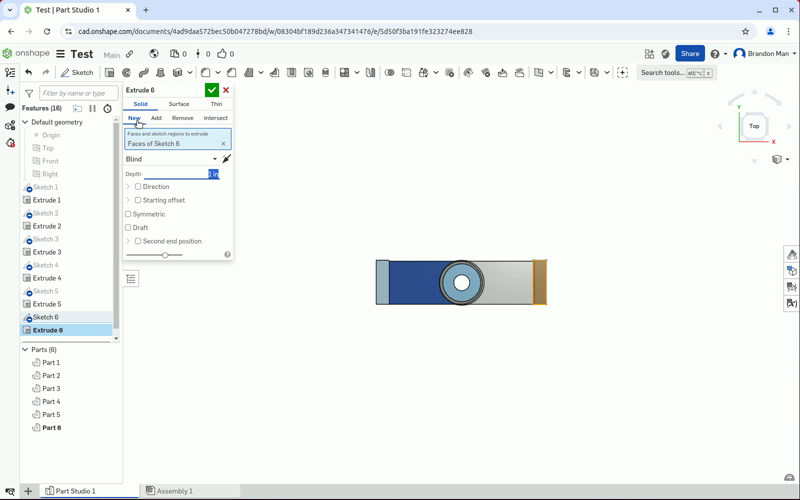
text(20.701)
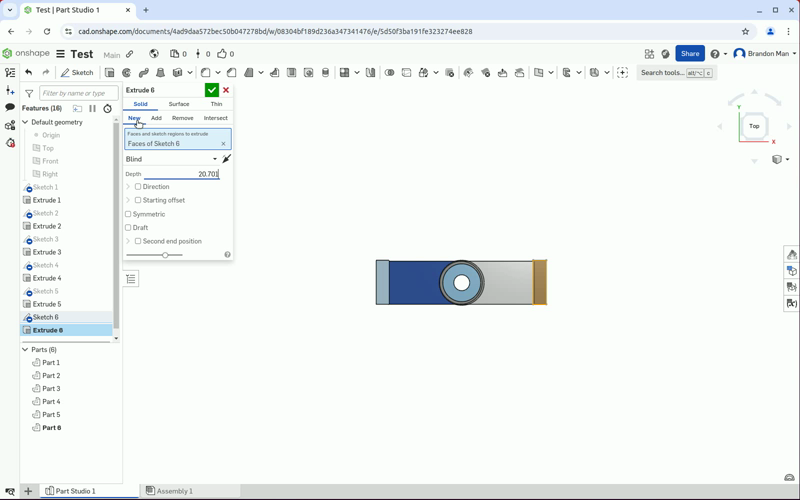
key(enter)
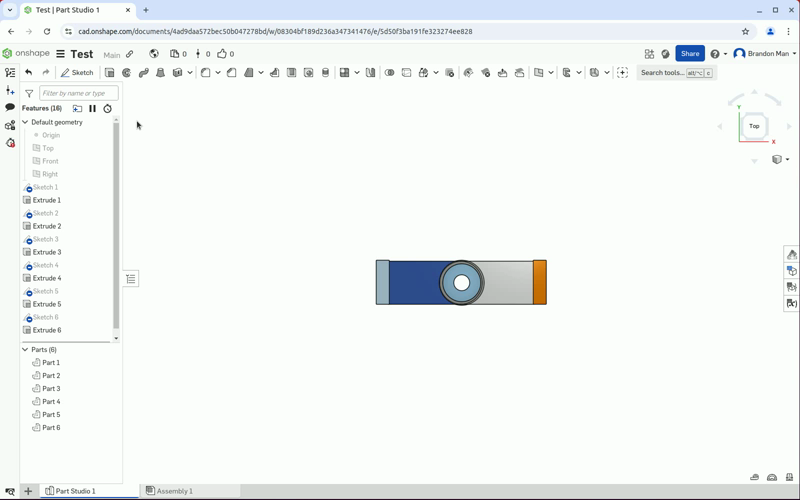
key(shift+h)
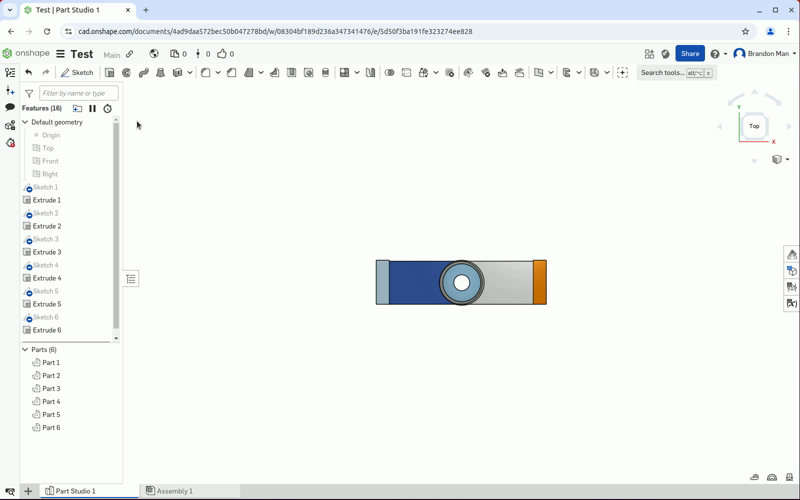
key(shift+h)
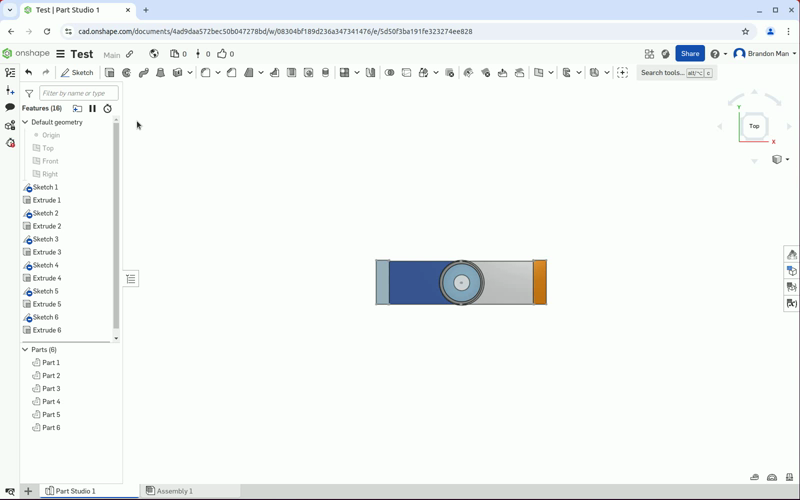
key(shift+7)
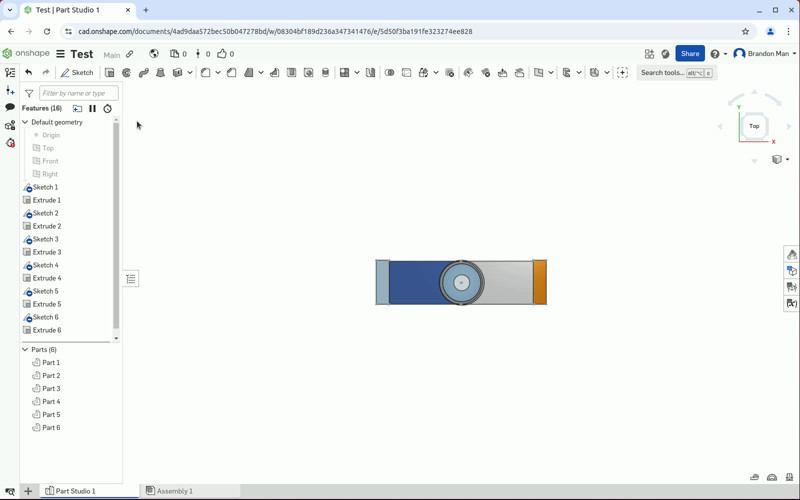
key(up, 3)
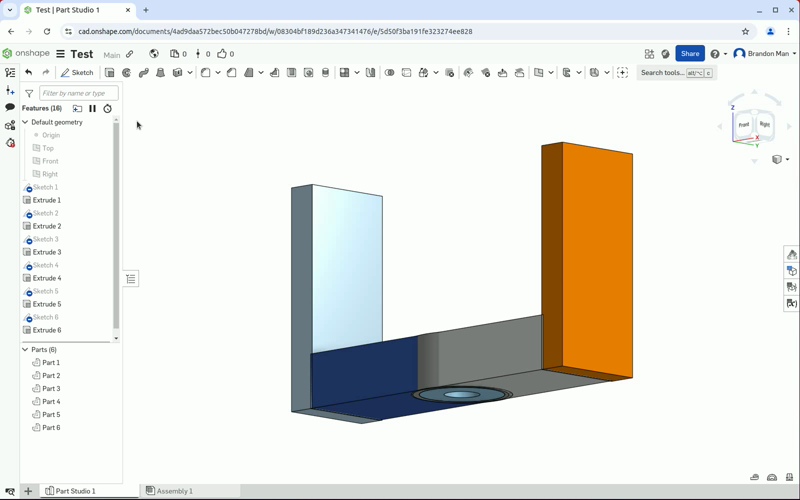
key(left, 3)
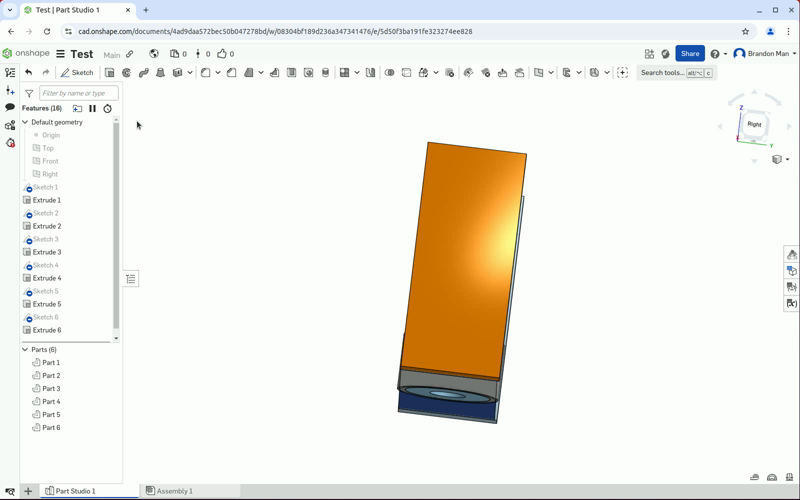
key(right, 3)
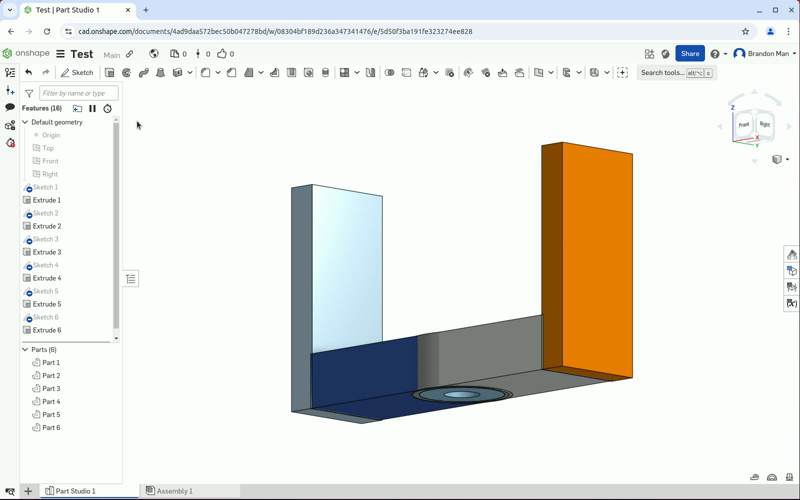
key(down, 3)
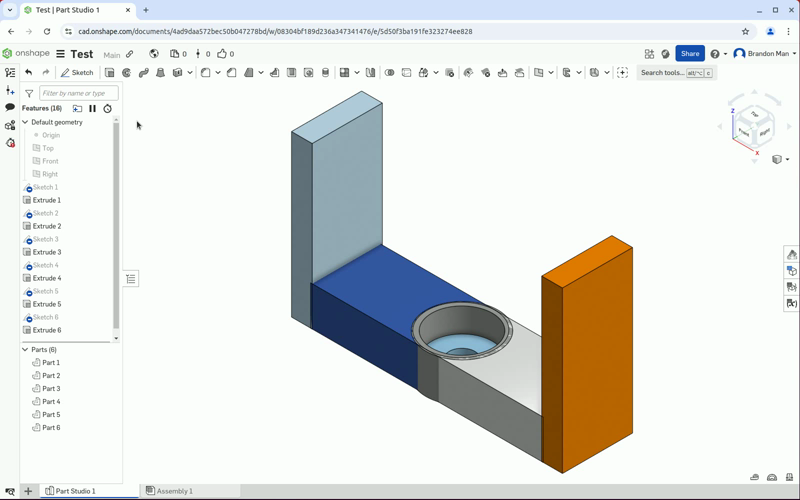
mouse_move(69, 189)
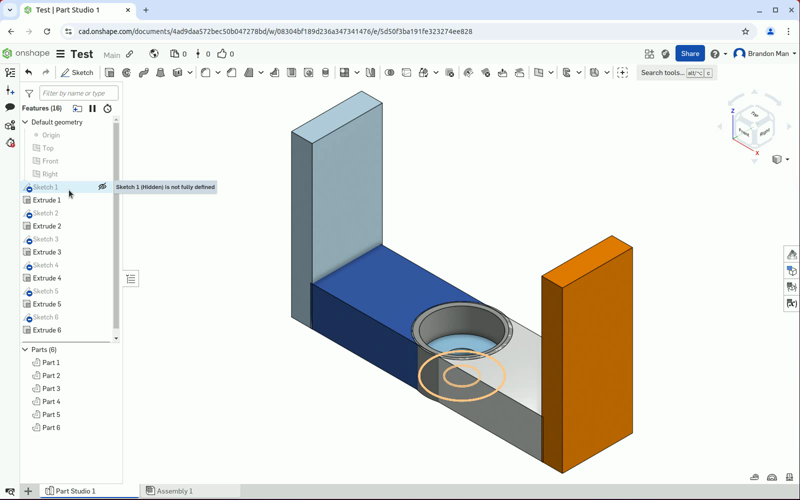
click(69, 189)